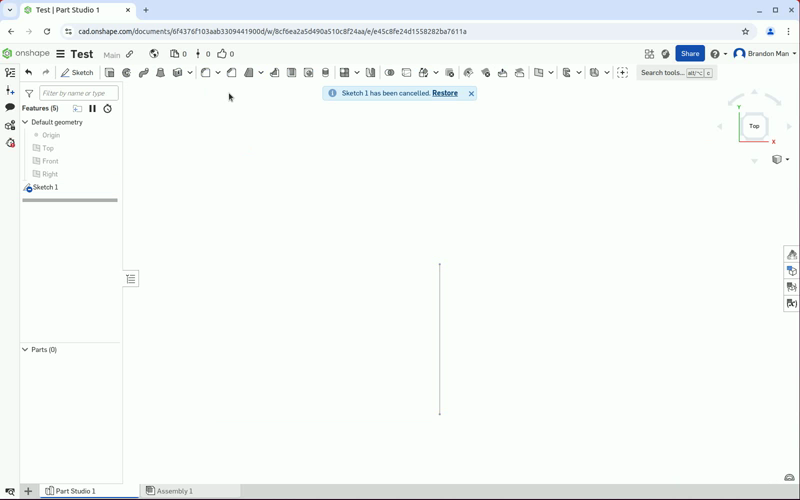
key(shift+h)
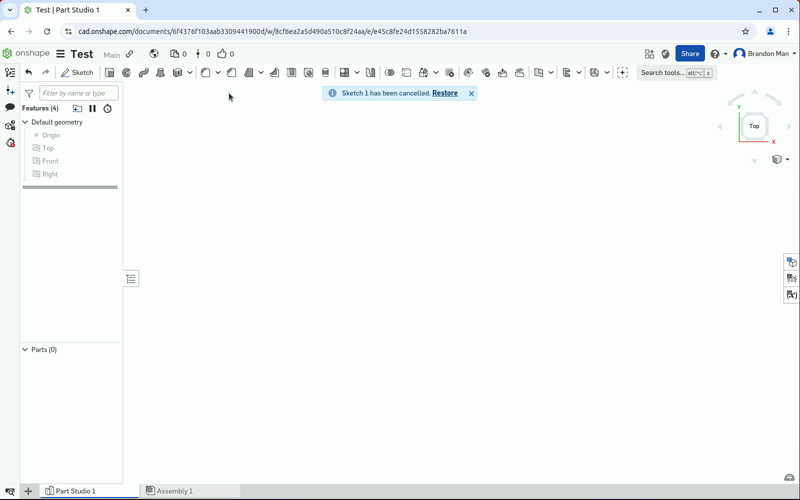
mouse_move(73, 352)
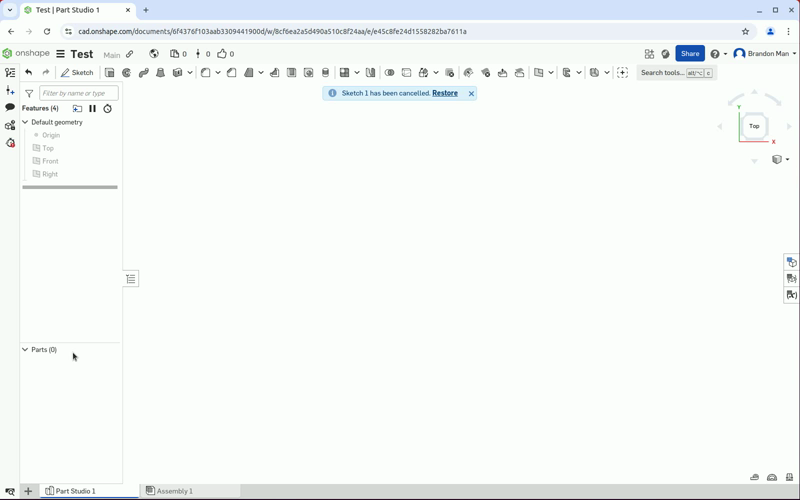
key(y)
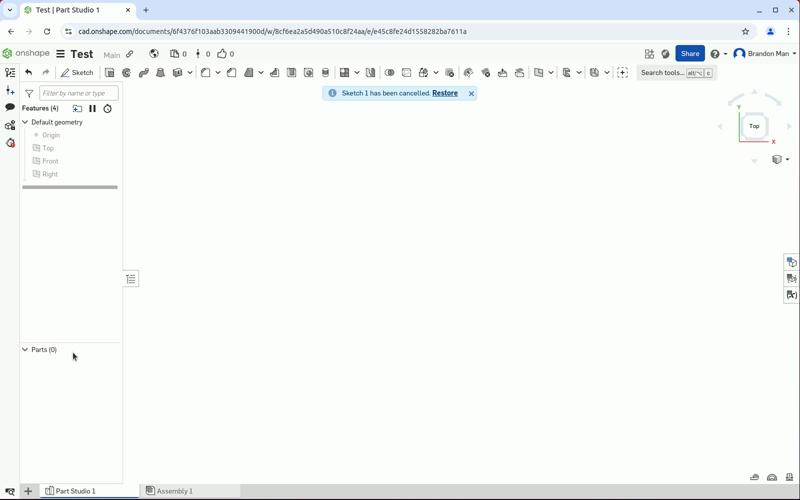
key(shift+p)
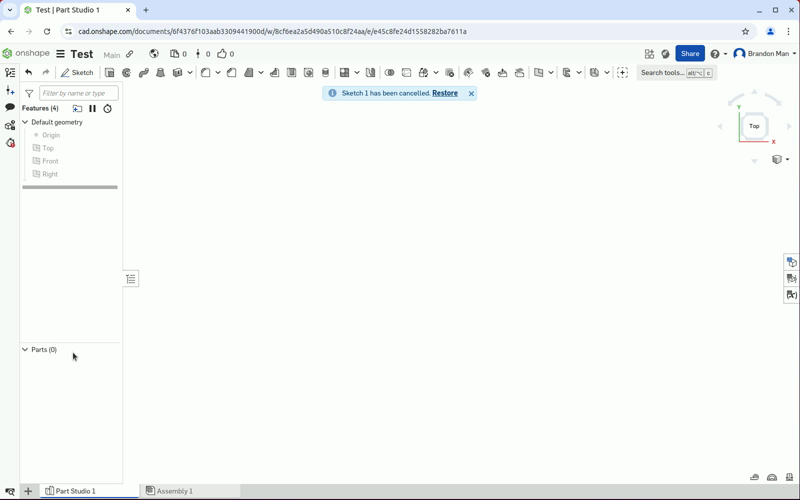
key(space)
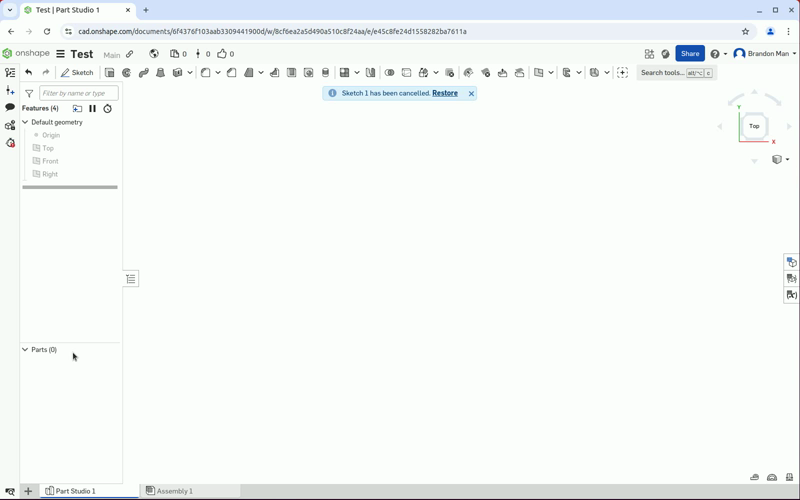
key_down(shift)
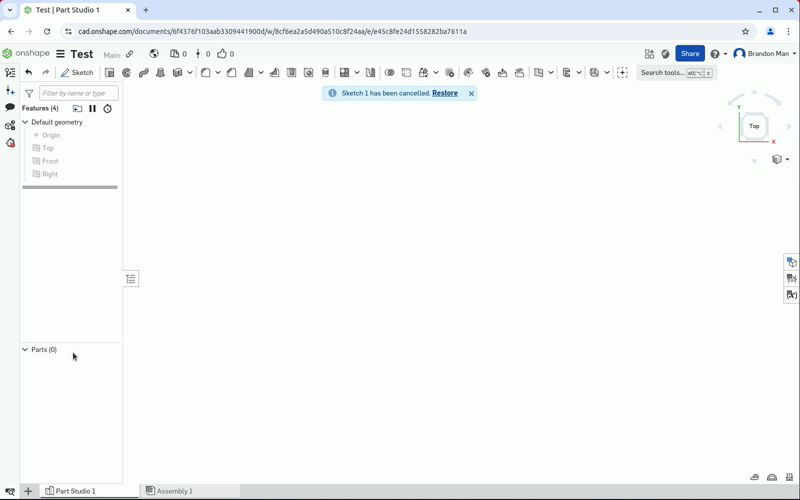
key(up)
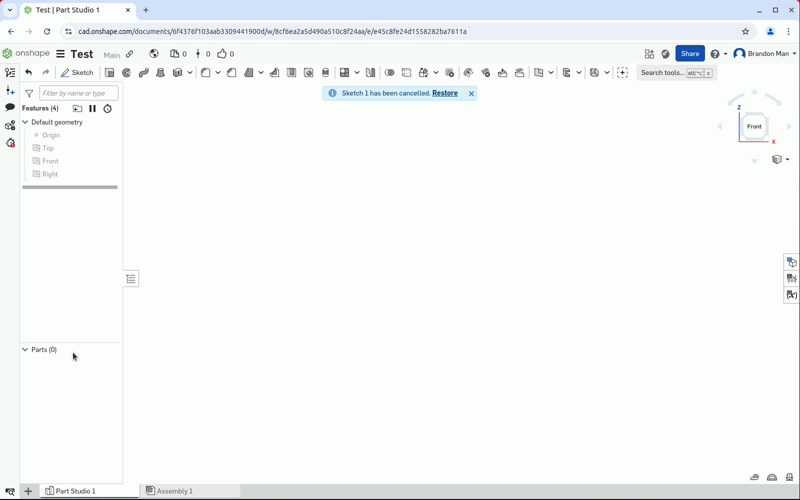
key_up(shift)
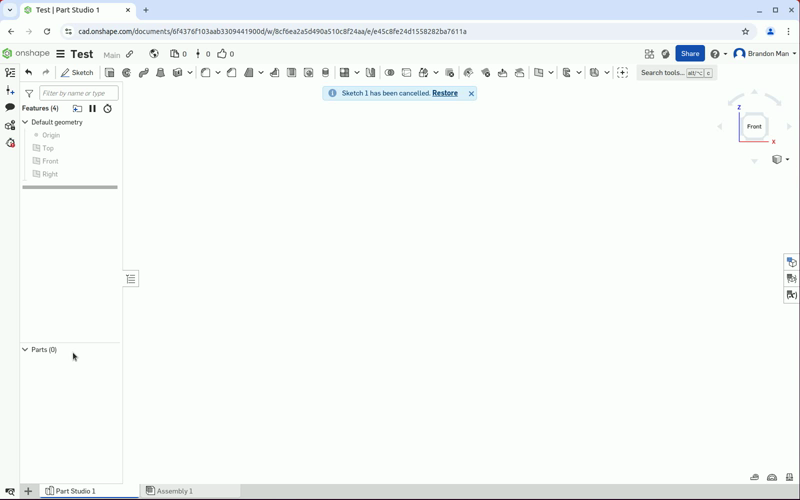
mouse_move(73, 352)
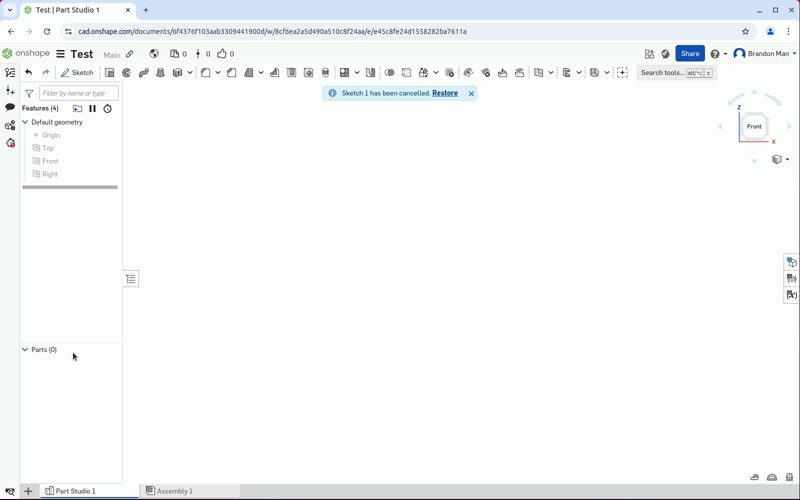
key(shift+y)
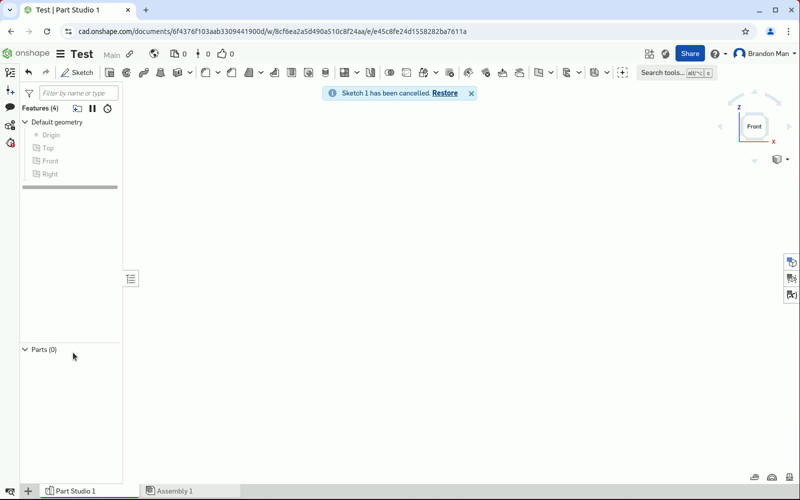
key(shift+s)
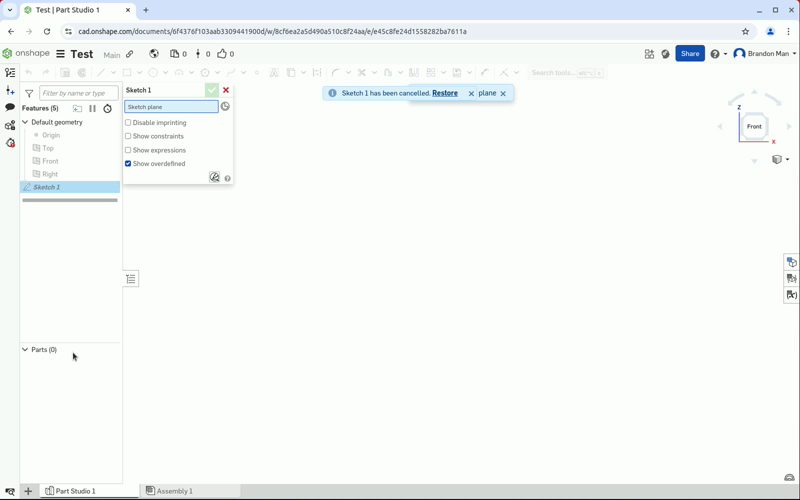
mouse_move(73, 163)
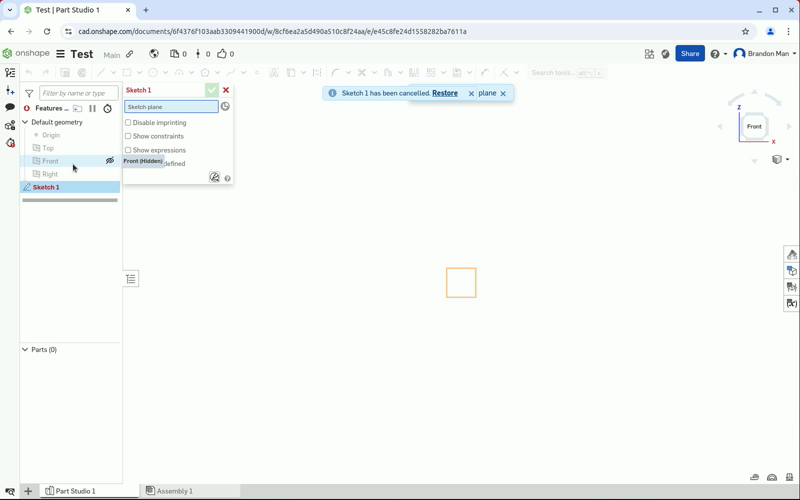
click(73, 163)
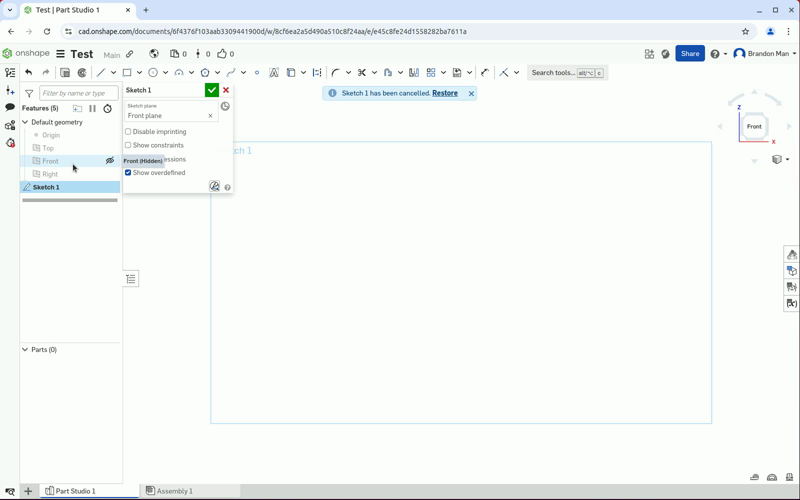
mouse_move(73, 352)
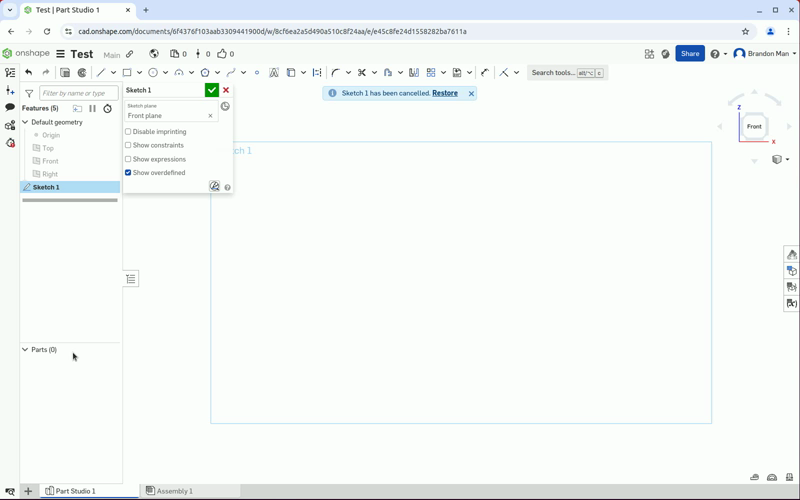
key(y)
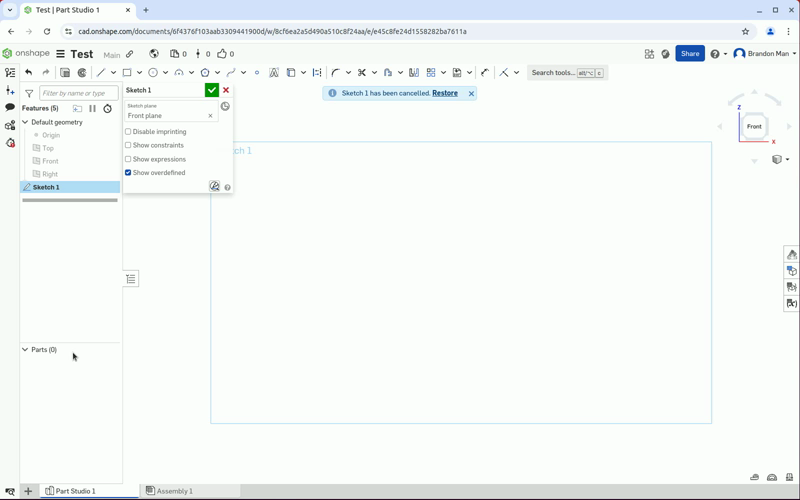
key(l)
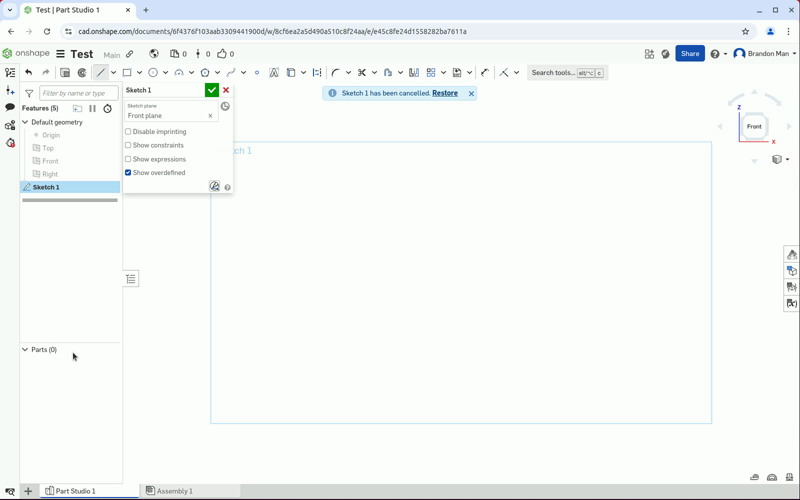
key_down(shift)
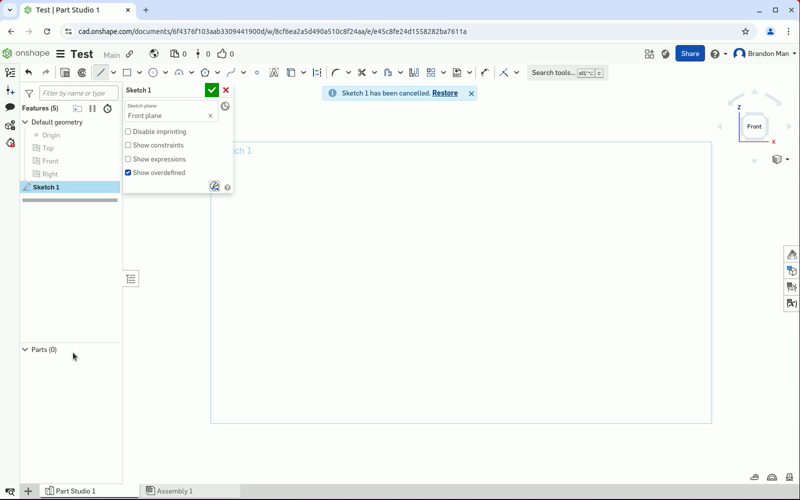
mouse_move(348, 282)
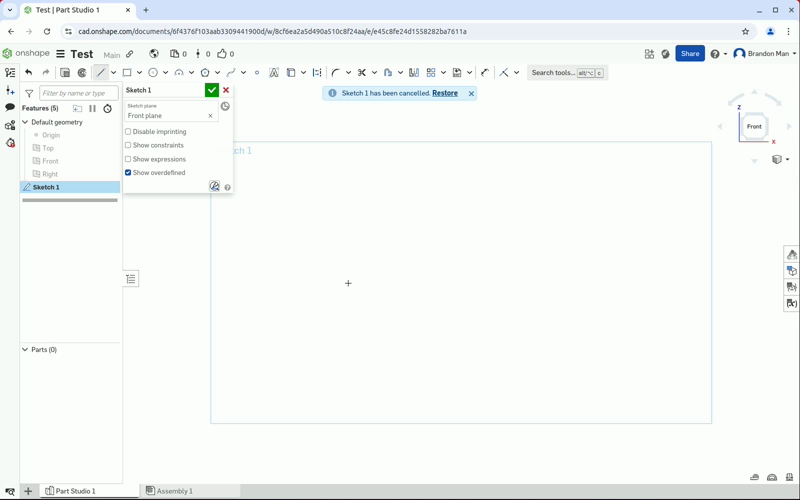
click(348, 282)
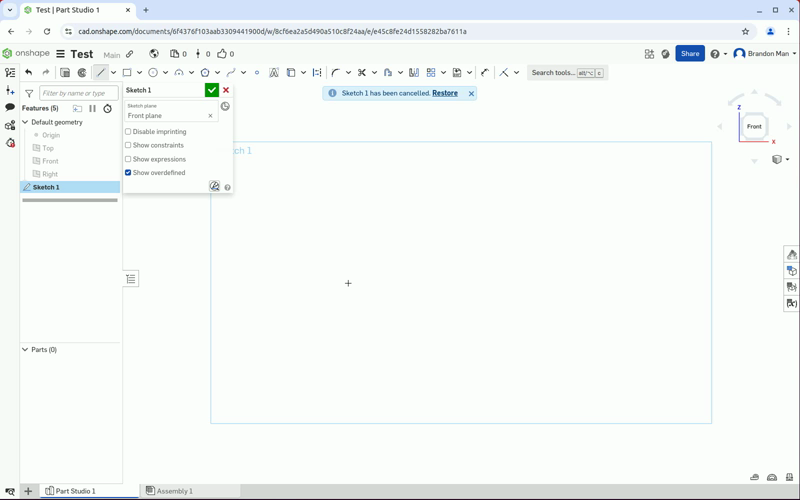
key_up(shift)
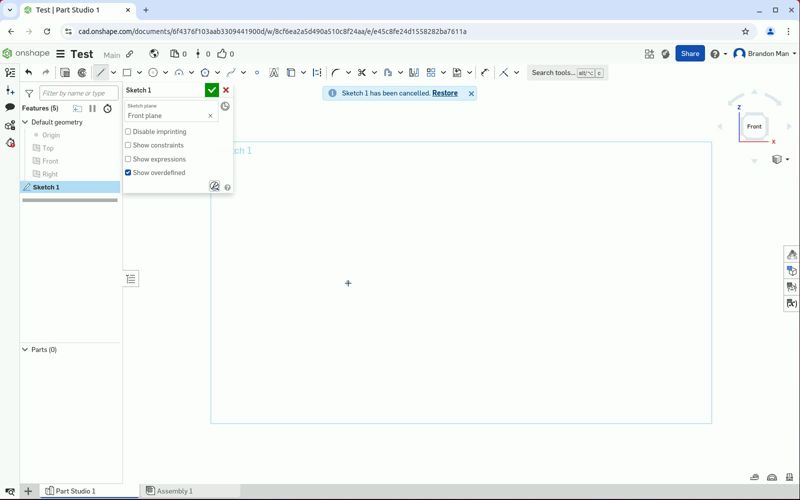
key_down(shift)
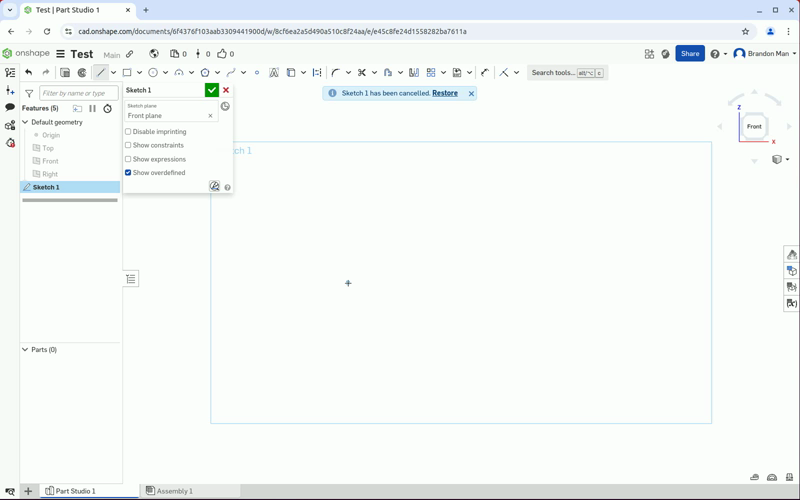
mouse_move(572, 282)
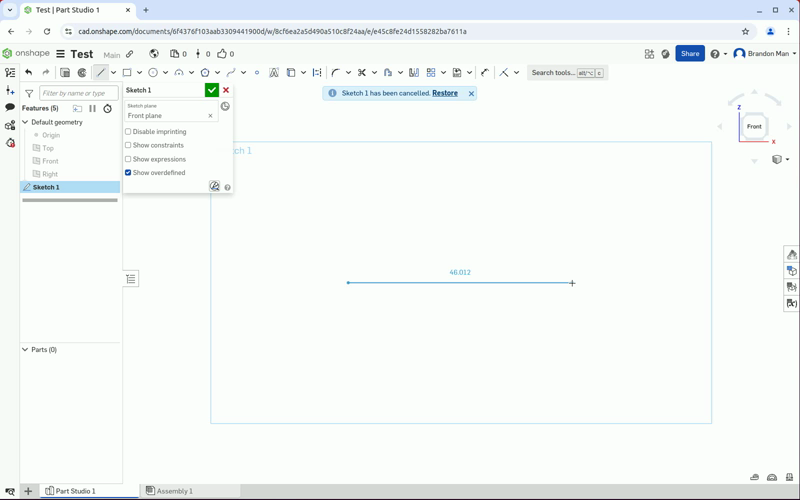
click(572, 282)
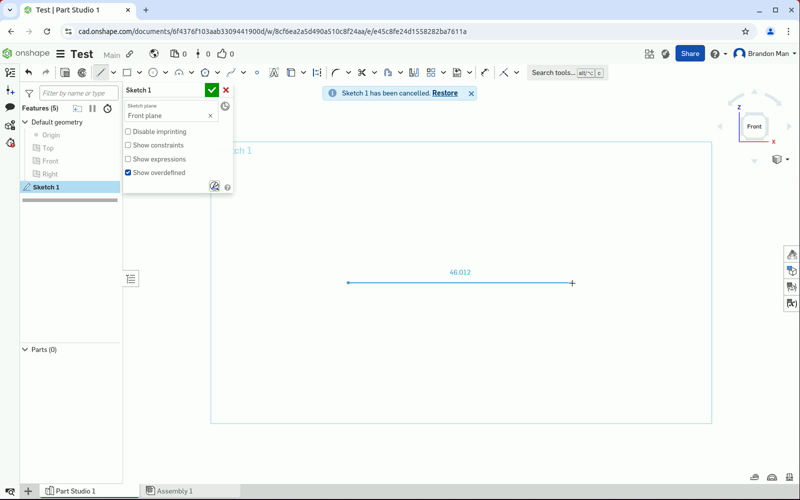
key_up(shift)
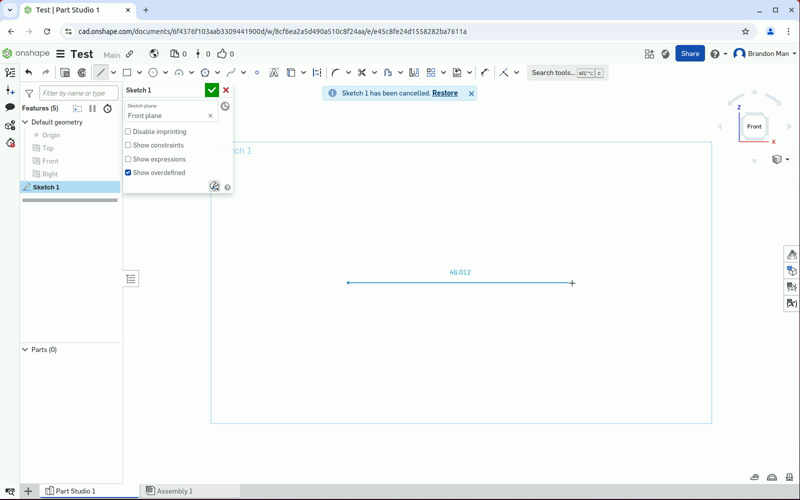
key_down(shift)
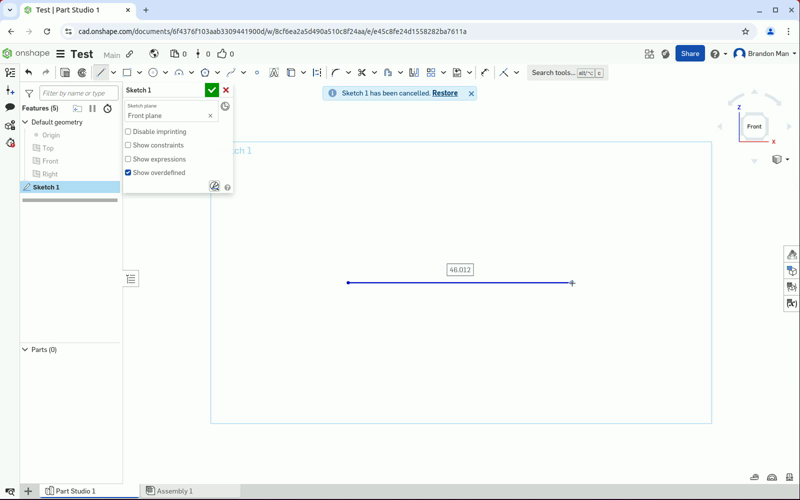
mouse_move(589, 282)
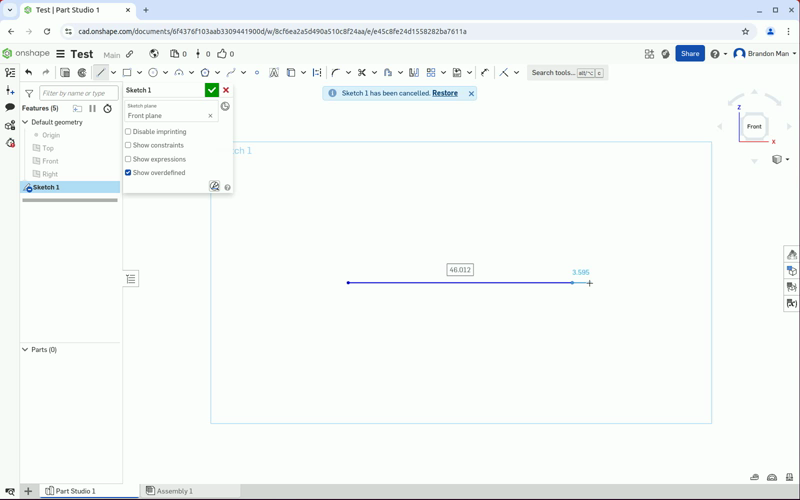
mouse_move(572, 275)
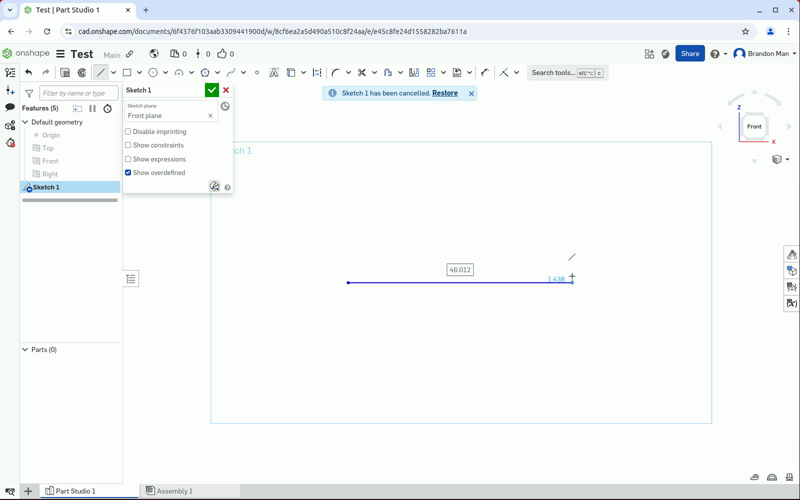
scroll(6)
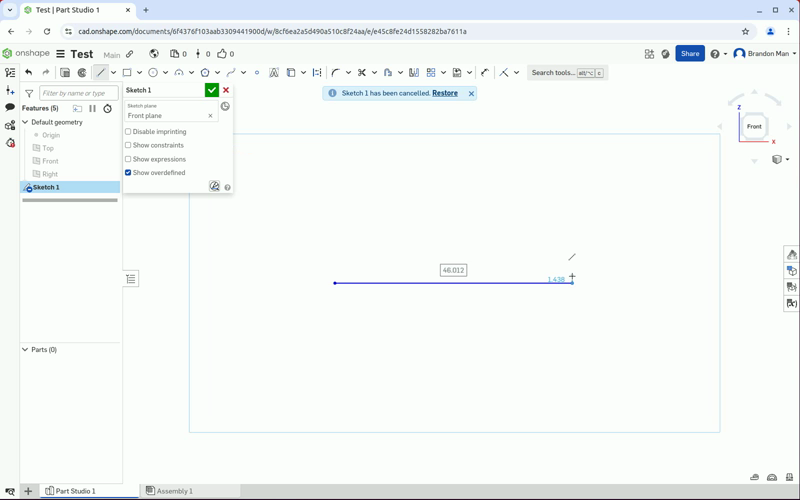
scroll(6)
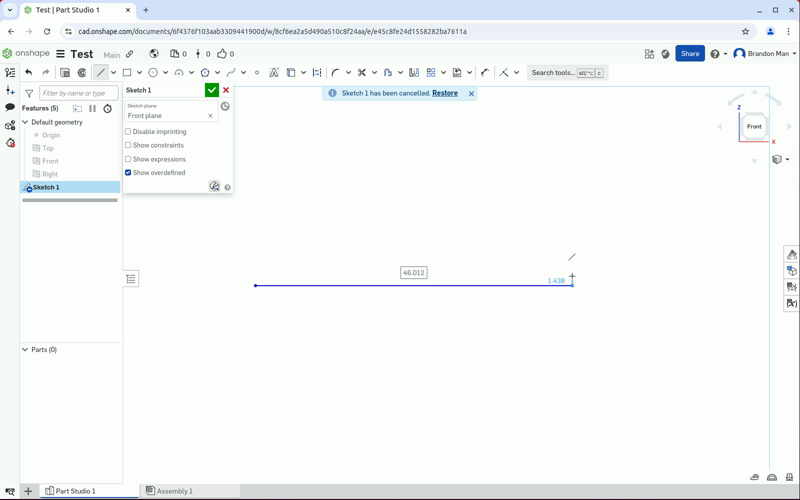
scroll(6)
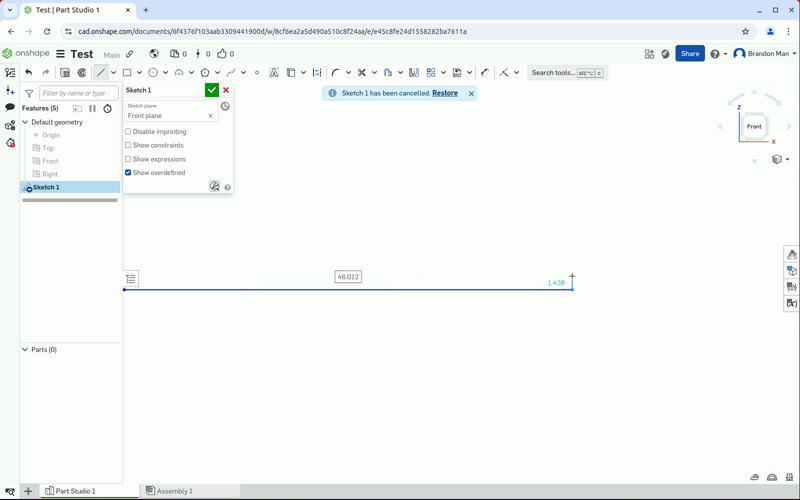
scroll(6)
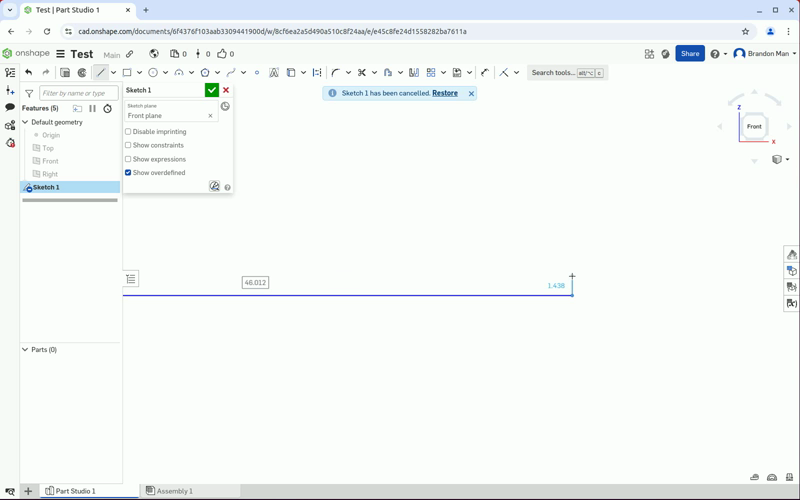
scroll(6)
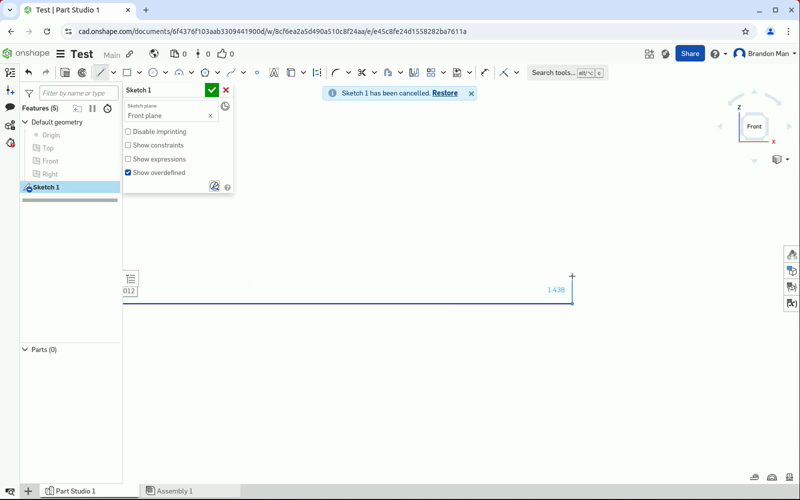
scroll(6)
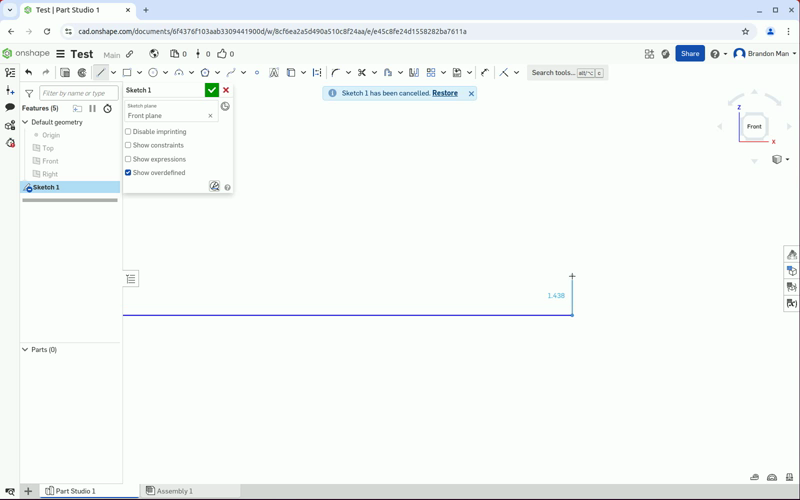
scroll(6)
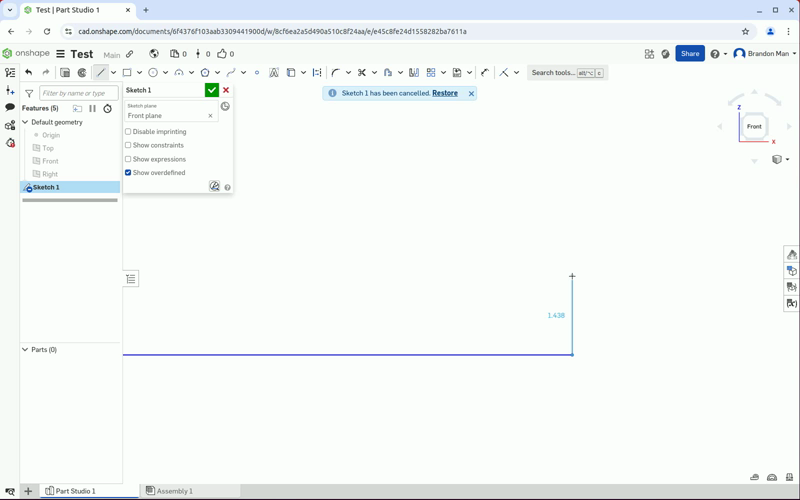
click(572, 275)
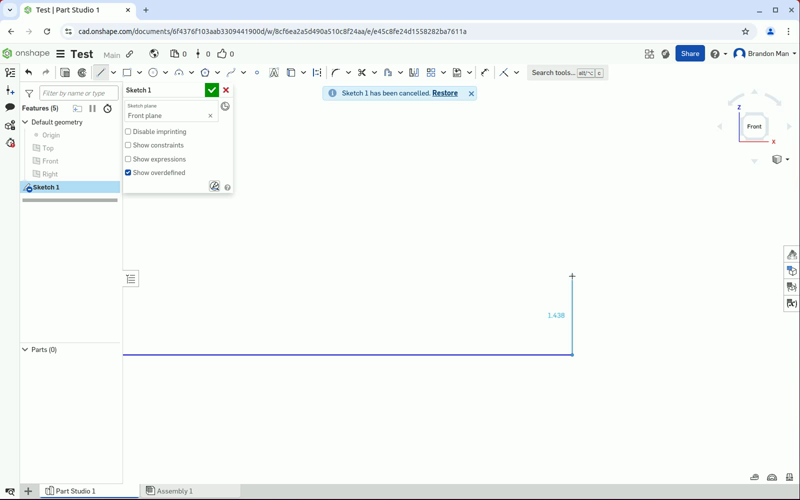
scroll(-6)
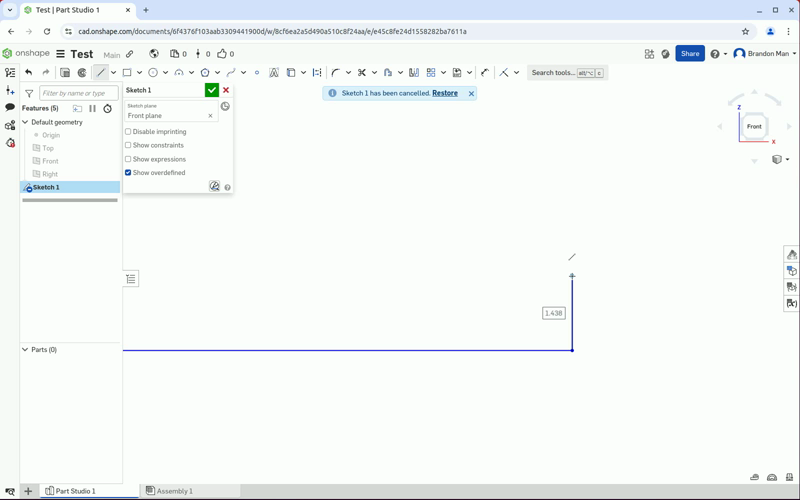
scroll(-6)
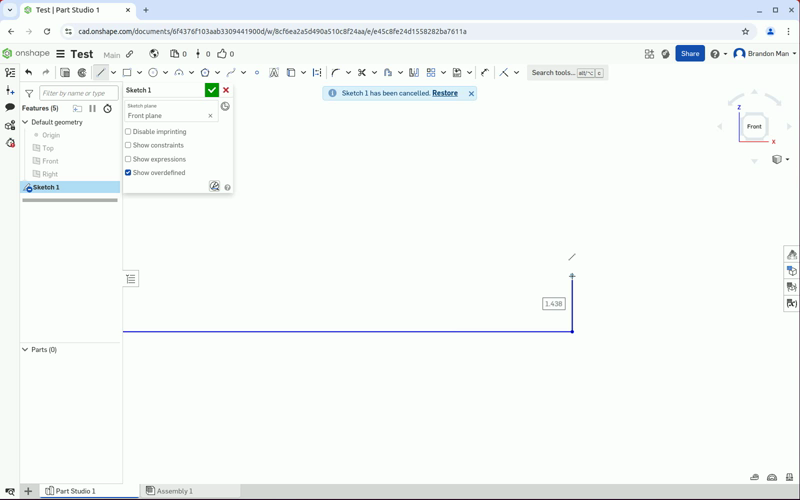
scroll(-6)
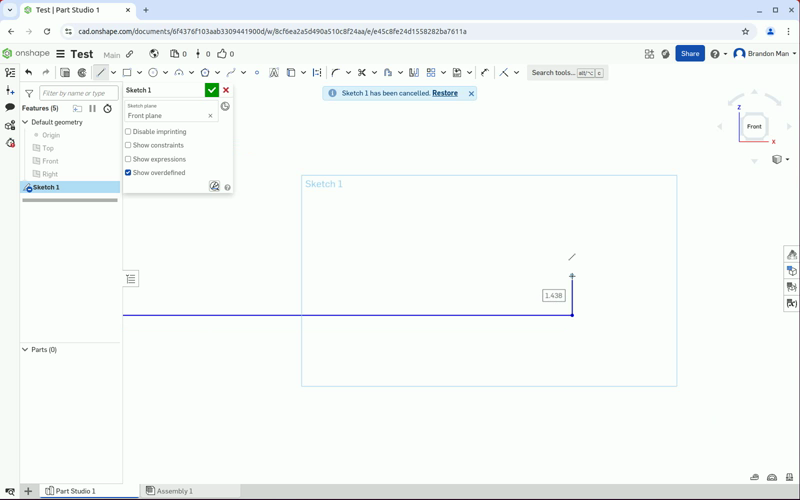
scroll(-6)
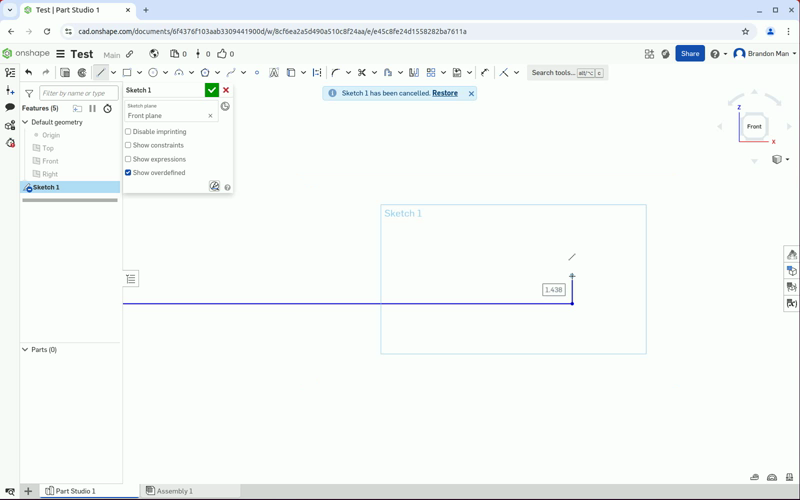
scroll(-6)
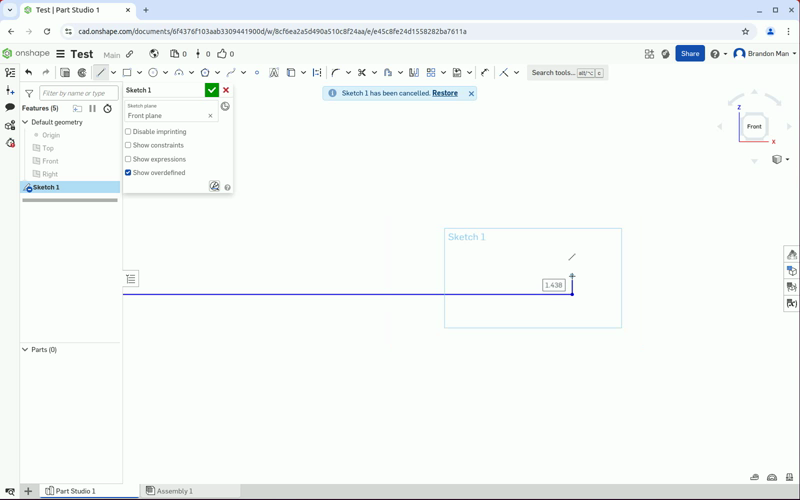
scroll(-6)
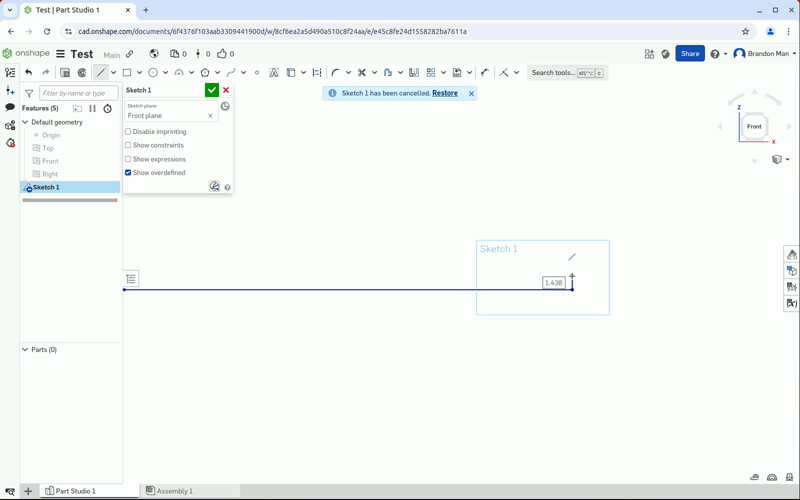
scroll(-6)
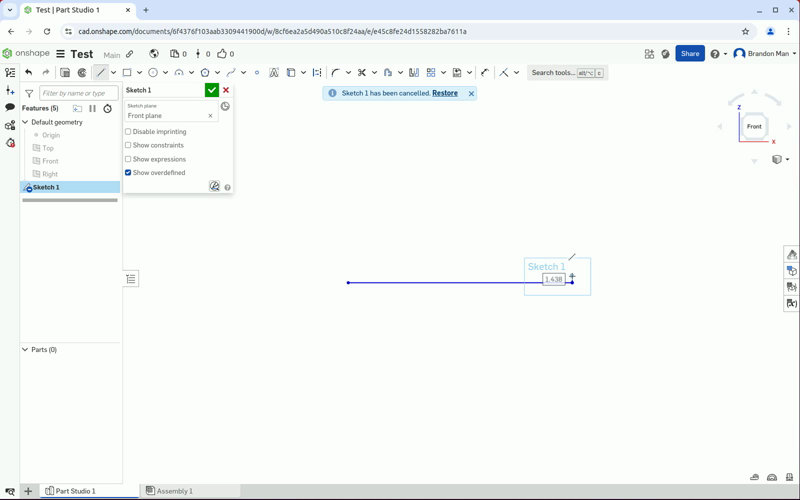
key_up(shift)
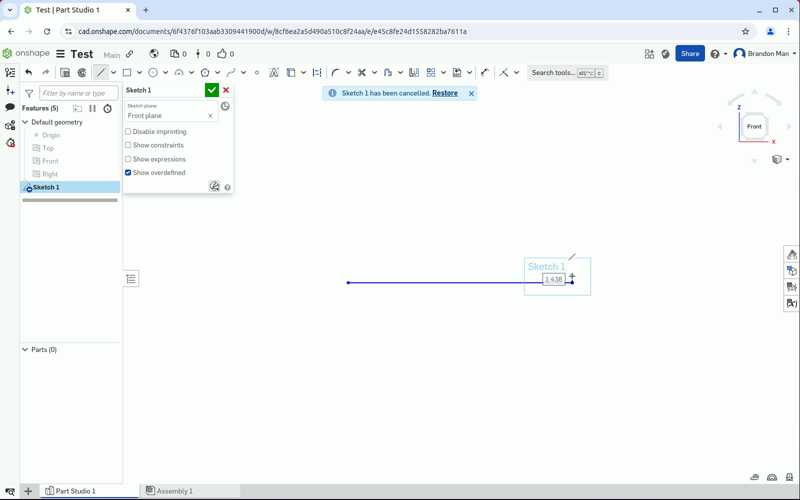
key_down(shift)
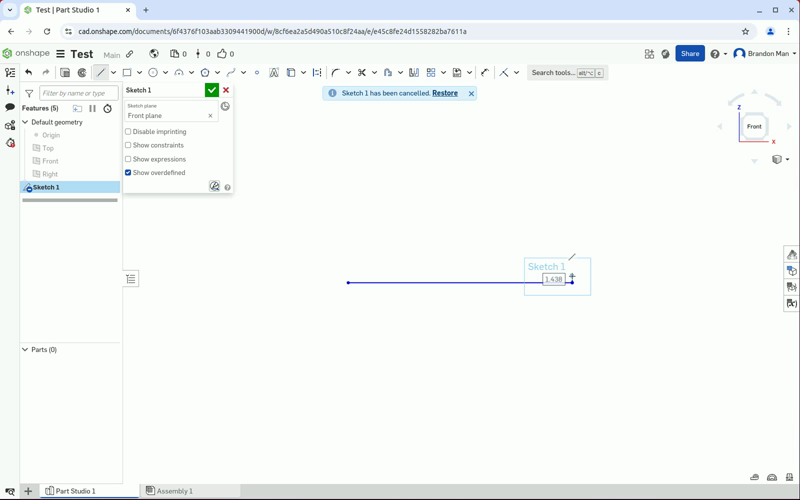
mouse_move(348, 275)
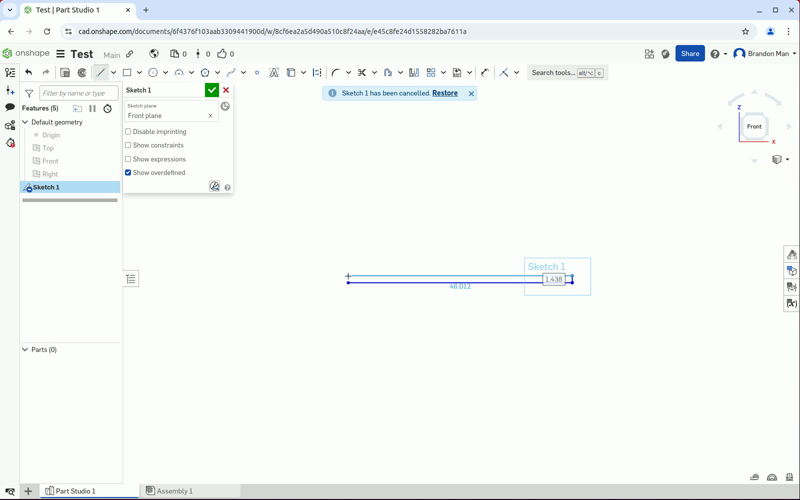
click(348, 275)
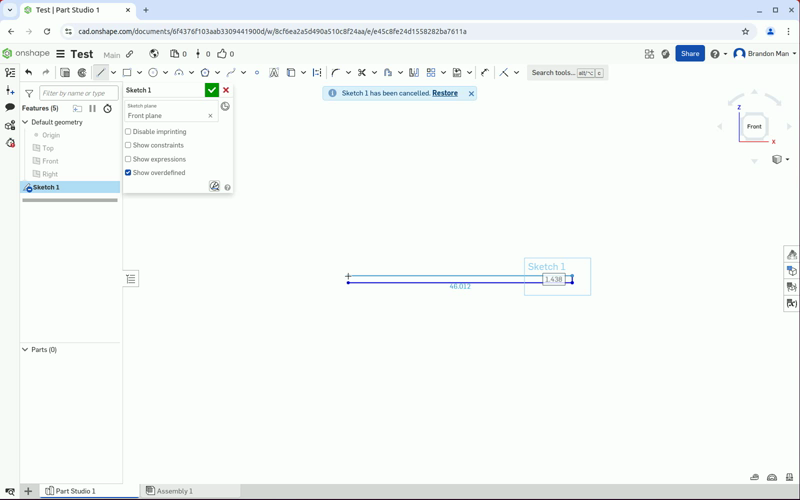
key_up(shift)
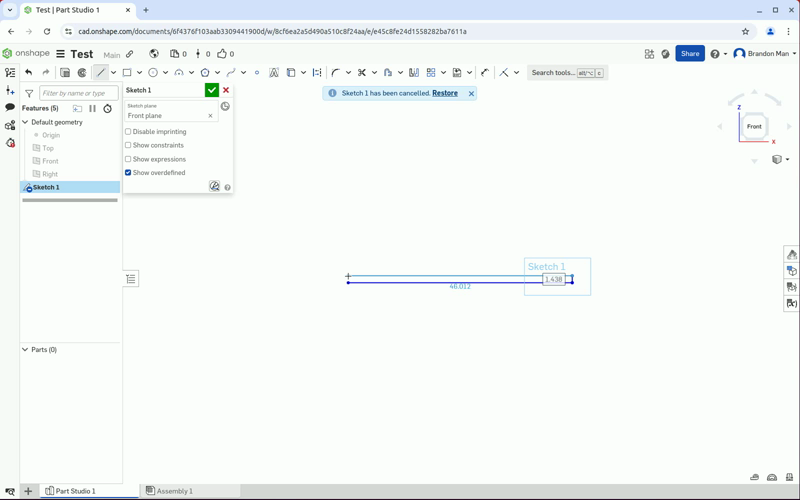
mouse_move(378, 275)
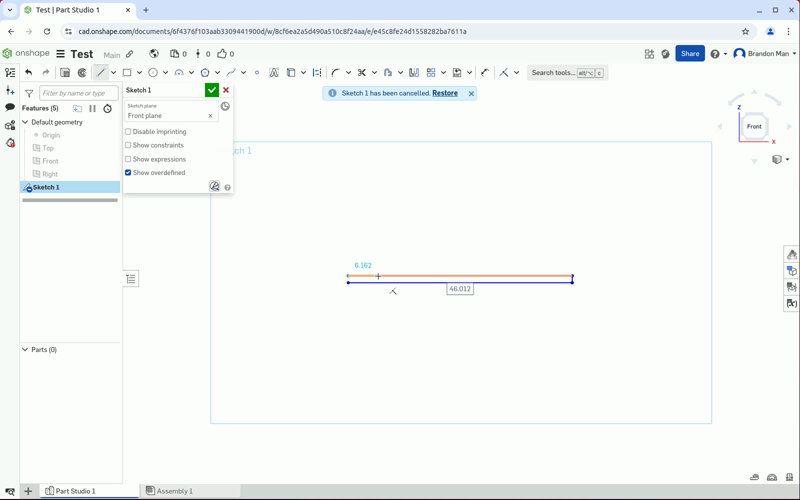
key_down(shift)
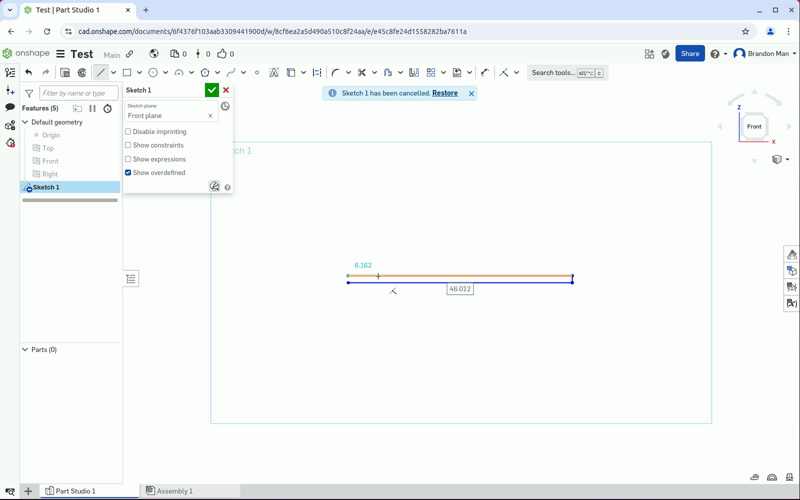
mouse_move(348, 282)
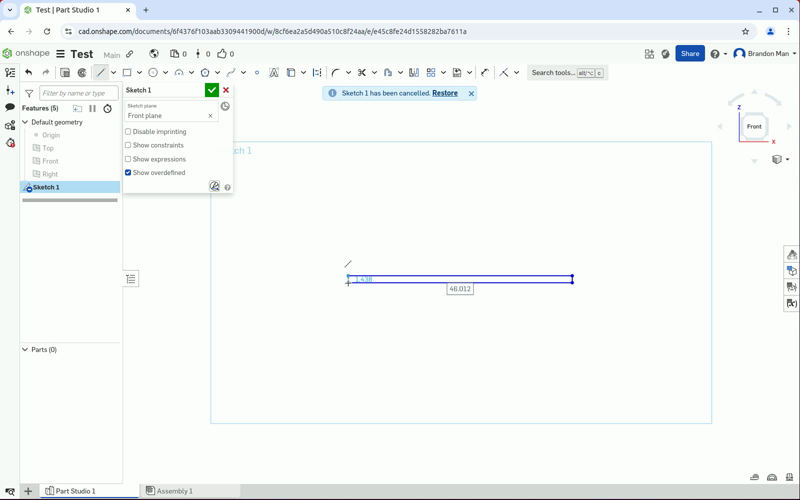
scroll(6)
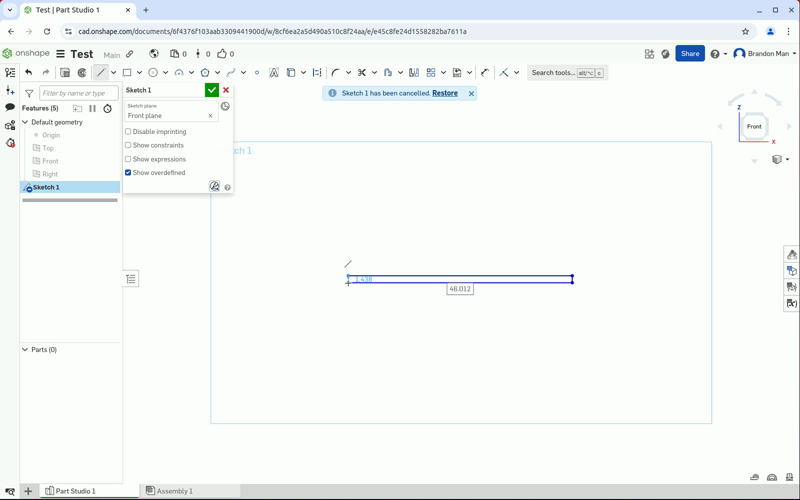
scroll(6)
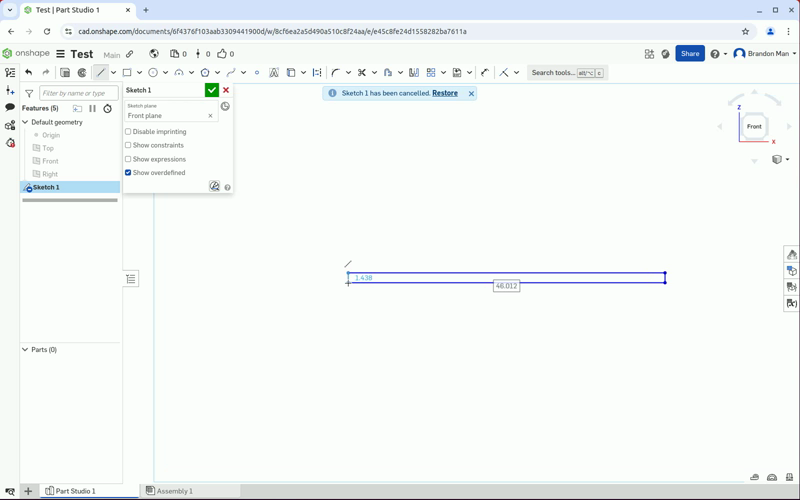
scroll(6)
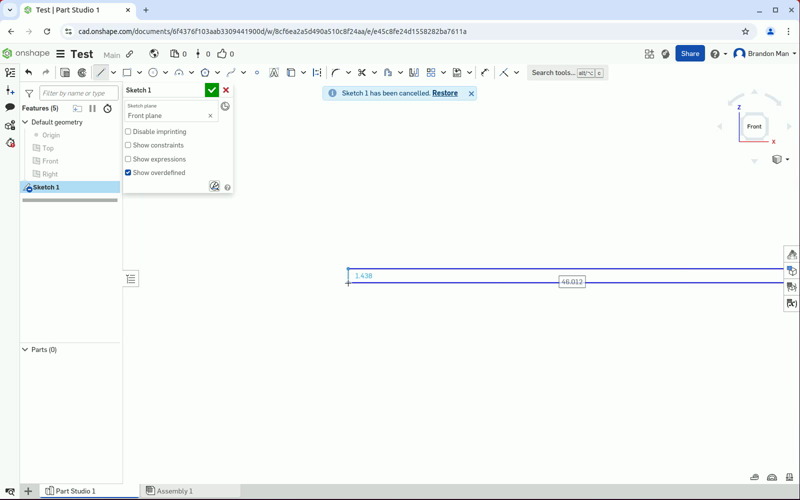
scroll(6)
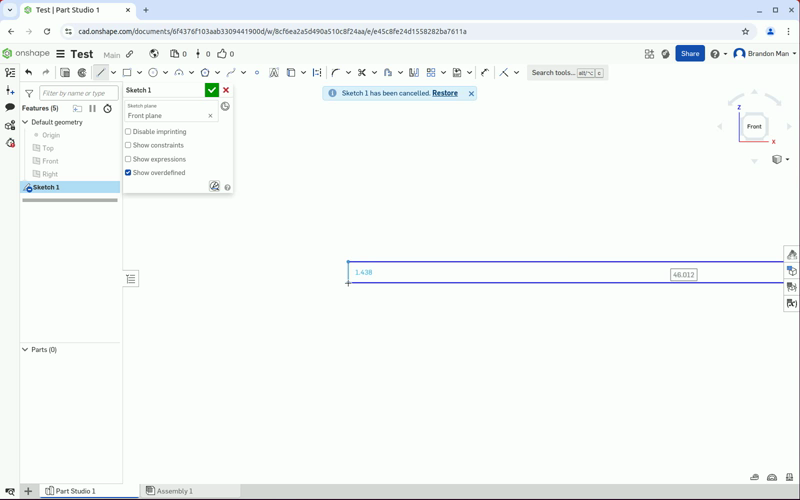
scroll(6)
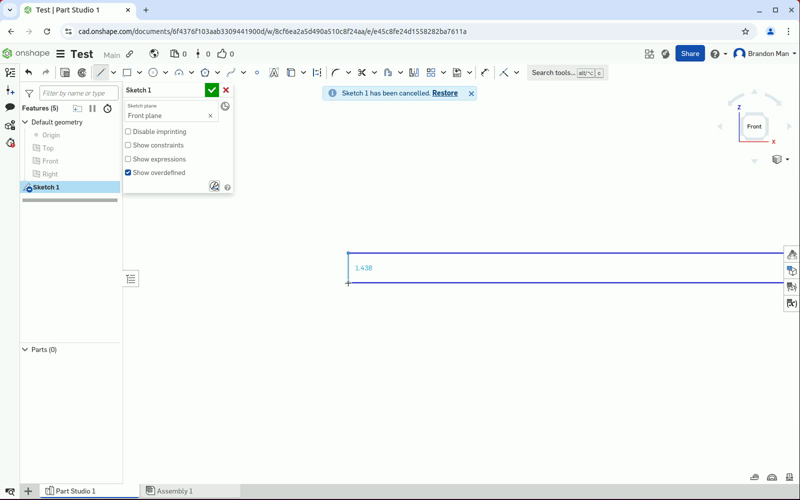
scroll(6)
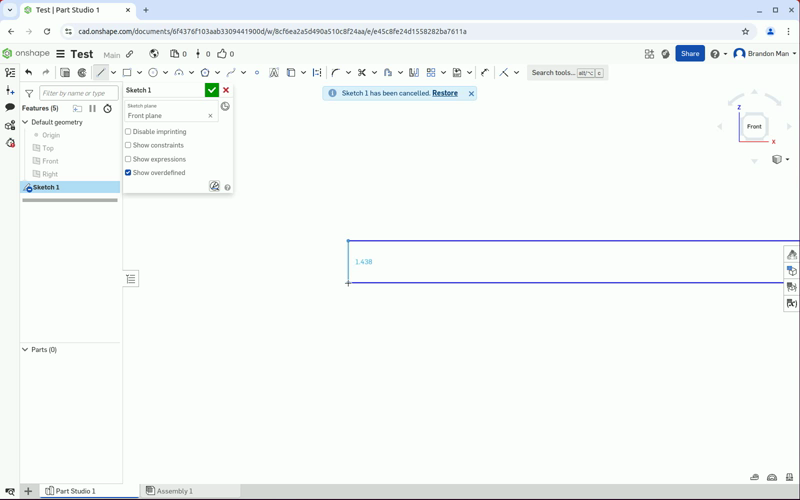
scroll(6)
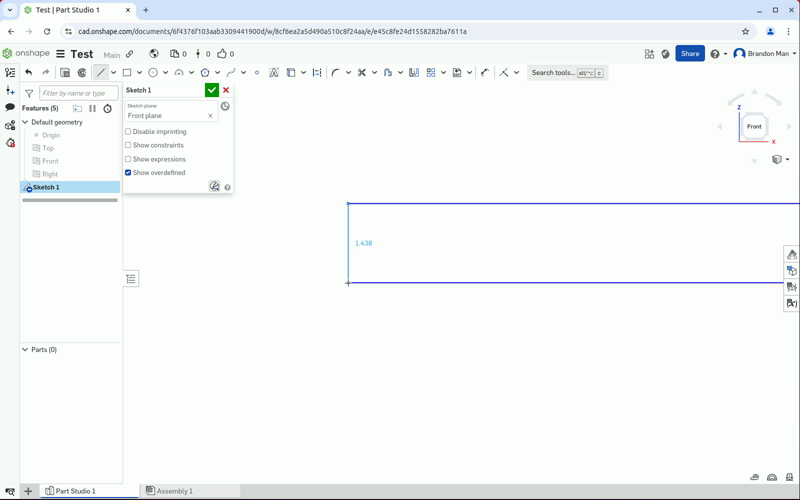
key_up(shift)
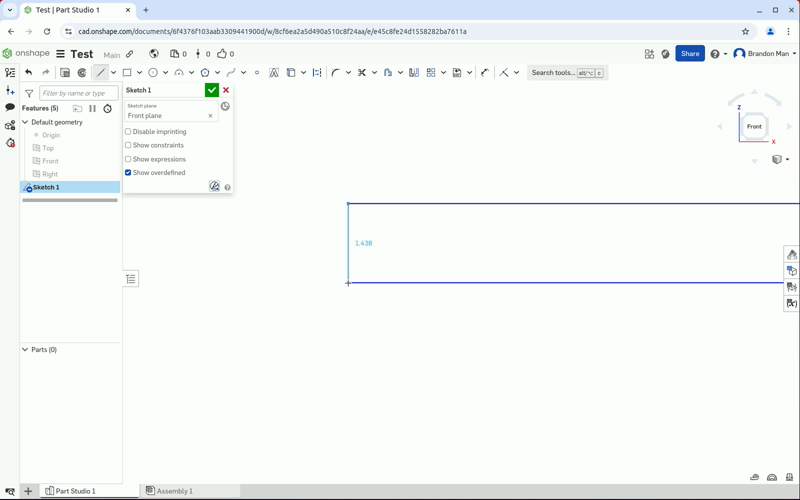
click(348, 282)
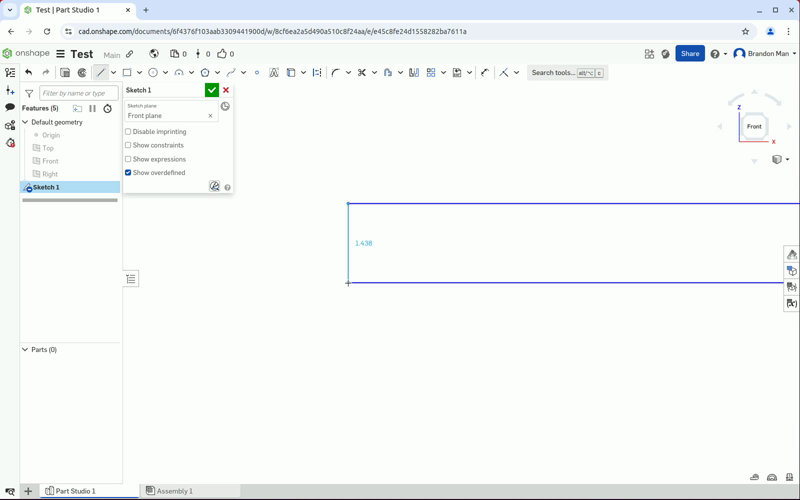
scroll(-6)
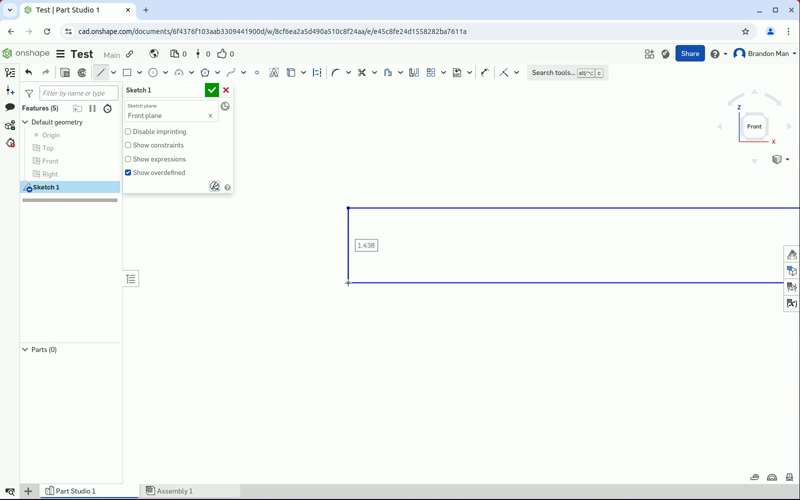
scroll(-6)
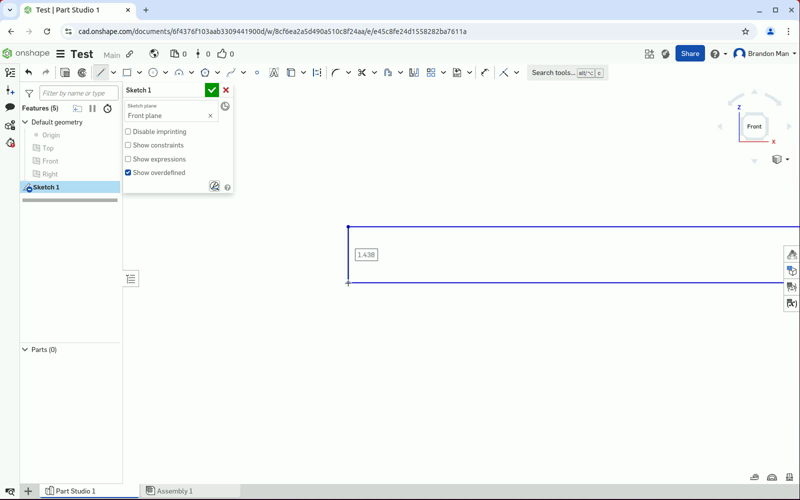
scroll(-6)
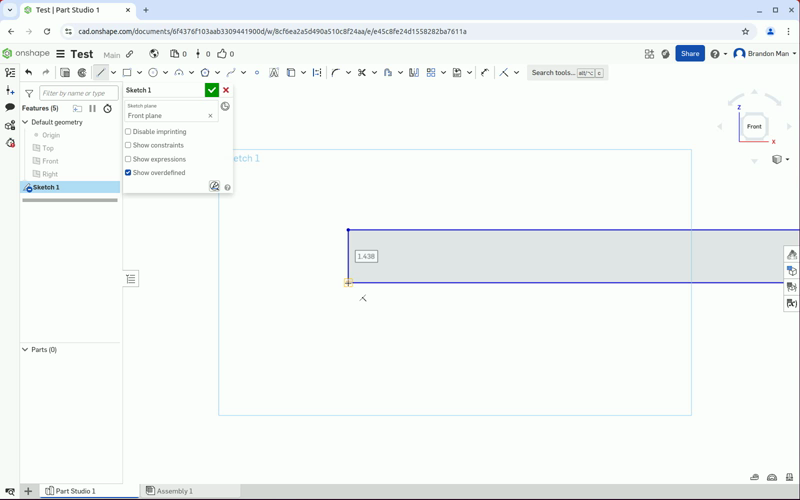
scroll(-6)
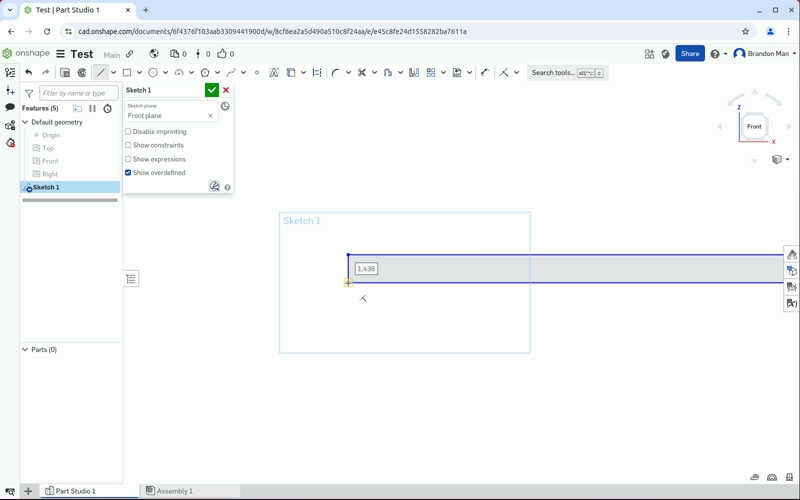
scroll(-6)
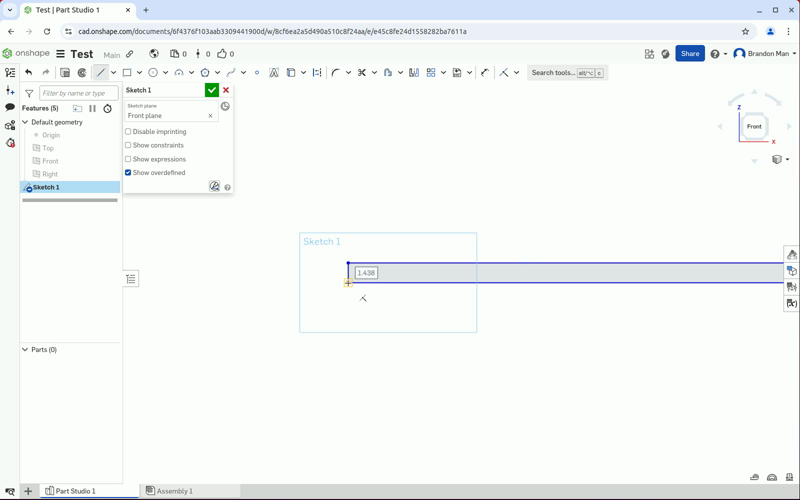
scroll(-6)
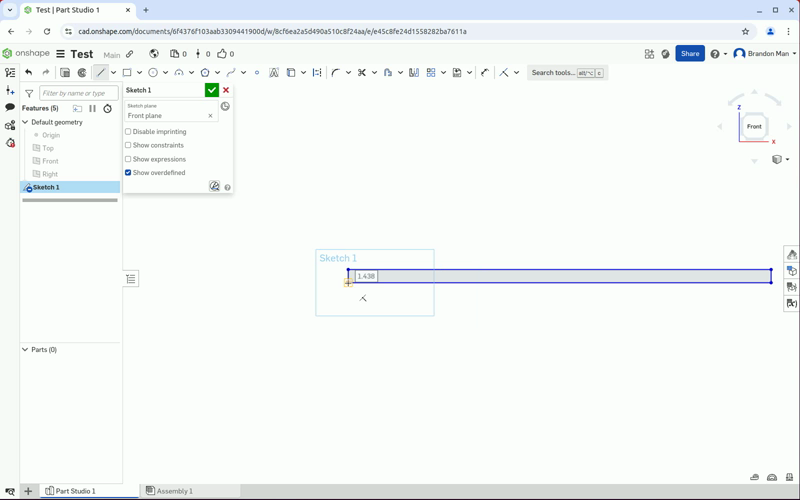
scroll(-6)
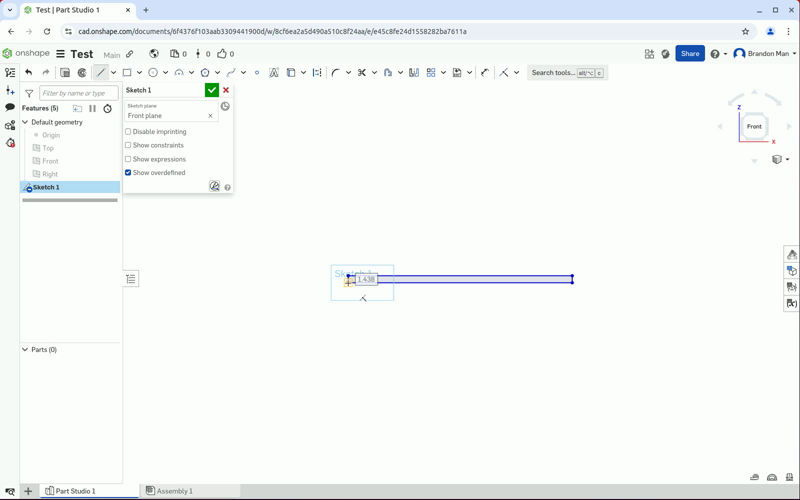
key(esc)
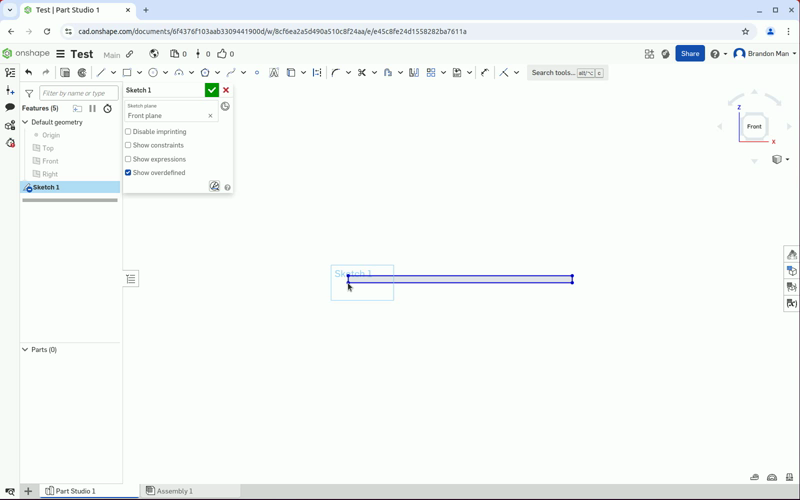
mouse_move(545, 278)
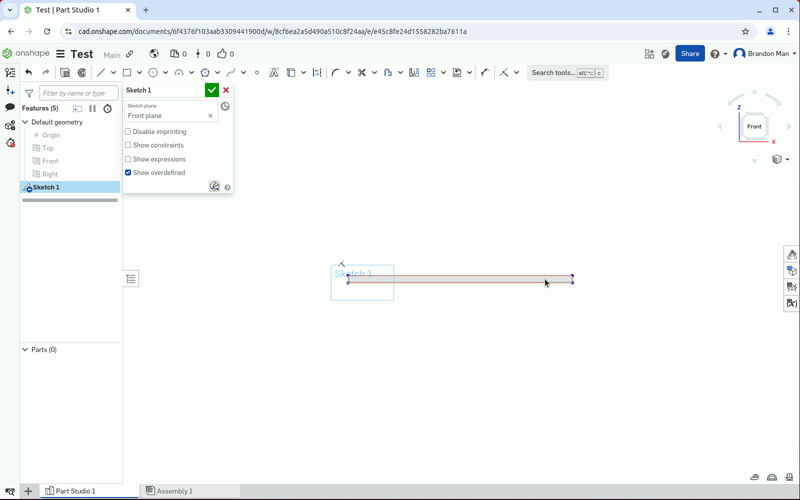
scroll(6)
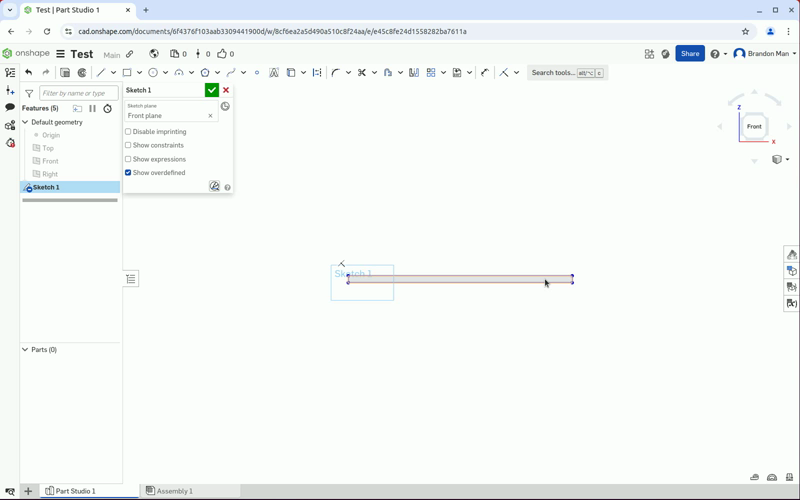
scroll(6)
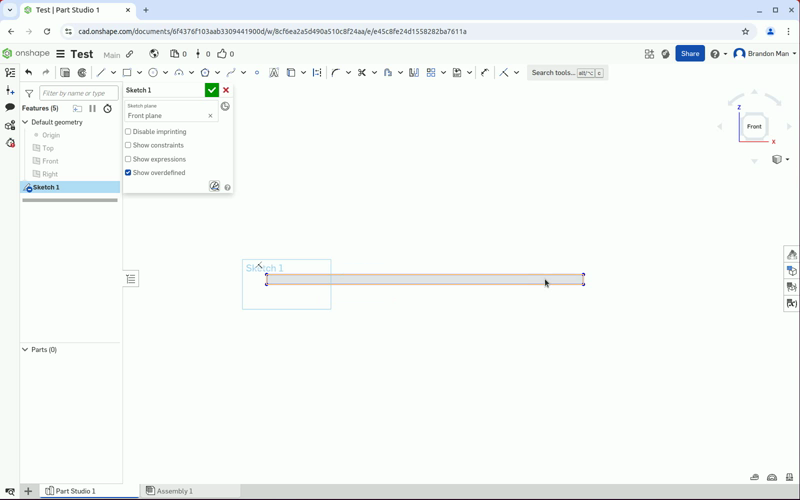
scroll(6)
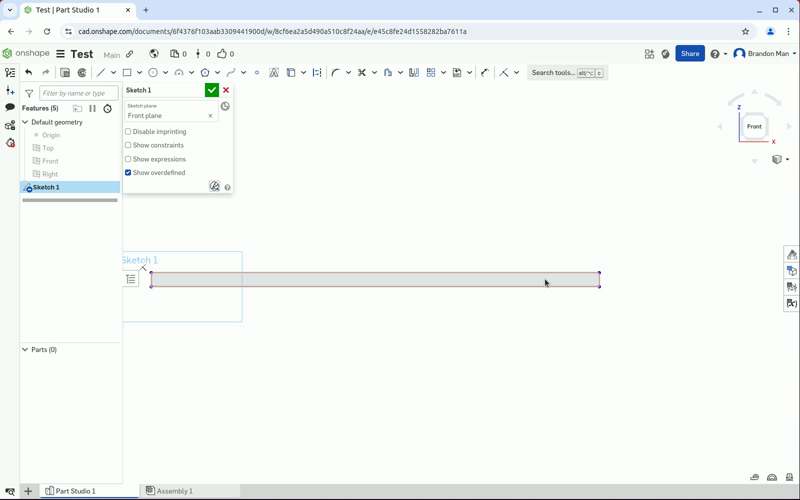
scroll(6)
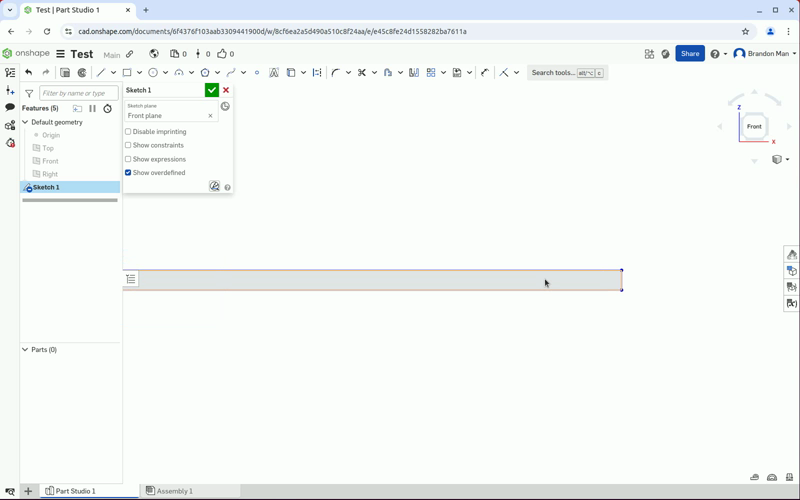
scroll(6)
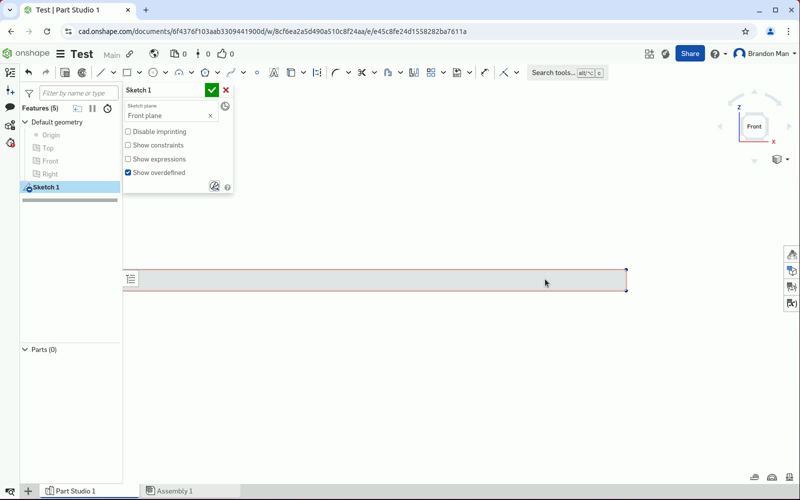
scroll(6)
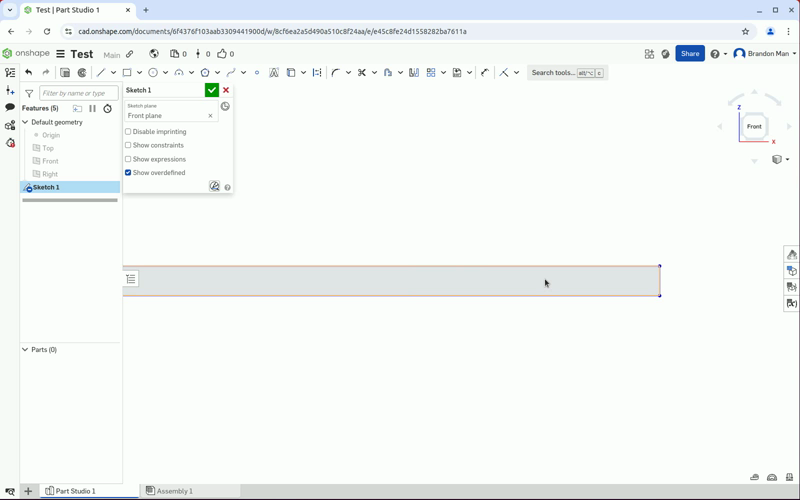
scroll(6)
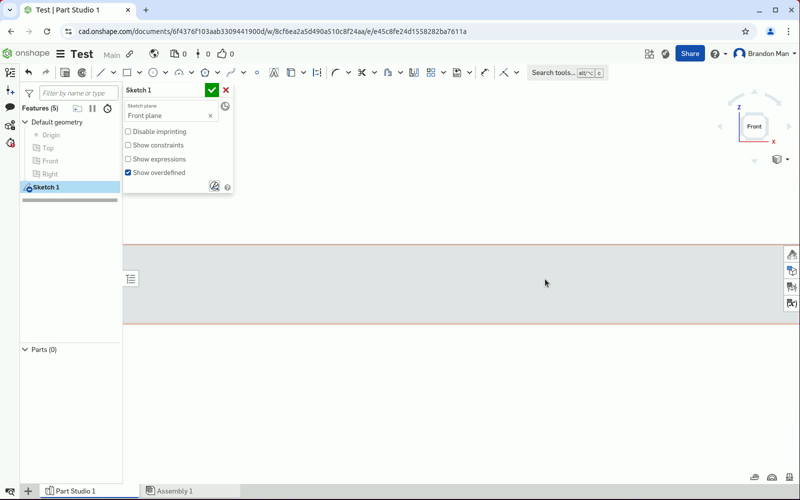
click(545, 278)
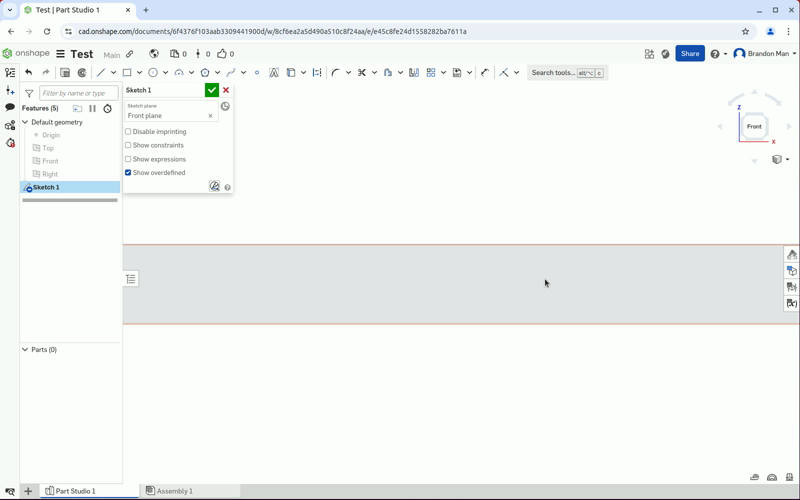
scroll(-6)
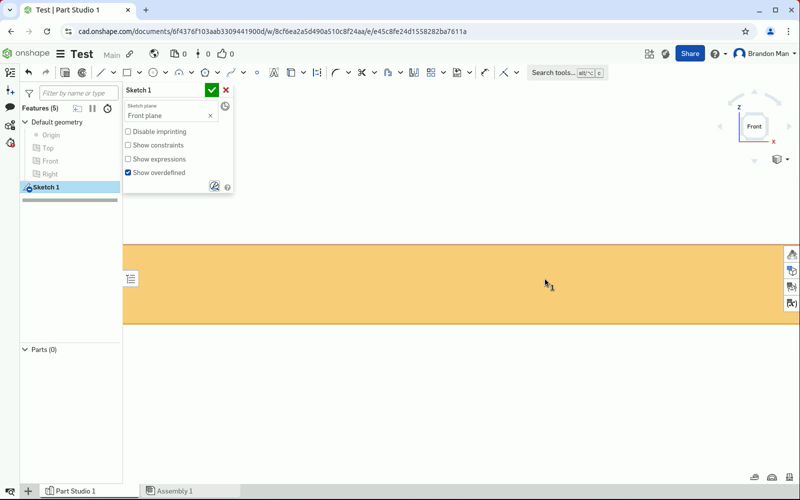
scroll(-6)
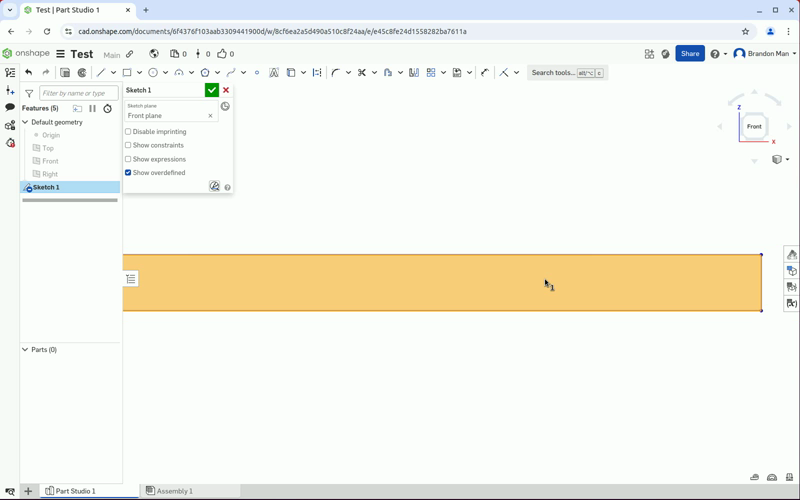
scroll(-6)
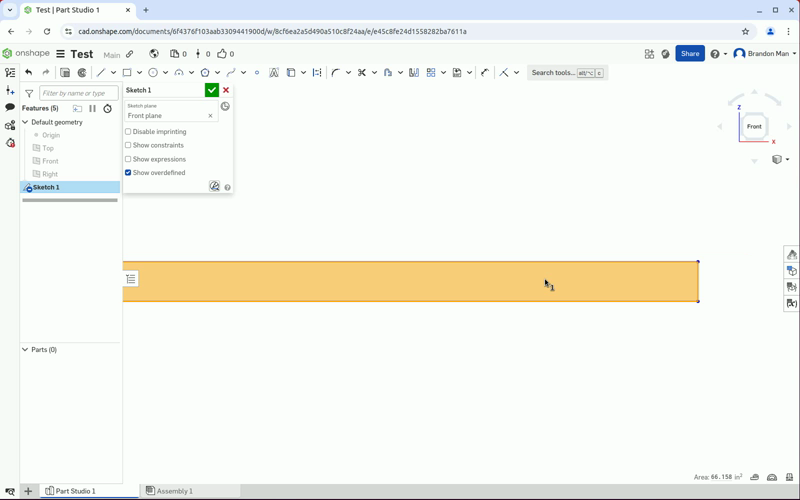
scroll(-6)
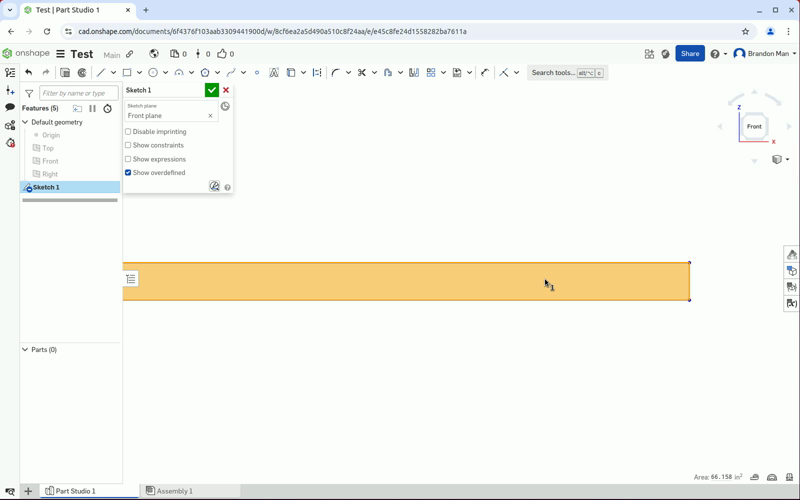
scroll(-6)
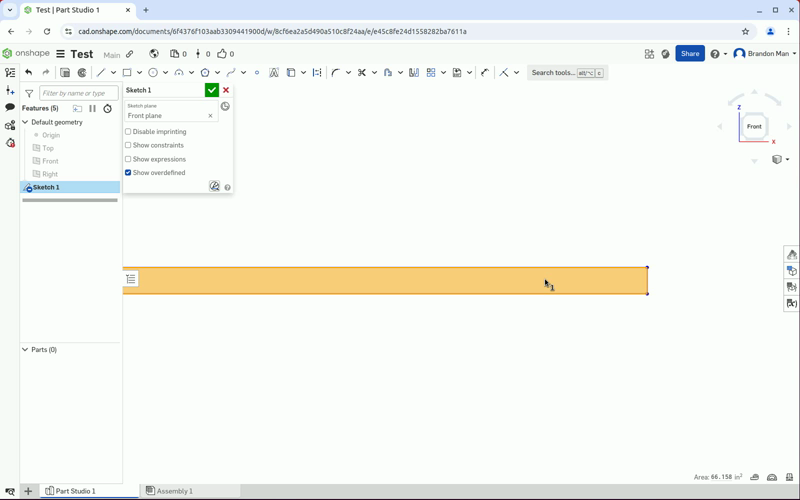
scroll(-6)
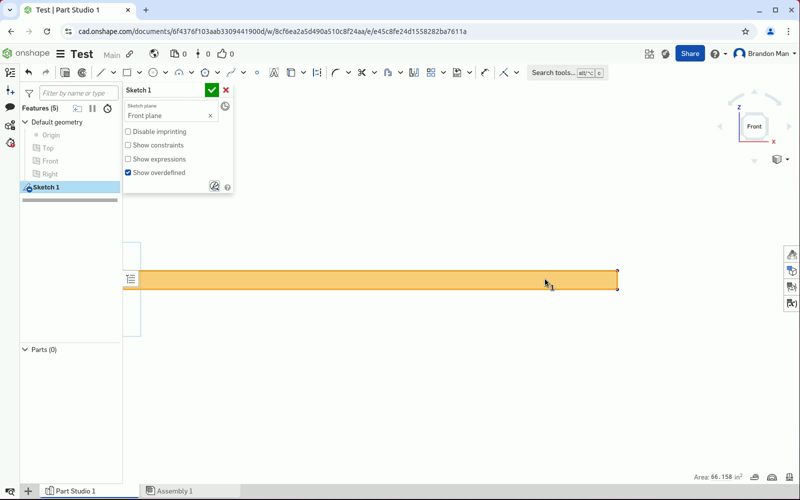
scroll(-6)
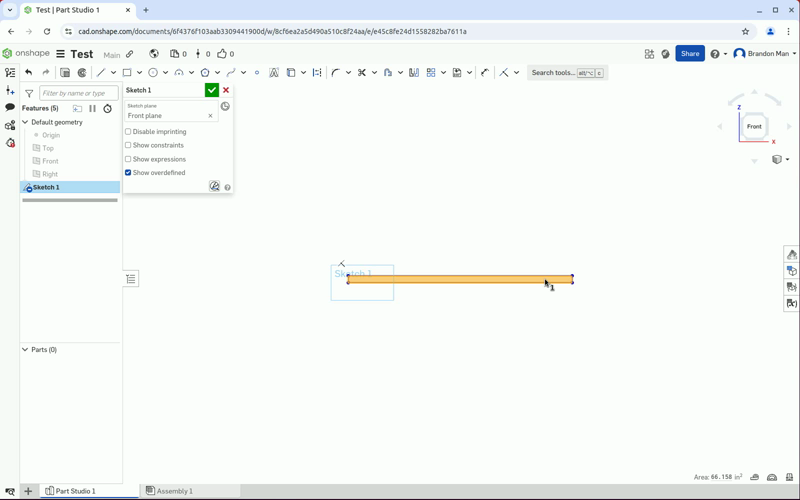
mouse_move(73, 352)
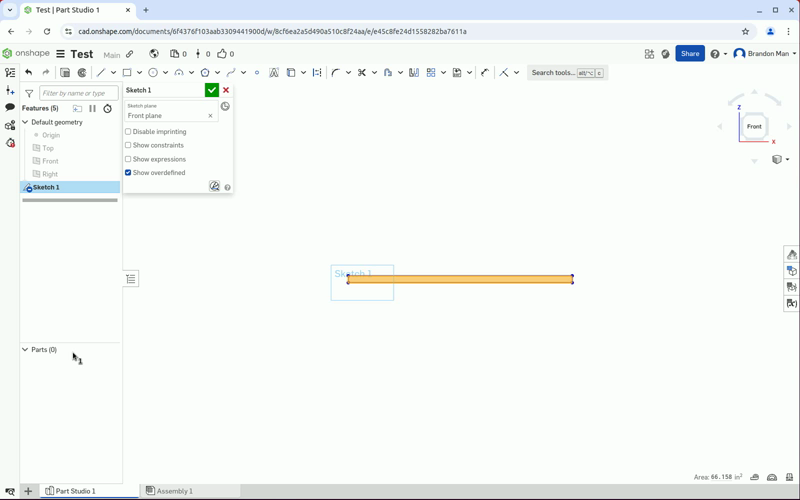
key(shift+y)
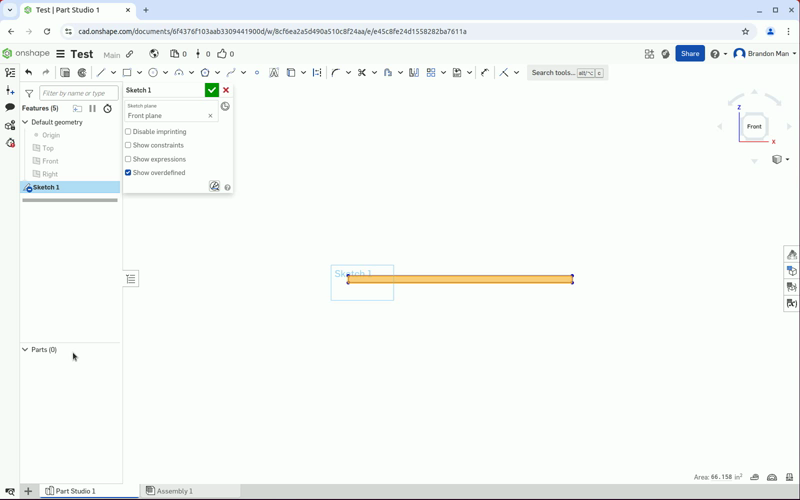
key(shift+e)
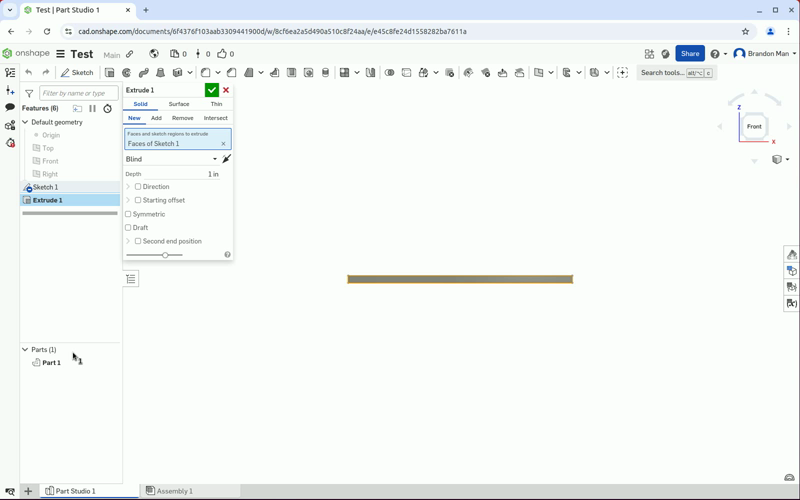
mouse_move(143, 106)
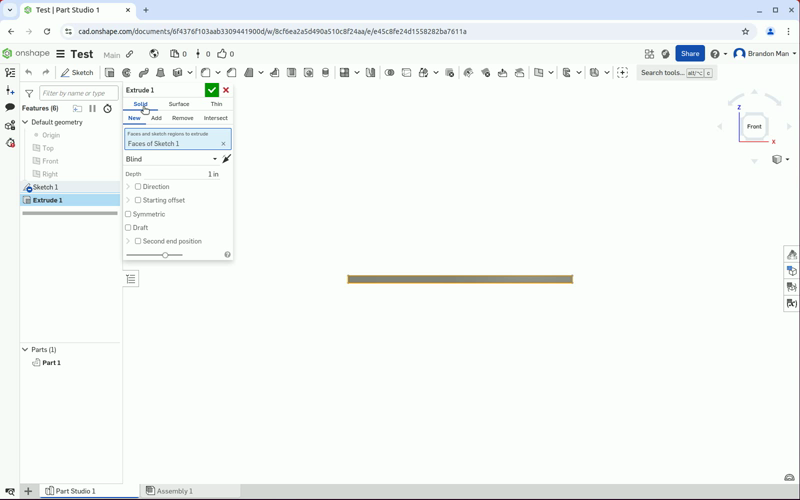
click(143, 106)
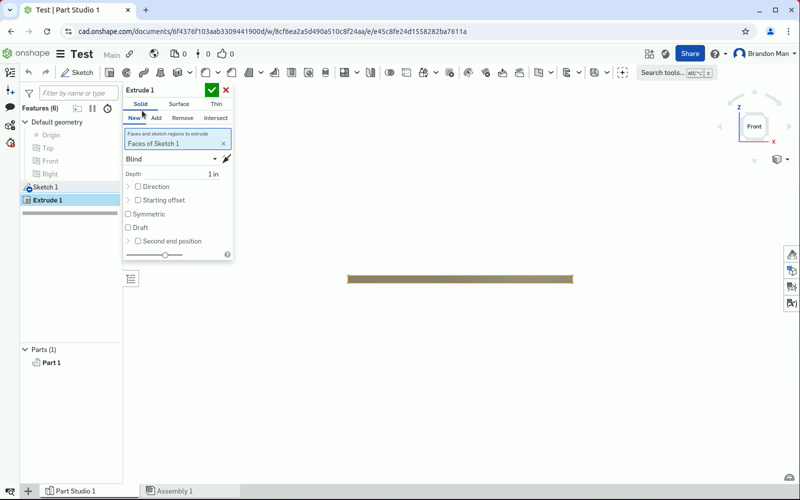
mouse_move(137, 120)
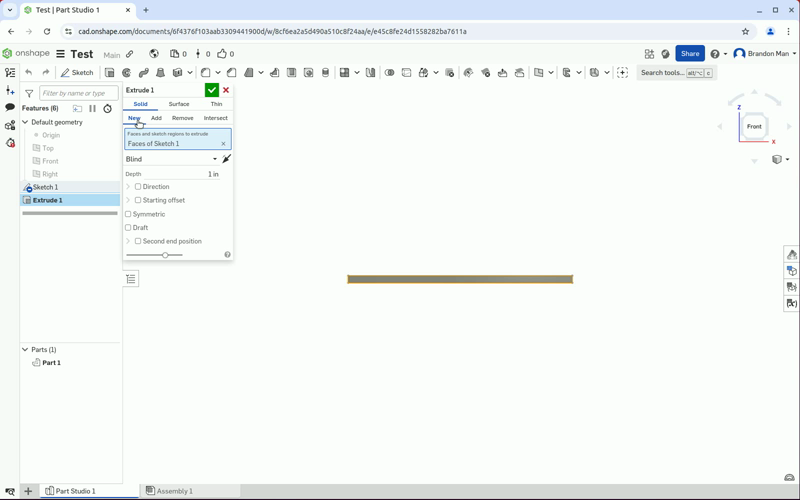
click(137, 120)
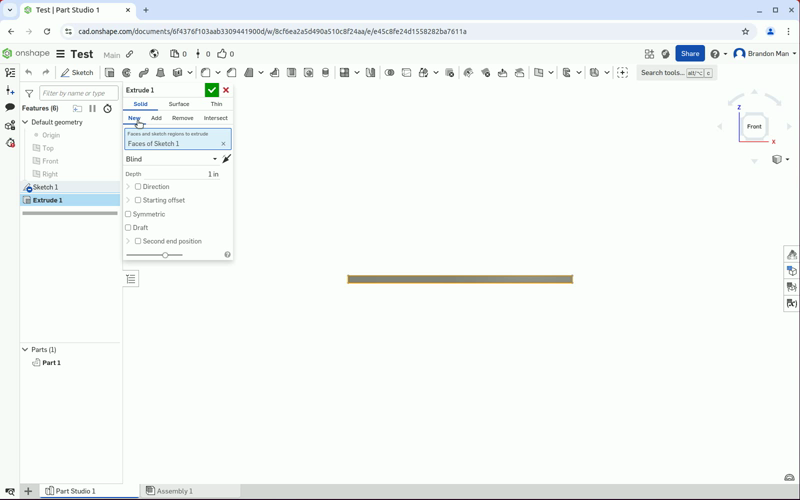
key(tab, 4)
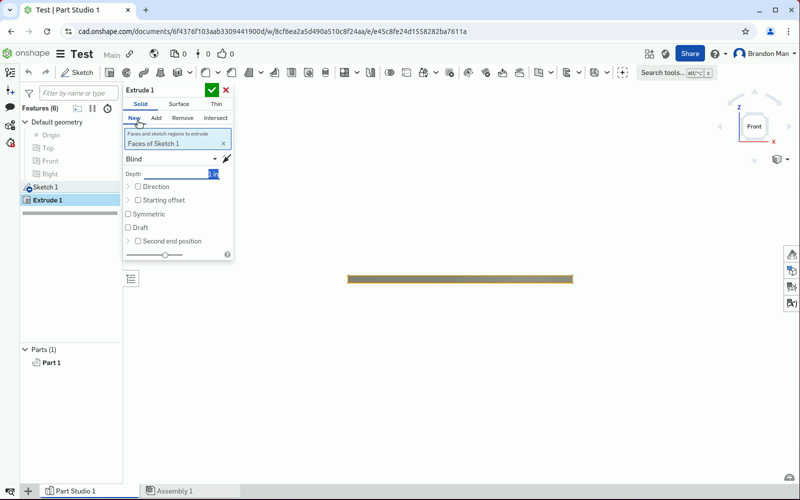
text(46.216)
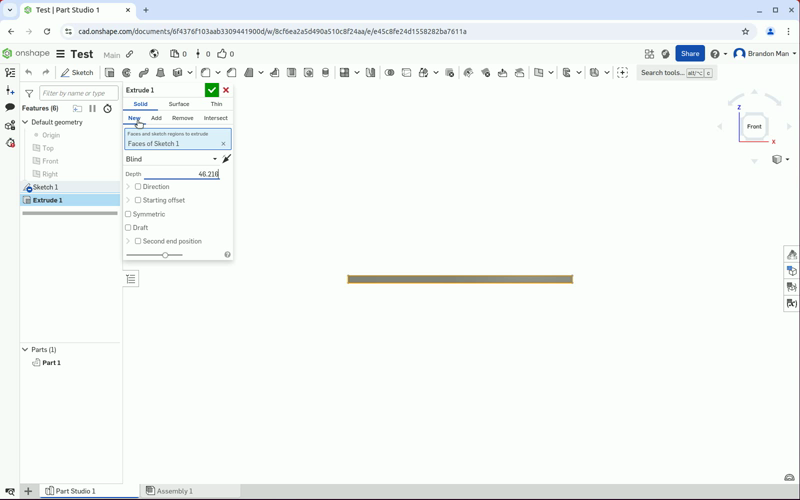
key(tab, 3)
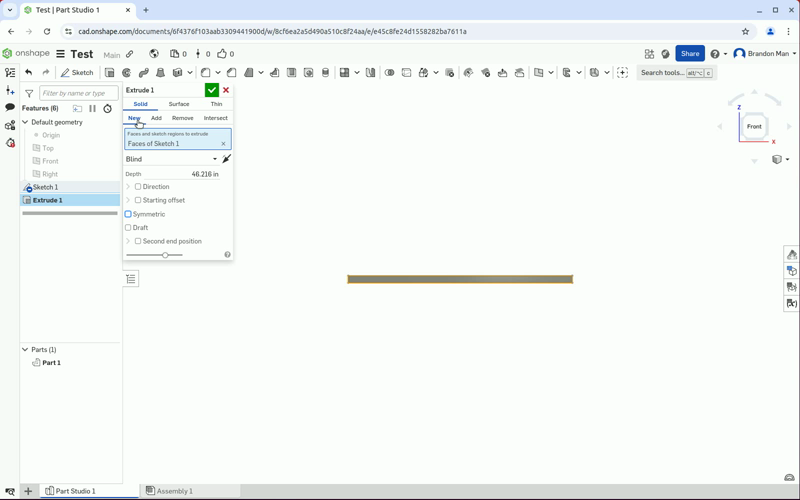
key(space)
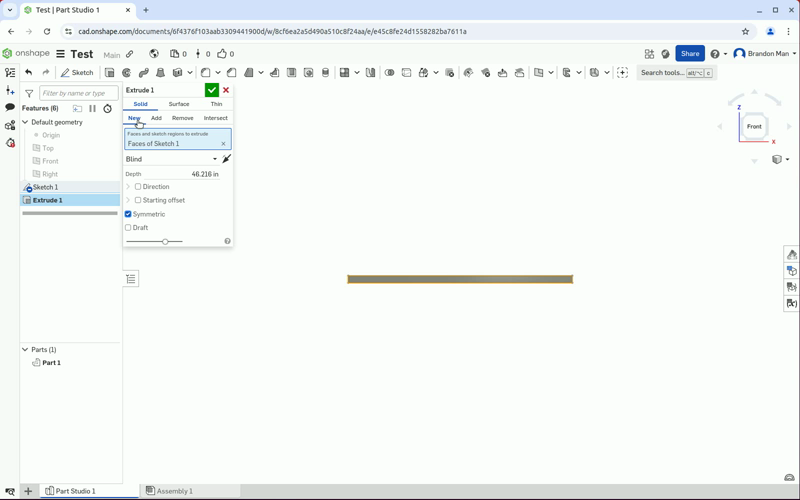
key(enter)
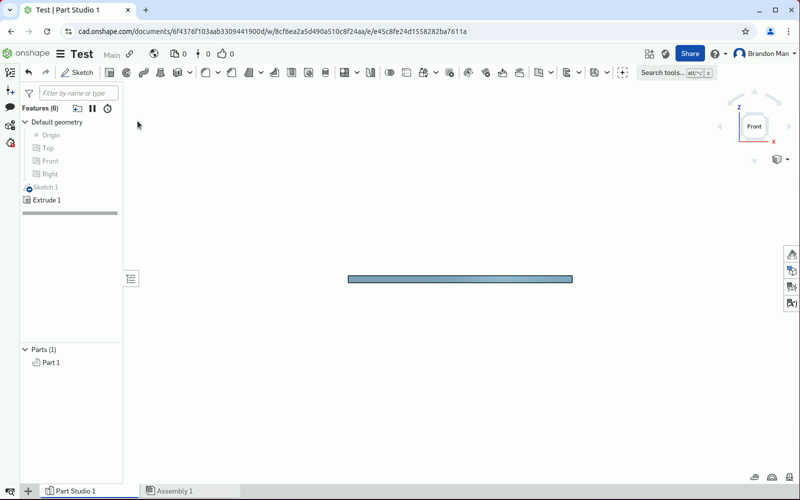
key(shift+h)
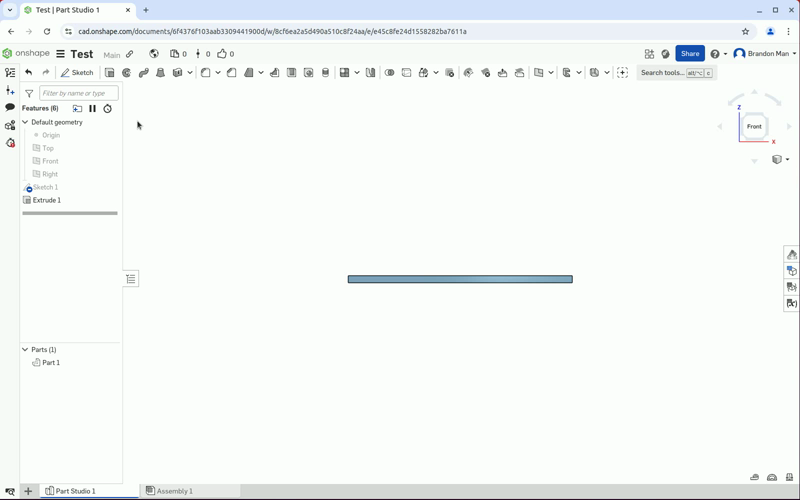
key(shift+h)
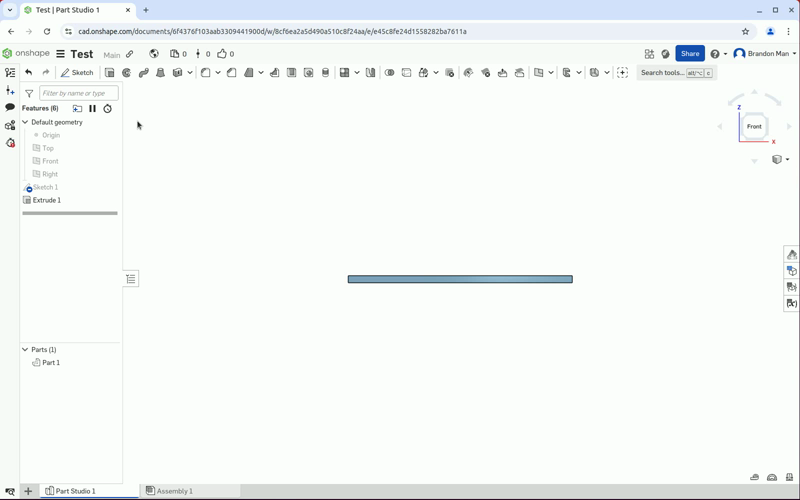
mouse_move(73, 189)
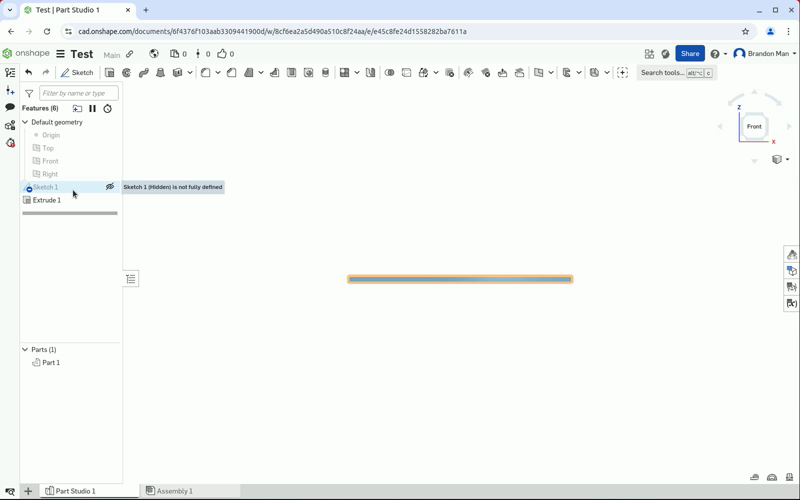
click(73, 189)
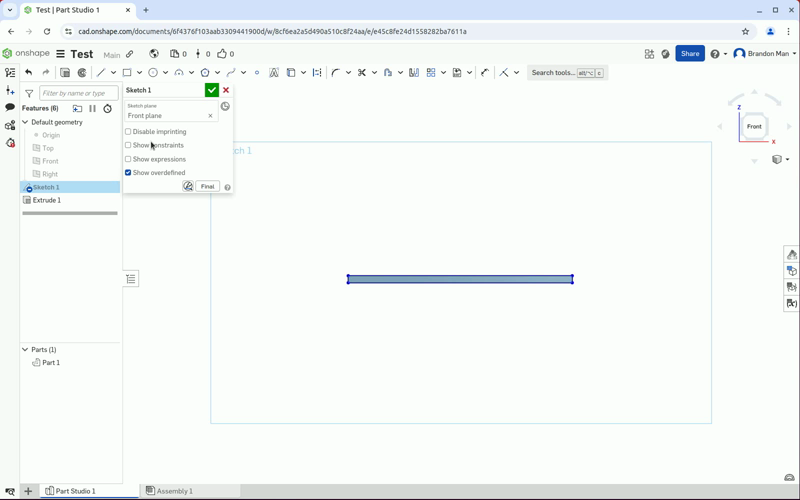
mouse_move(229, 92)
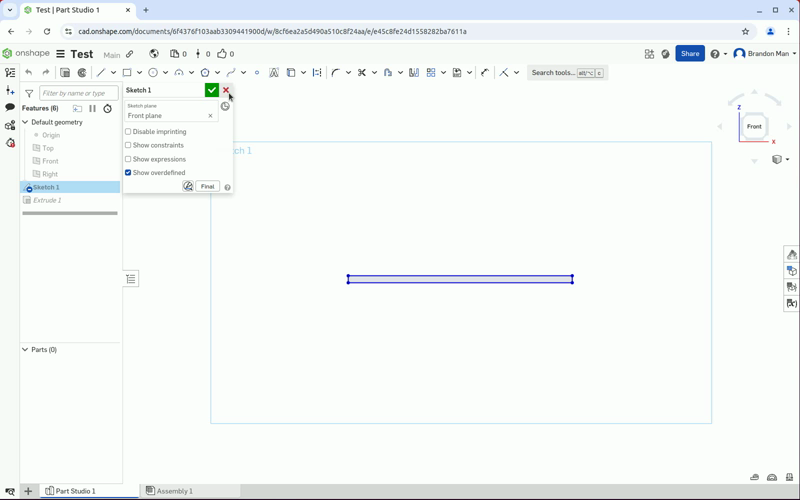
click(229, 92)
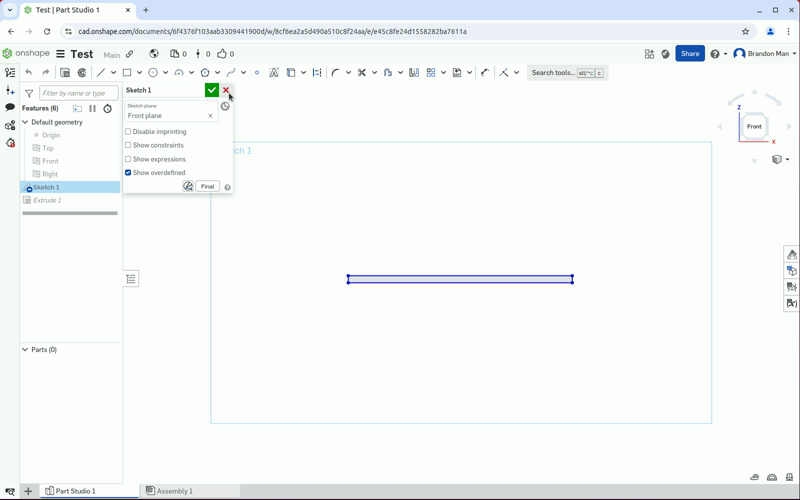
key(shift+s)
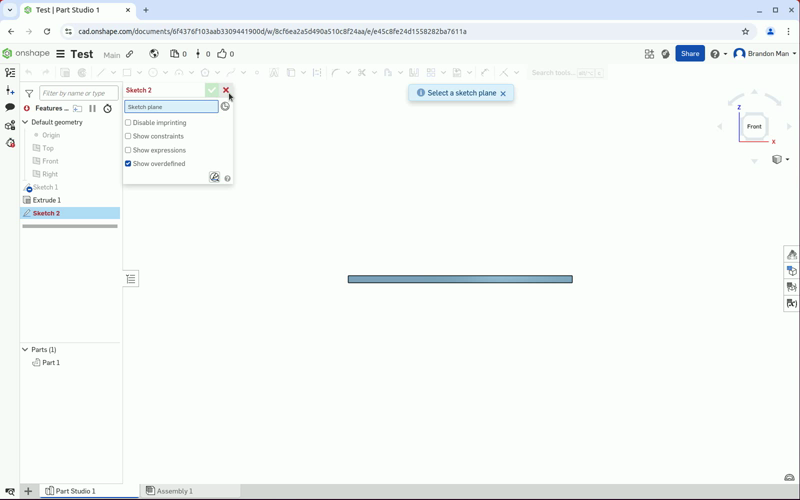
mouse_move(73, 163)
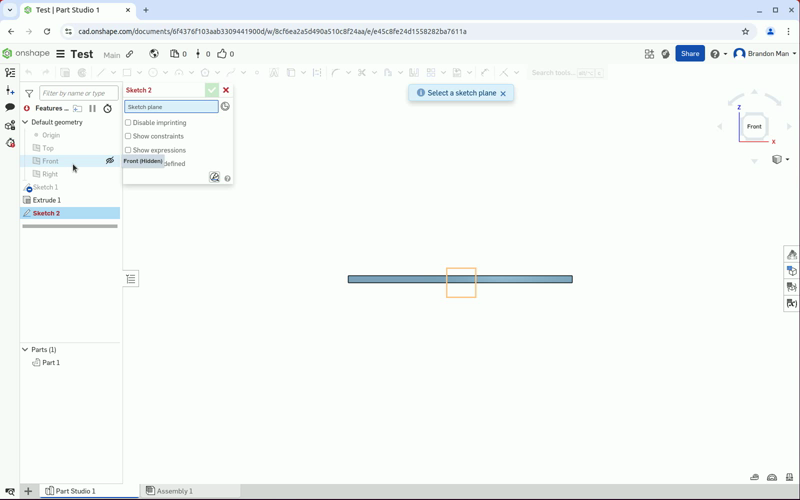
click(73, 163)
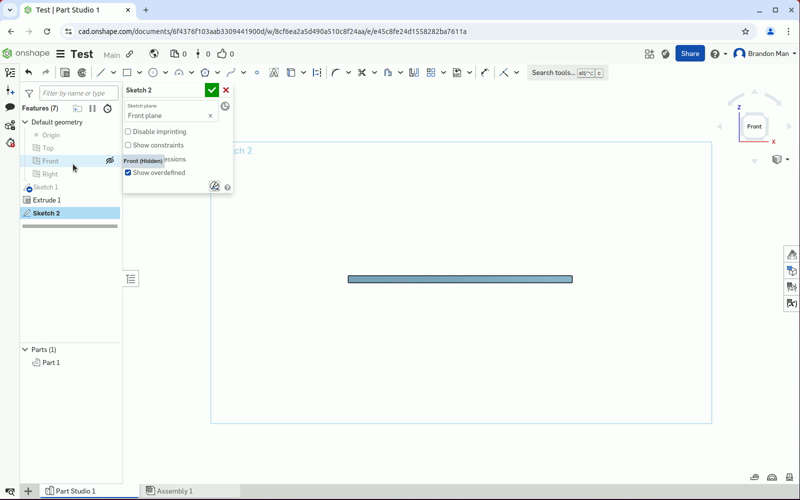
mouse_move(73, 352)
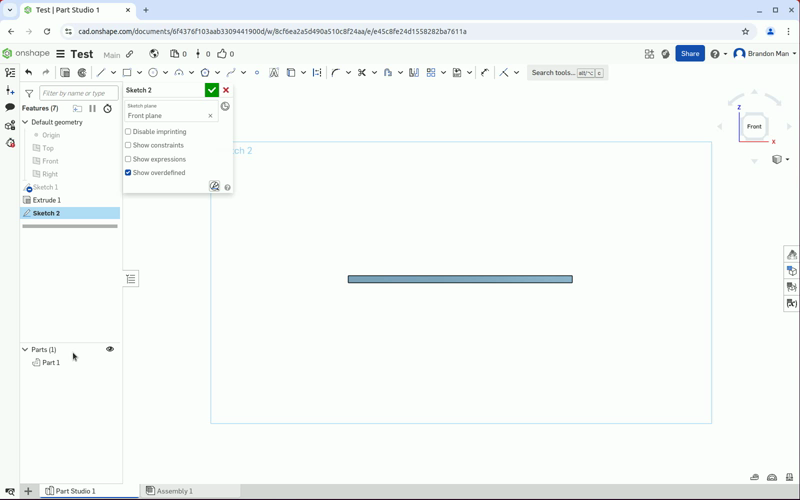
key(y)
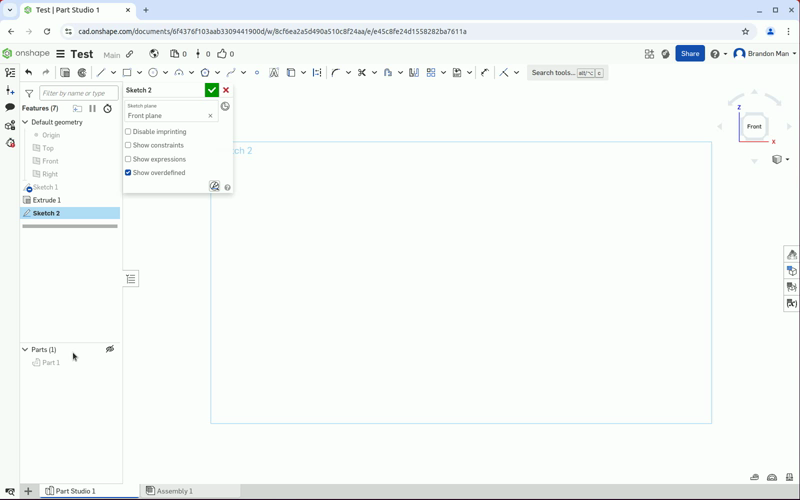
key(l)
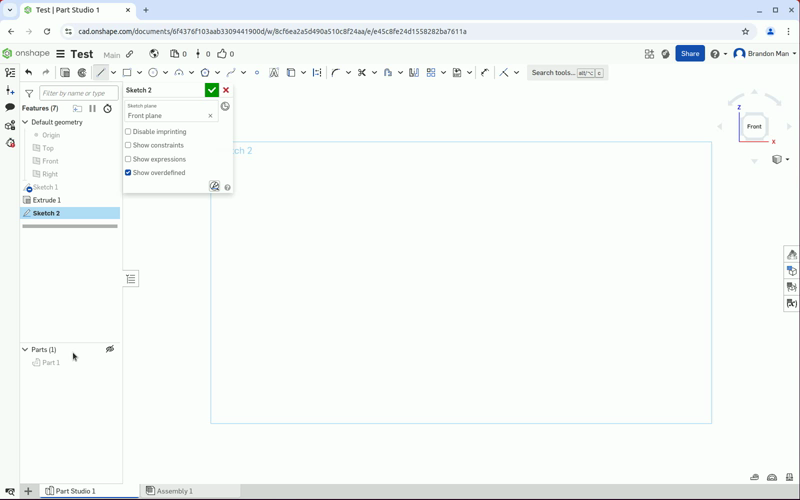
key_down(shift)
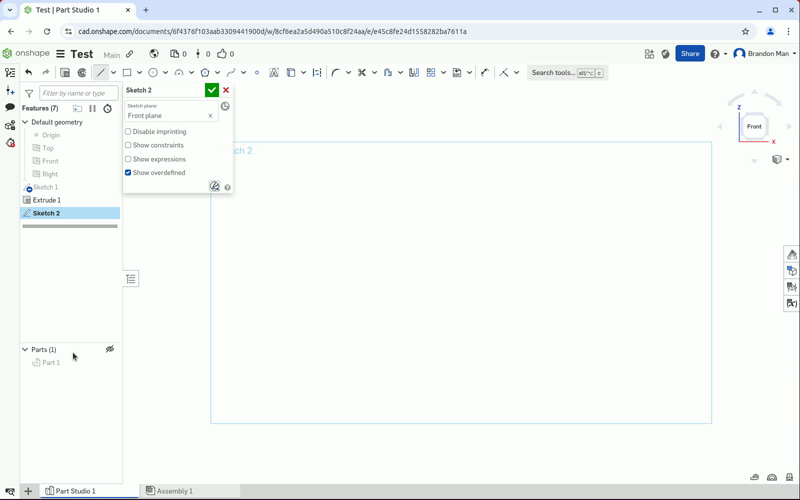
mouse_move(398, 345)
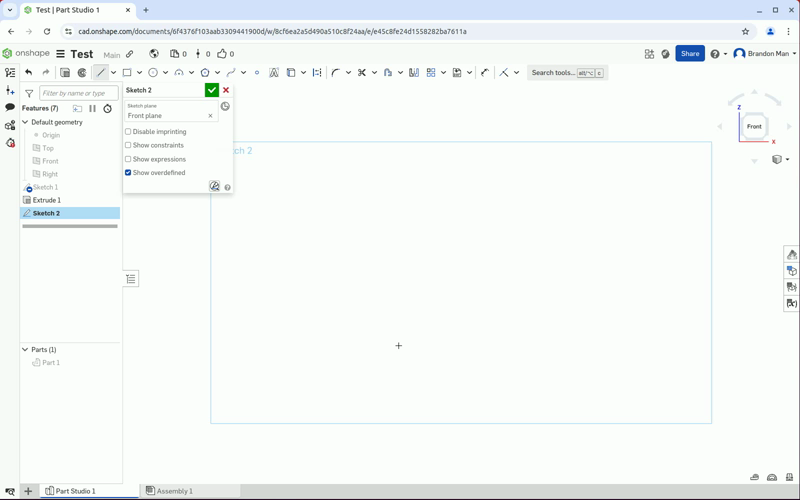
click(398, 345)
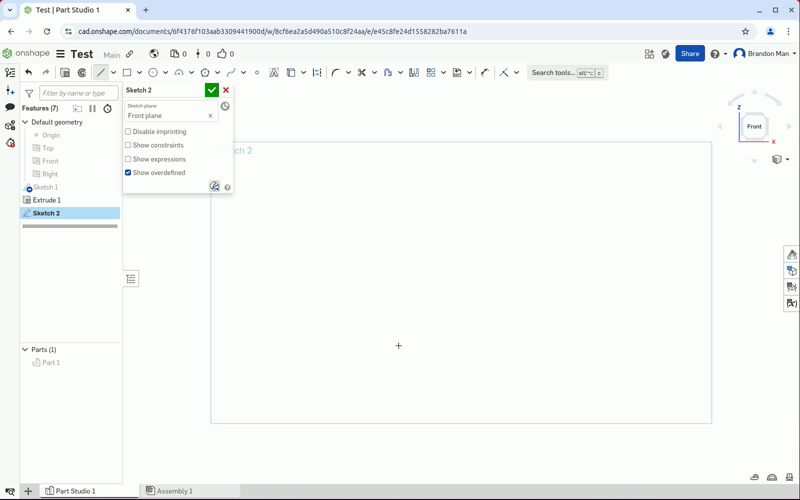
key_up(shift)
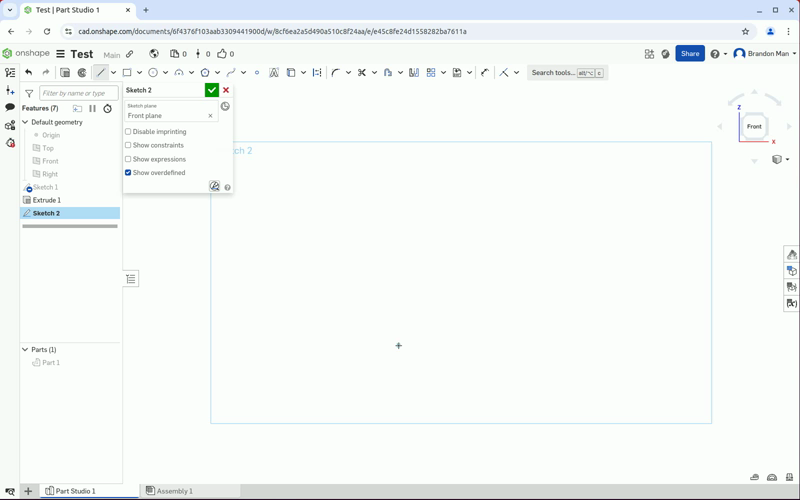
key_down(shift)
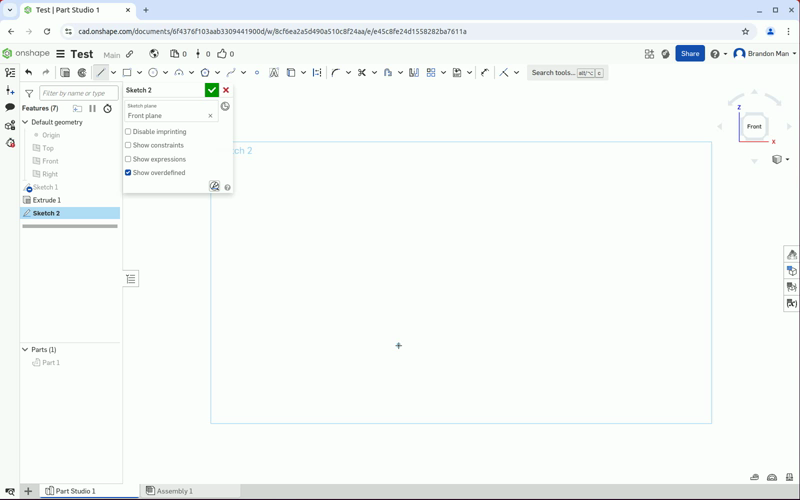
mouse_move(461, 282)
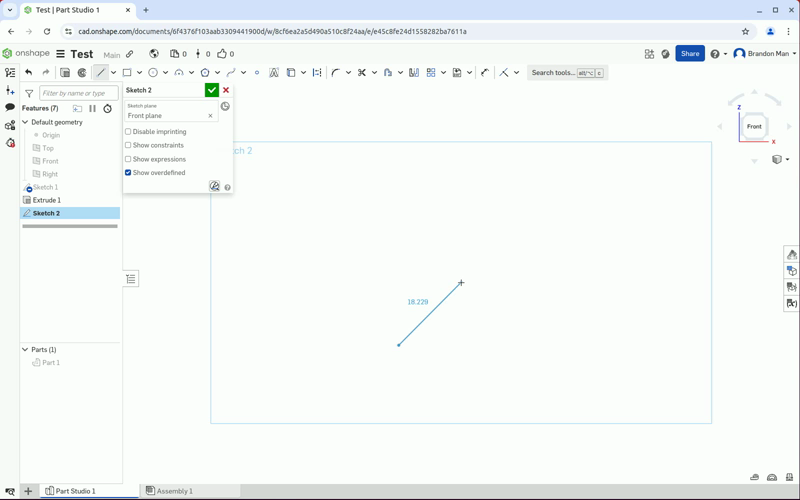
click(461, 282)
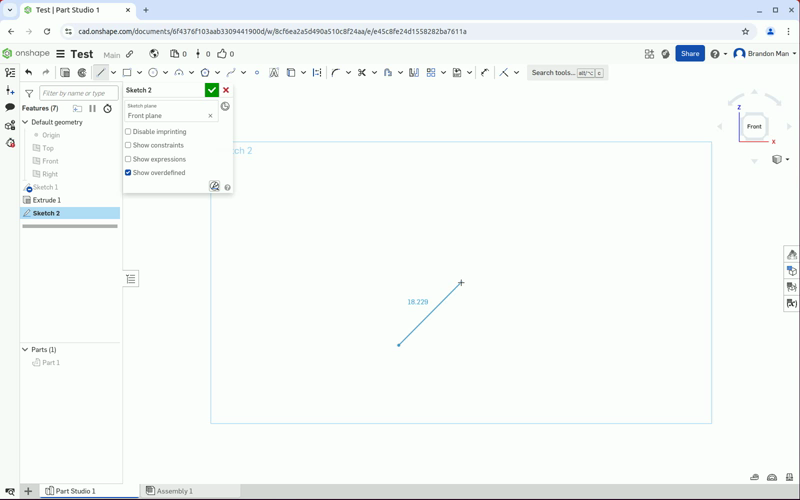
key_up(shift)
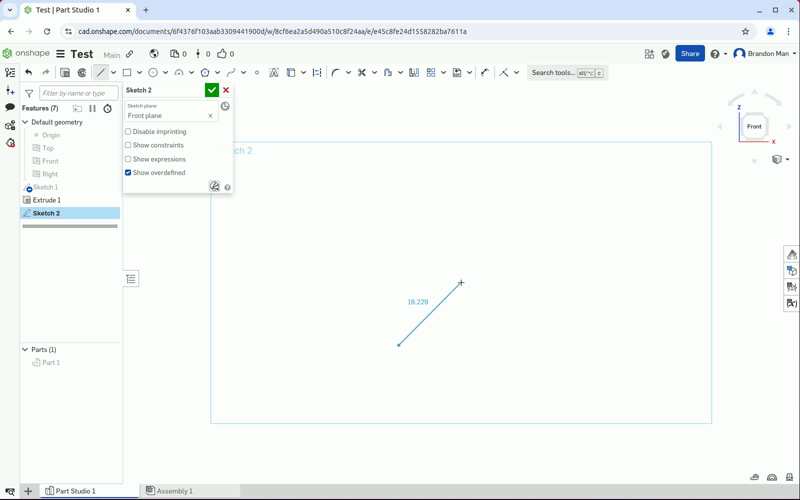
key_down(shift)
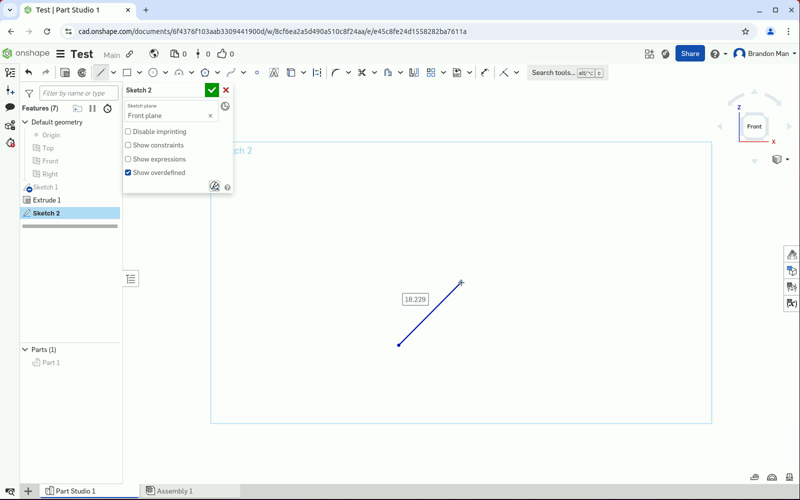
mouse_move(491, 282)
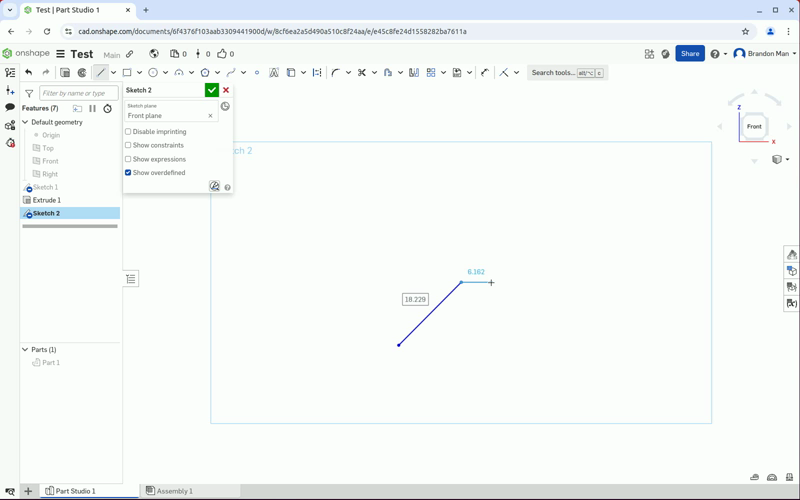
mouse_move(452, 282)
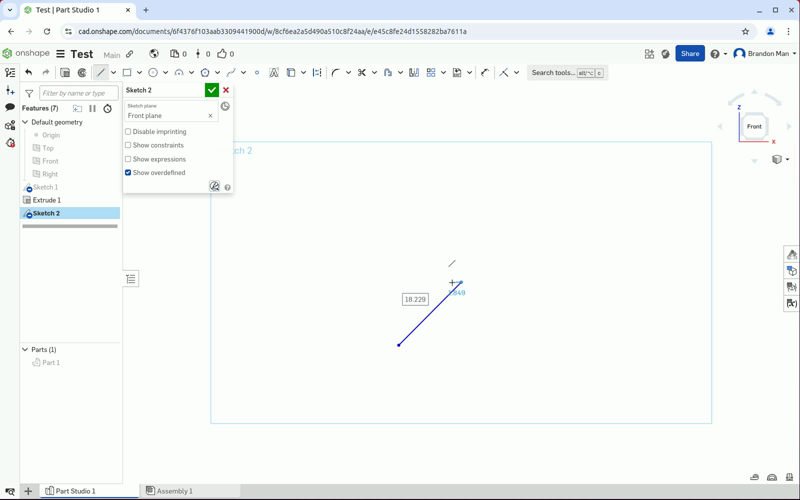
click(452, 282)
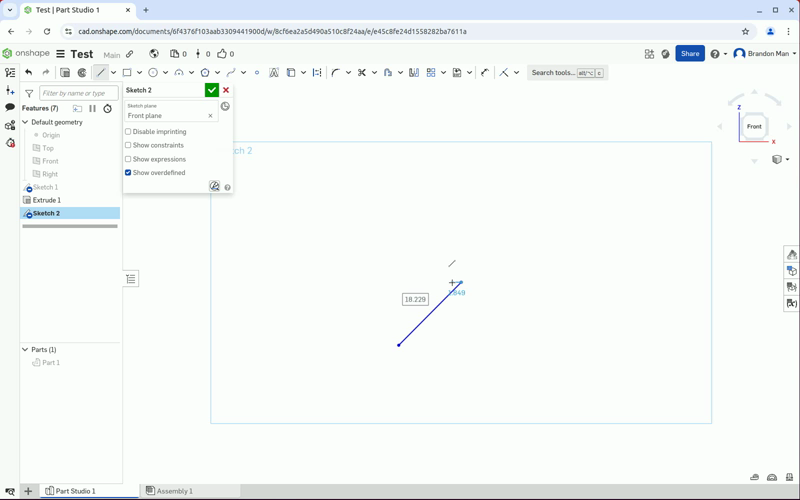
key_up(shift)
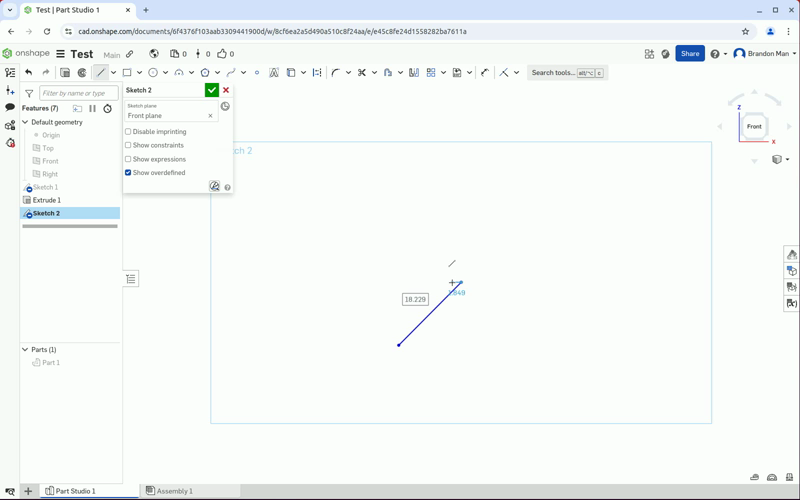
key_down(shift)
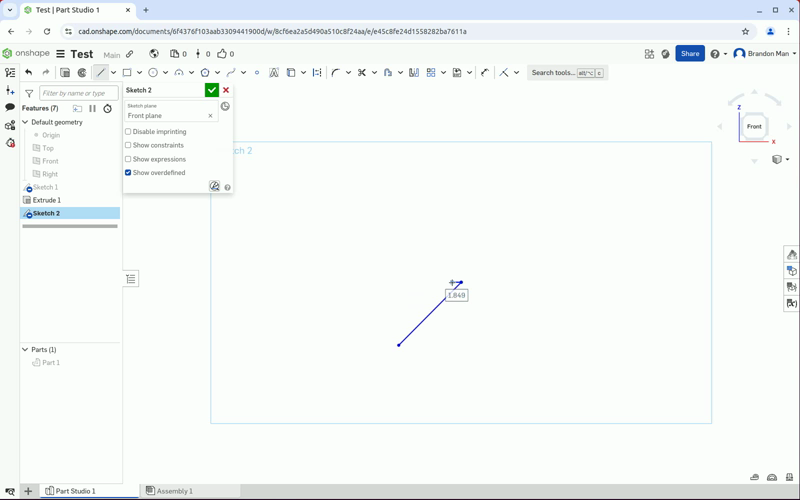
mouse_move(398, 335)
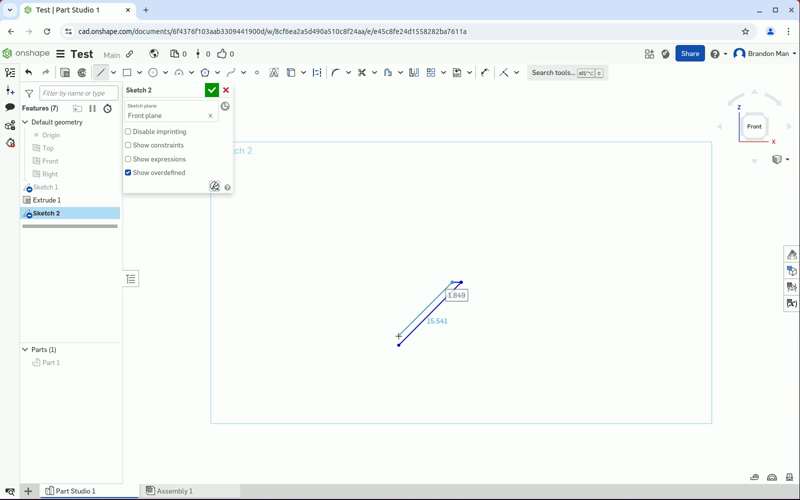
click(398, 335)
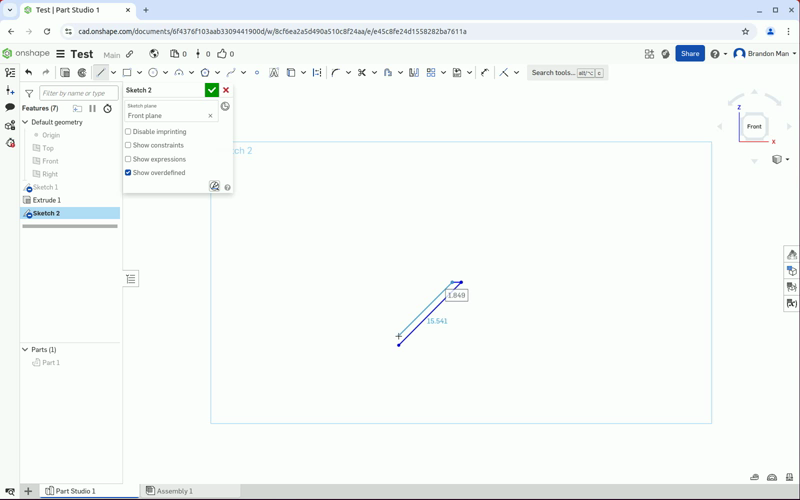
key_up(shift)
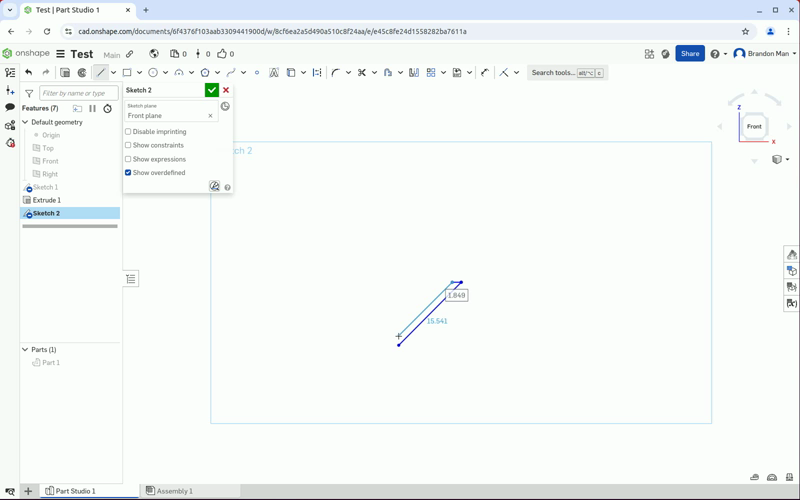
mouse_move(428, 335)
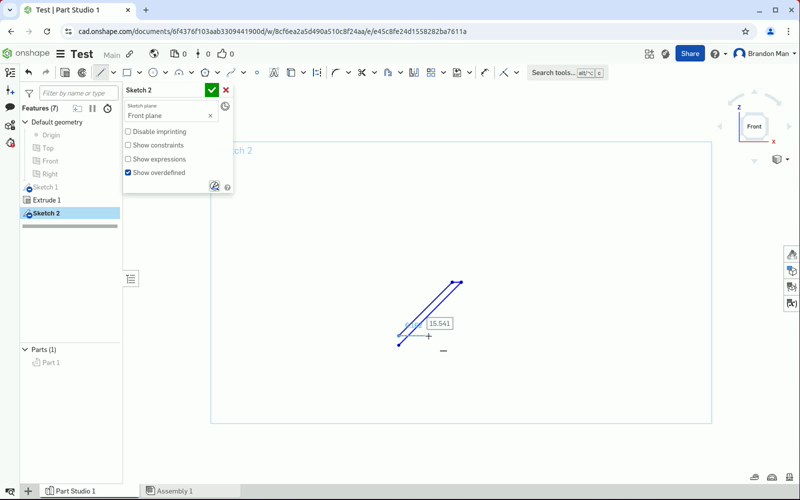
key_down(shift)
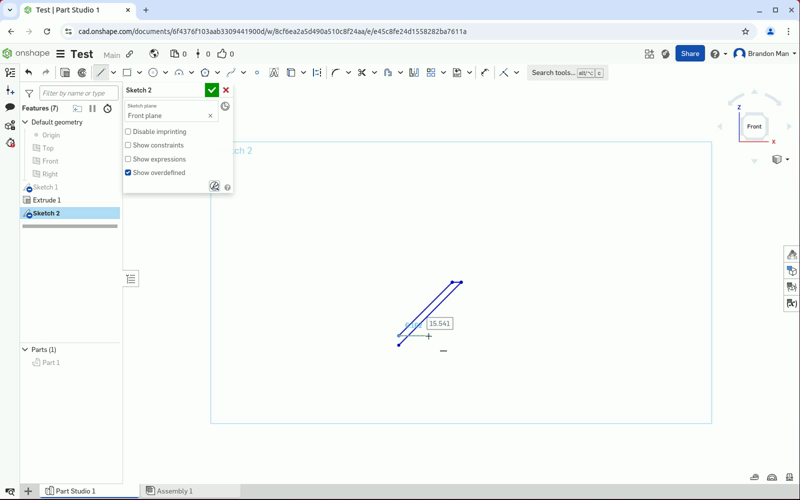
mouse_move(398, 345)
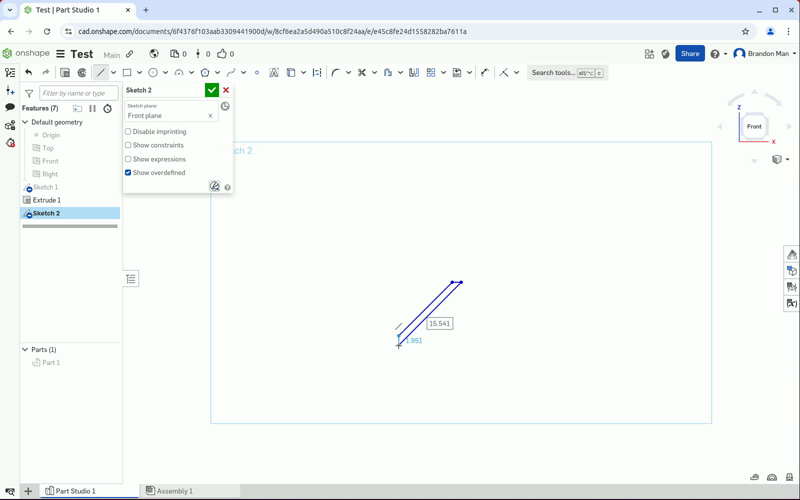
key_up(shift)
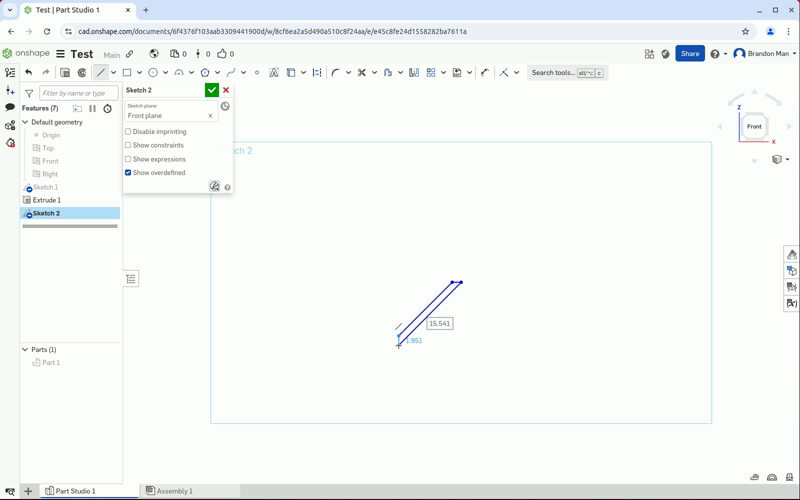
click(398, 345)
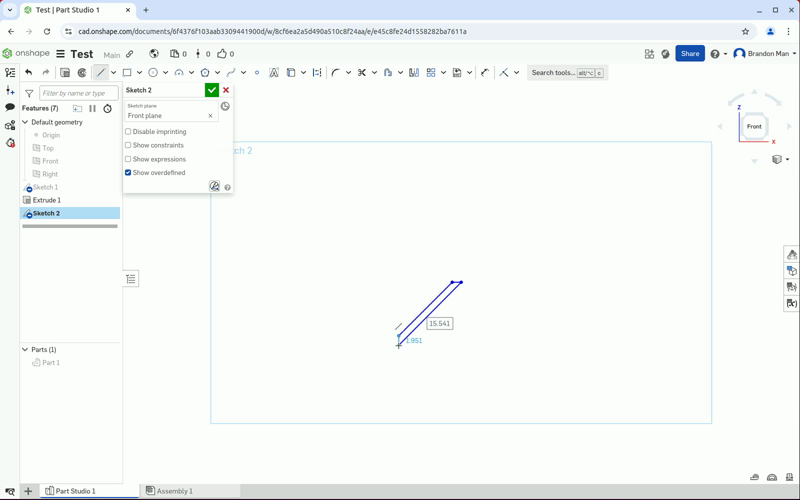
key(esc)
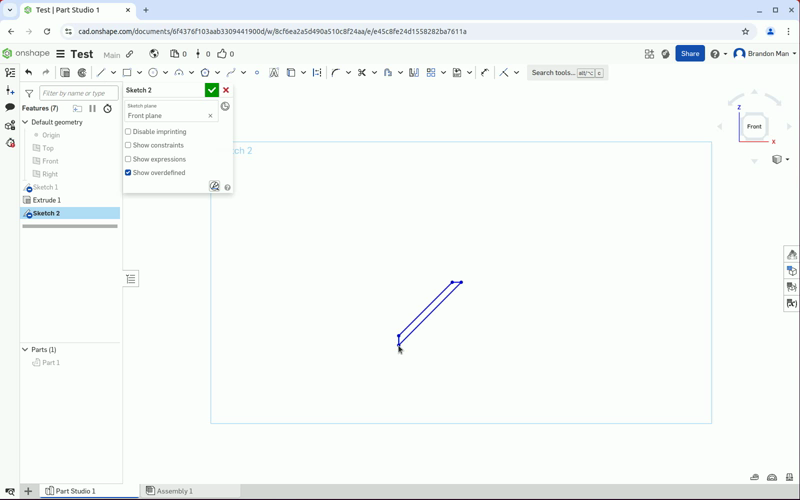
mouse_move(438, 303)
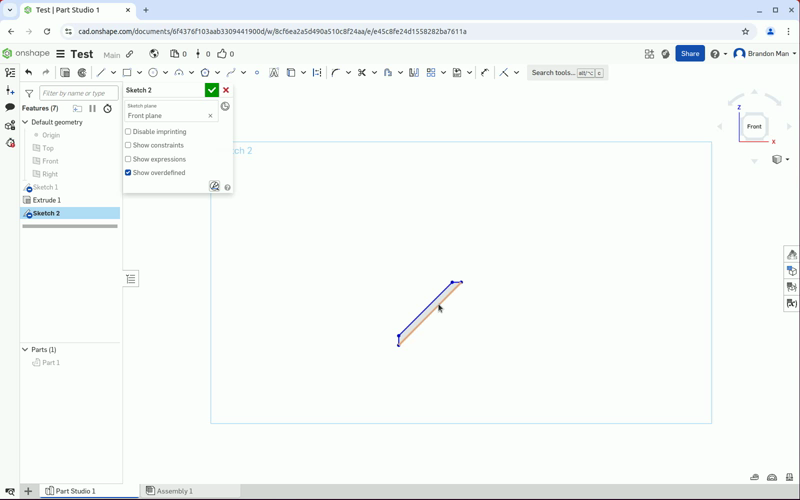
scroll(6)
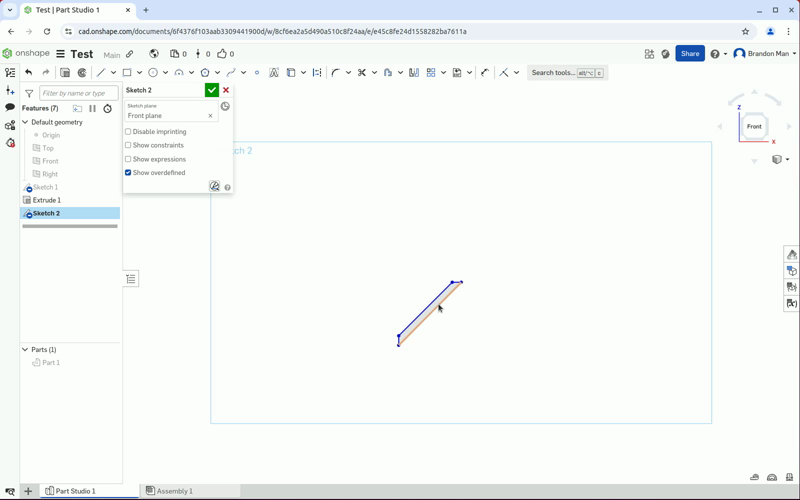
scroll(6)
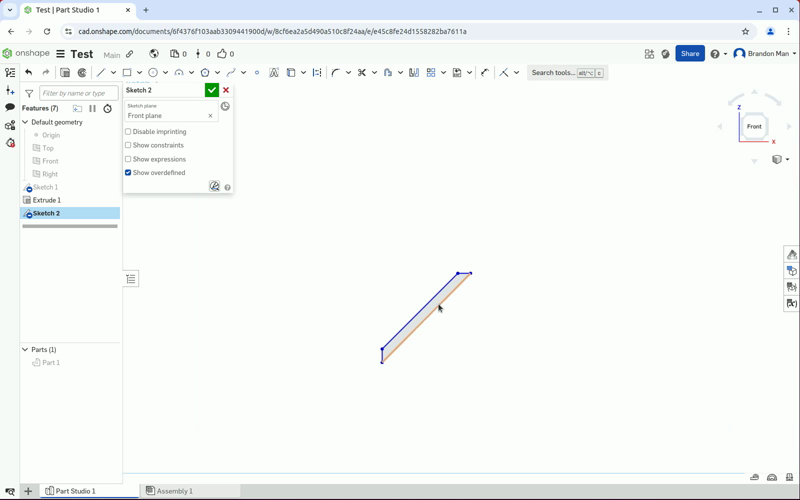
scroll(6)
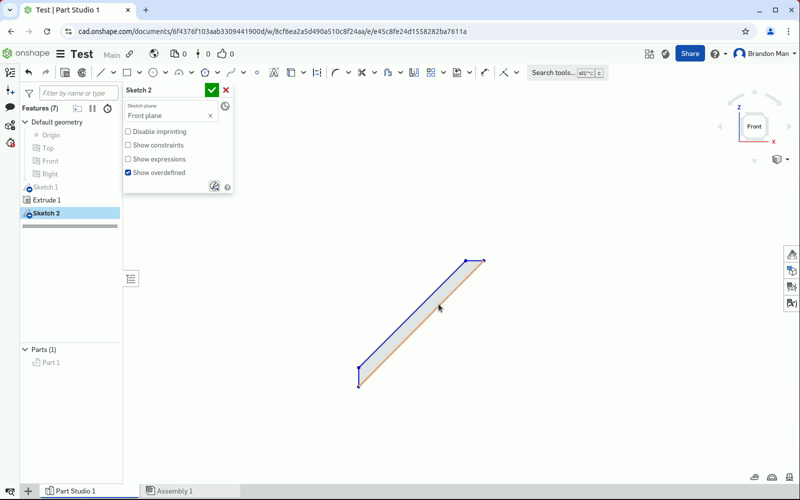
scroll(6)
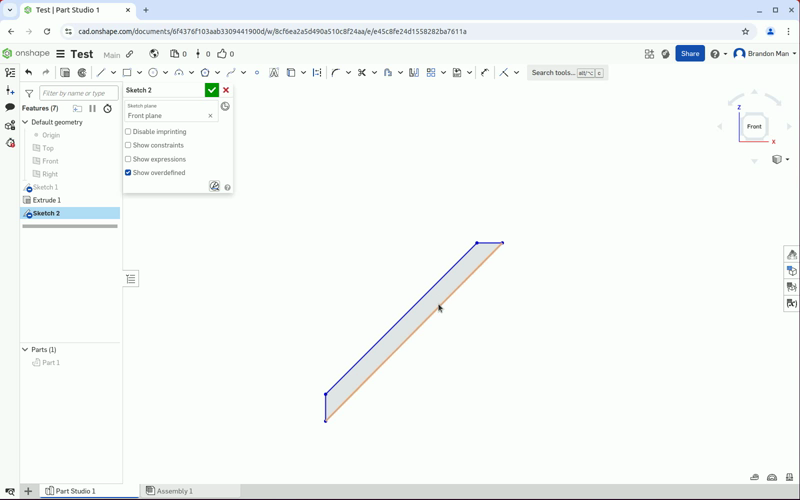
scroll(6)
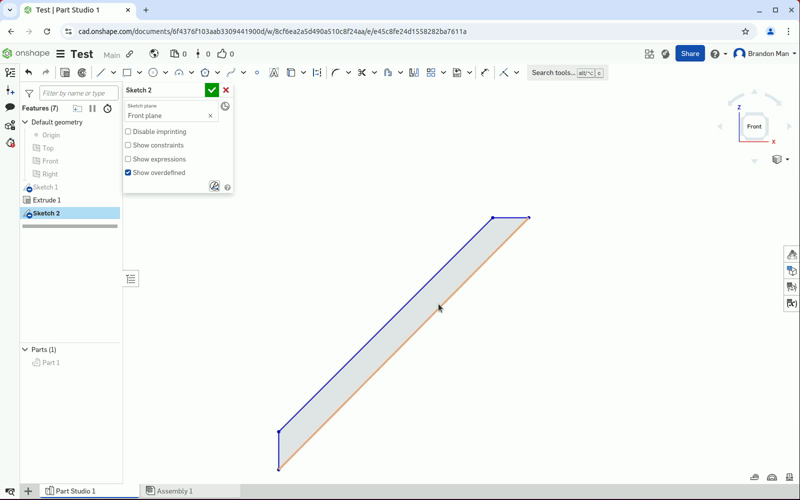
scroll(6)
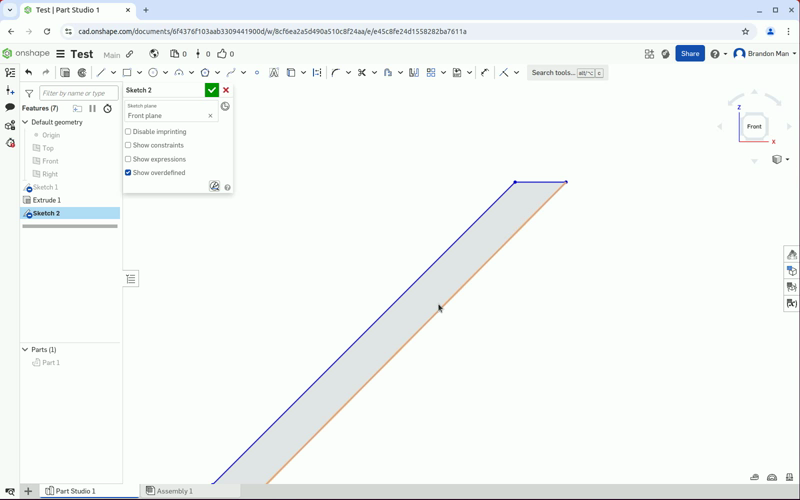
scroll(6)
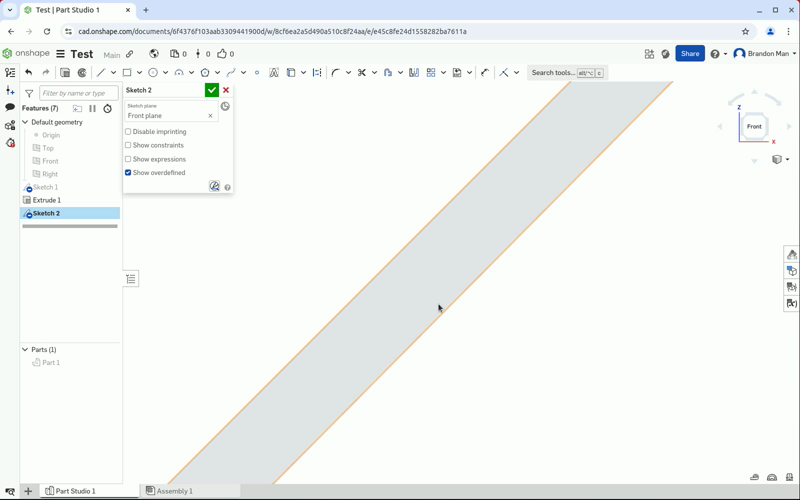
click(438, 303)
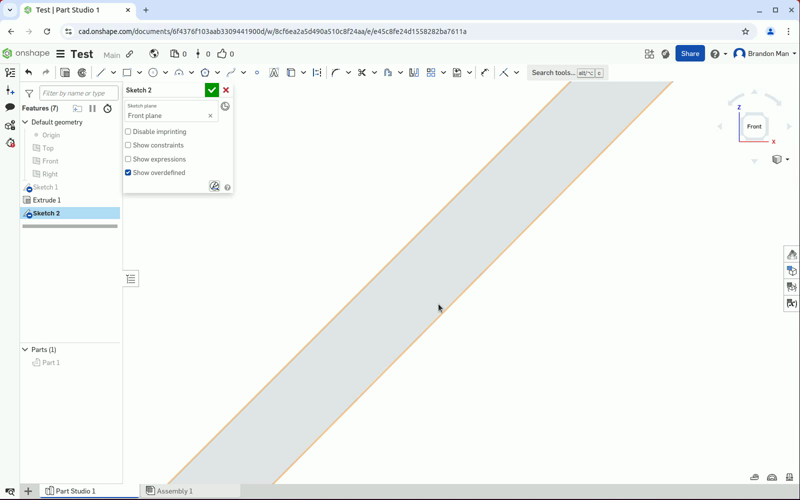
scroll(-6)
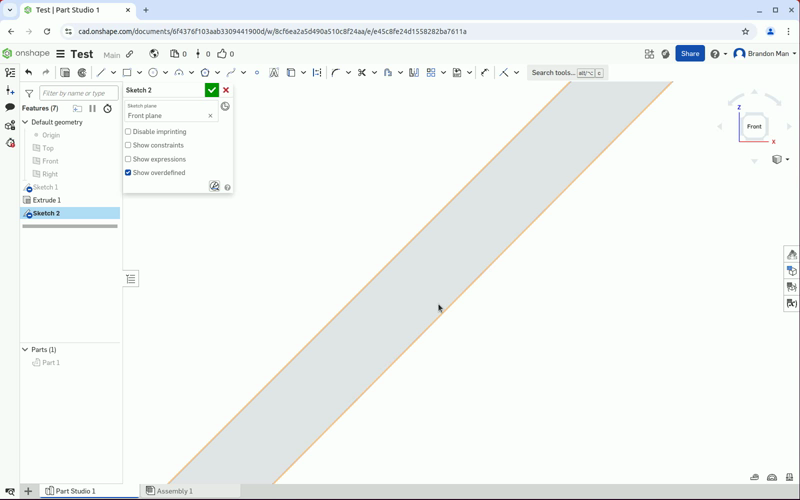
scroll(-6)
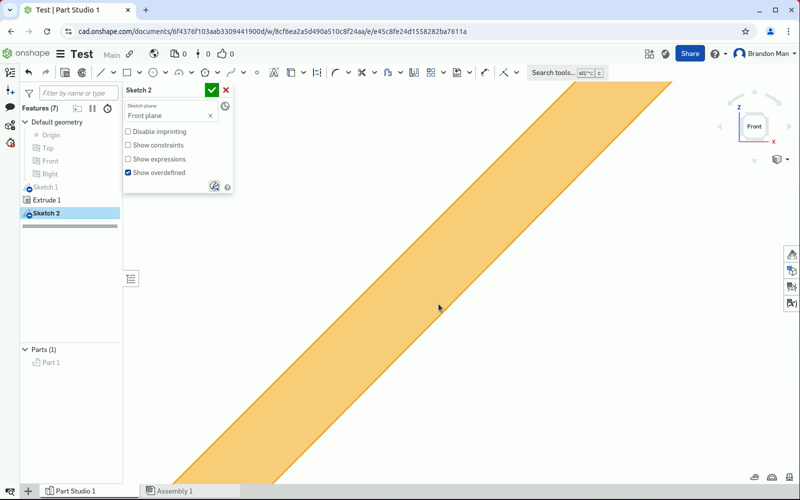
scroll(-6)
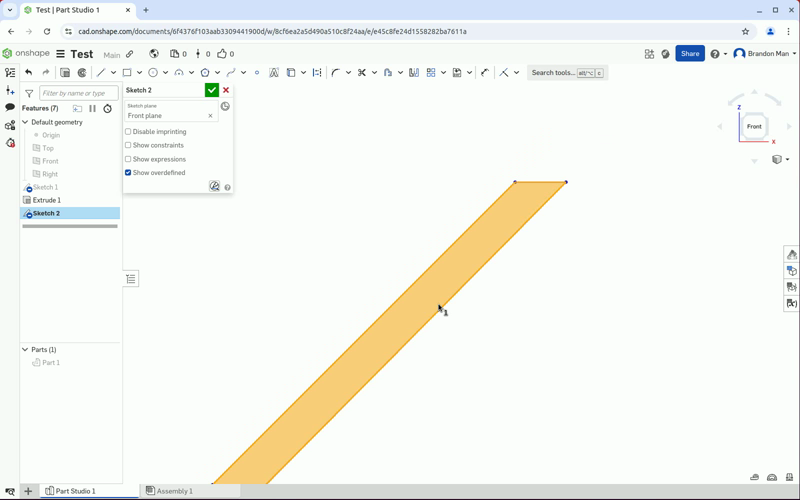
scroll(-6)
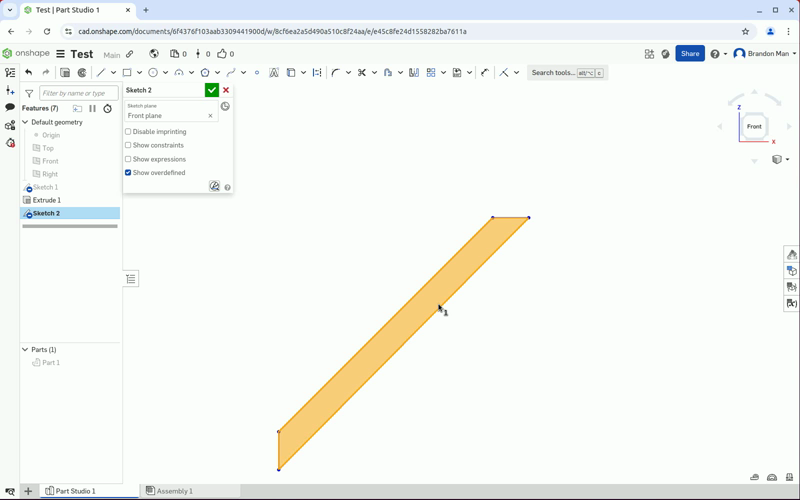
scroll(-6)
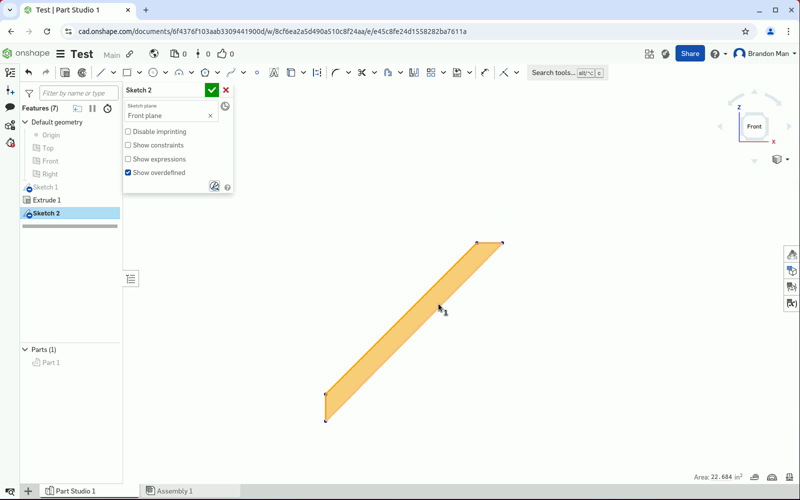
scroll(-6)
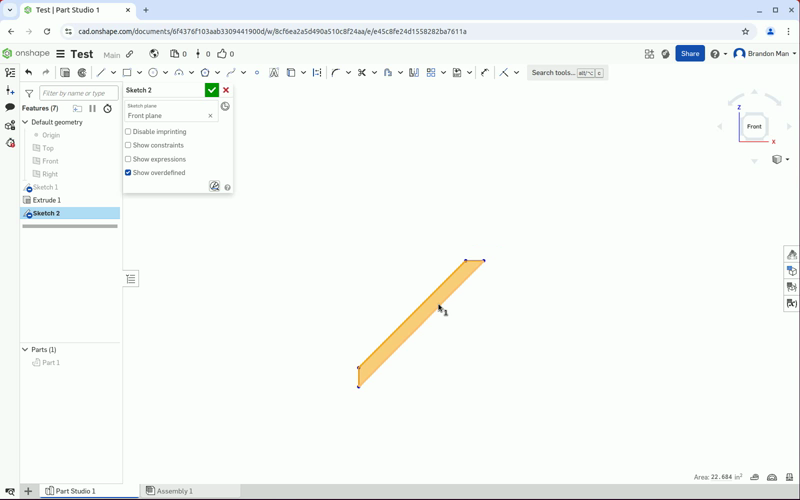
scroll(-6)
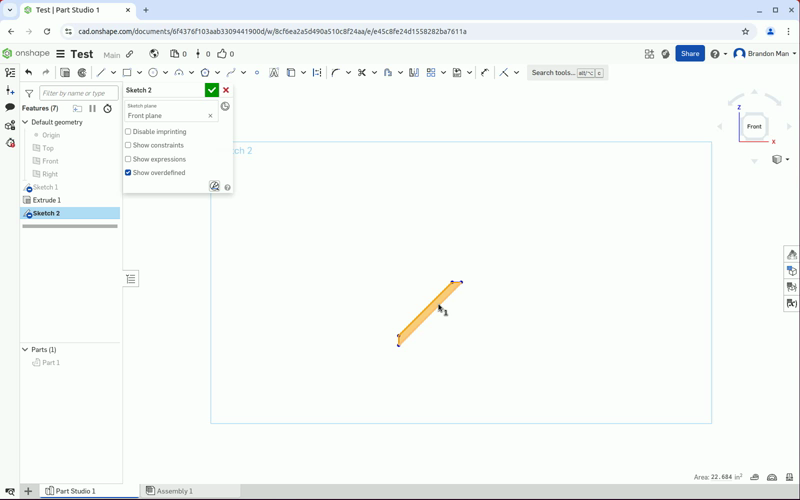
mouse_move(73, 352)
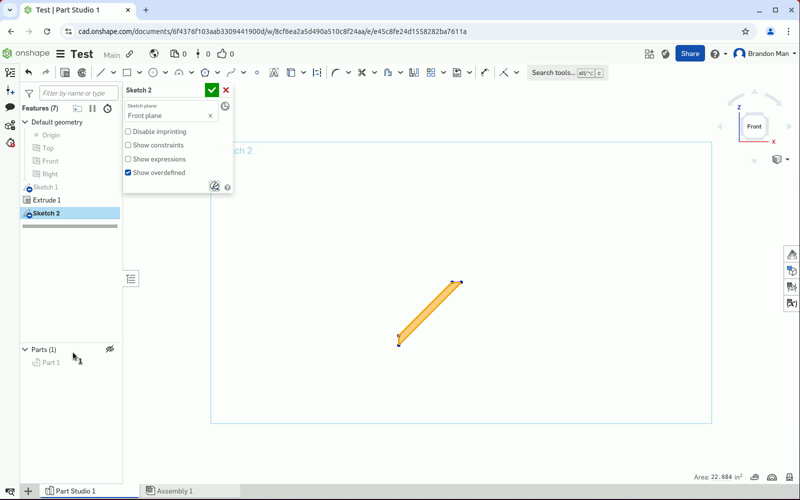
key(shift+y)
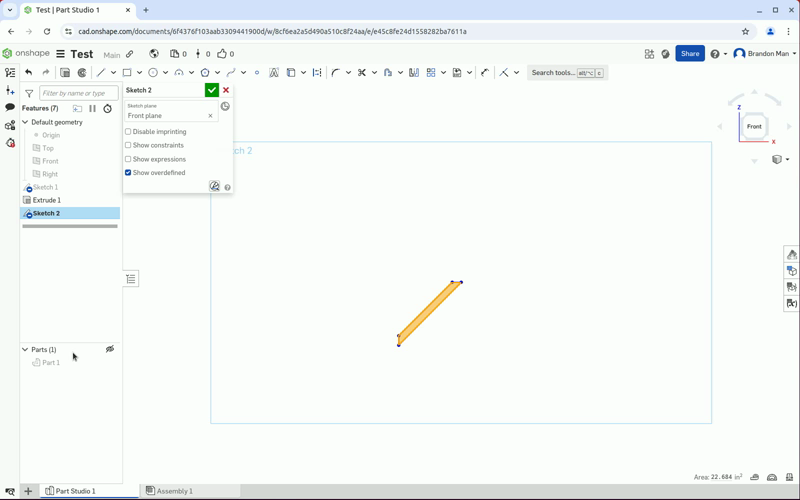
key(shift+e)
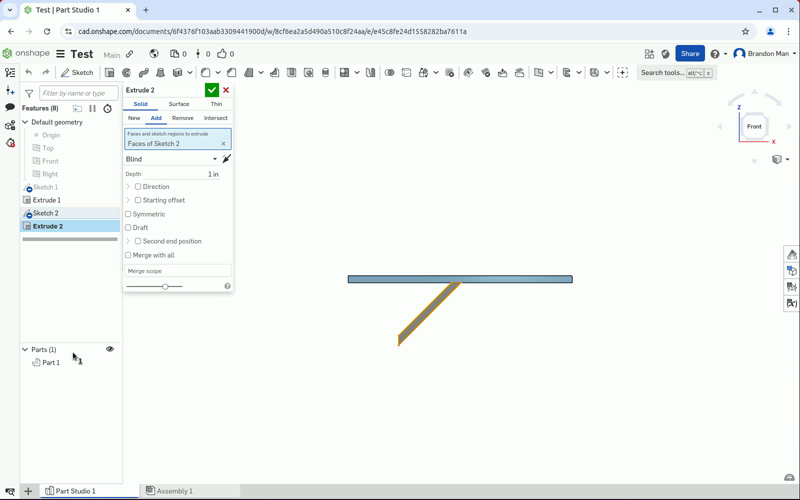
mouse_move(143, 106)
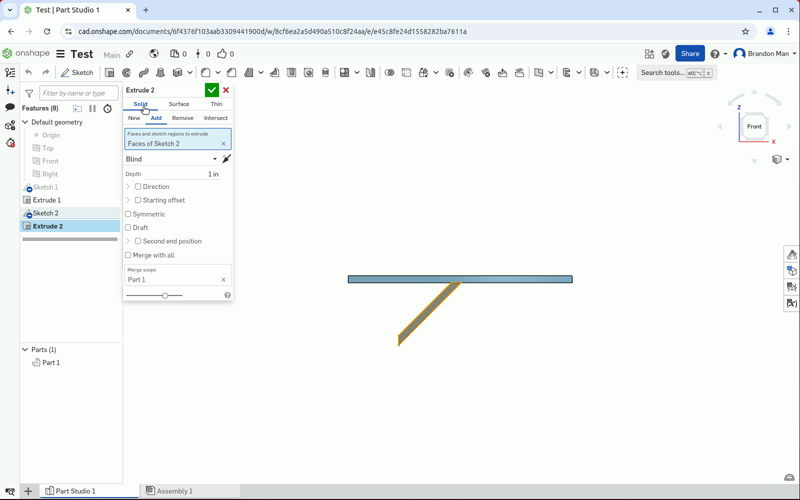
click(143, 106)
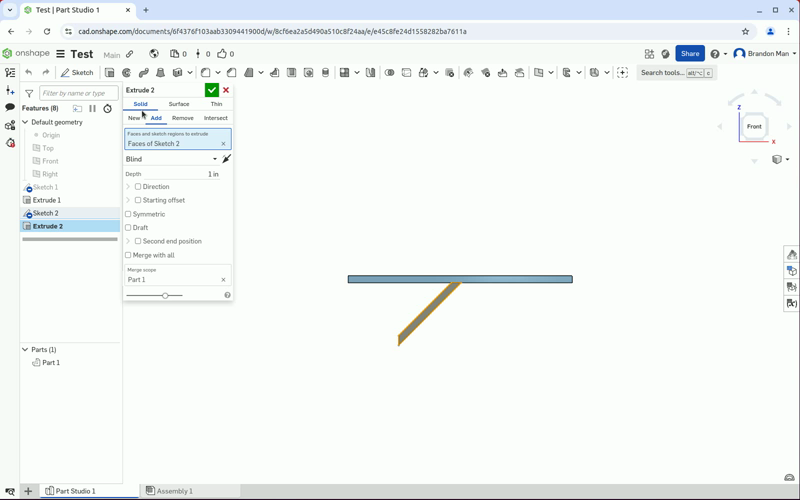
mouse_move(137, 120)
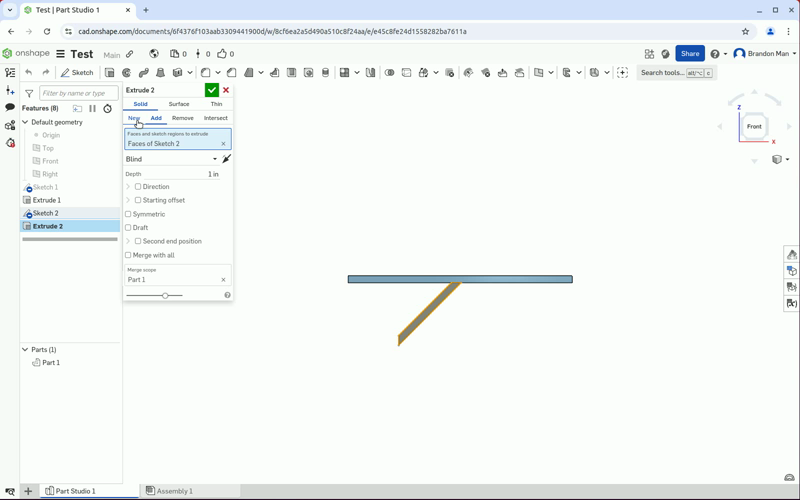
click(137, 120)
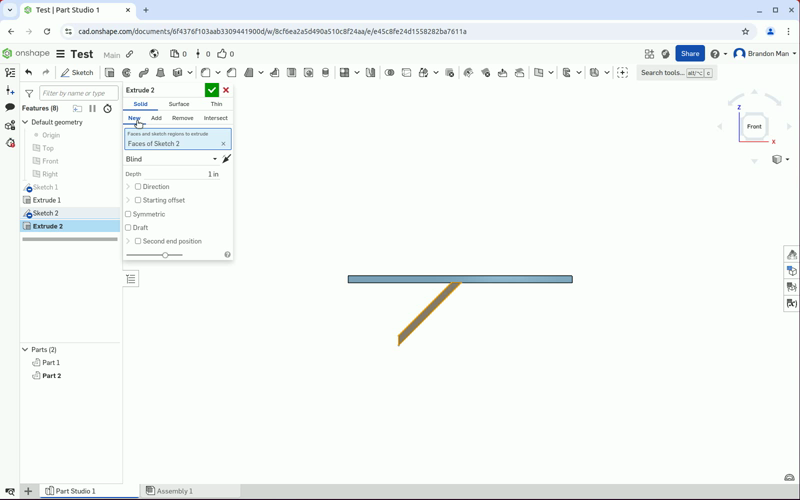
key(tab, 4)
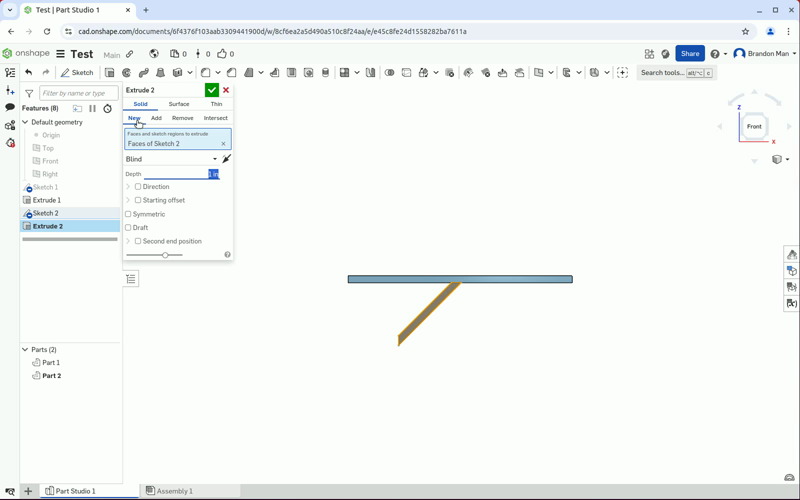
text(46.216)
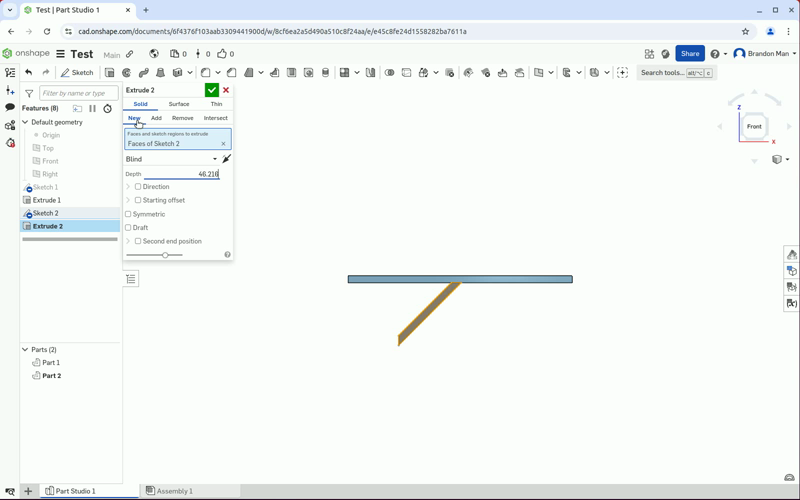
key(tab, 3)
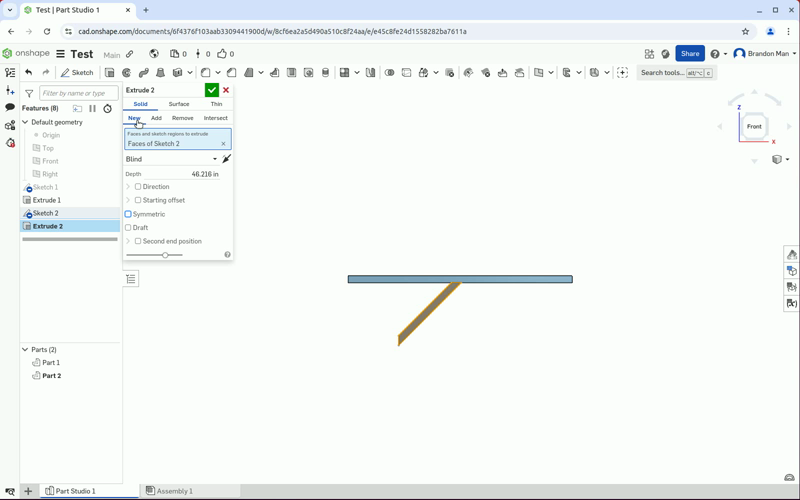
key(space)
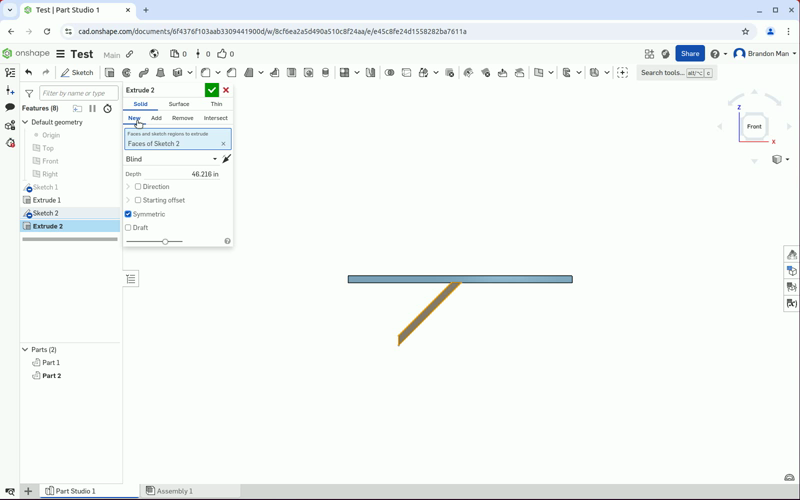
key(enter)
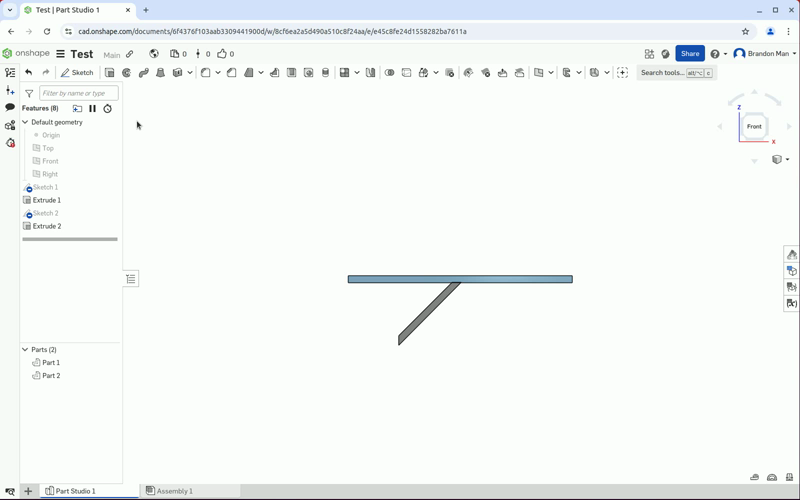
key(shift+h)
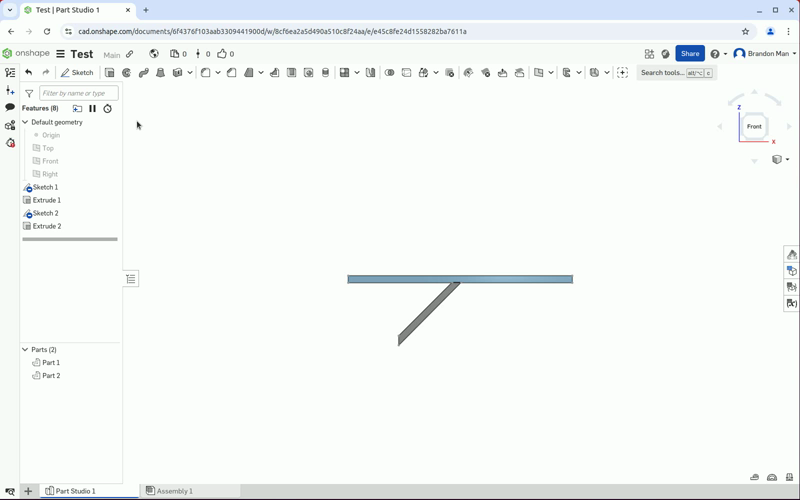
key(shift+h)
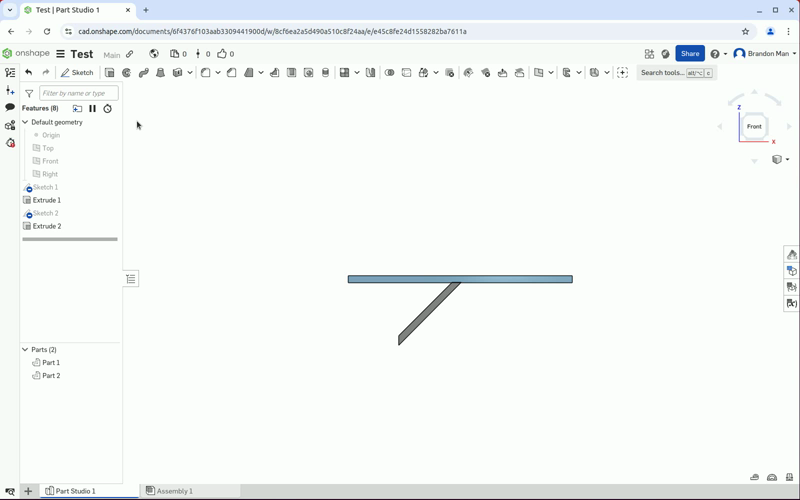
mouse_move(73, 189)
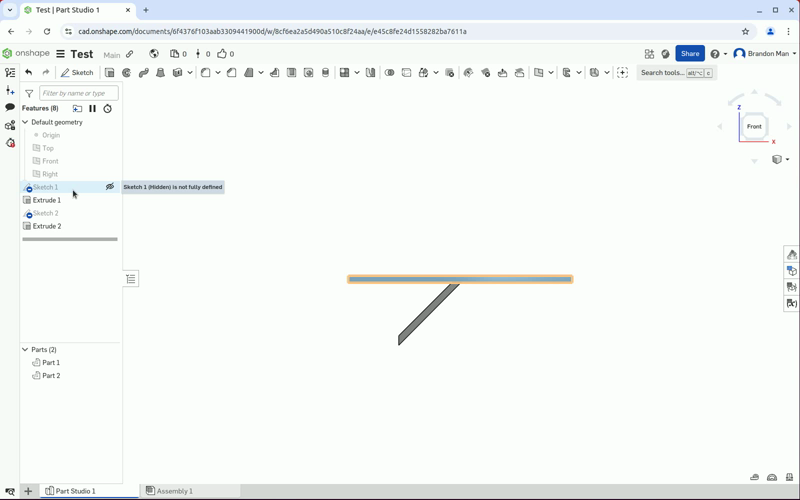
click(73, 189)
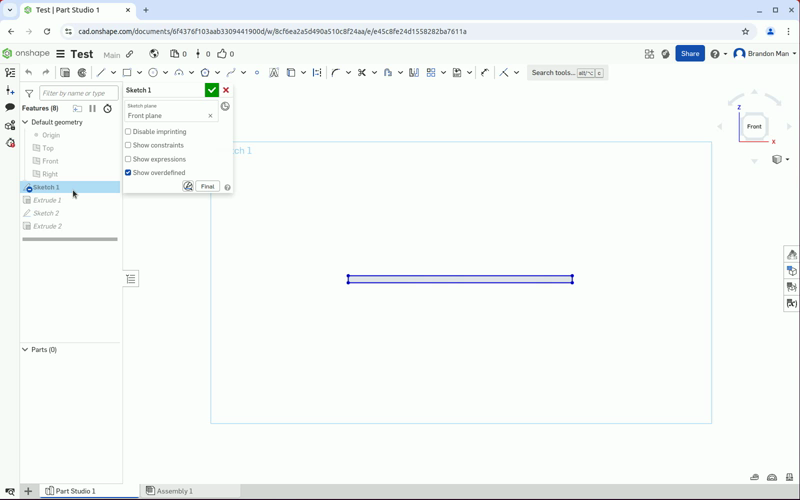
mouse_move(229, 92)
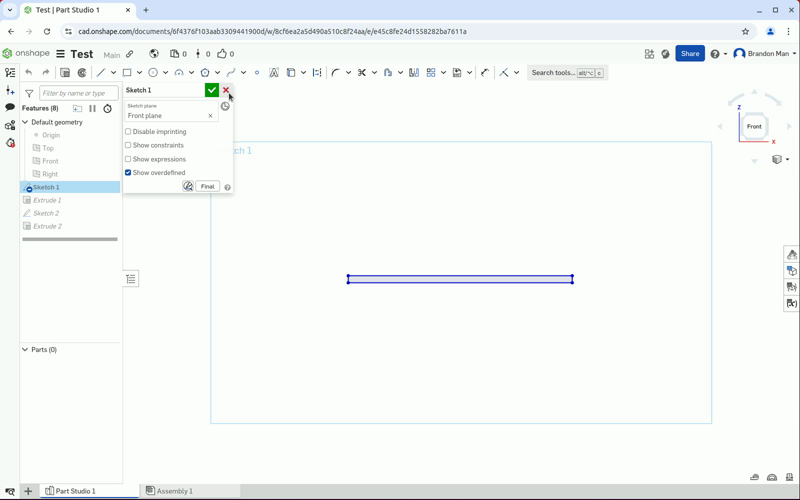
click(229, 92)
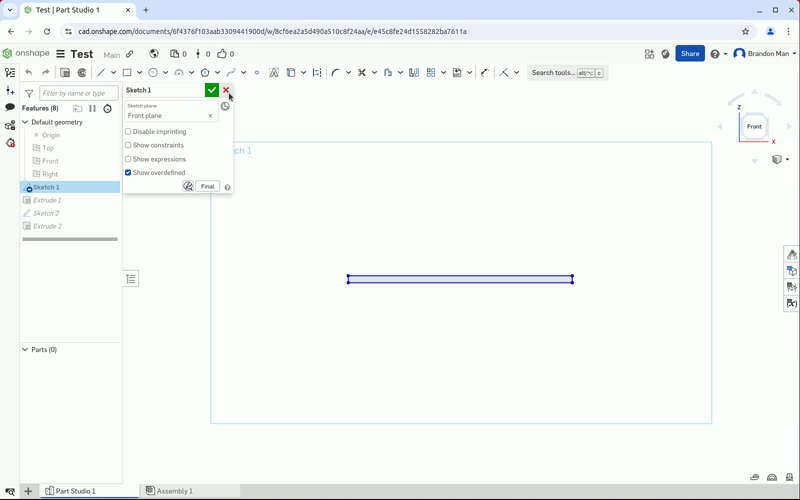
key(shift+s)
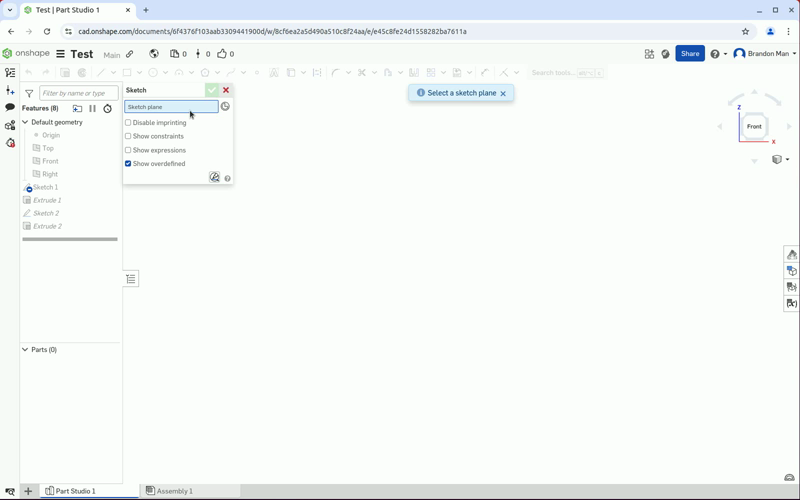
mouse_move(73, 163)
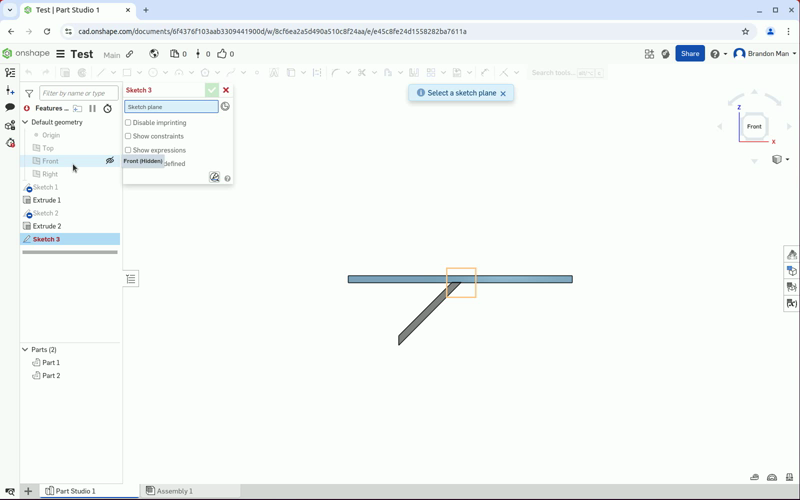
click(73, 163)
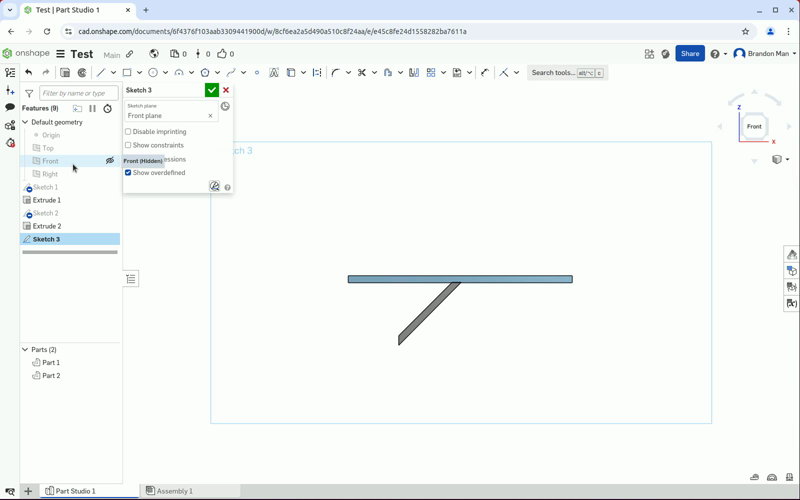
mouse_move(73, 352)
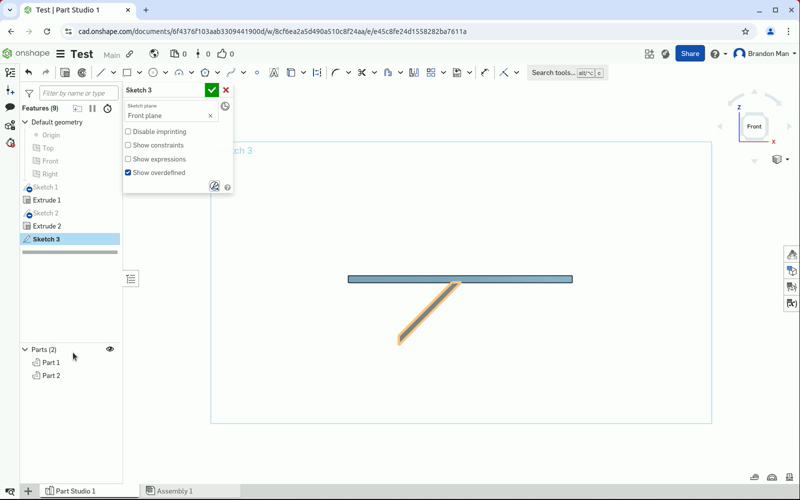
key(y)
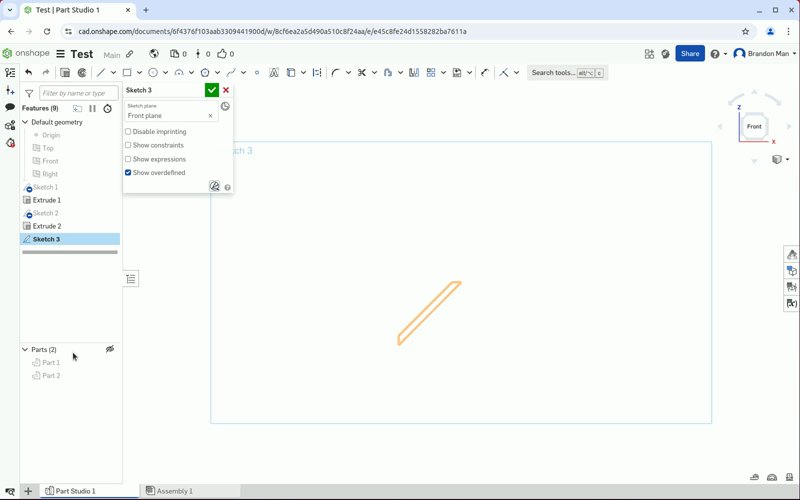
key(l)
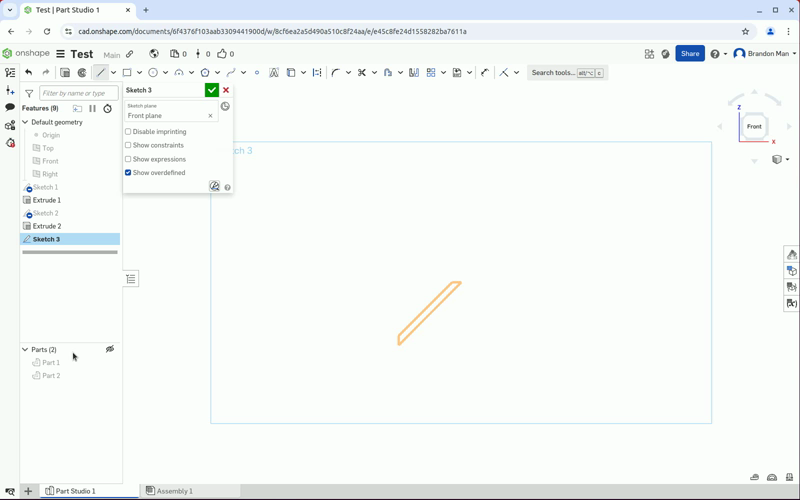
key_down(shift)
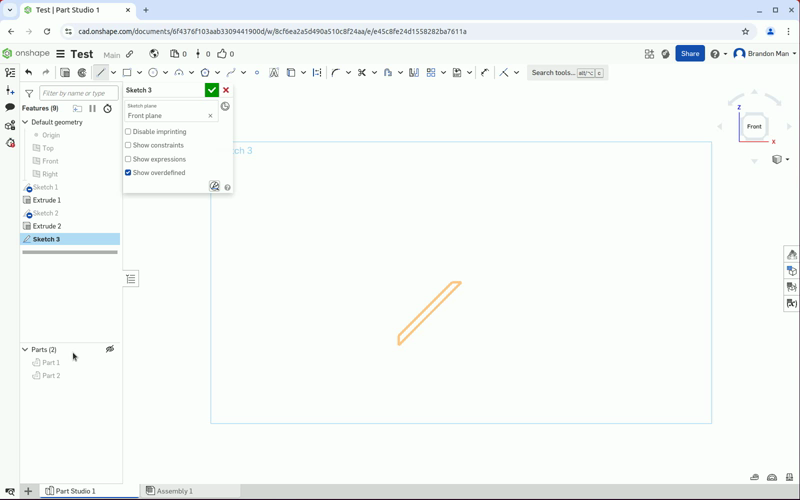
mouse_move(460, 282)
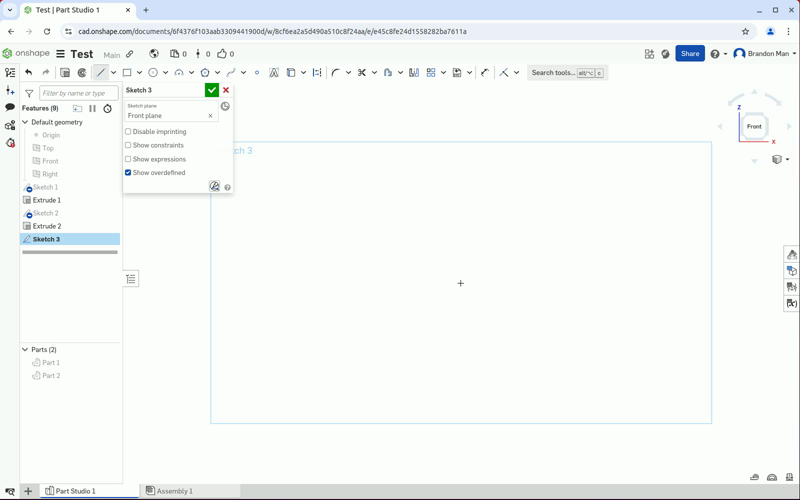
click(460, 282)
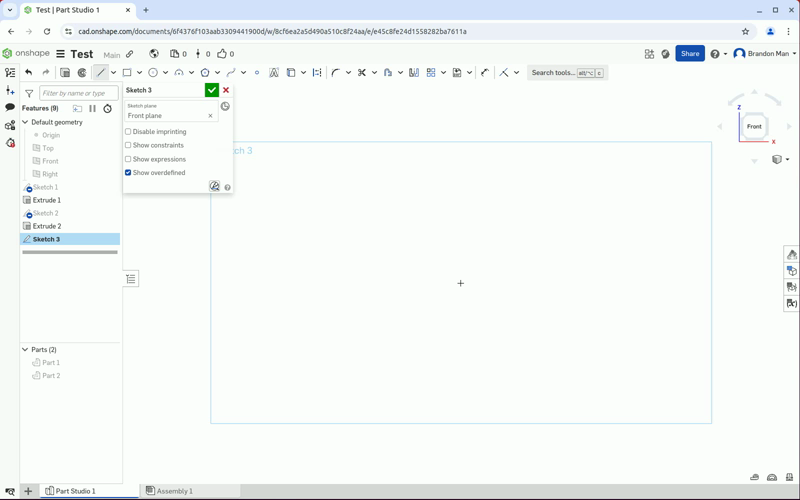
key_up(shift)
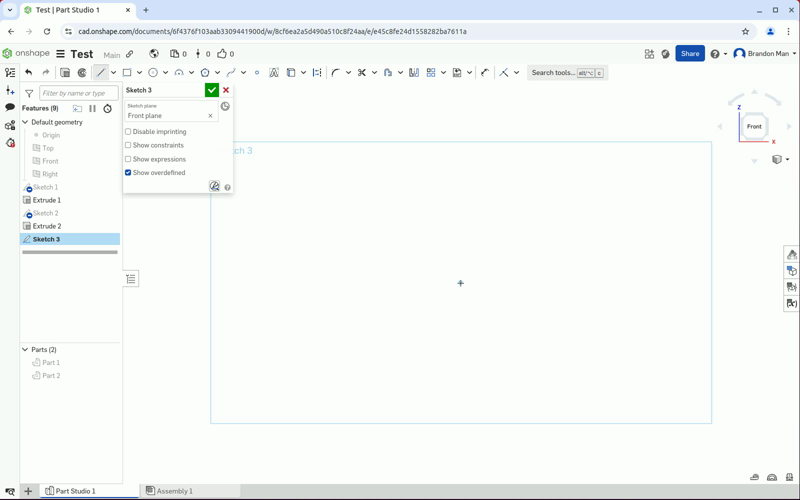
key_down(shift)
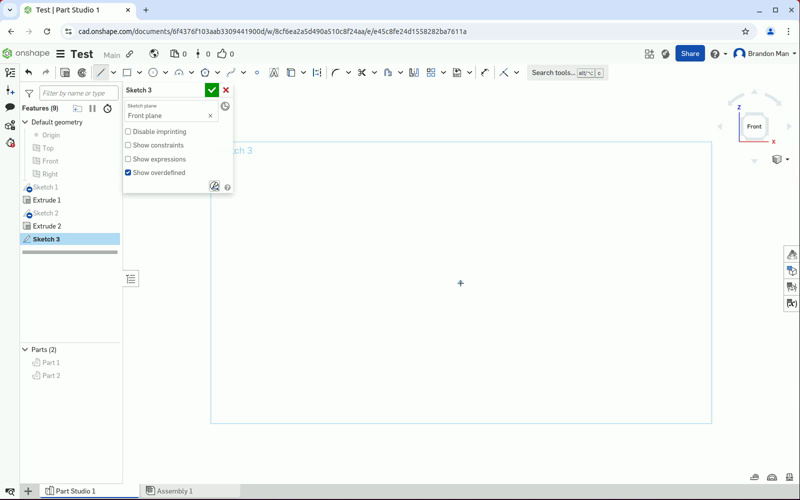
mouse_move(523, 345)
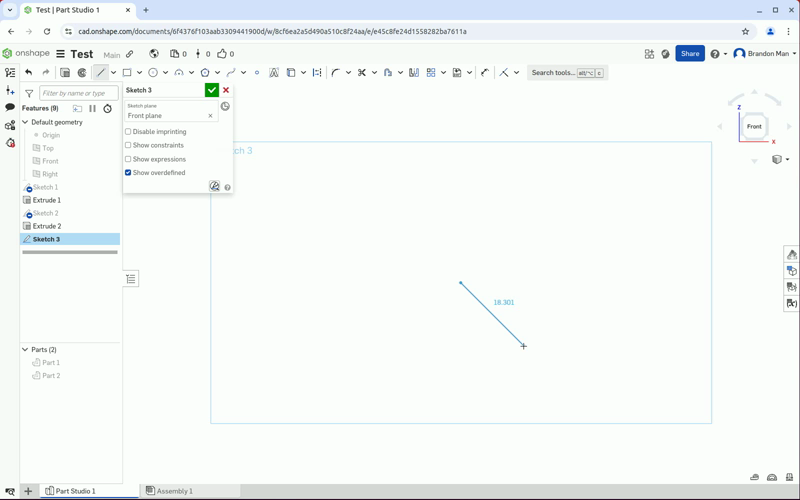
click(523, 345)
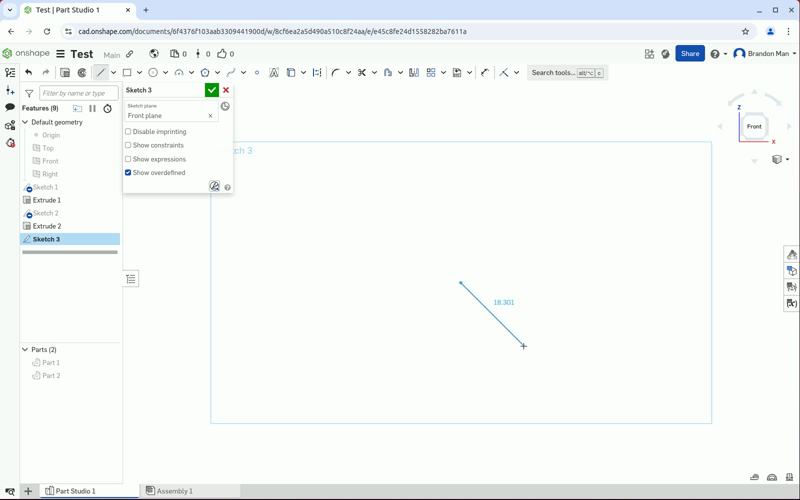
key_up(shift)
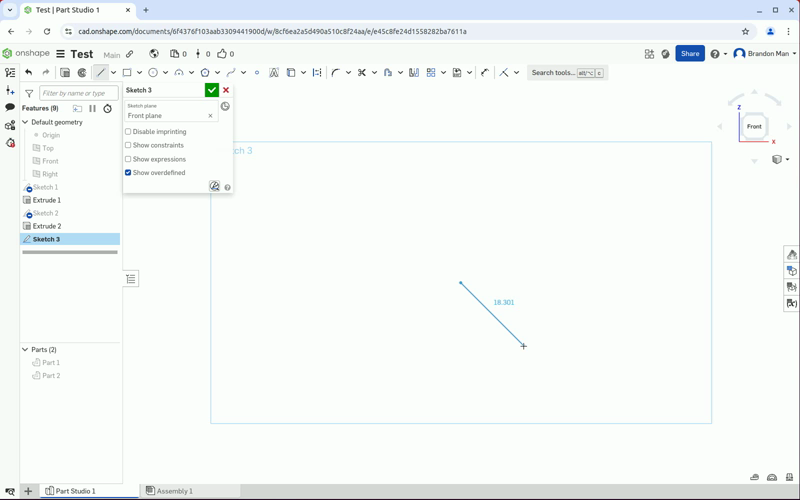
key_down(shift)
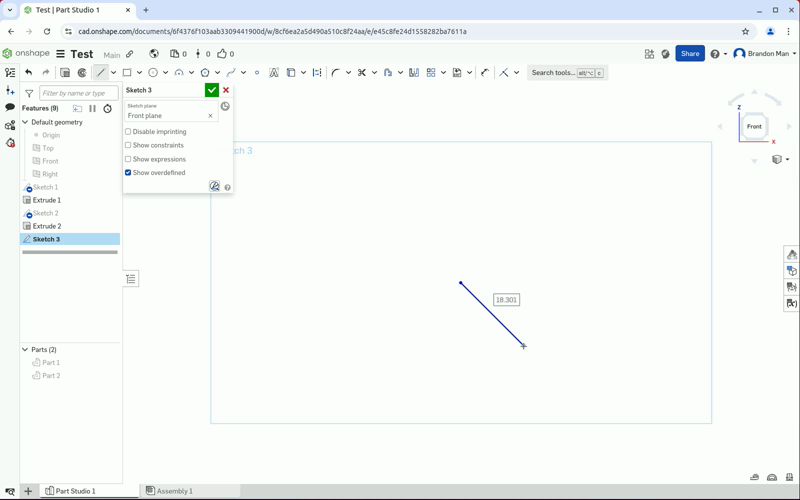
mouse_move(553, 345)
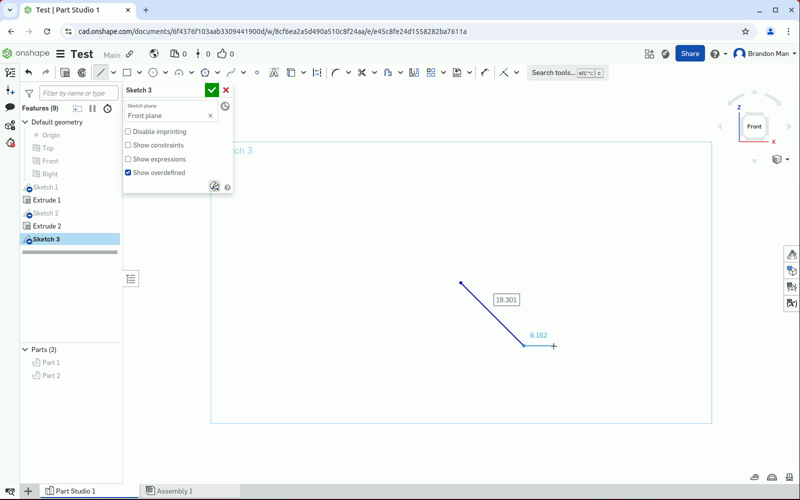
mouse_move(523, 336)
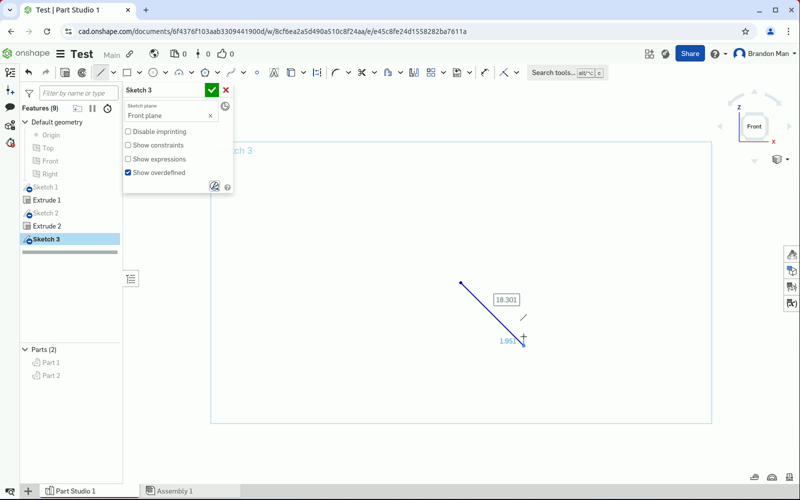
click(523, 336)
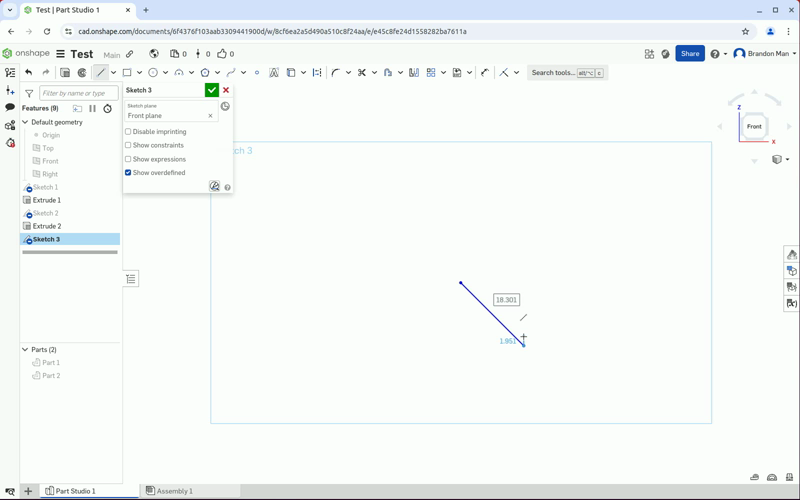
key_up(shift)
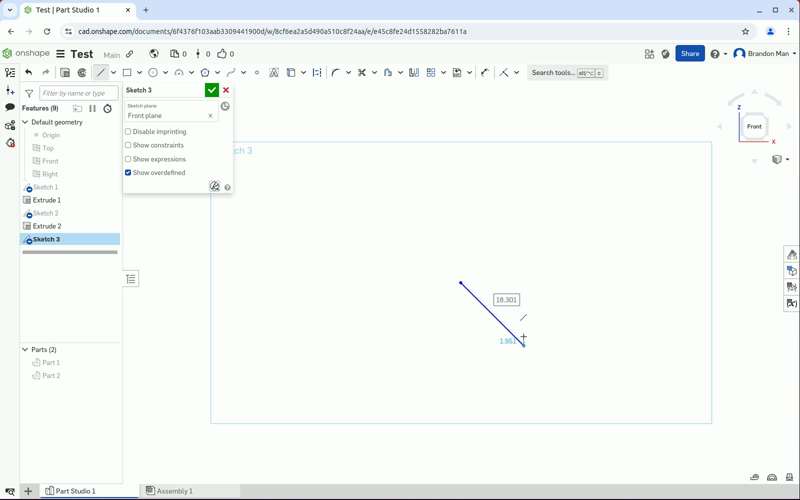
key_down(shift)
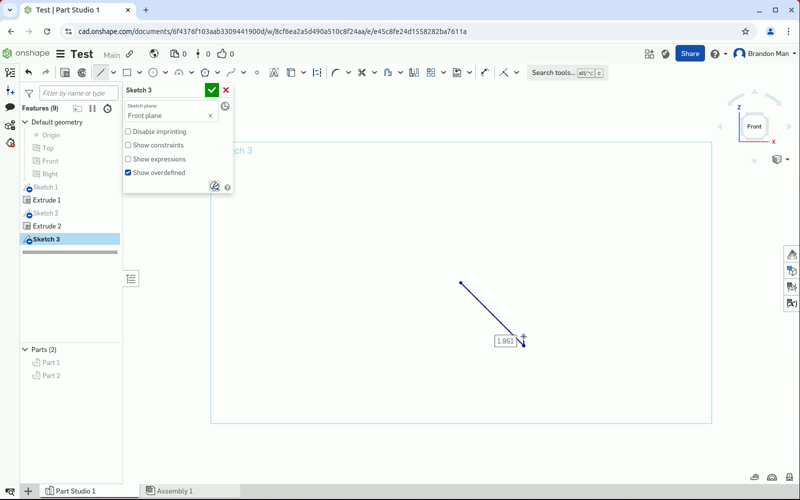
mouse_move(470, 282)
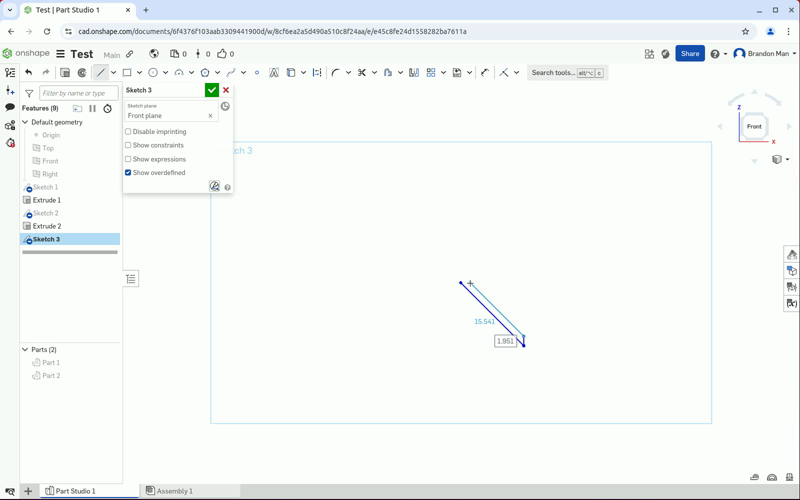
click(470, 282)
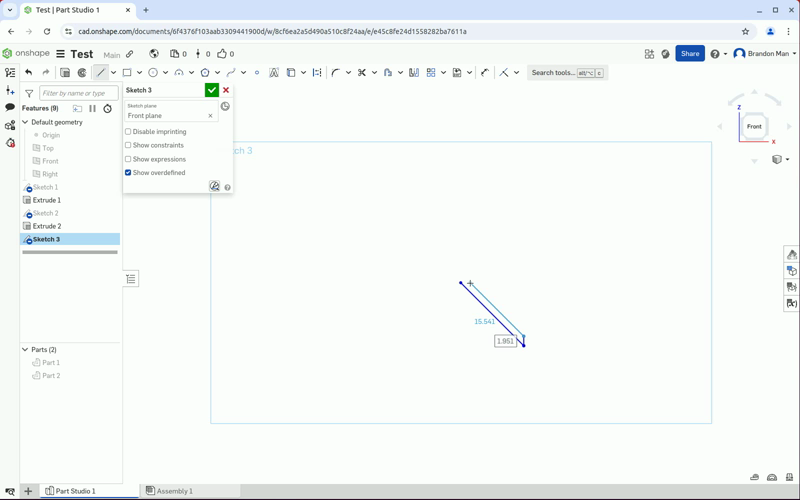
key_up(shift)
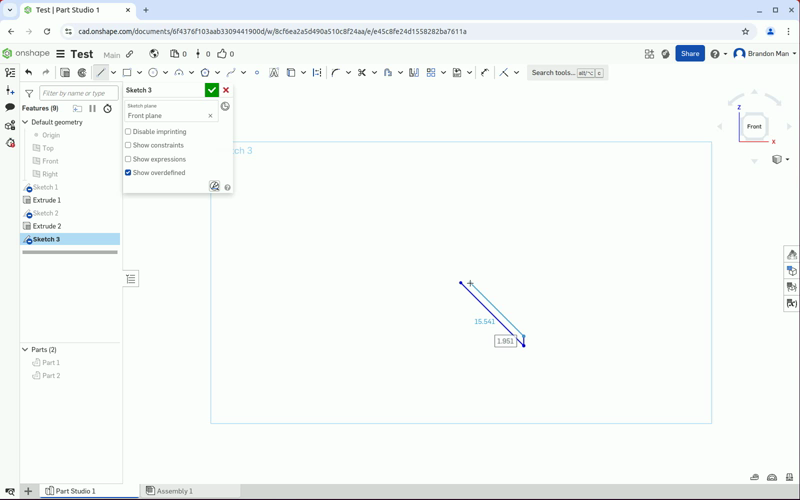
mouse_move(500, 282)
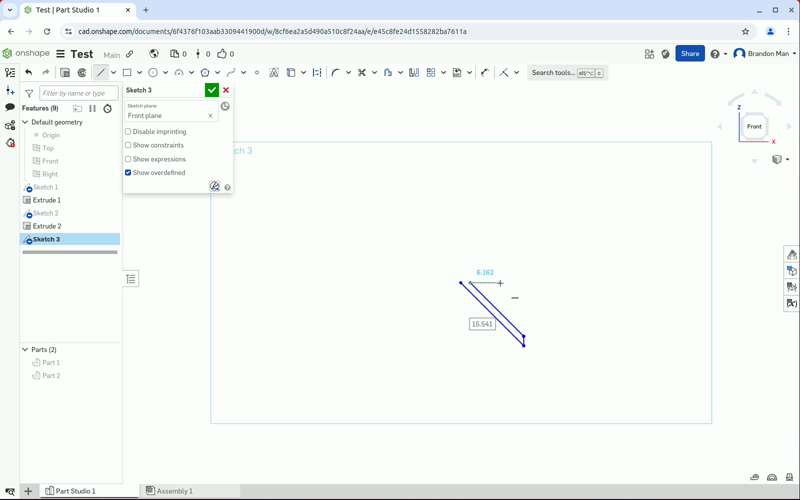
key_down(shift)
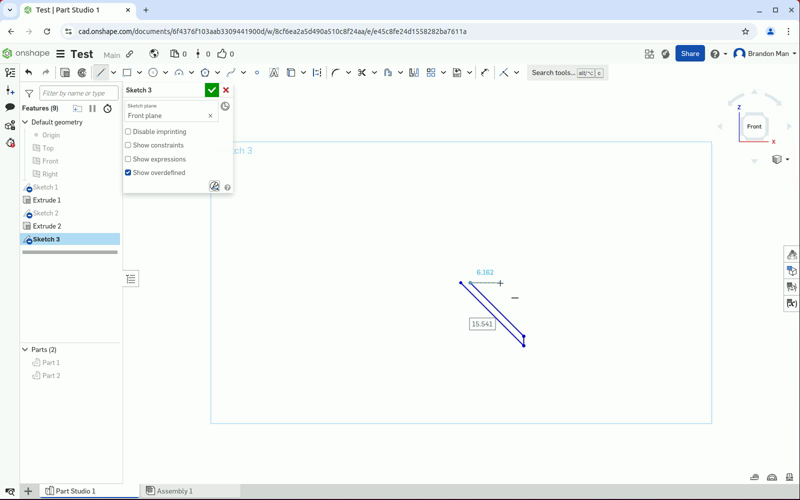
mouse_move(460, 282)
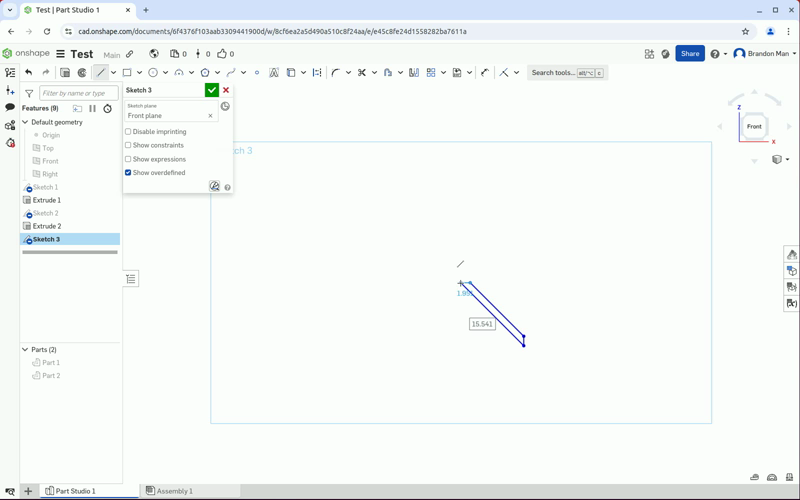
key_up(shift)
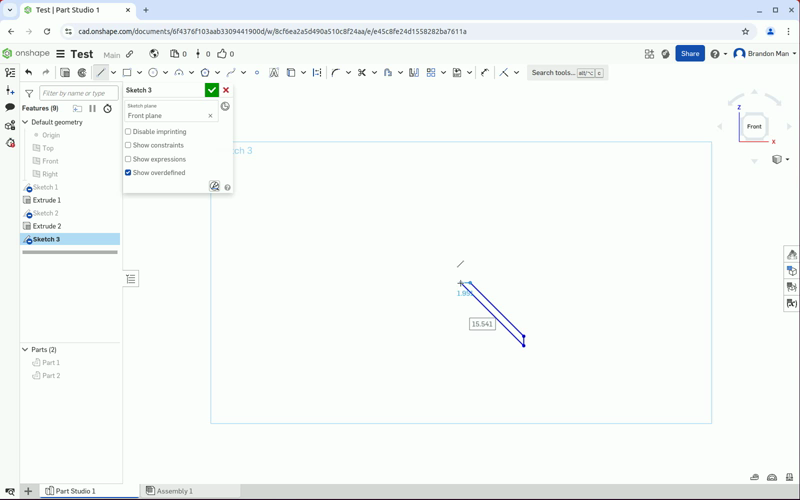
click(460, 282)
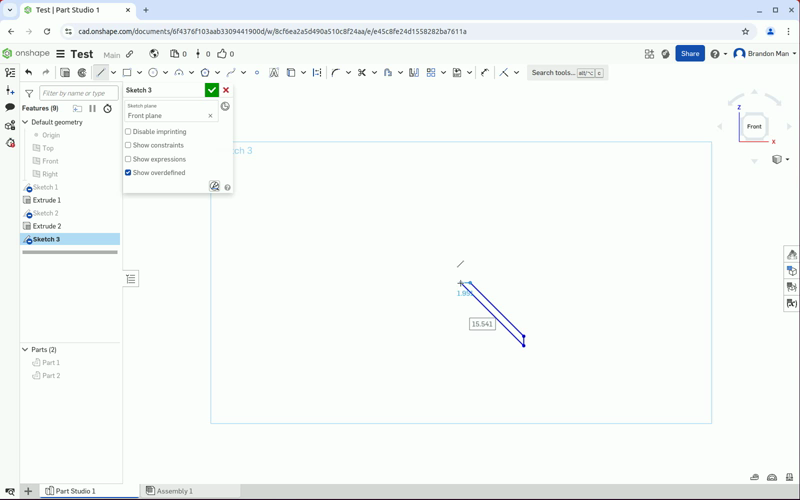
key(esc)
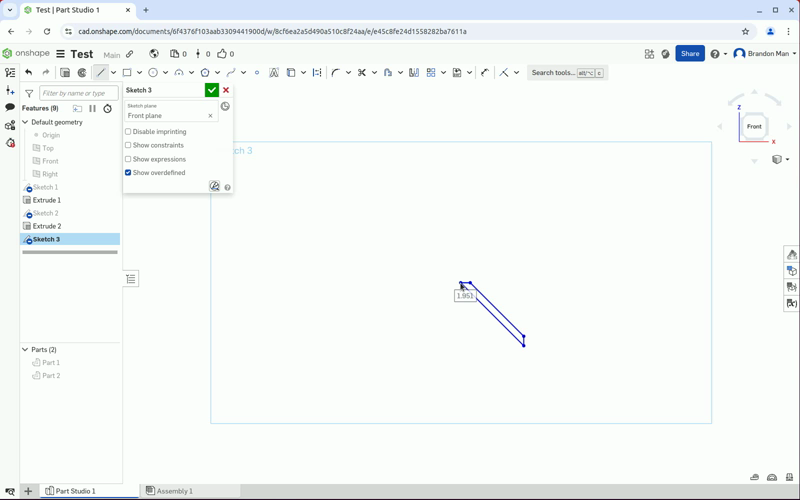
mouse_move(468, 285)
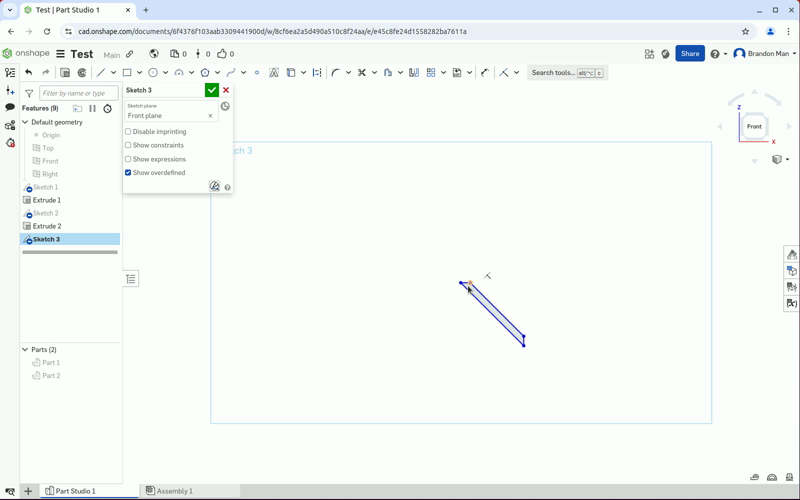
scroll(6)
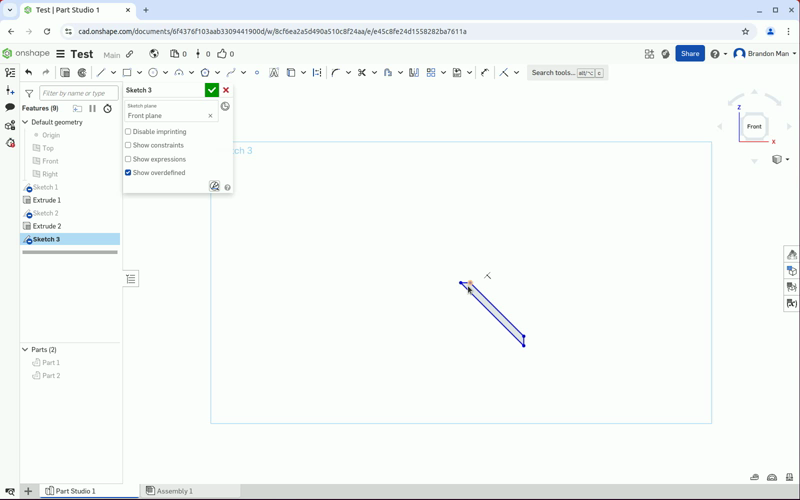
scroll(6)
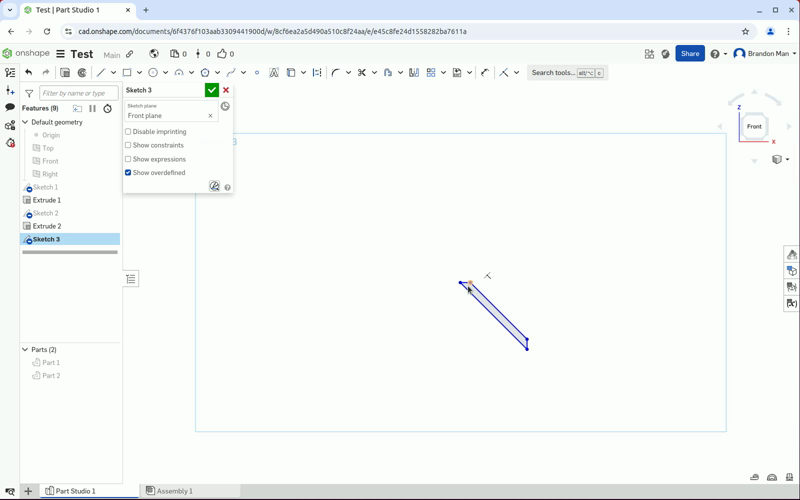
scroll(6)
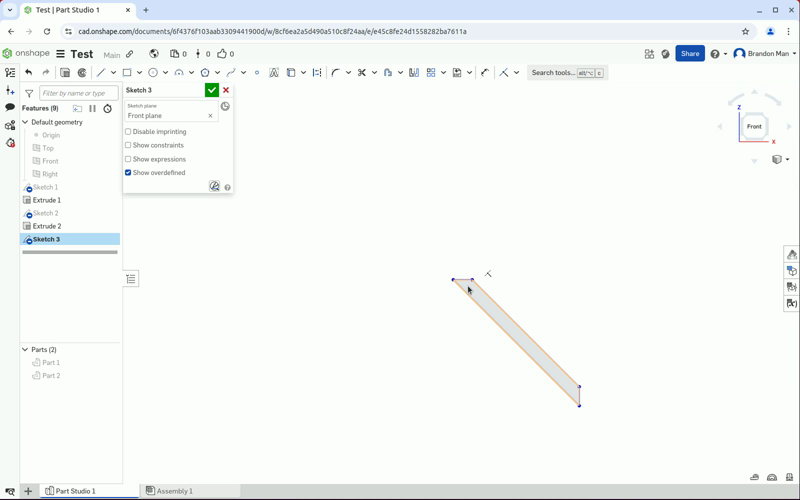
scroll(6)
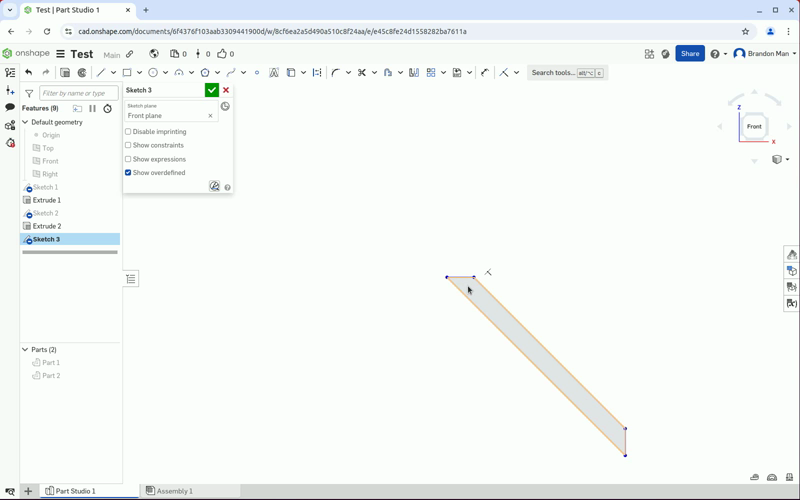
scroll(6)
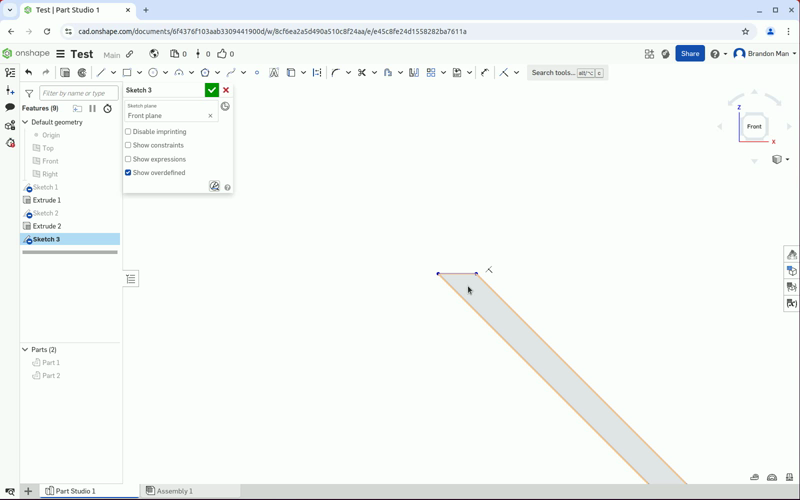
scroll(6)
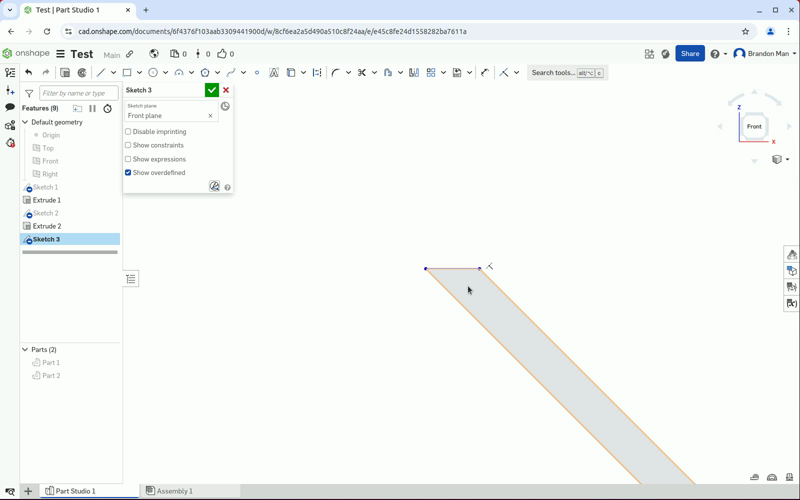
scroll(6)
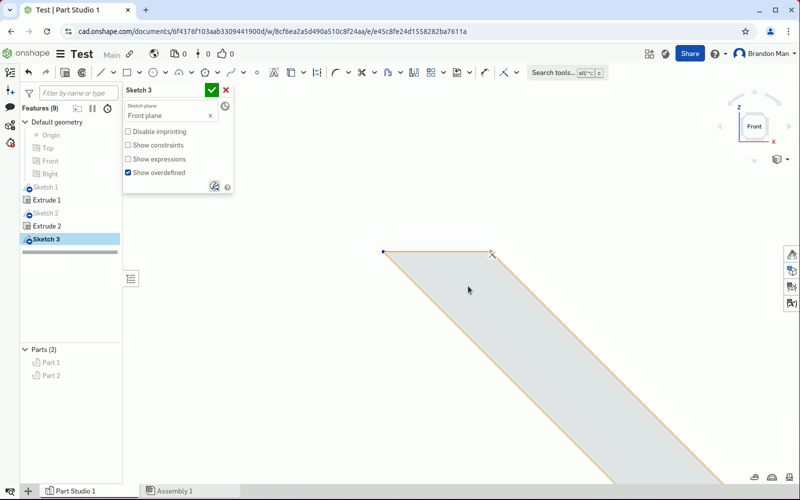
click(468, 285)
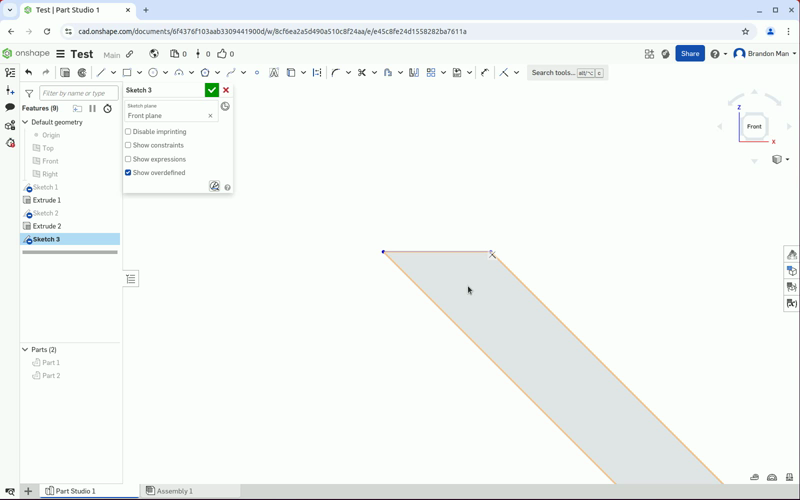
scroll(-6)
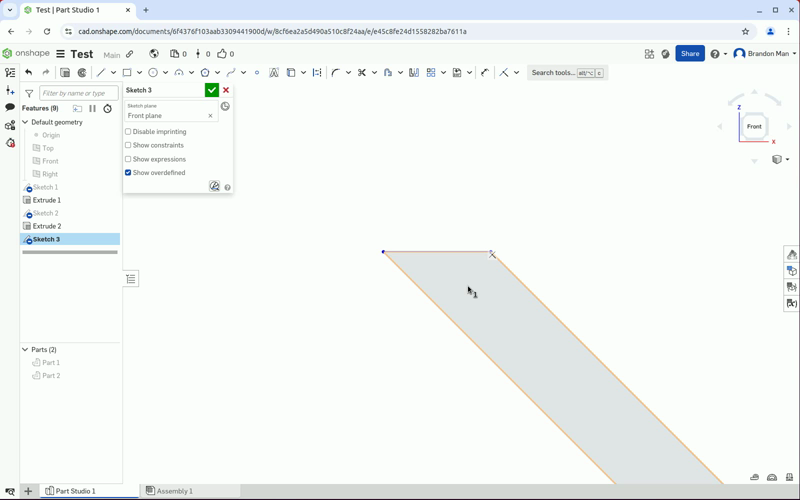
scroll(-6)
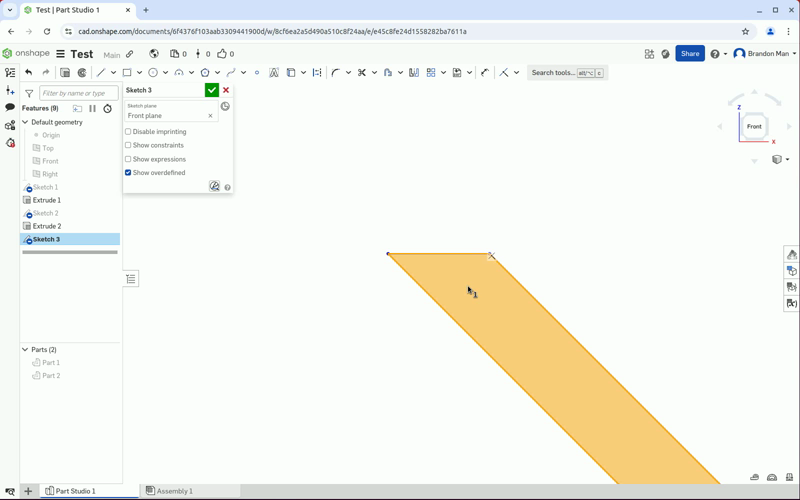
scroll(-6)
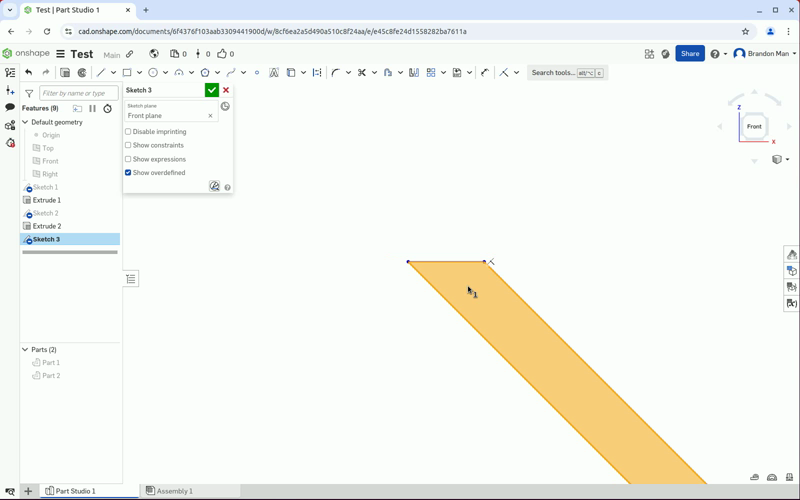
scroll(-6)
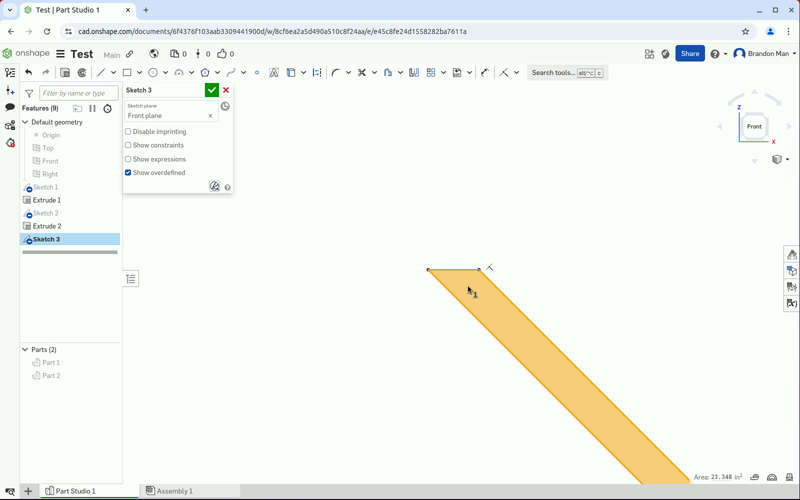
scroll(-6)
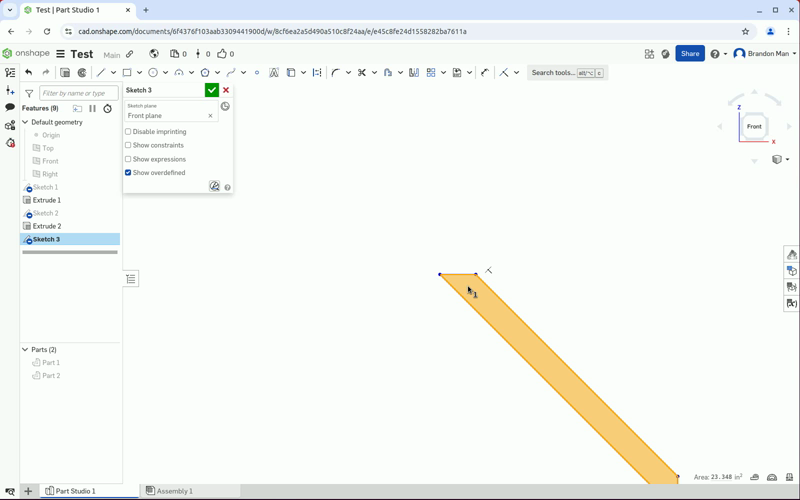
scroll(-6)
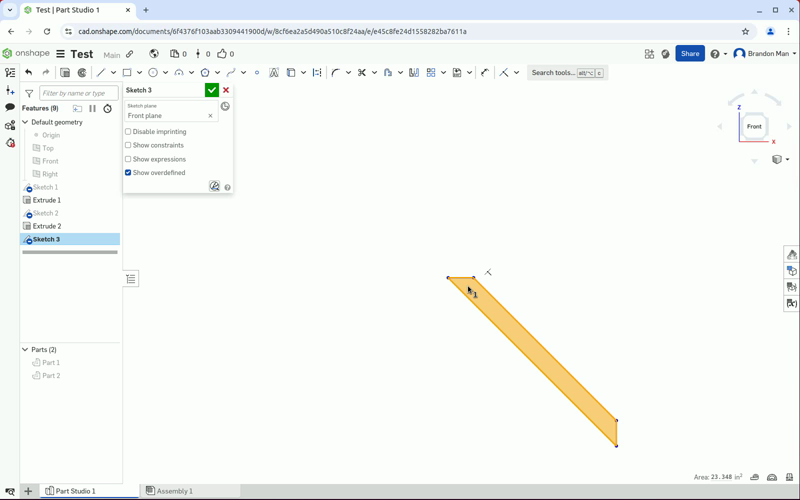
scroll(-6)
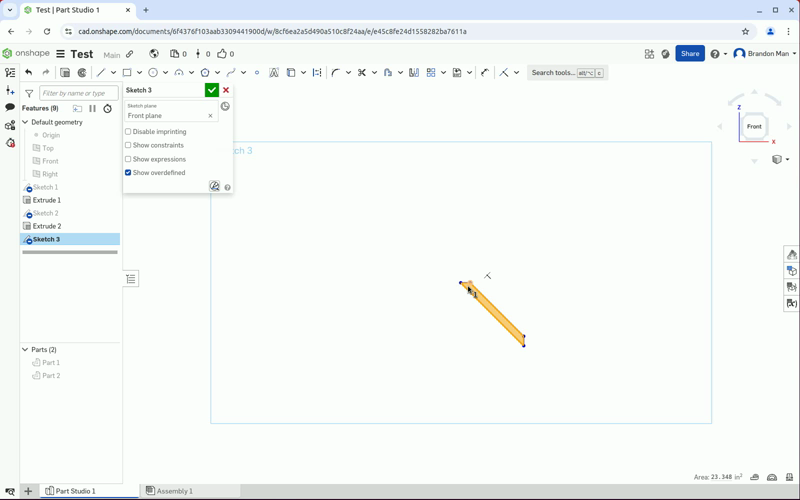
mouse_move(73, 352)
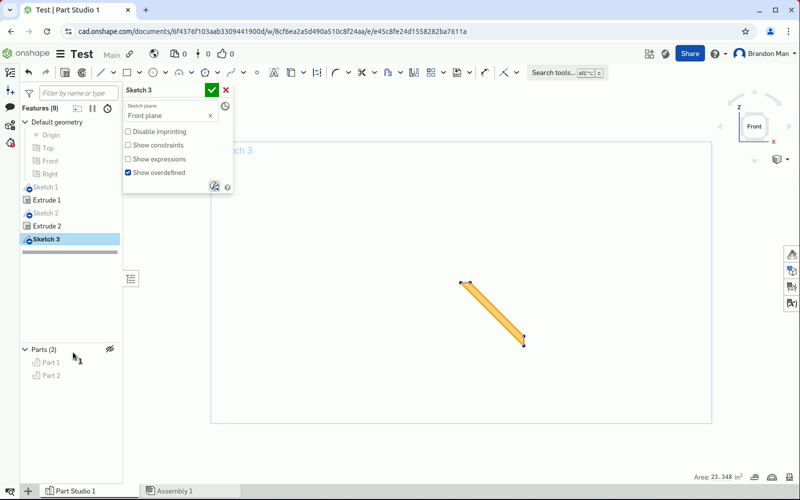
key(shift+y)
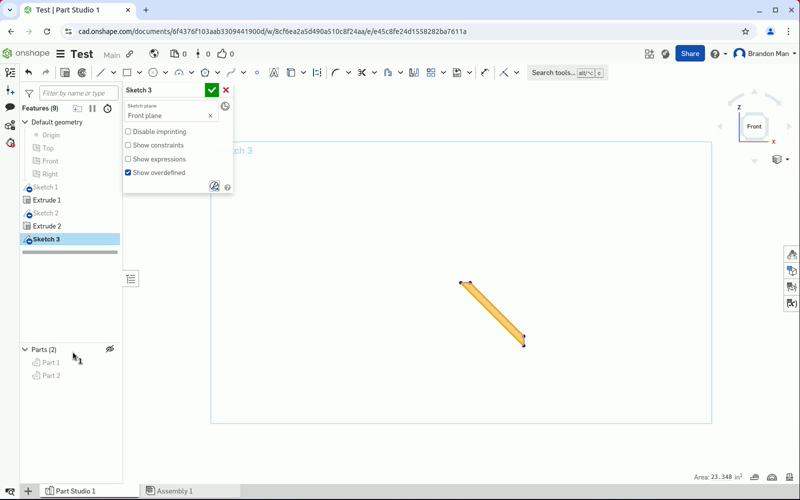
key(shift+e)
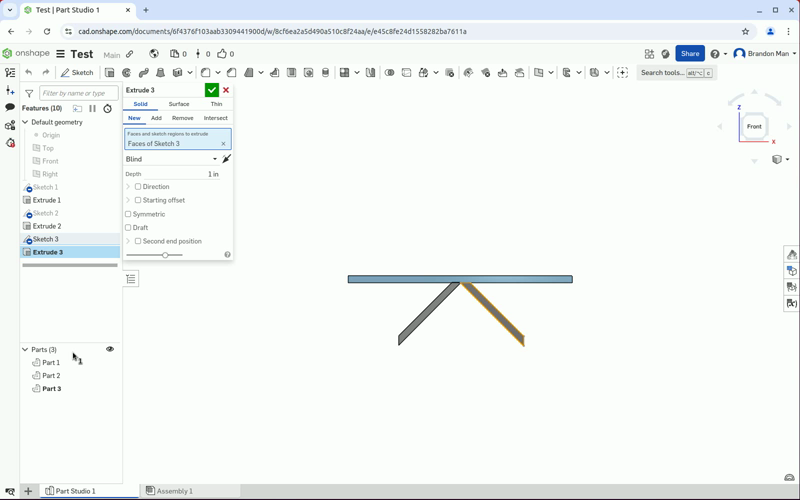
mouse_move(143, 106)
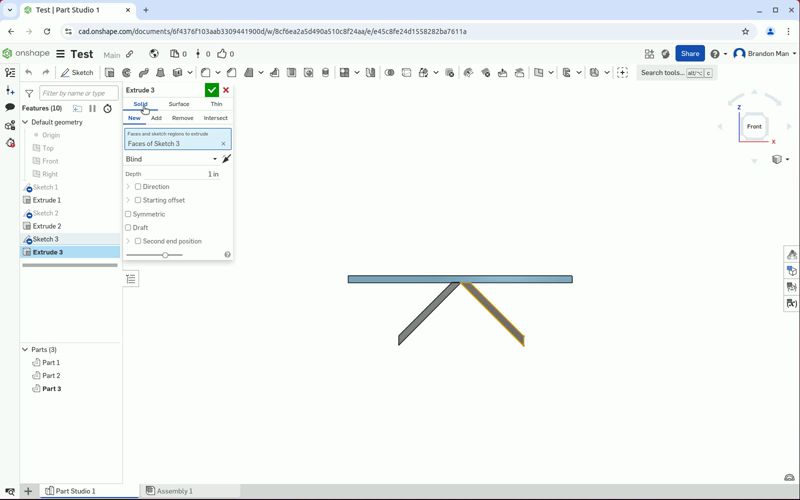
click(143, 106)
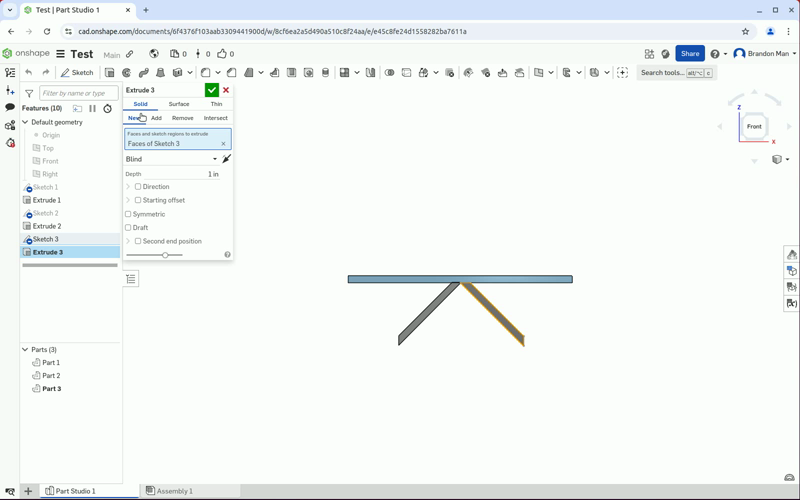
mouse_move(137, 120)
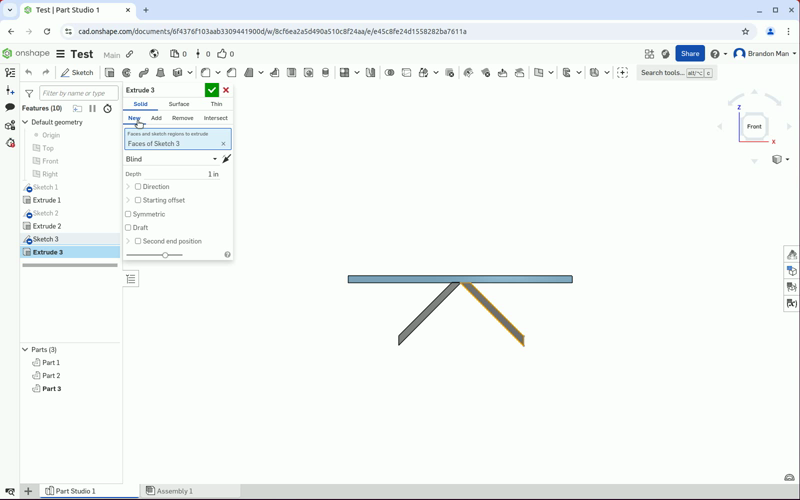
click(137, 120)
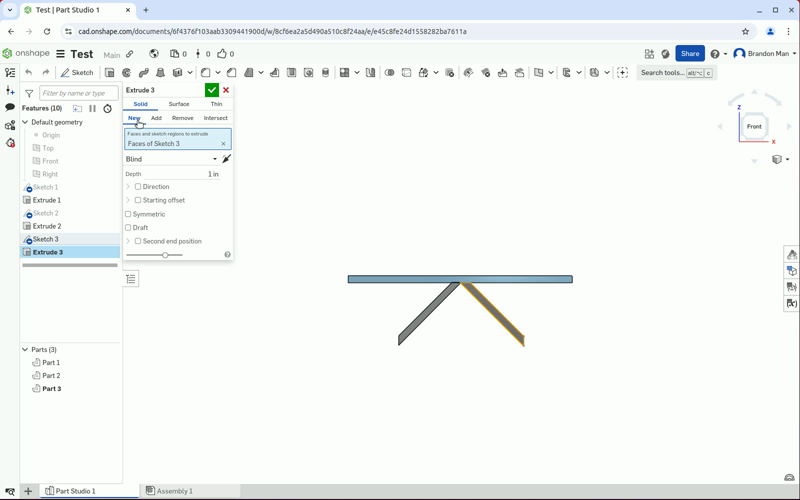
key(tab, 4)
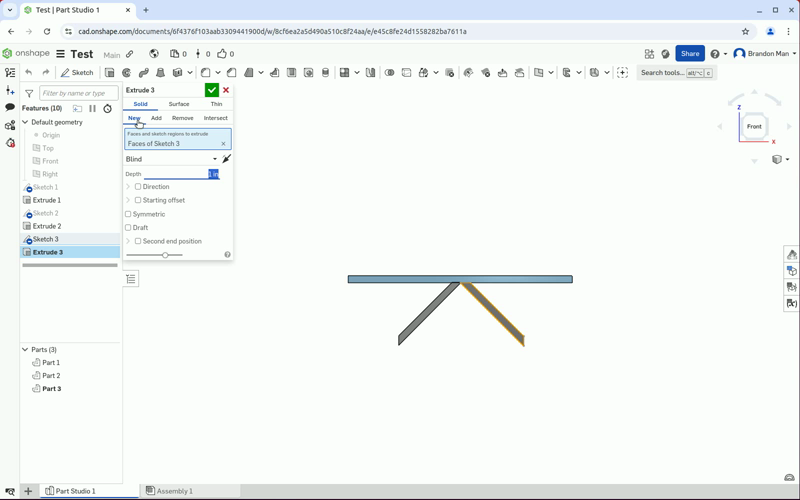
text(46.216)
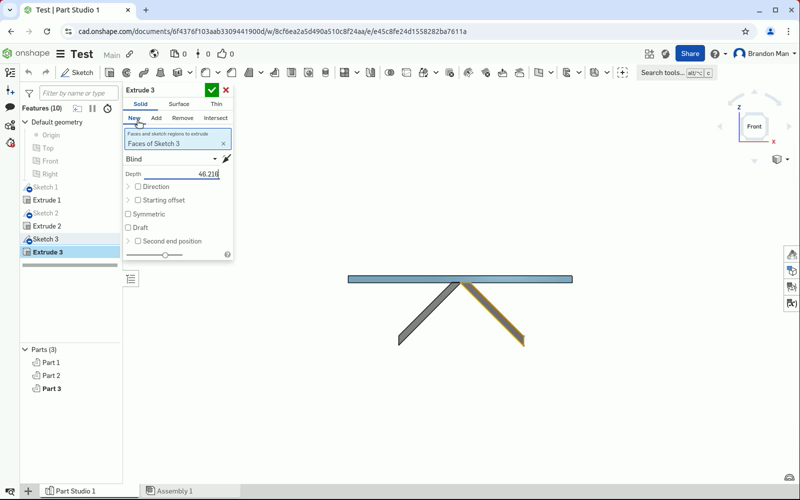
key(tab, 3)
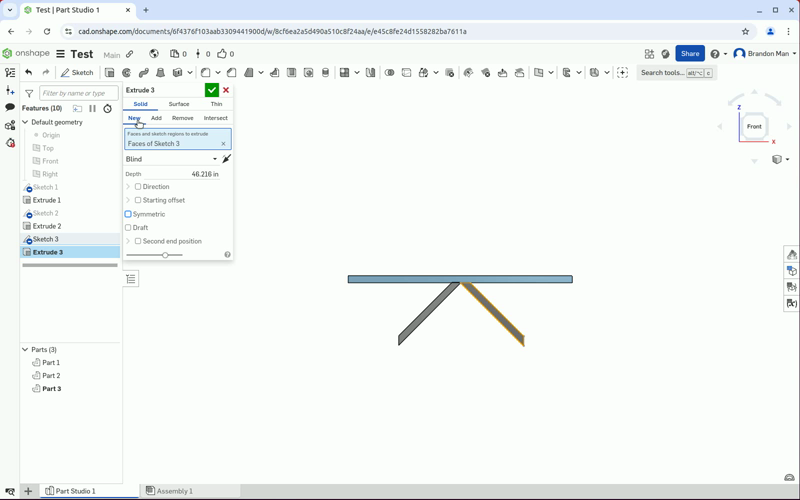
key(space)
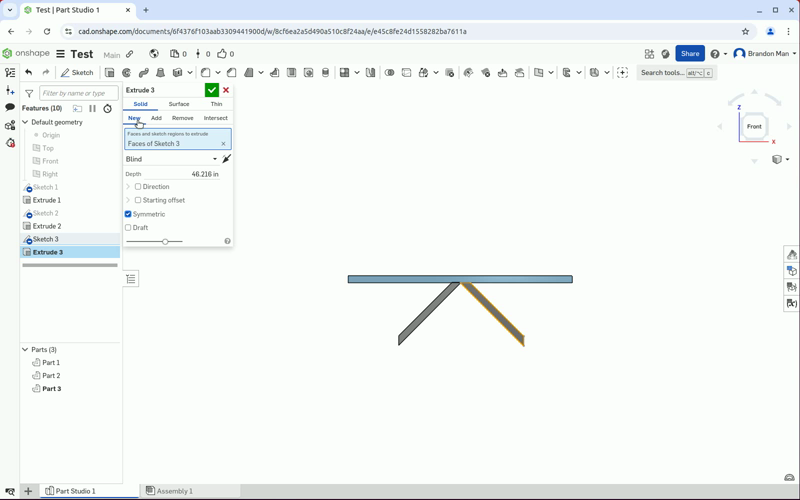
key(enter)
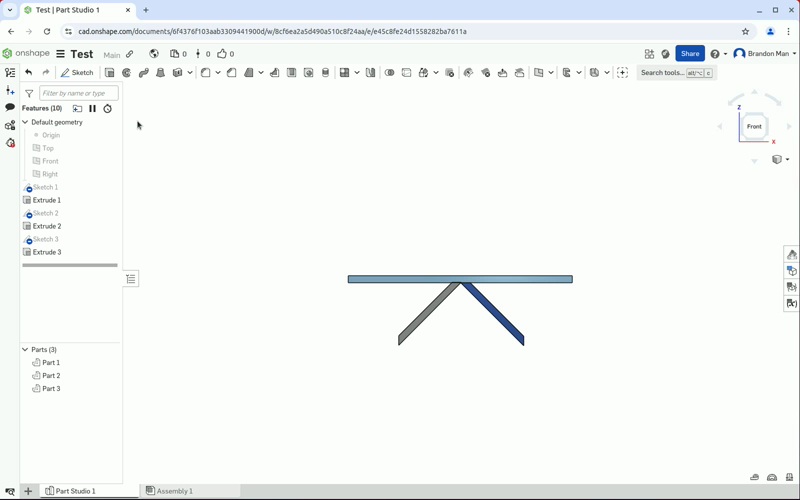
key(shift+h)
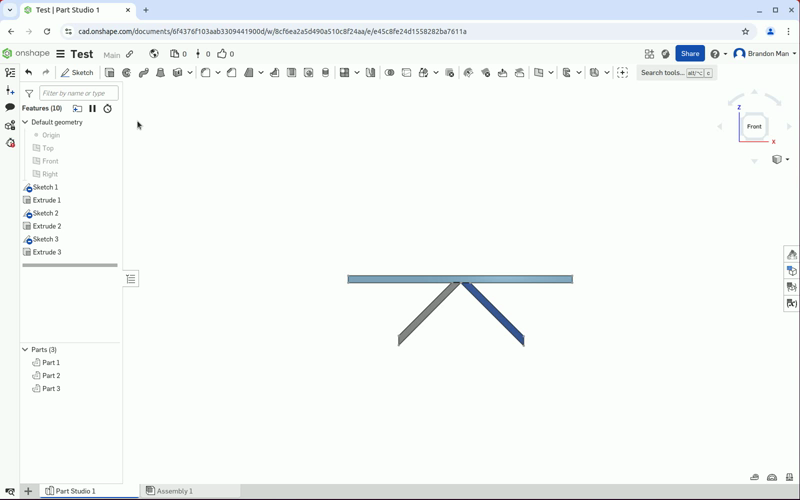
key(shift+h)
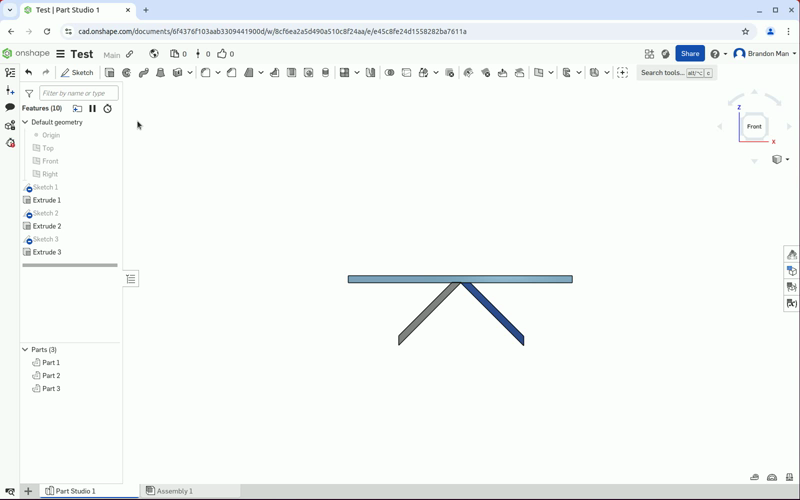
mouse_move(73, 189)
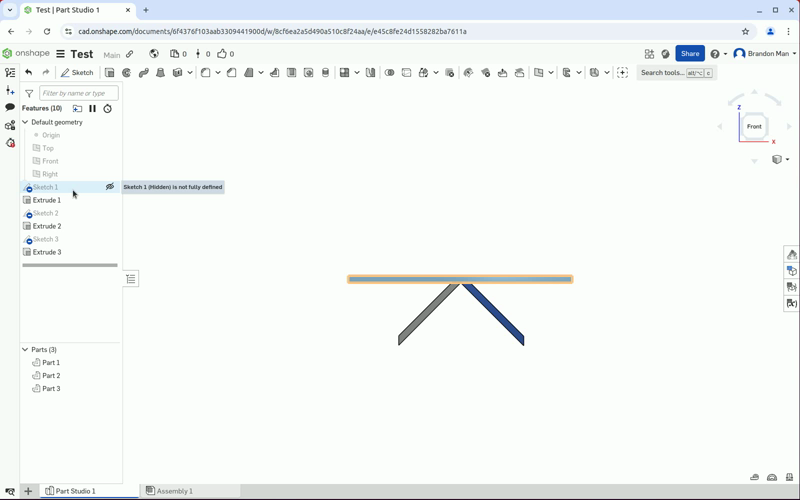
click(73, 189)
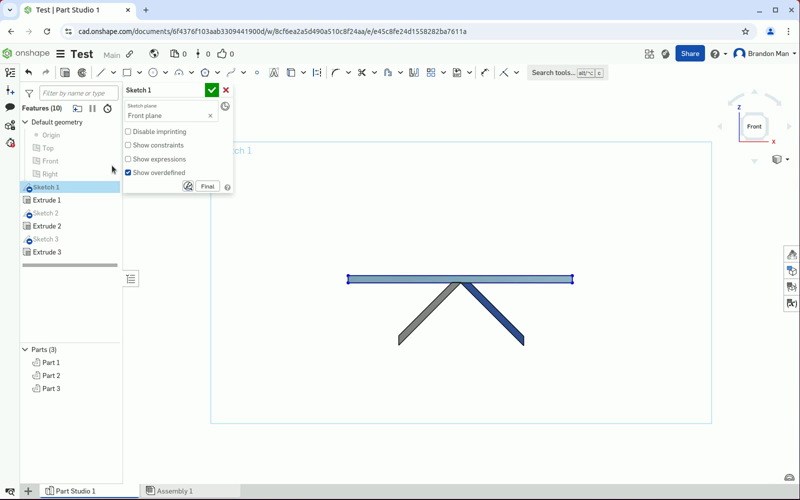
mouse_move(229, 92)
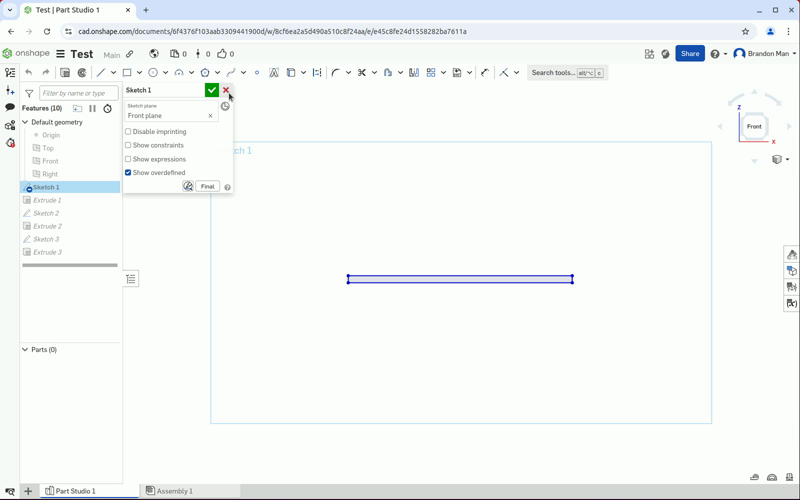
click(229, 92)
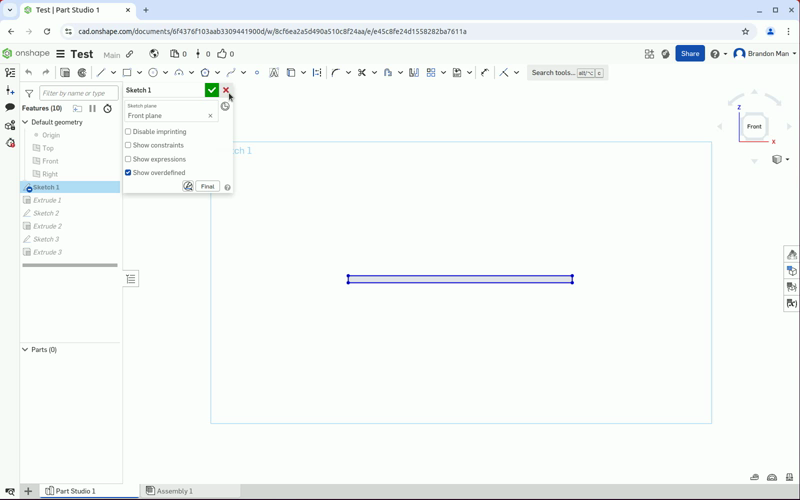
key(shift+s)
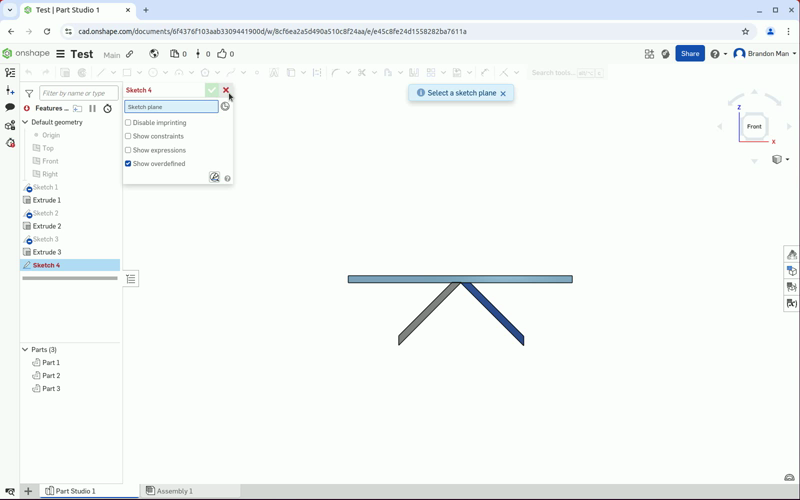
mouse_move(73, 163)
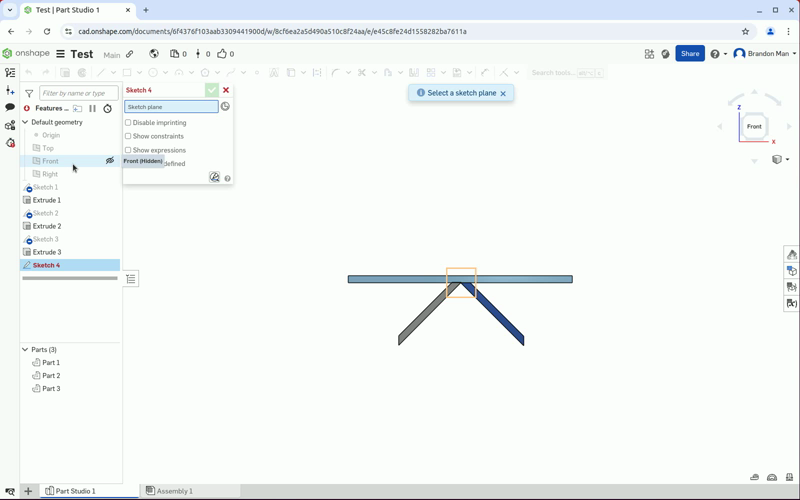
click(73, 163)
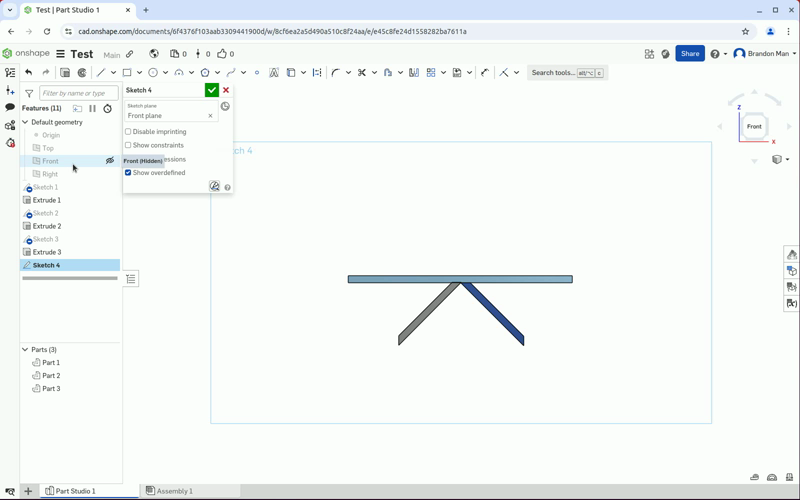
mouse_move(73, 352)
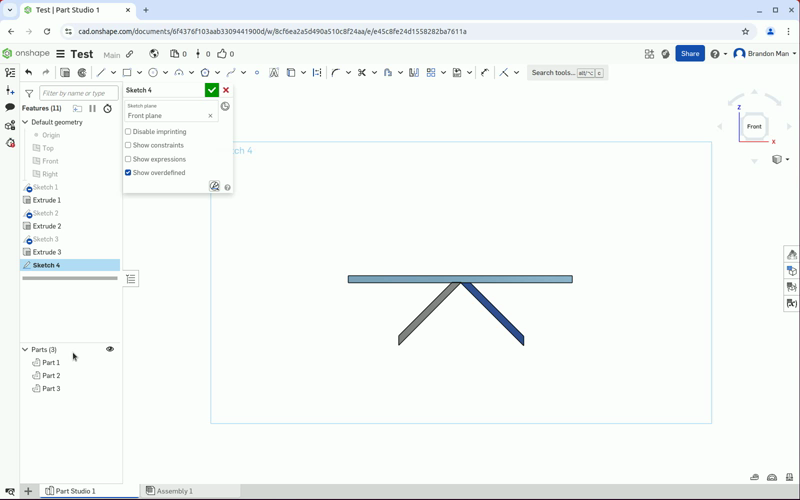
key(y)
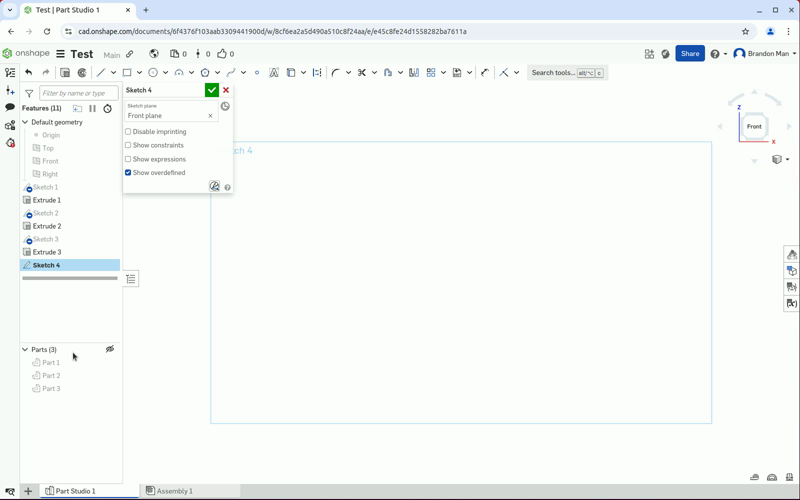
key(l)
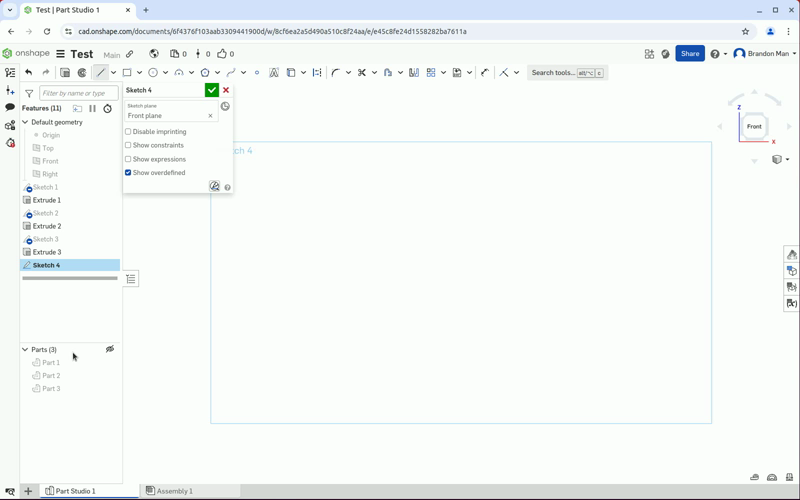
key_down(shift)
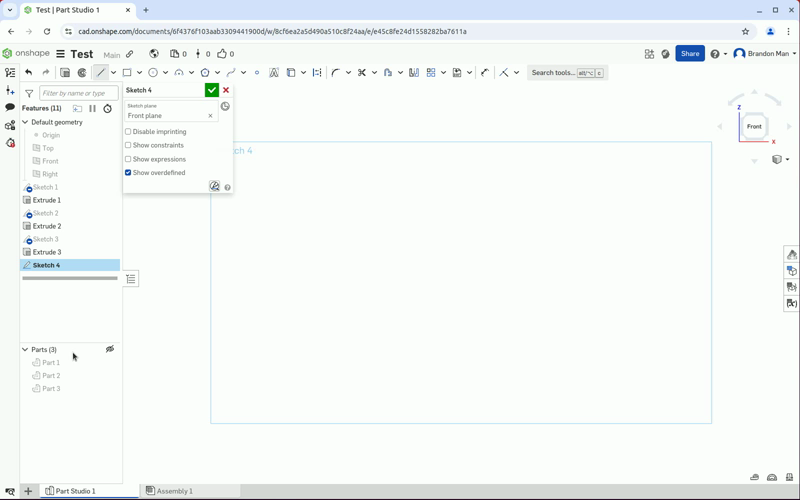
mouse_move(398, 345)
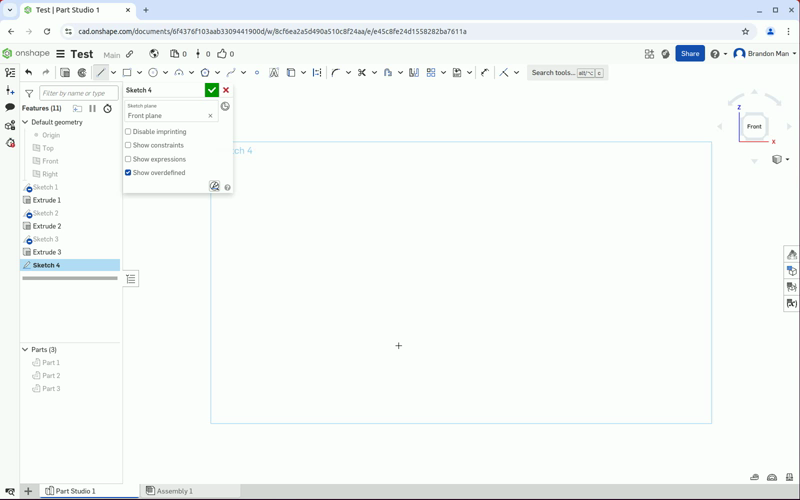
click(398, 345)
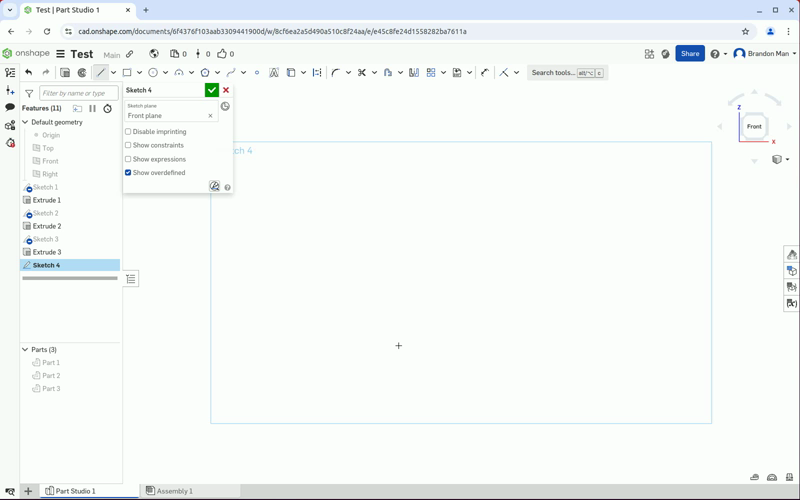
key_up(shift)
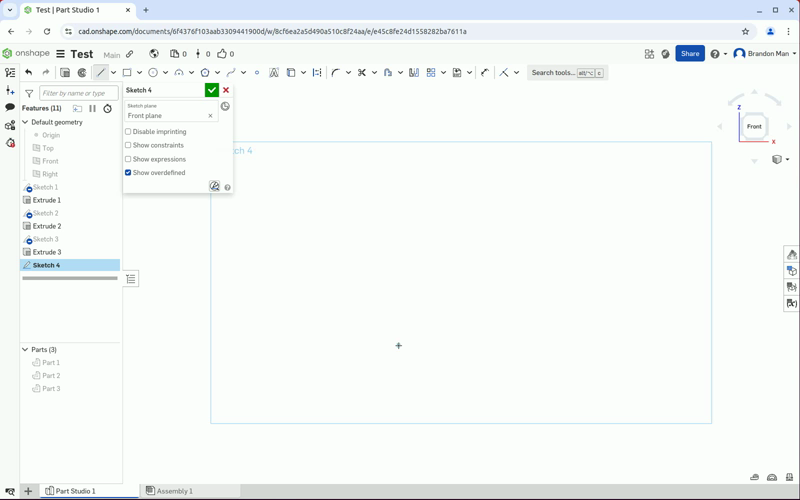
key_down(shift)
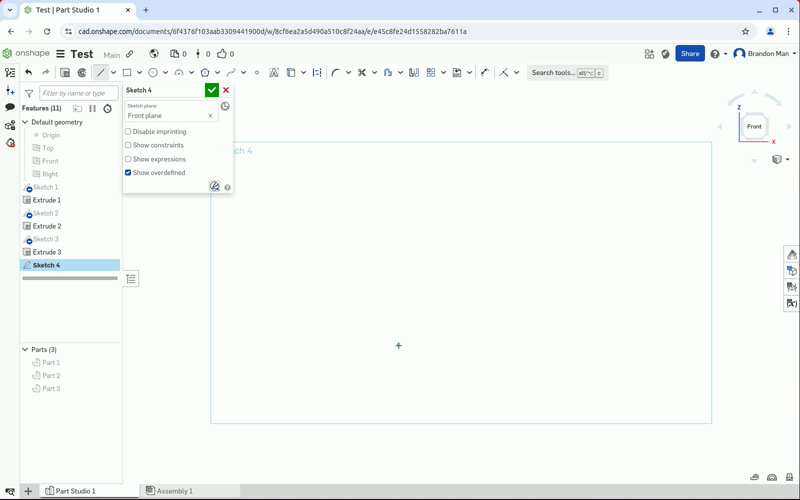
mouse_move(461, 282)
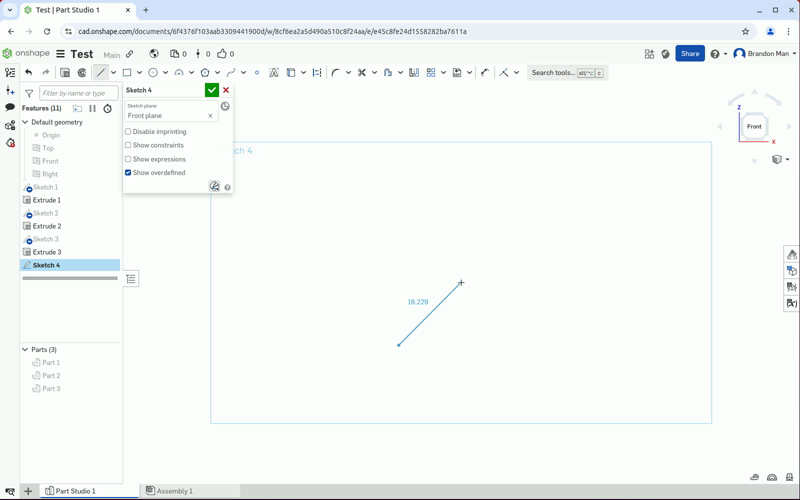
click(461, 282)
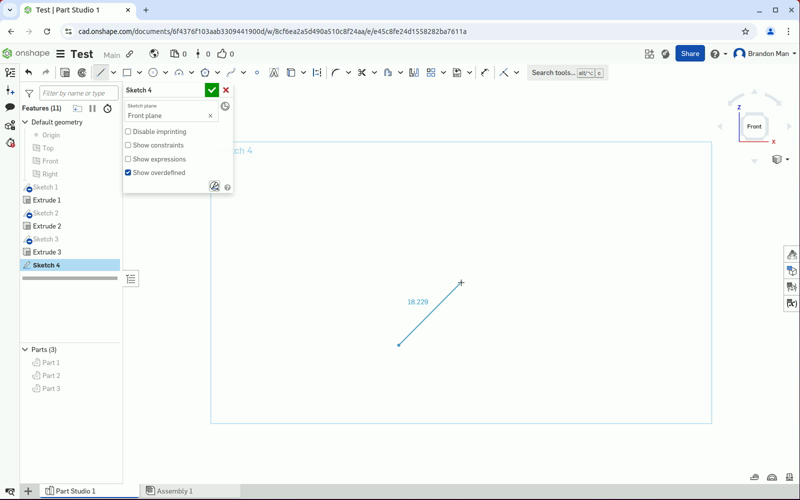
key_up(shift)
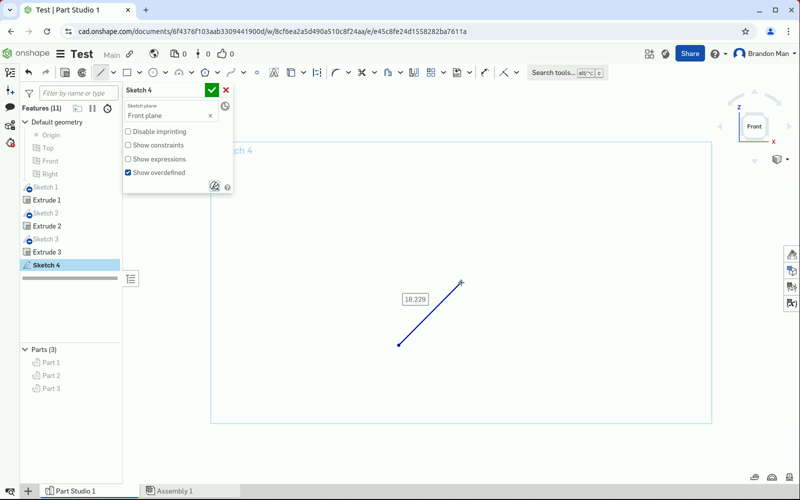
key_down(shift)
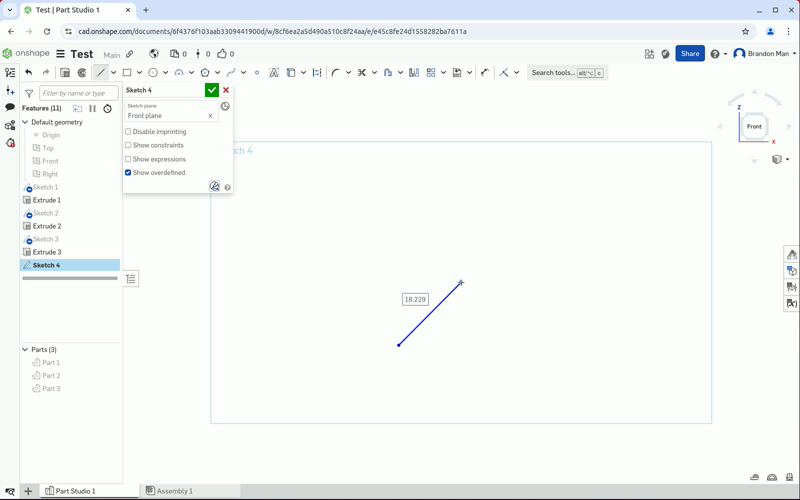
mouse_move(491, 282)
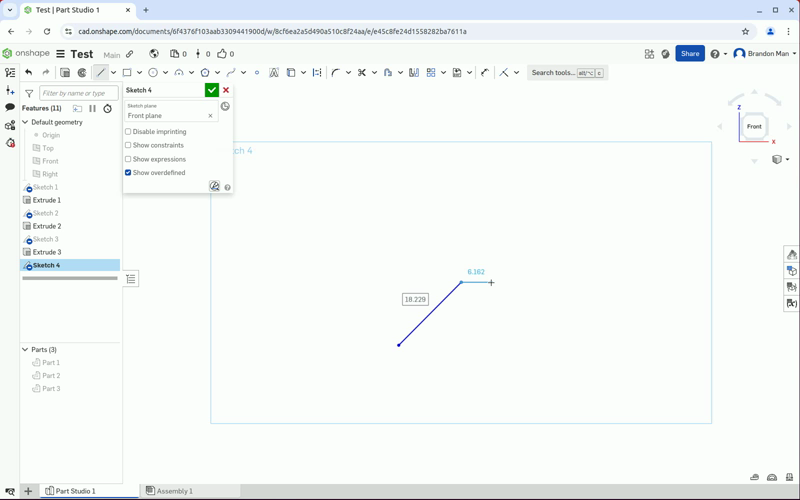
mouse_move(452, 282)
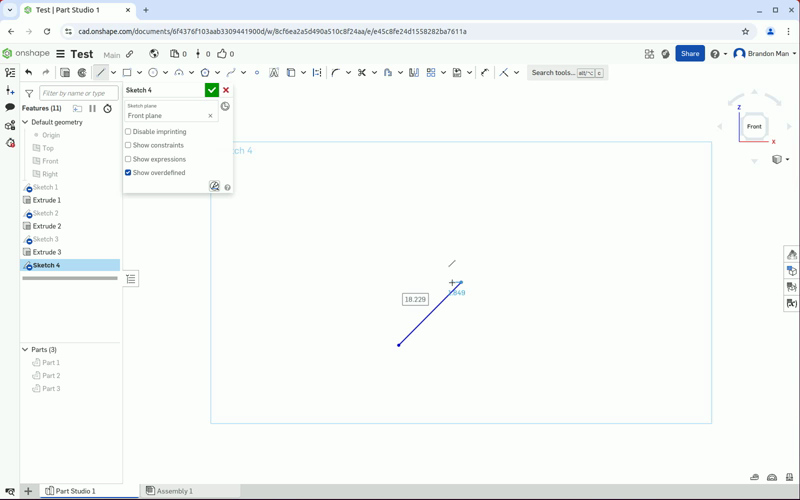
click(452, 282)
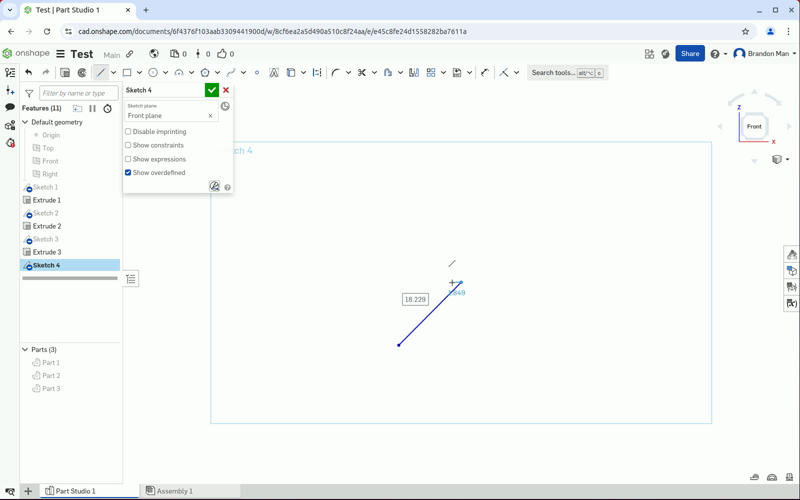
key_up(shift)
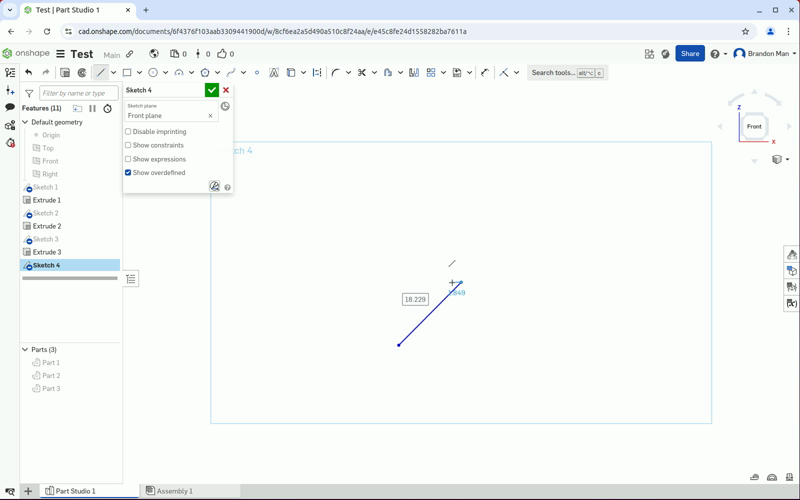
key_down(shift)
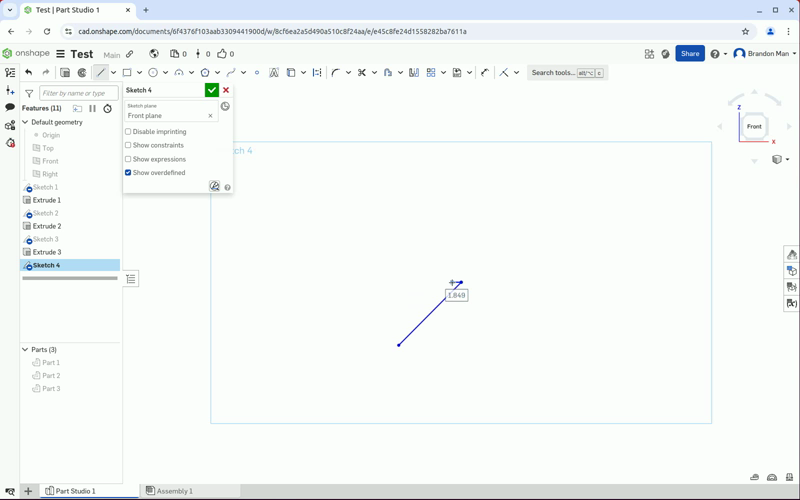
mouse_move(398, 335)
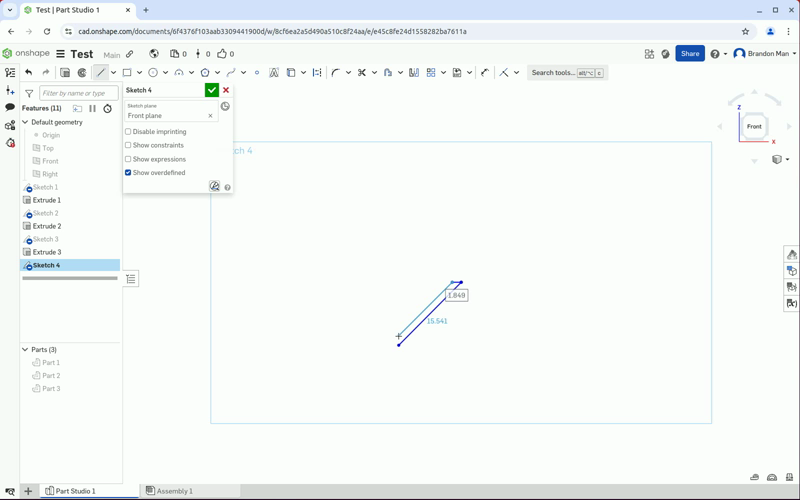
click(398, 335)
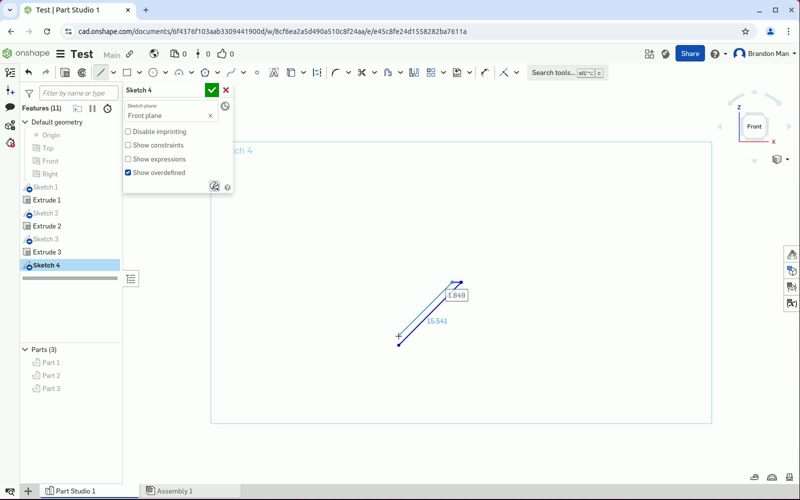
key_up(shift)
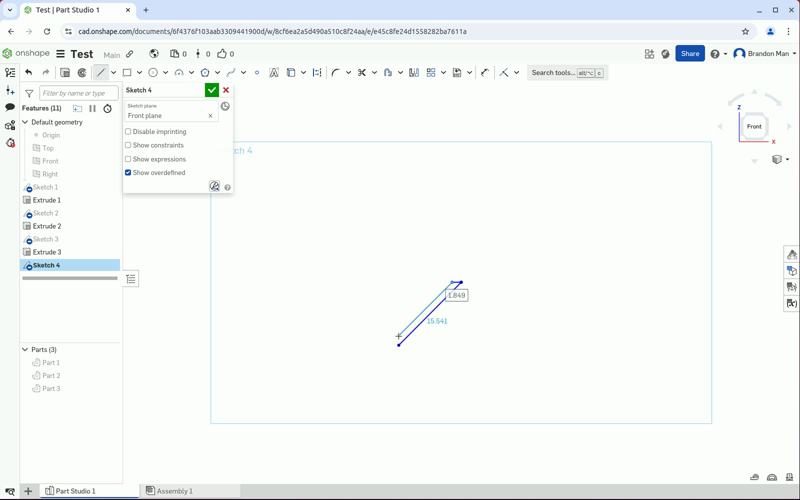
mouse_move(428, 335)
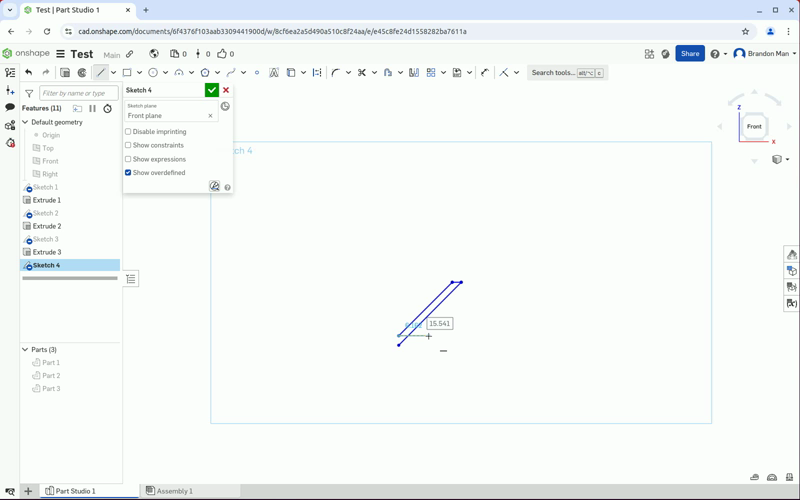
key_down(shift)
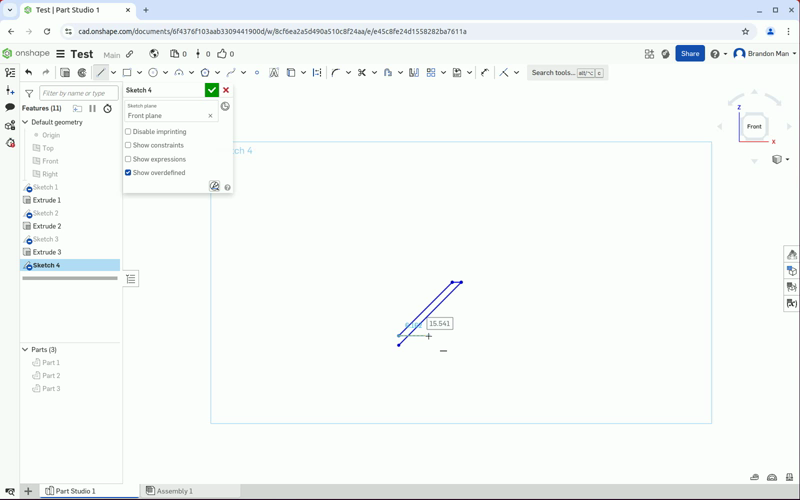
mouse_move(398, 345)
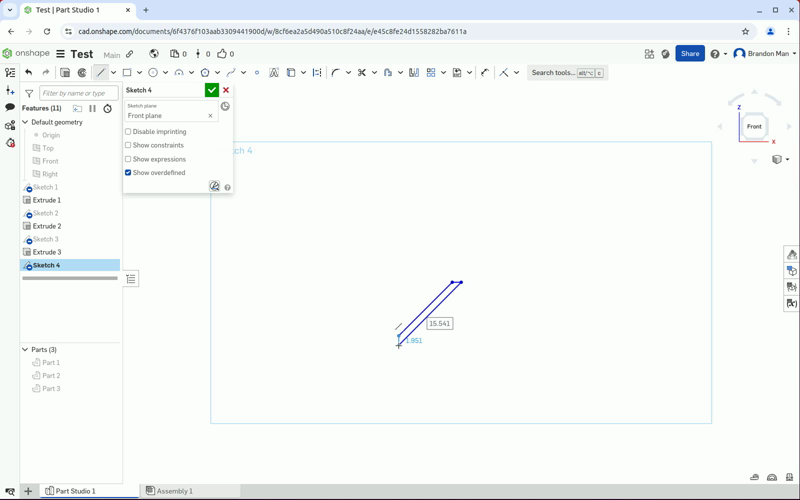
key_up(shift)
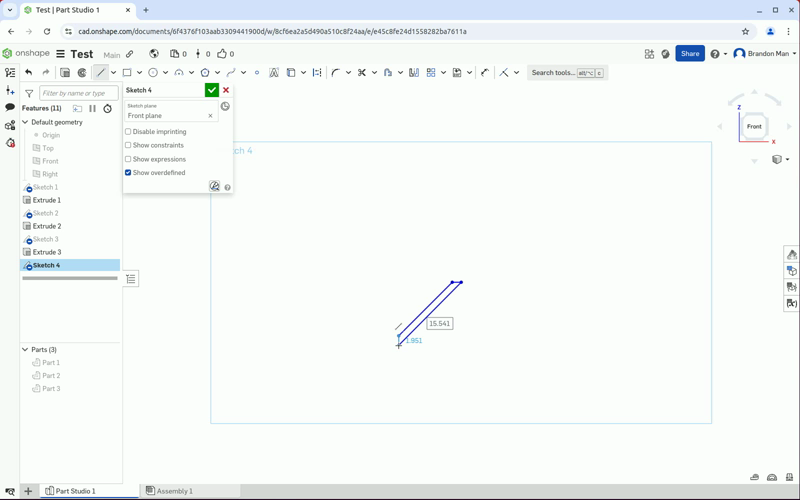
click(398, 345)
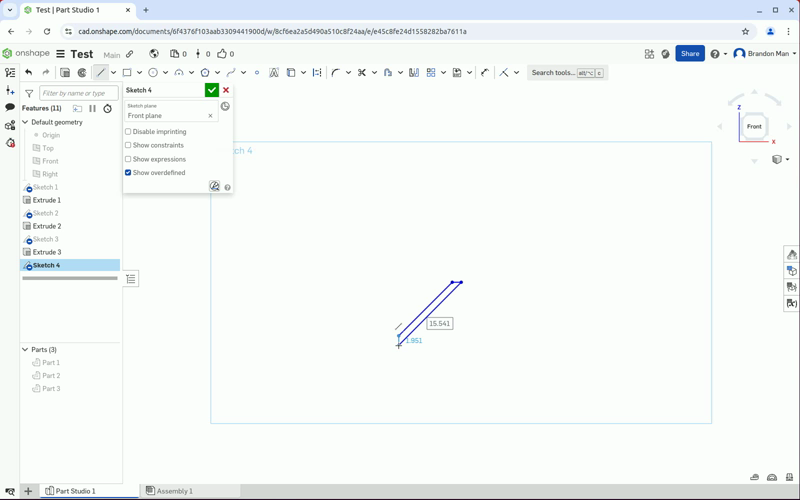
key(esc)
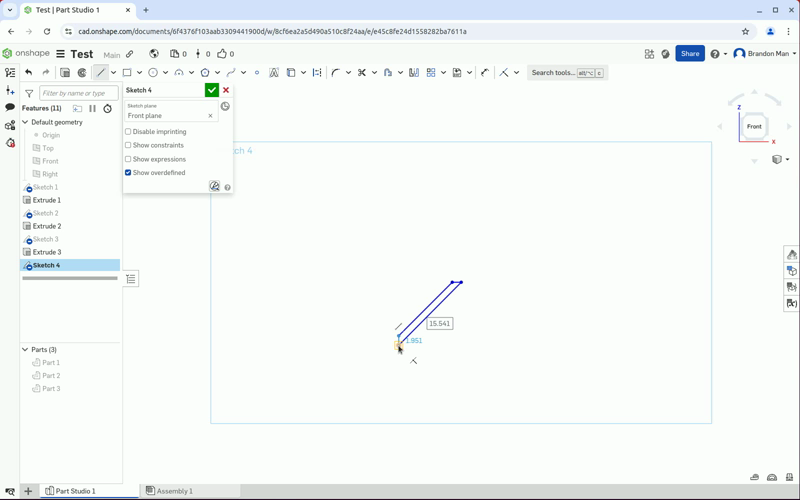
mouse_move(415, 324)
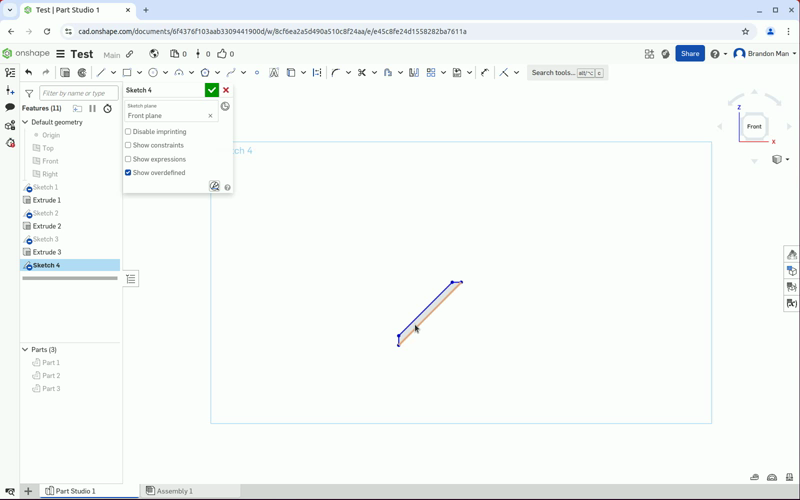
scroll(6)
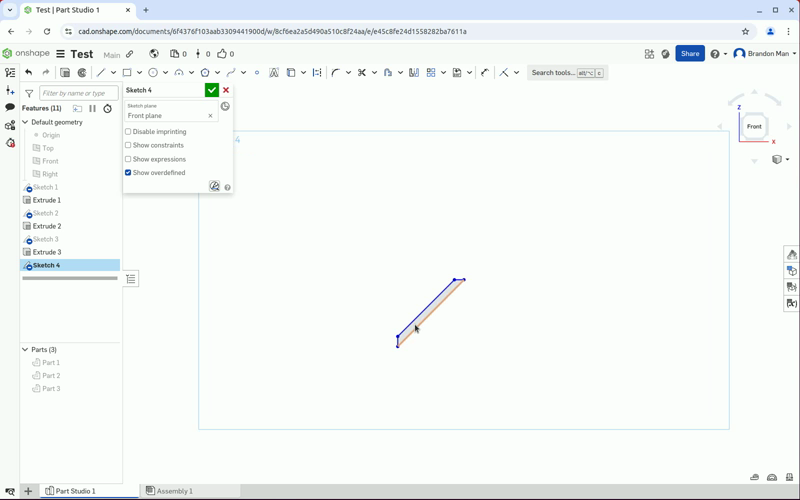
scroll(6)
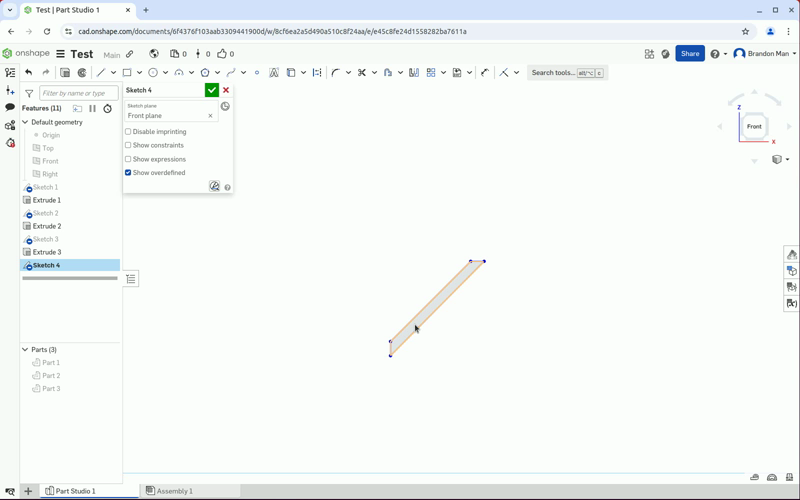
scroll(6)
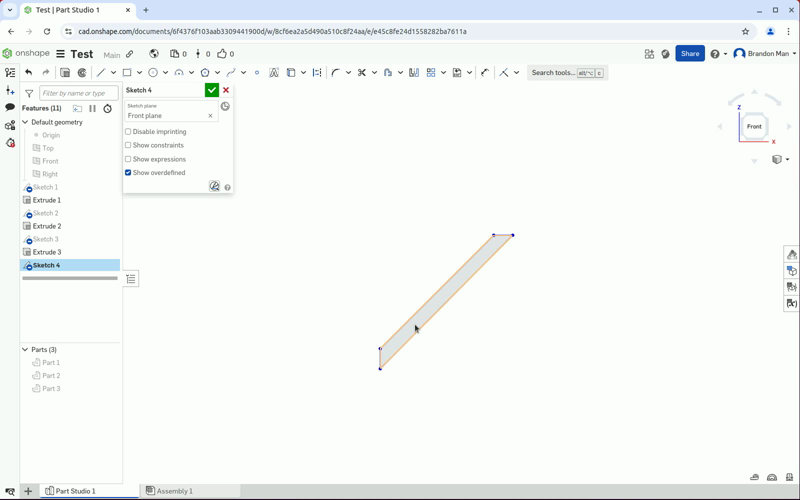
scroll(6)
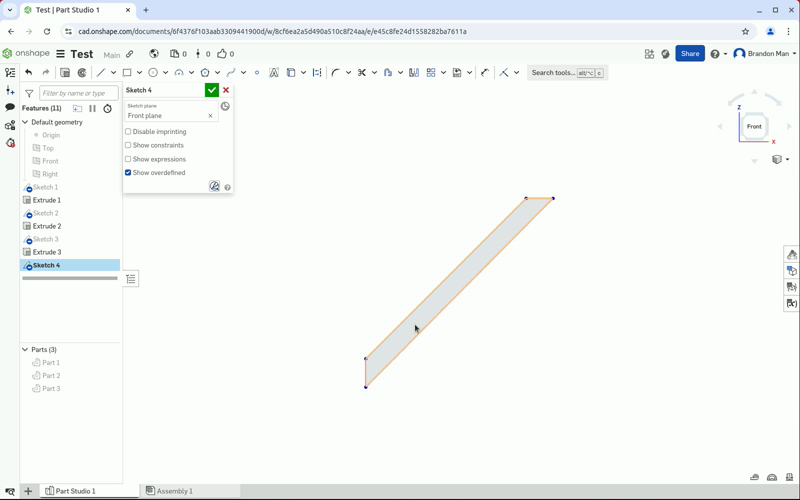
scroll(6)
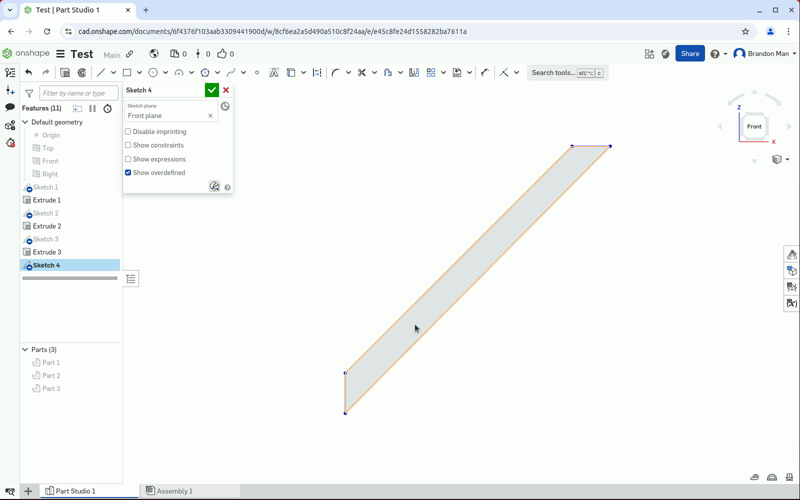
scroll(6)
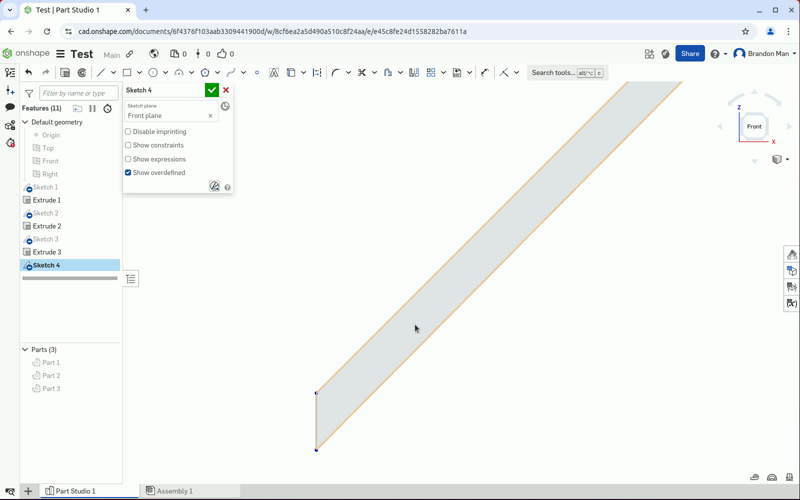
scroll(6)
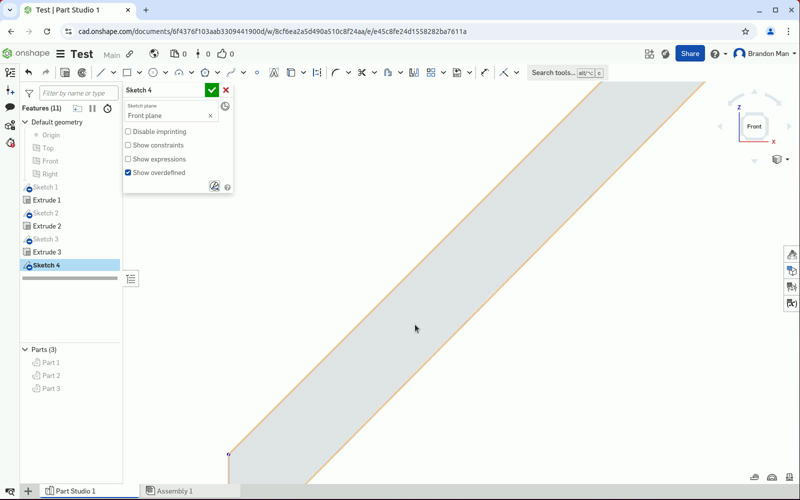
click(415, 324)
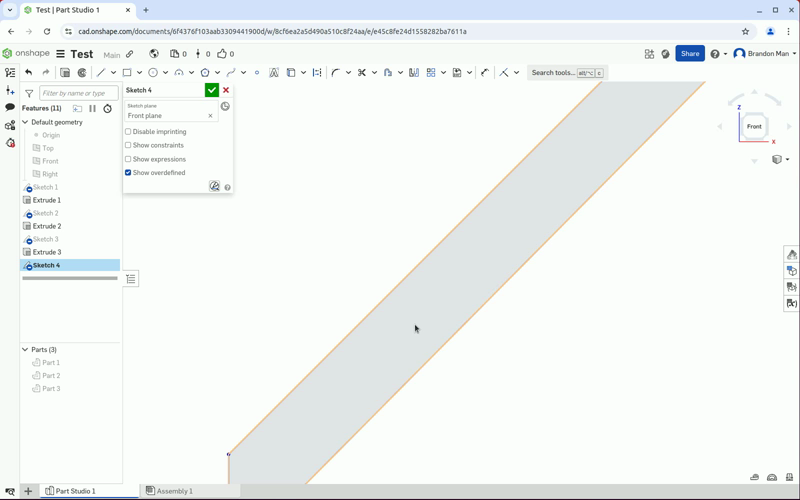
scroll(-6)
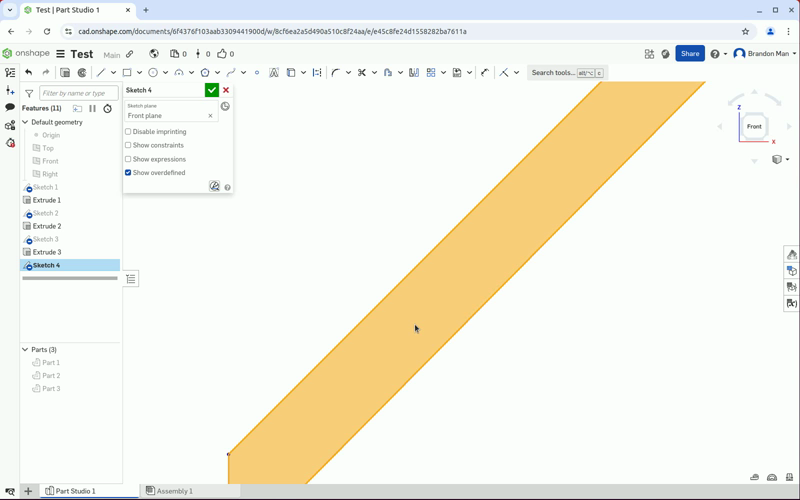
scroll(-6)
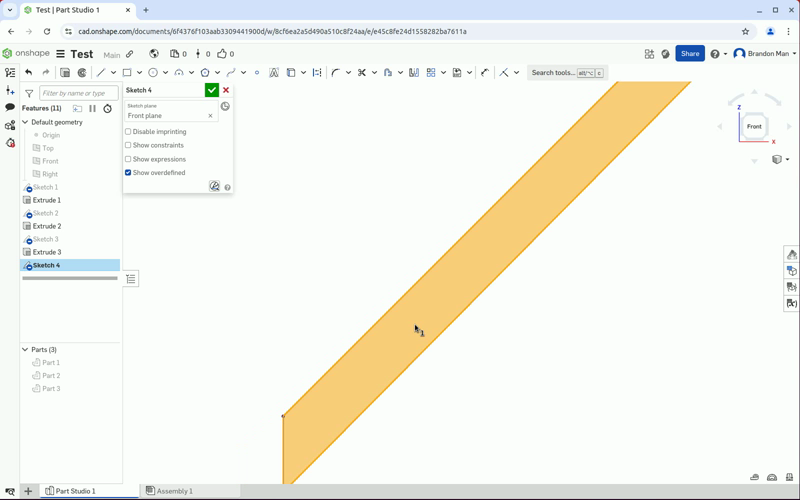
scroll(-6)
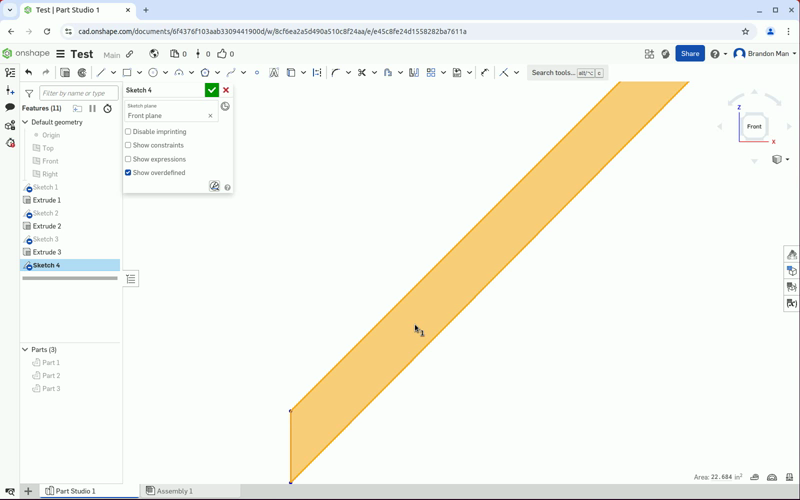
scroll(-6)
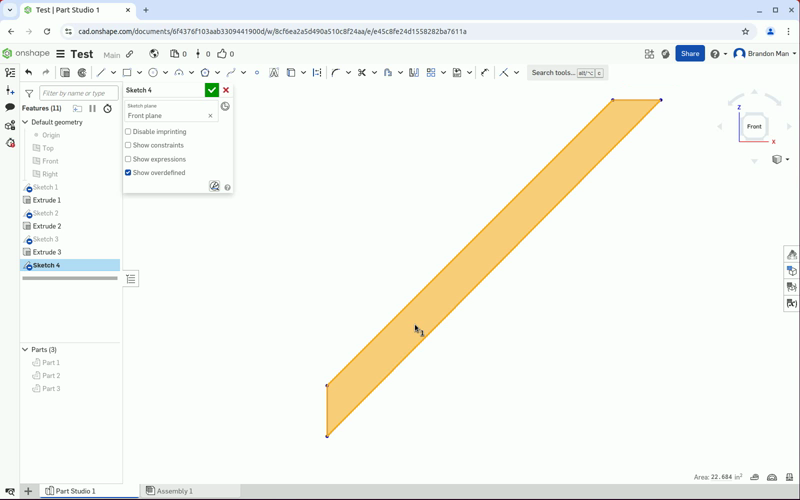
scroll(-6)
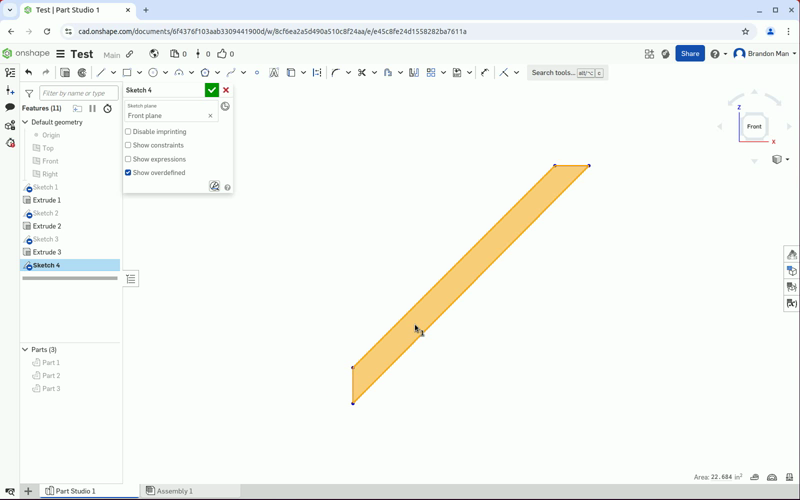
scroll(-6)
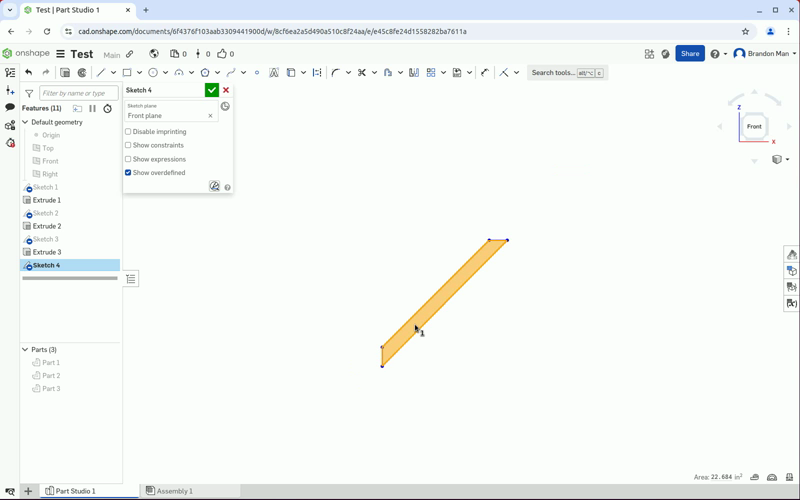
scroll(-6)
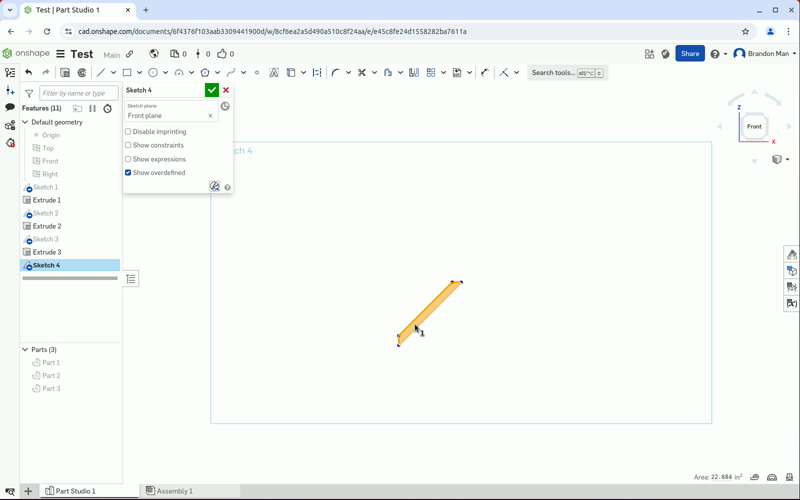
mouse_move(73, 352)
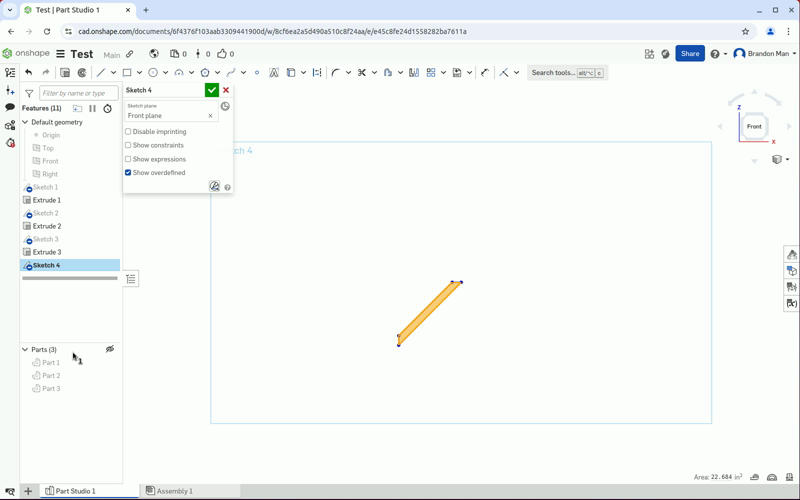
key(shift+y)
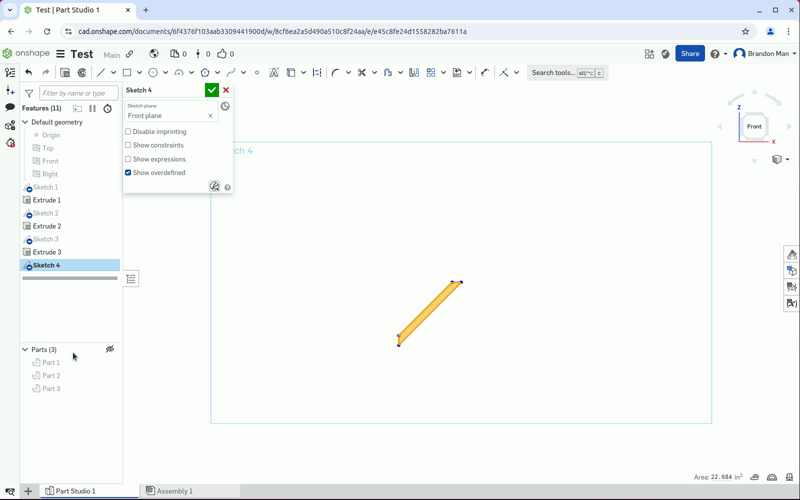
key(shift+e)
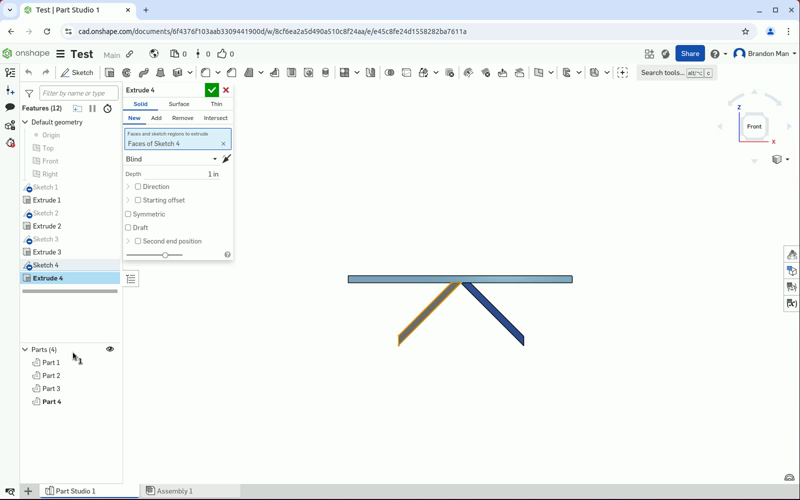
mouse_move(143, 106)
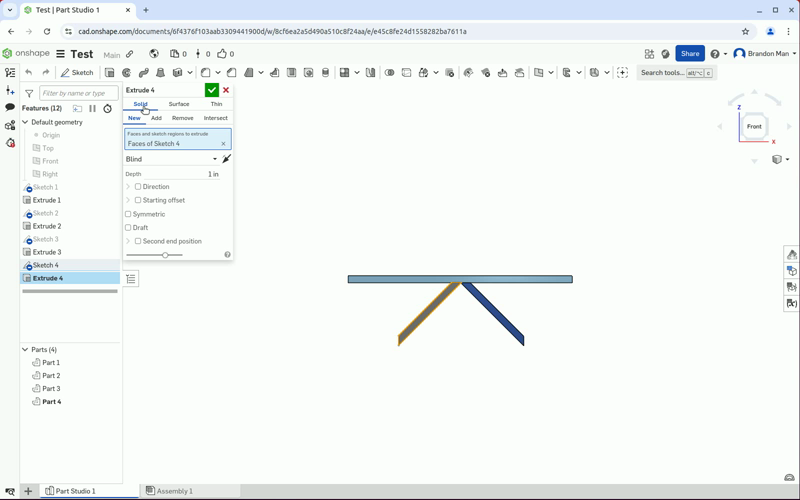
click(143, 106)
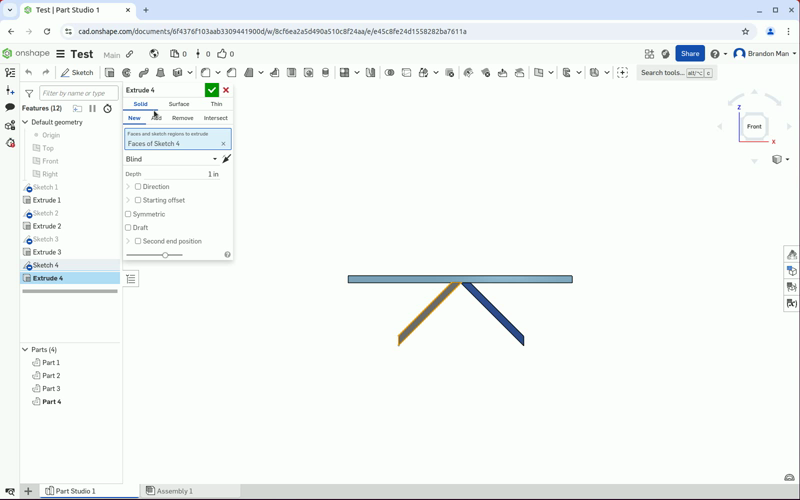
mouse_move(186, 120)
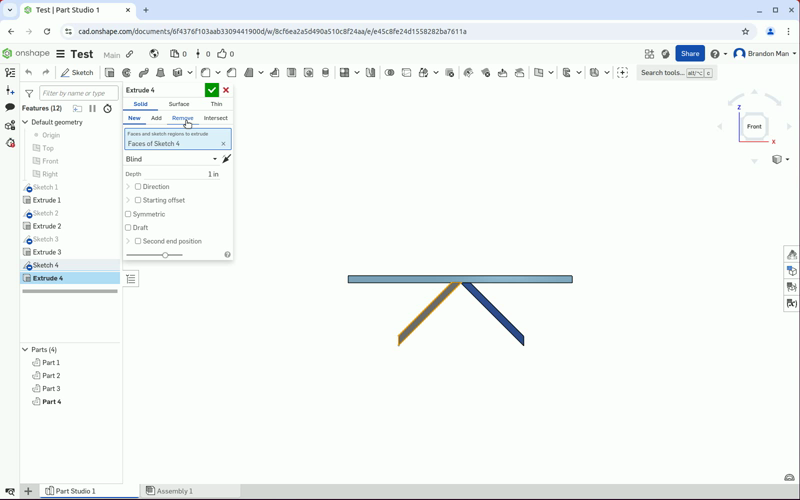
click(186, 120)
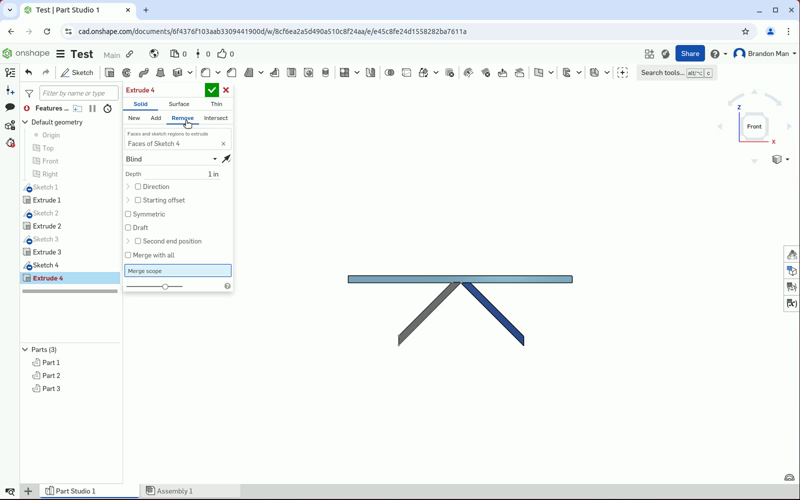
key(tab, 4)
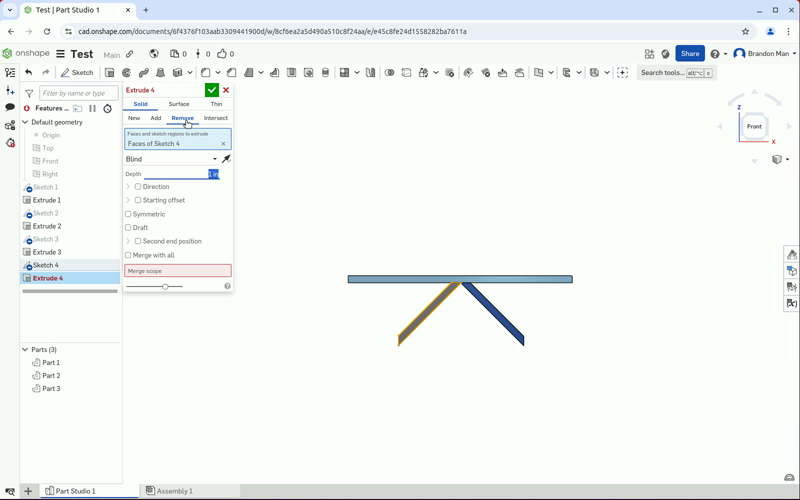
text(-30.81)
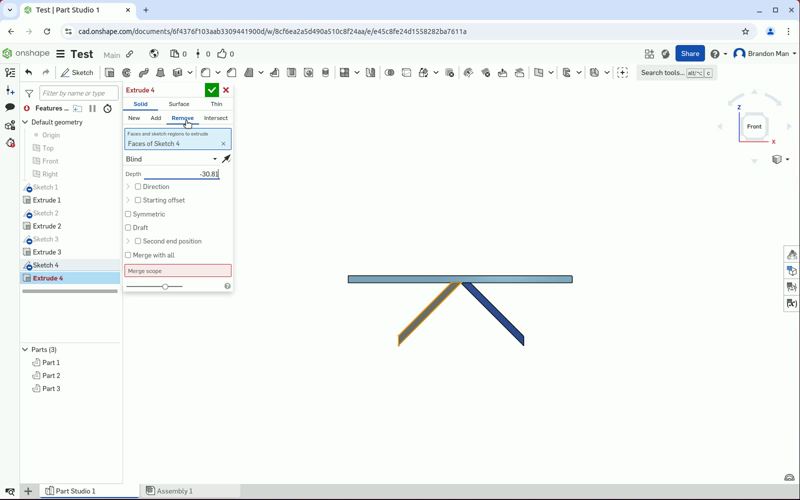
key(tab, 3)
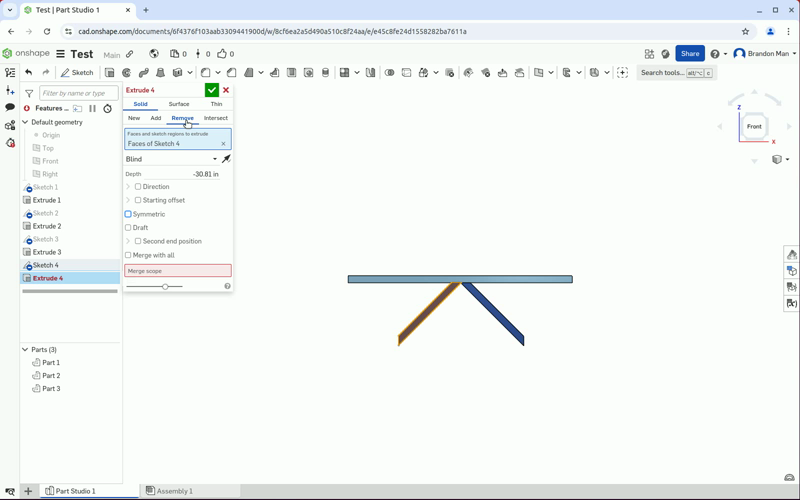
key(space)
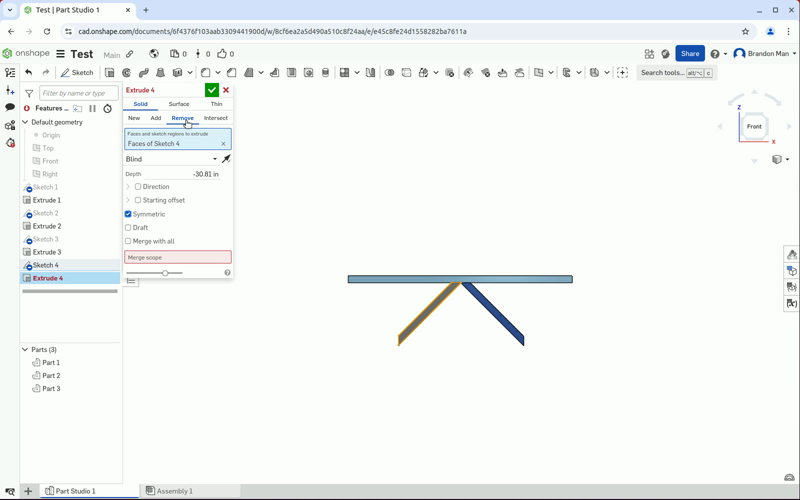
key(tab, 2)
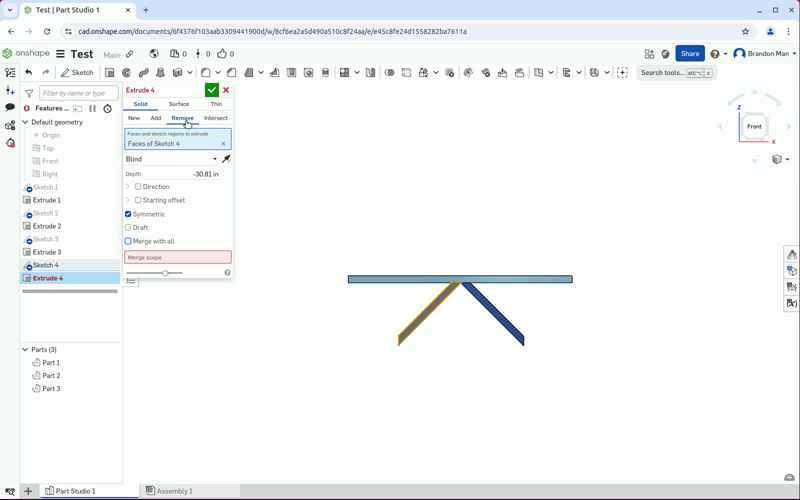
key(space)
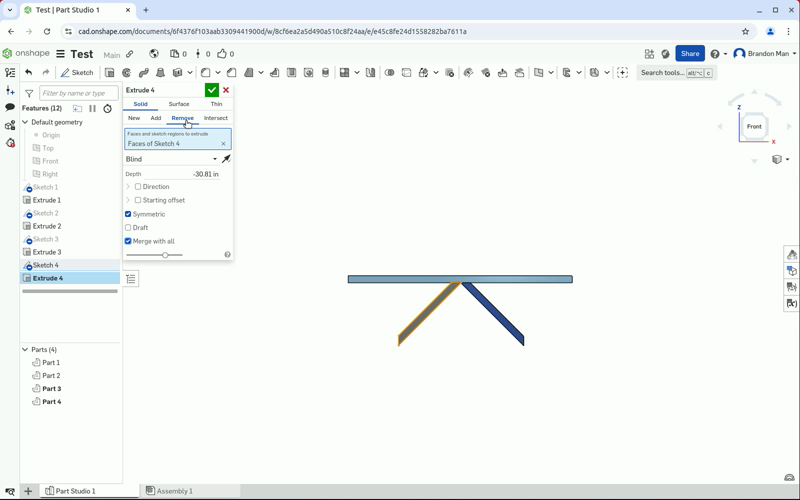
key(enter)
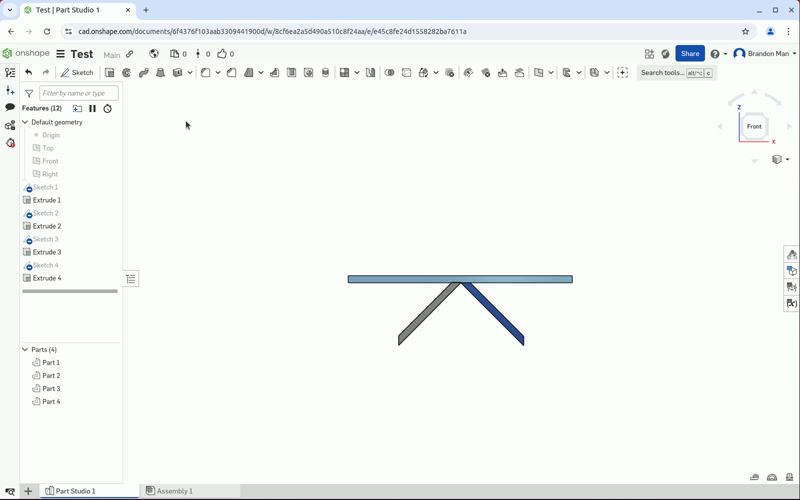
key(shift+h)
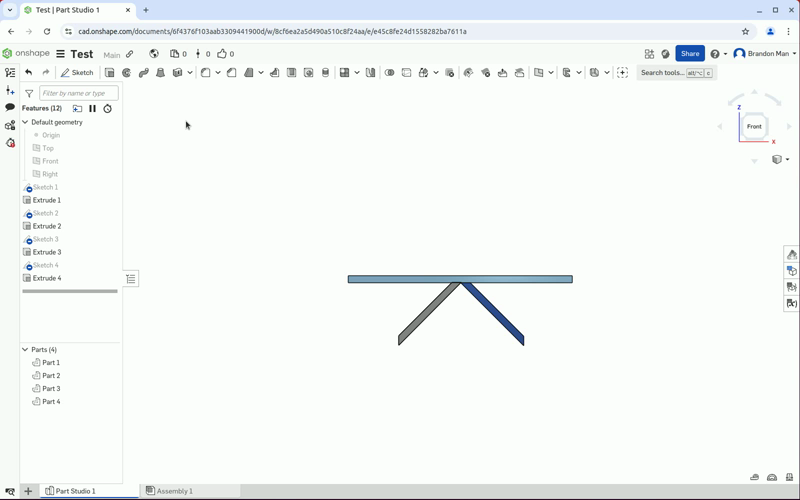
key(shift+h)
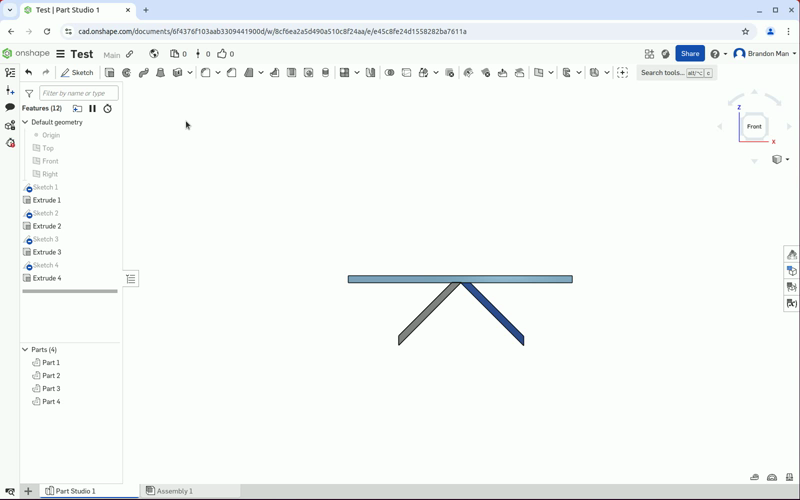
mouse_move(73, 189)
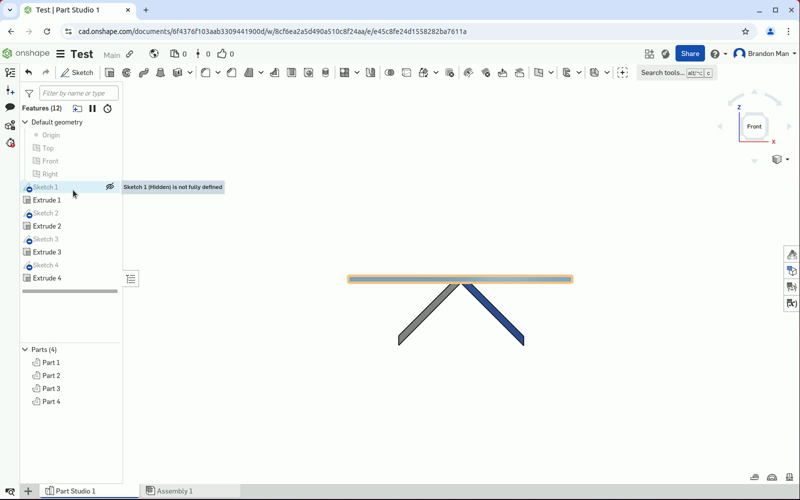
click(73, 189)
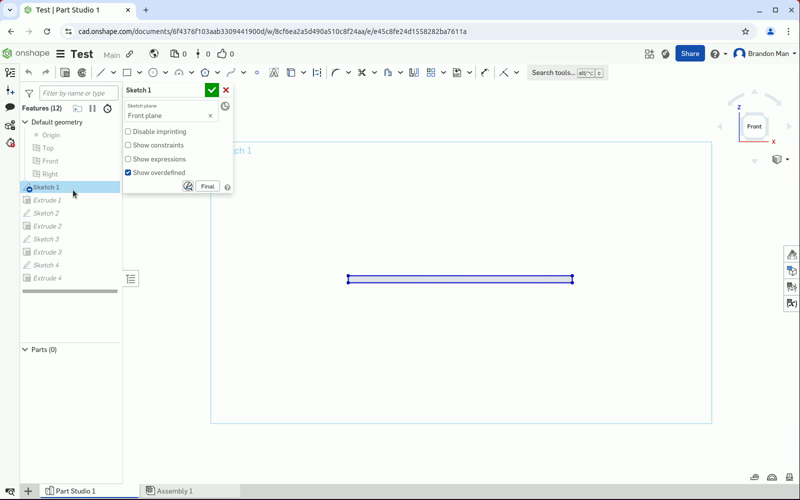
mouse_move(229, 92)
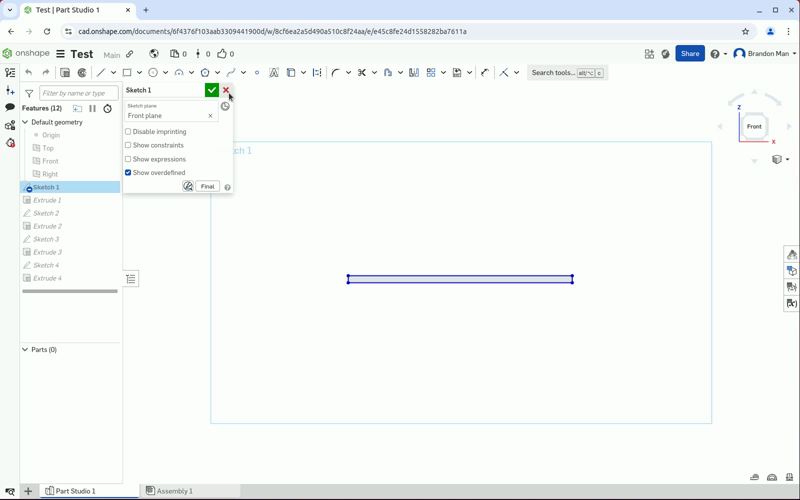
click(229, 92)
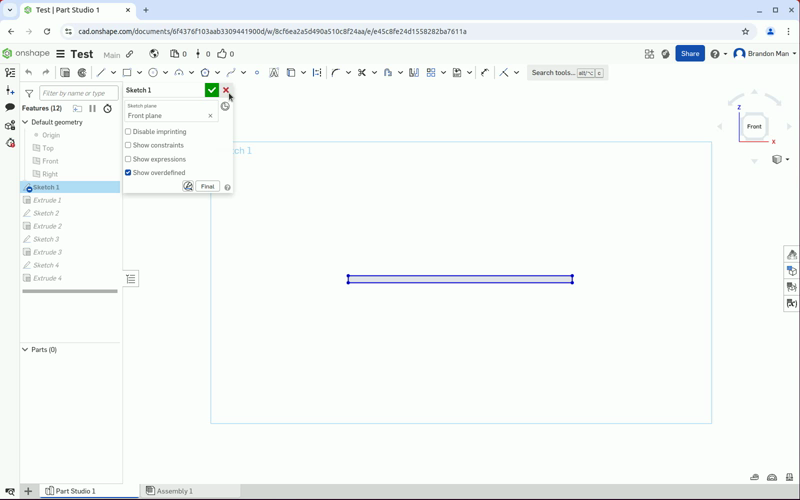
key(shift+s)
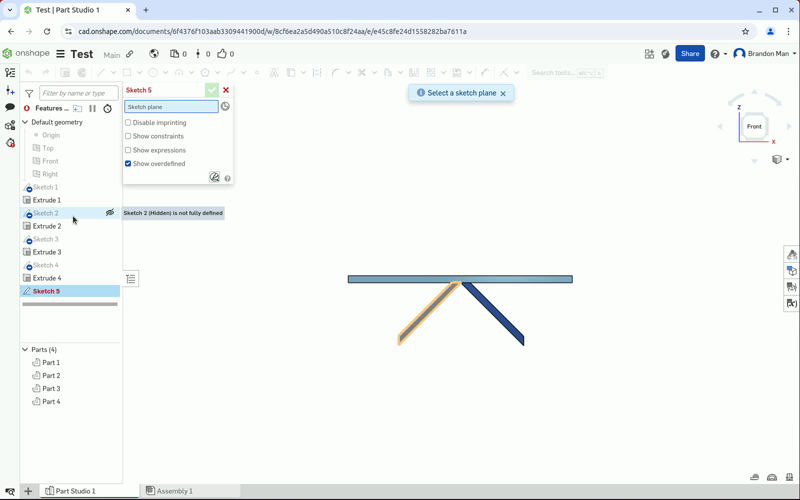
scroll(3)
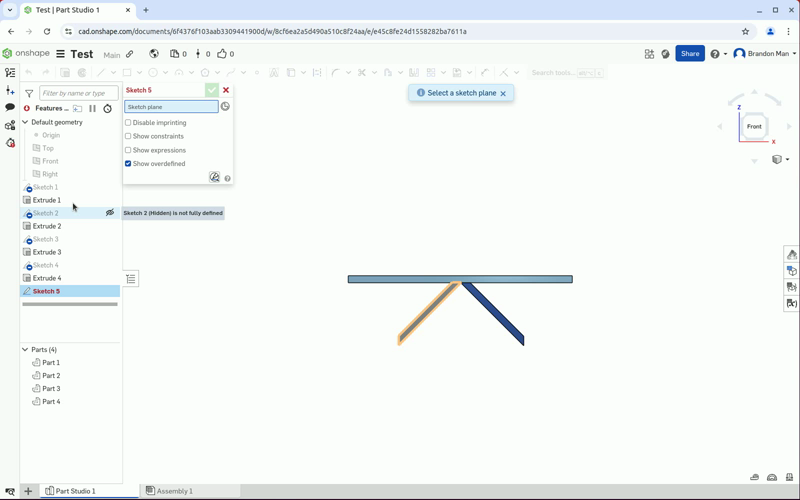
mouse_move(73, 163)
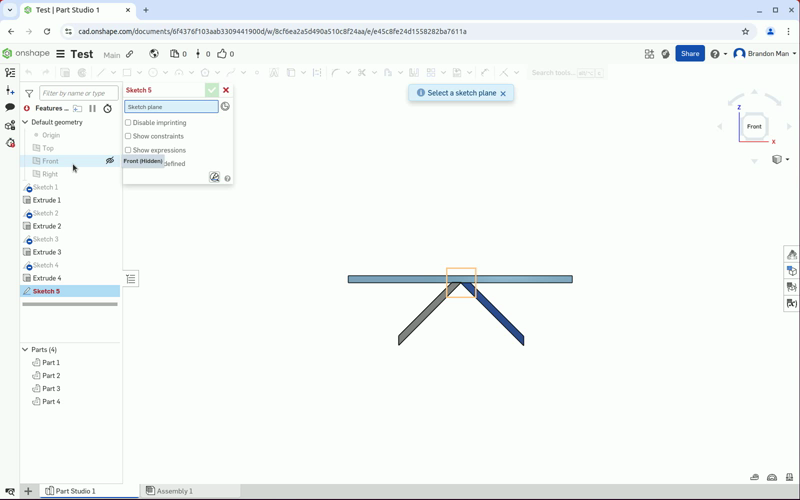
click(73, 163)
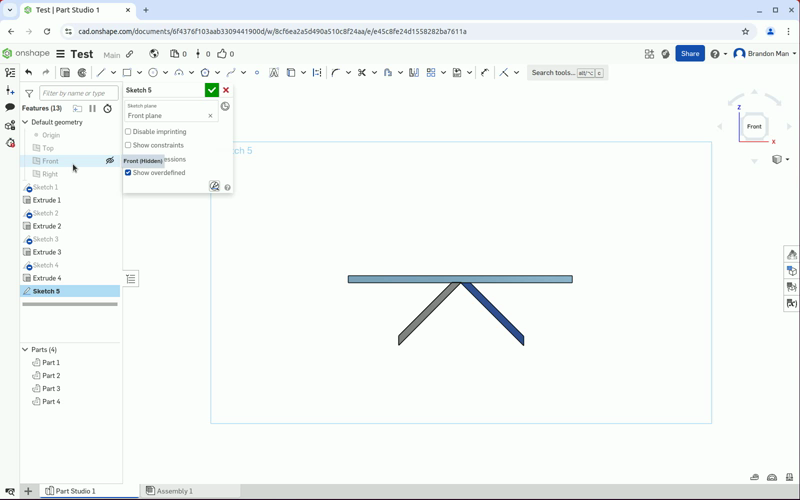
mouse_move(73, 352)
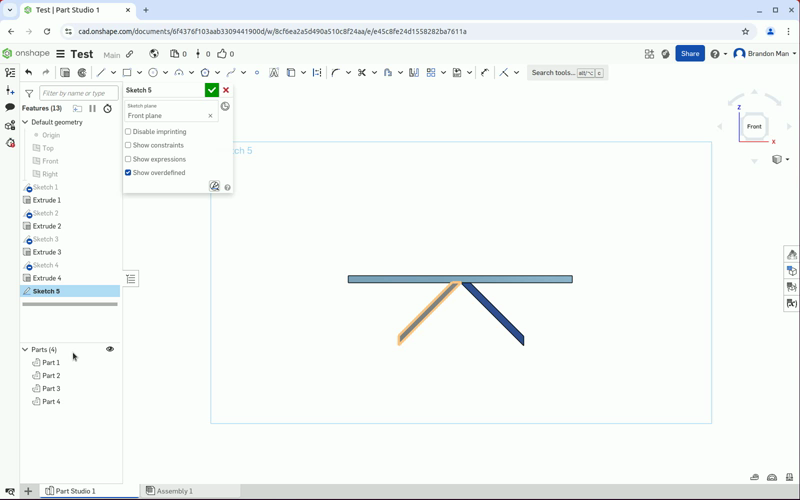
key(y)
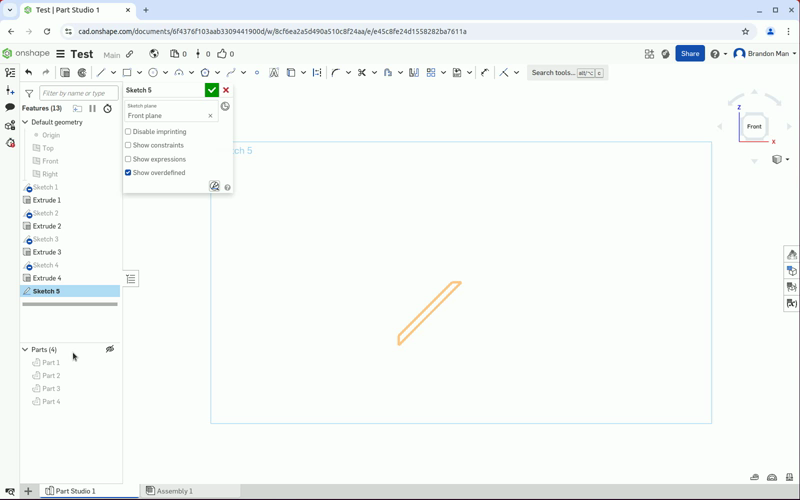
key(l)
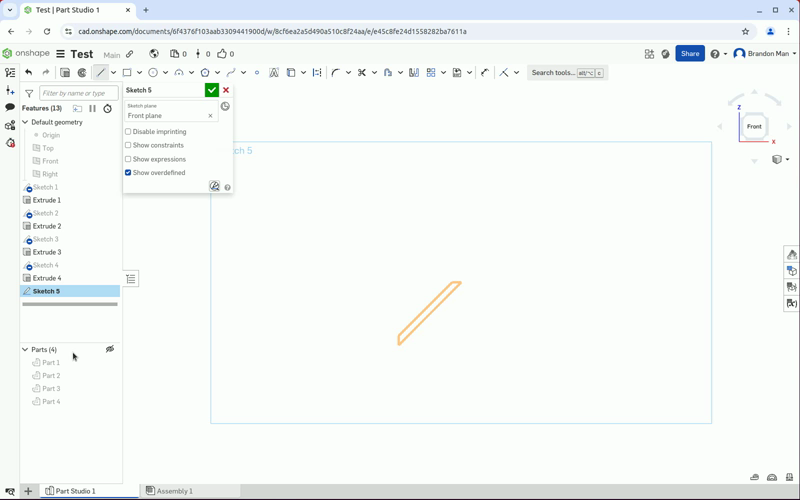
key_down(shift)
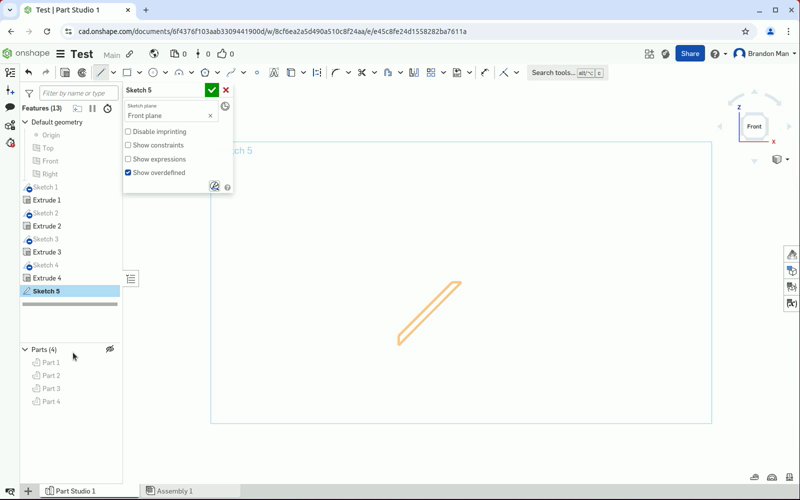
mouse_move(460, 282)
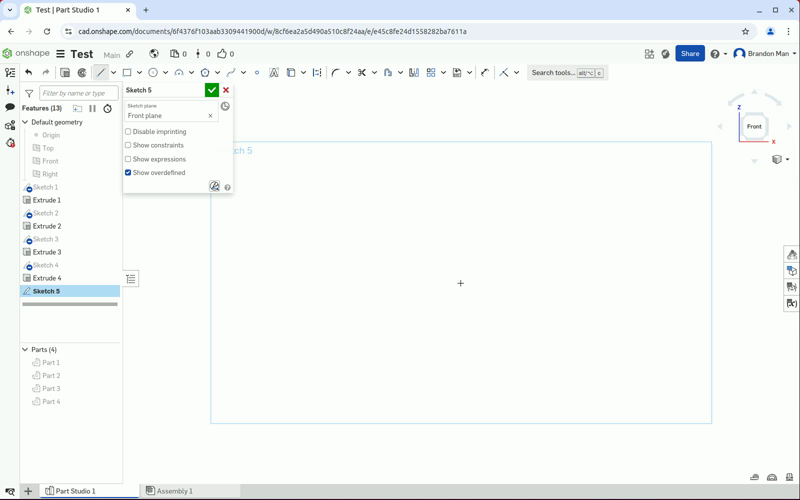
click(460, 282)
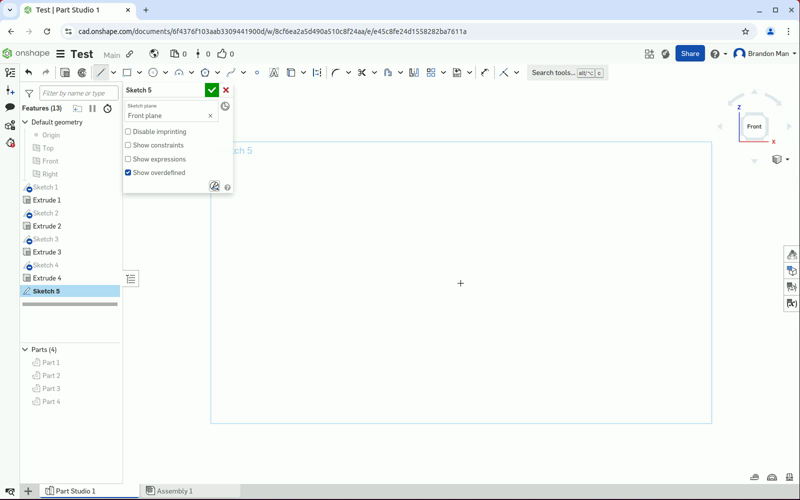
key_up(shift)
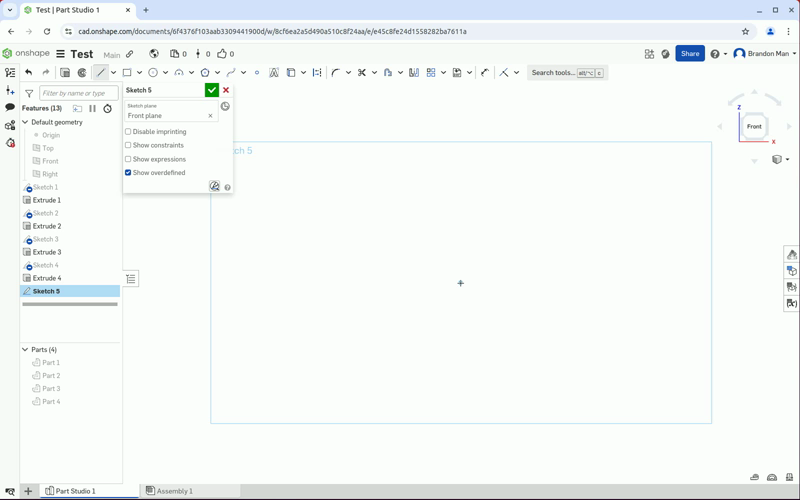
key_down(shift)
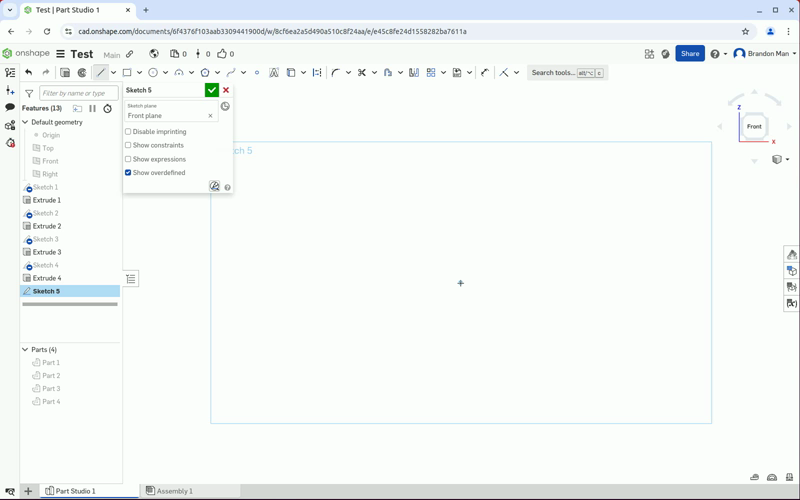
mouse_move(523, 345)
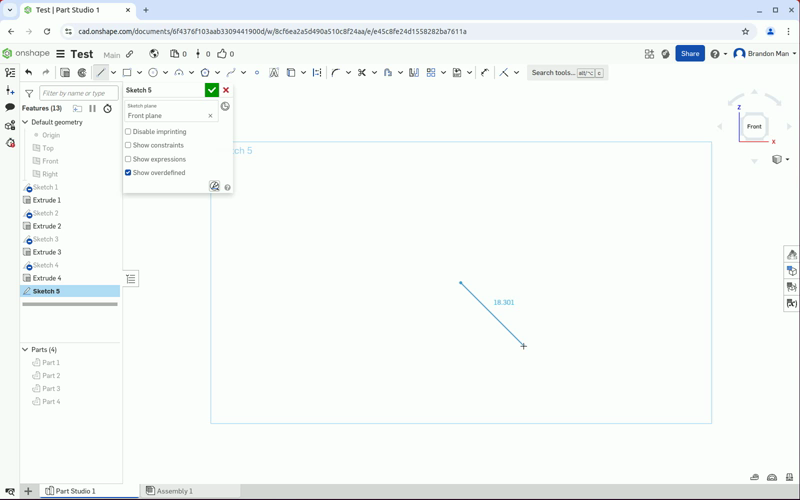
click(523, 345)
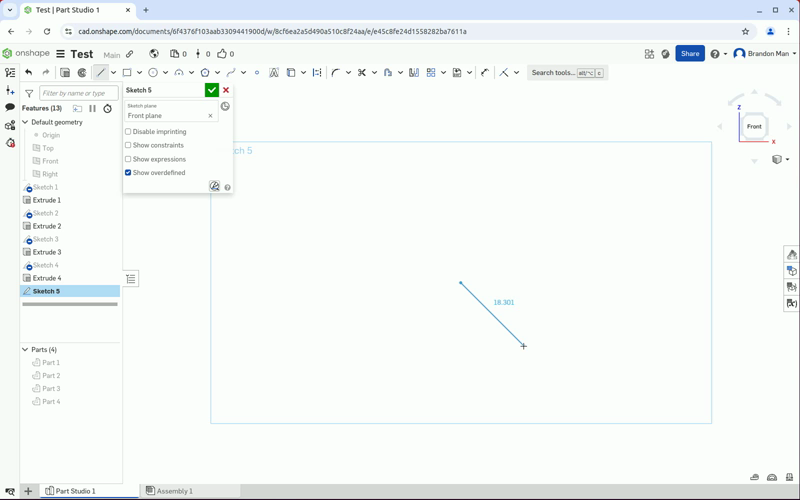
key_up(shift)
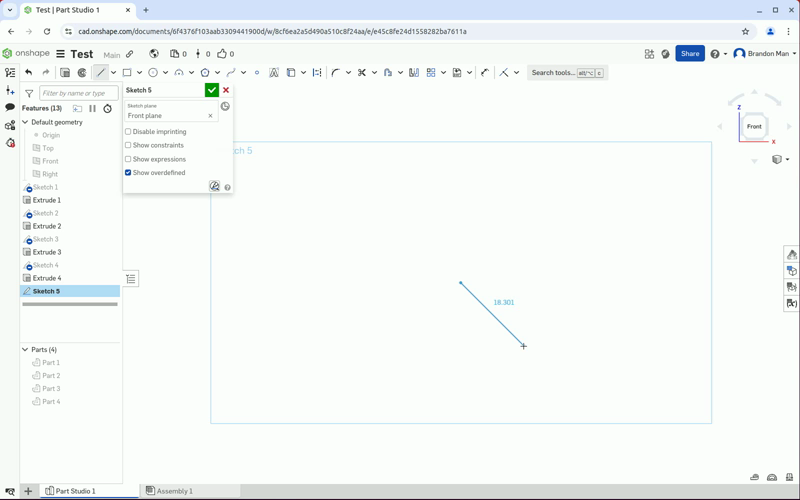
key_down(shift)
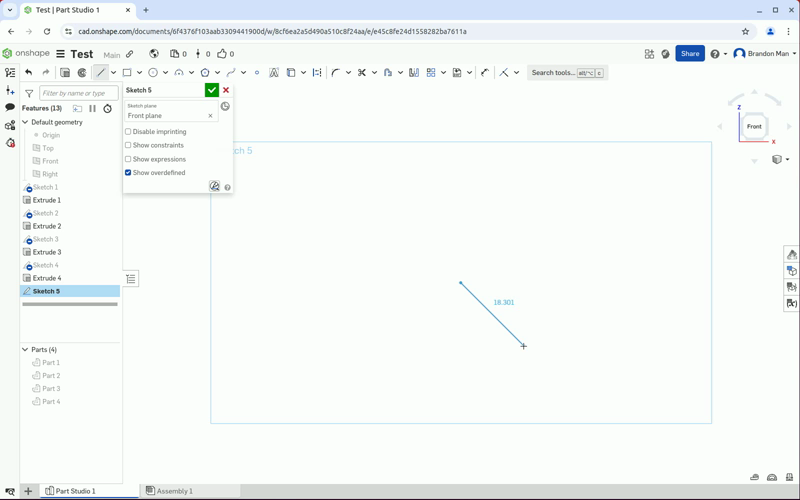
mouse_move(553, 345)
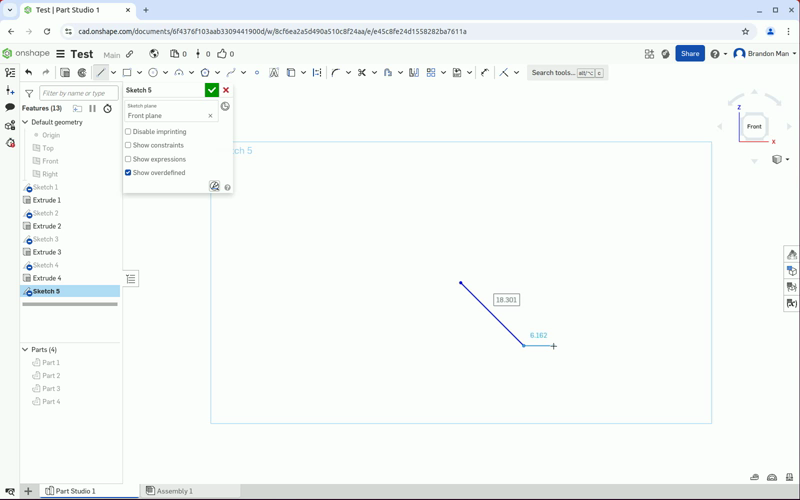
mouse_move(523, 336)
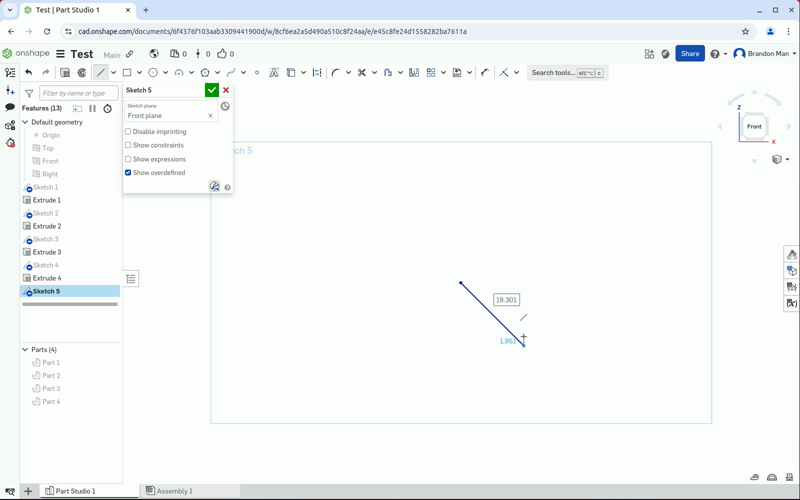
click(523, 336)
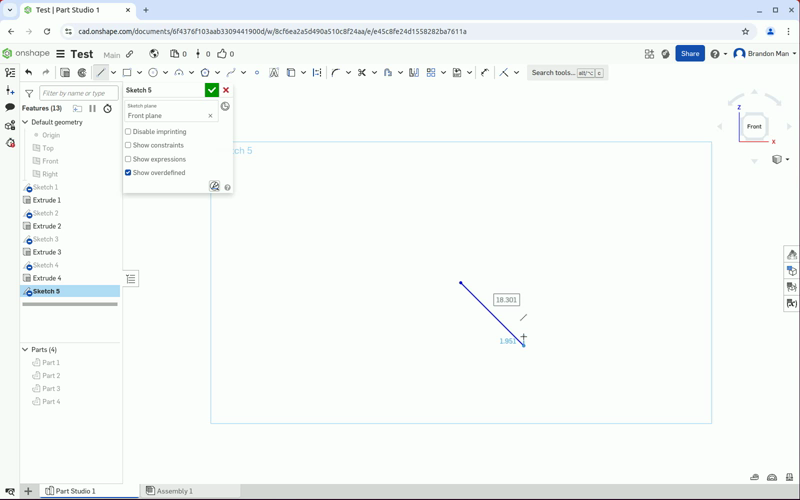
key_up(shift)
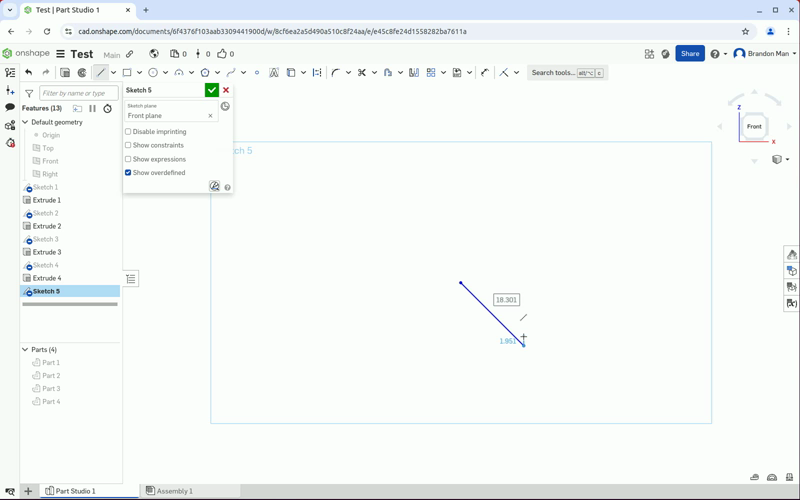
key_down(shift)
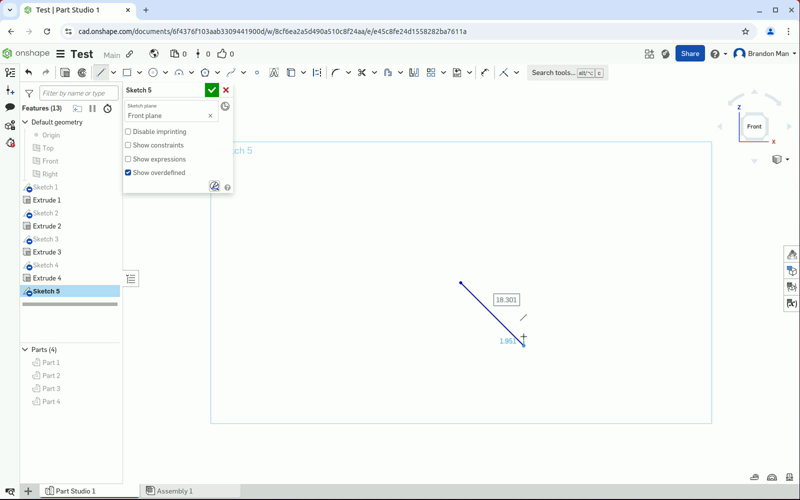
mouse_move(470, 282)
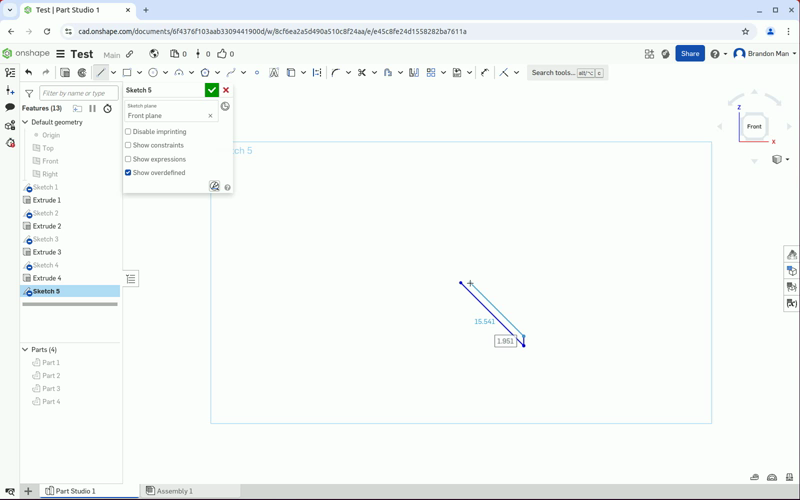
click(470, 282)
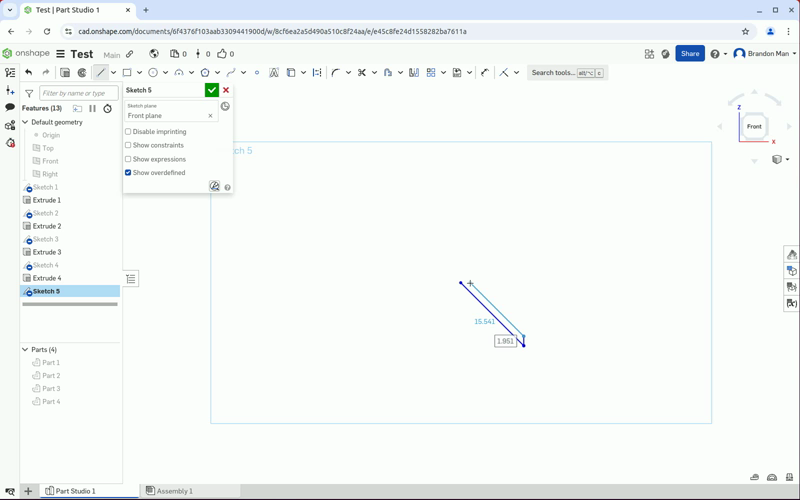
key_up(shift)
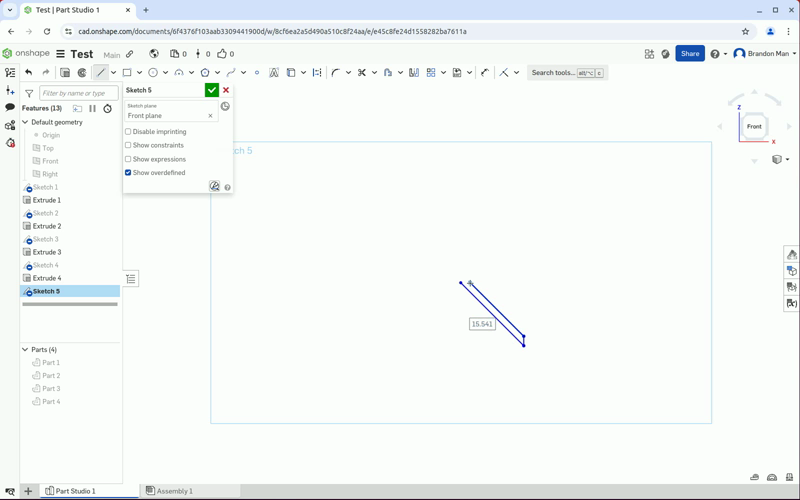
mouse_move(500, 282)
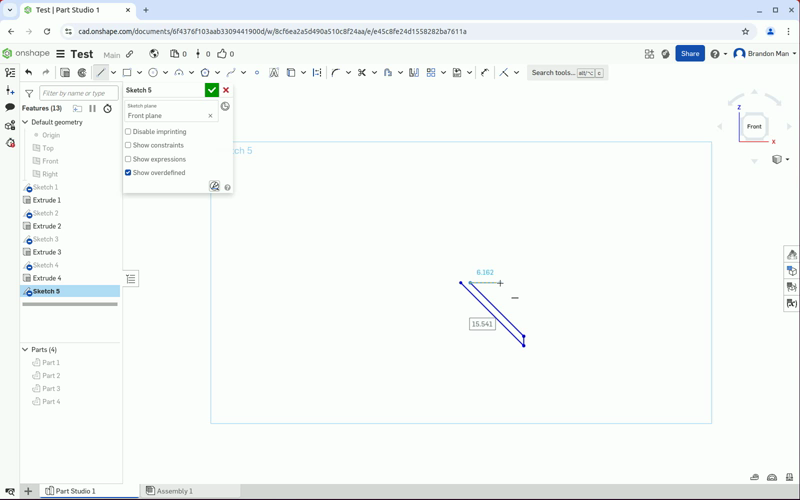
key_down(shift)
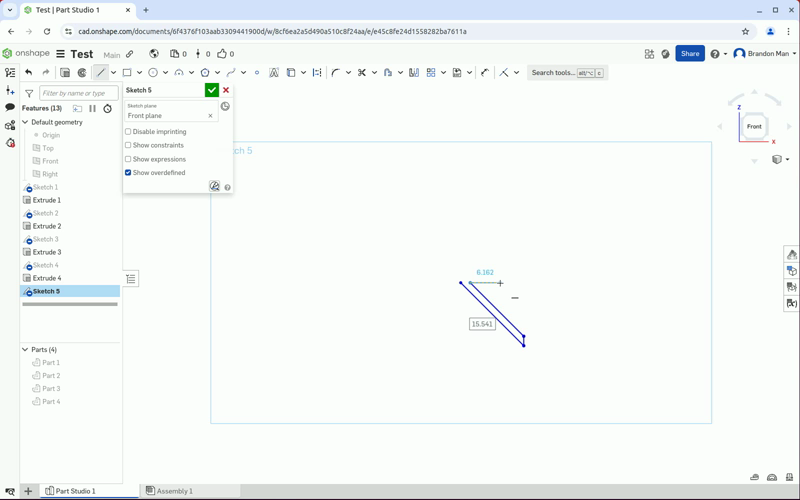
mouse_move(460, 282)
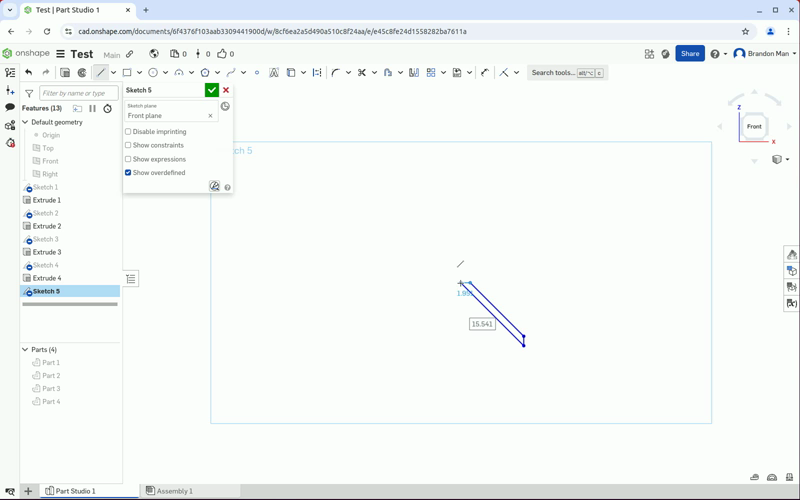
key_up(shift)
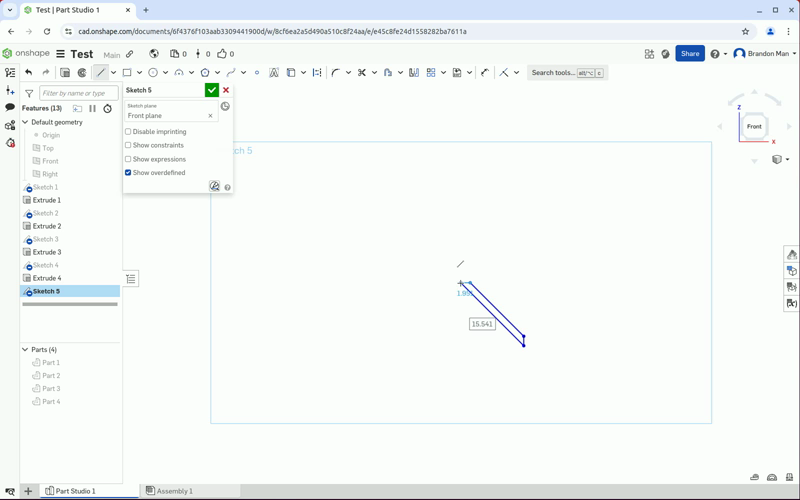
click(460, 282)
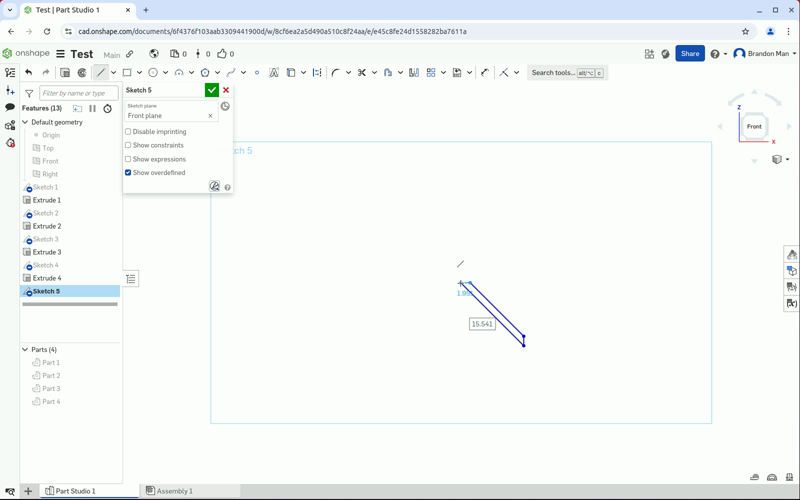
key(esc)
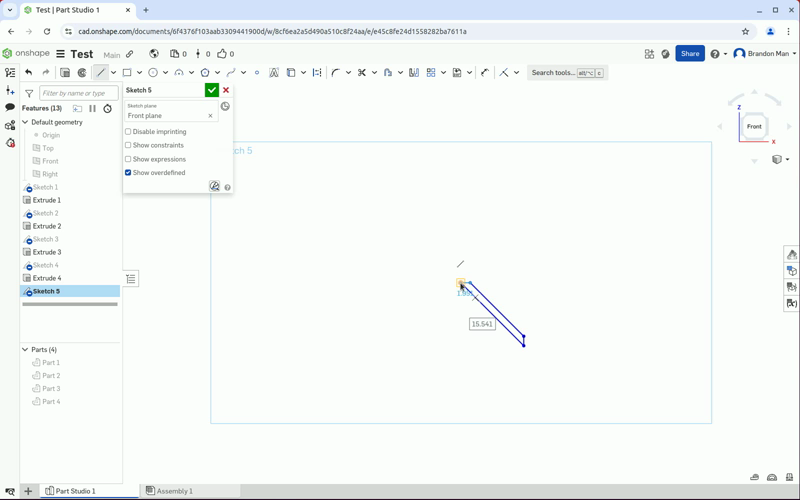
mouse_move(491, 305)
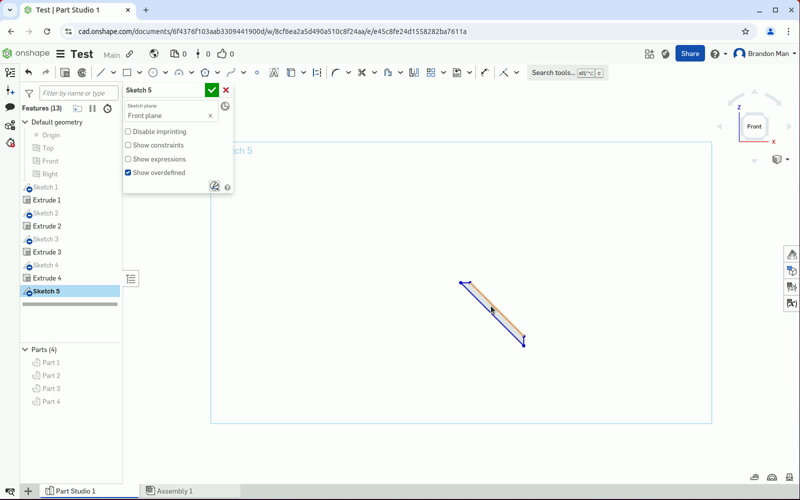
scroll(6)
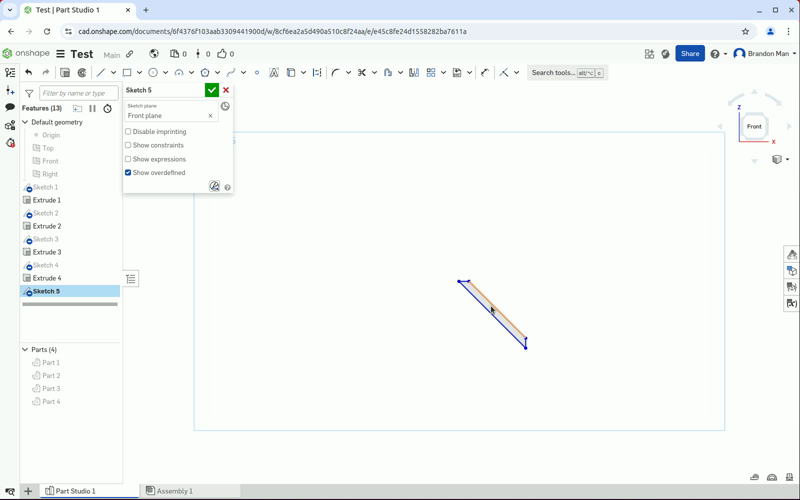
scroll(6)
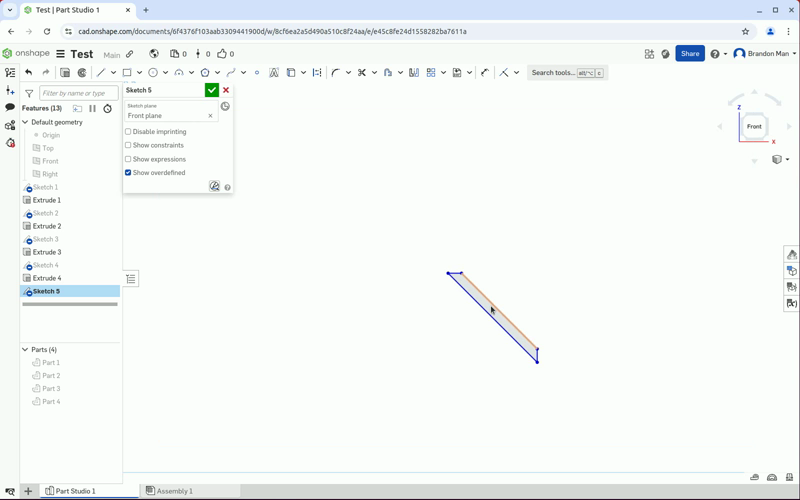
scroll(6)
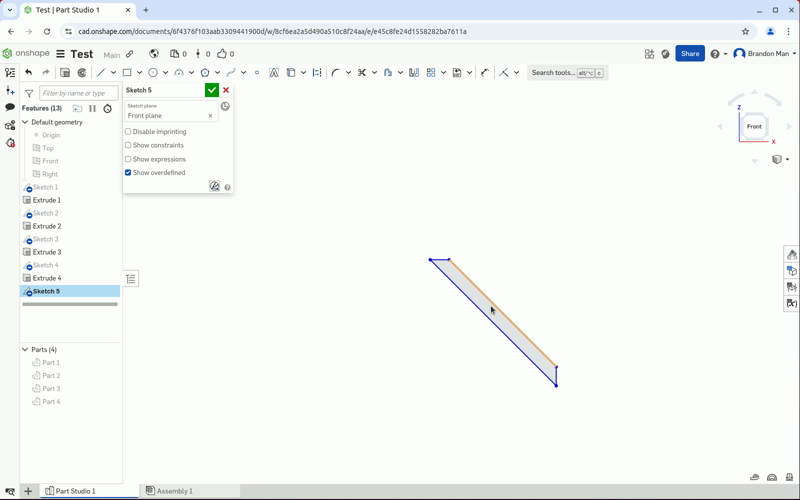
scroll(6)
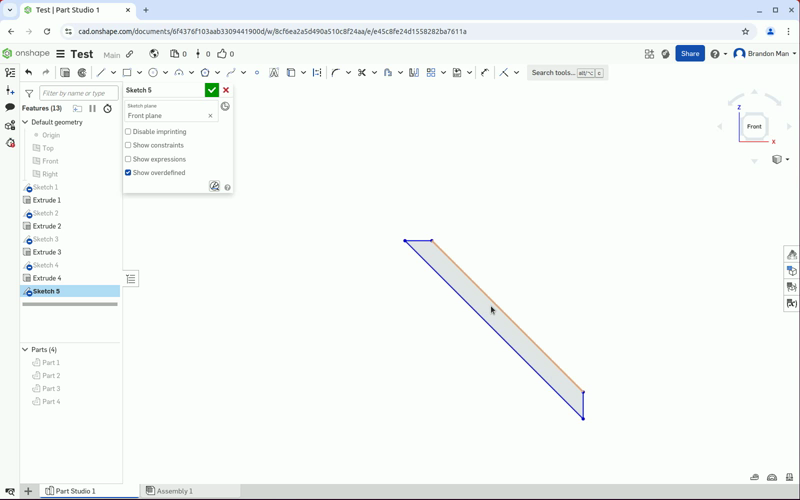
scroll(6)
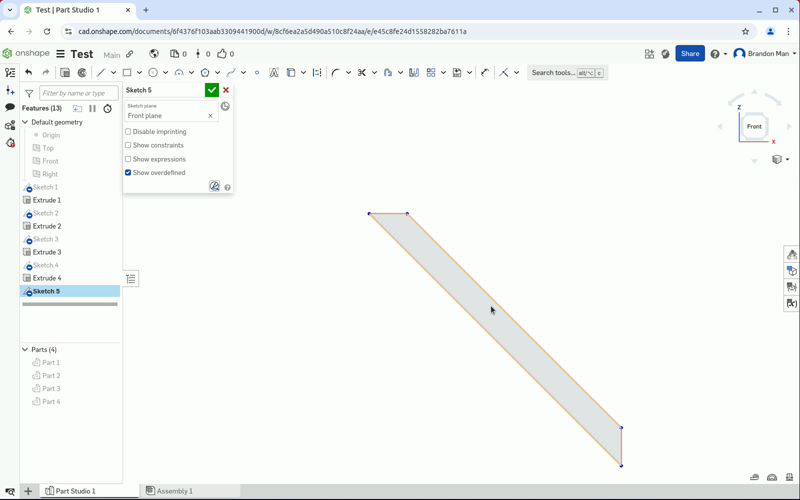
scroll(6)
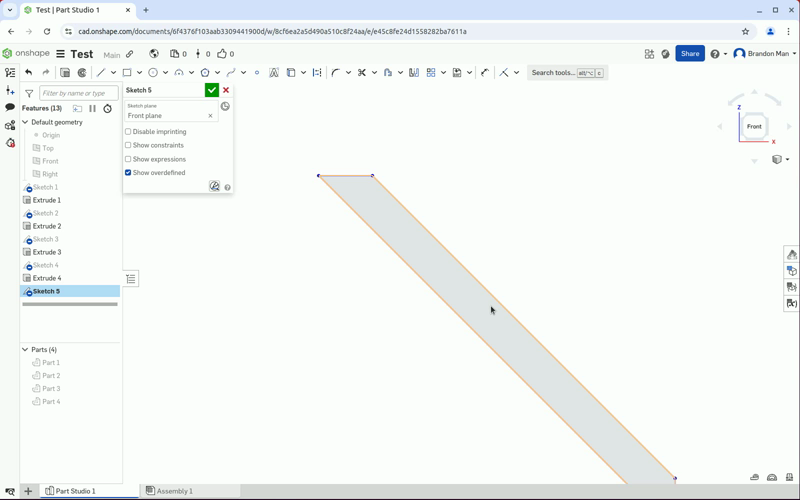
scroll(6)
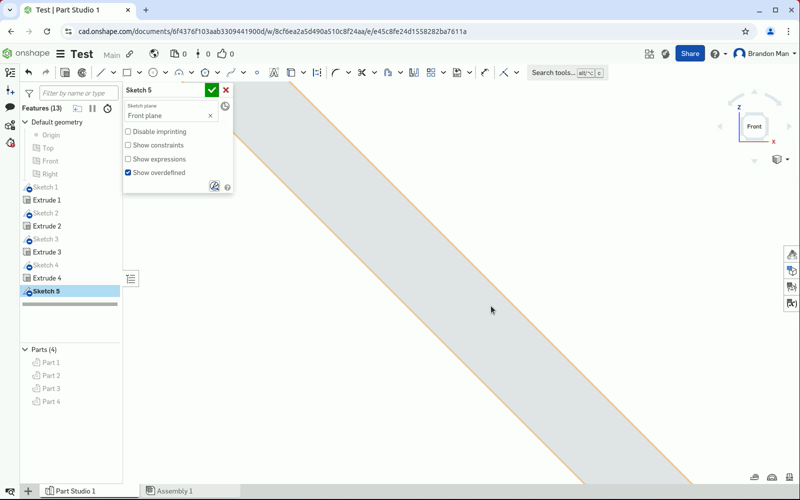
click(491, 305)
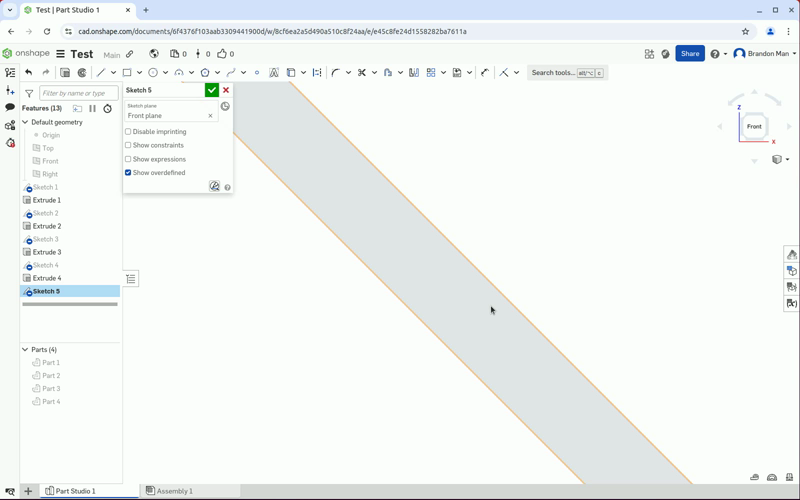
scroll(-6)
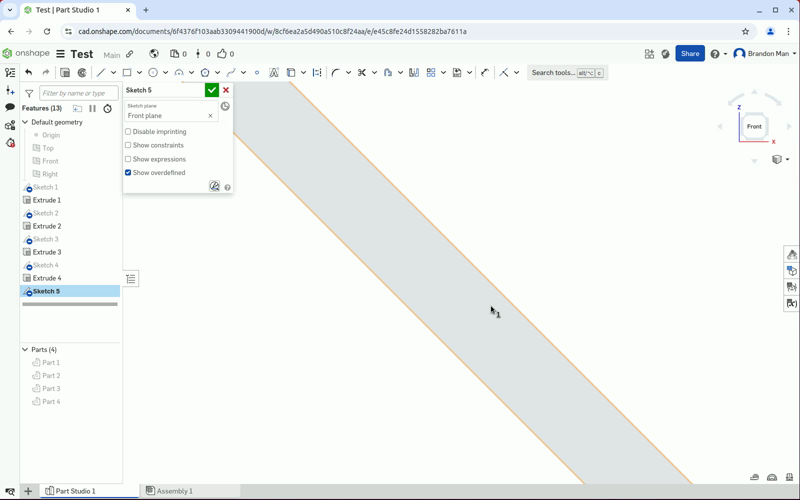
scroll(-6)
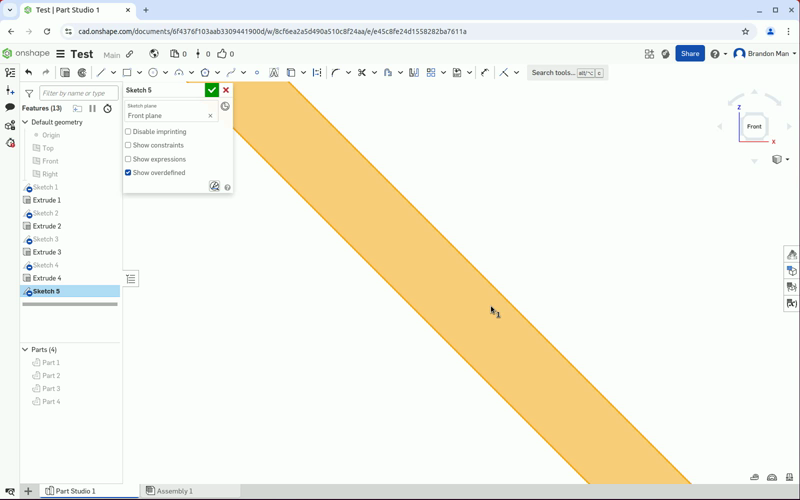
scroll(-6)
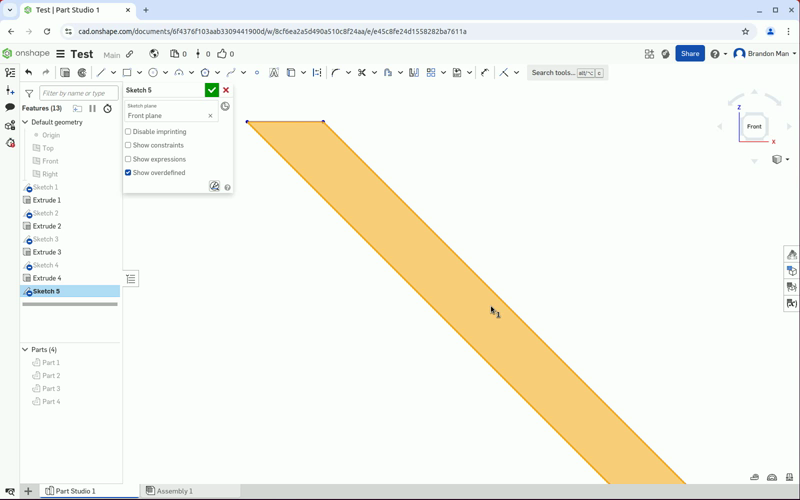
scroll(-6)
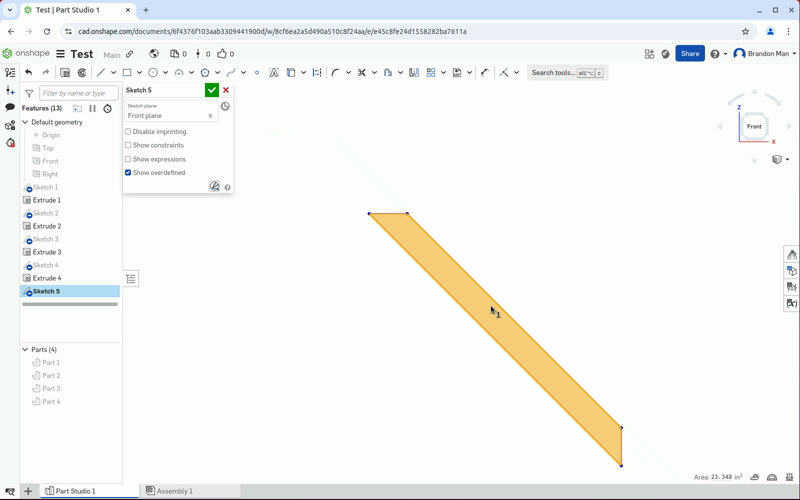
scroll(-6)
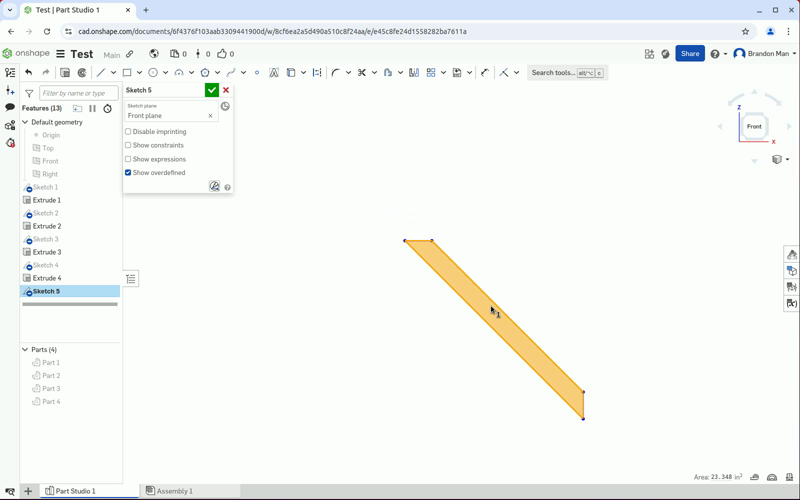
scroll(-6)
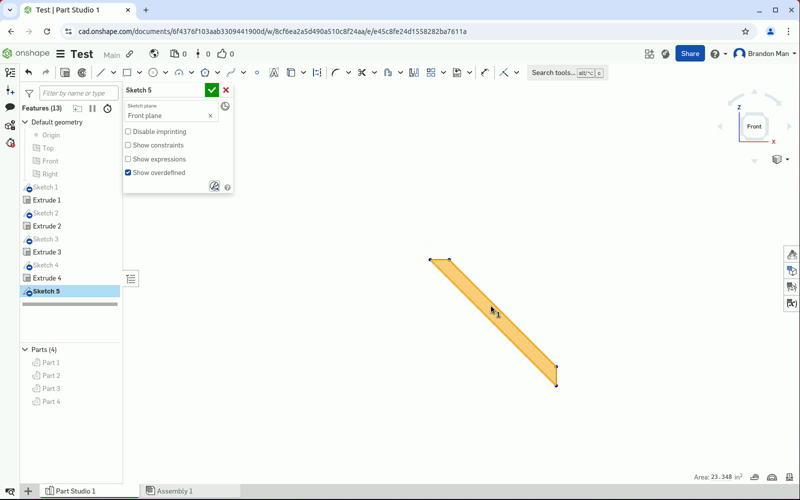
scroll(-6)
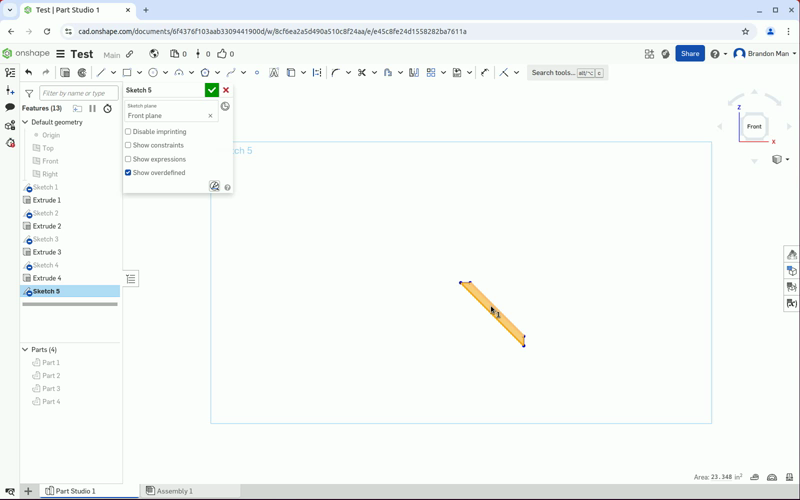
mouse_move(73, 352)
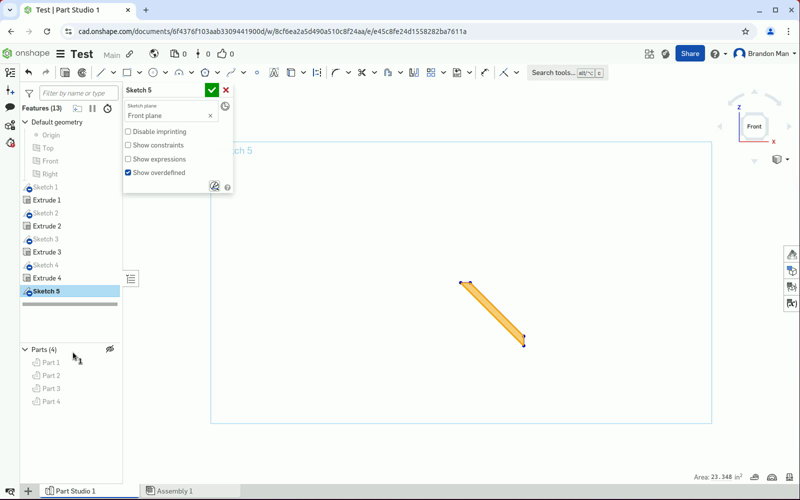
key(shift+y)
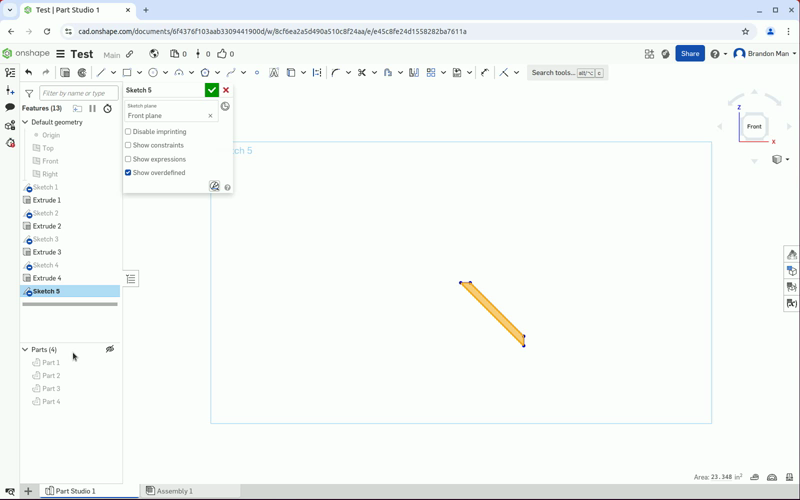
key(shift+e)
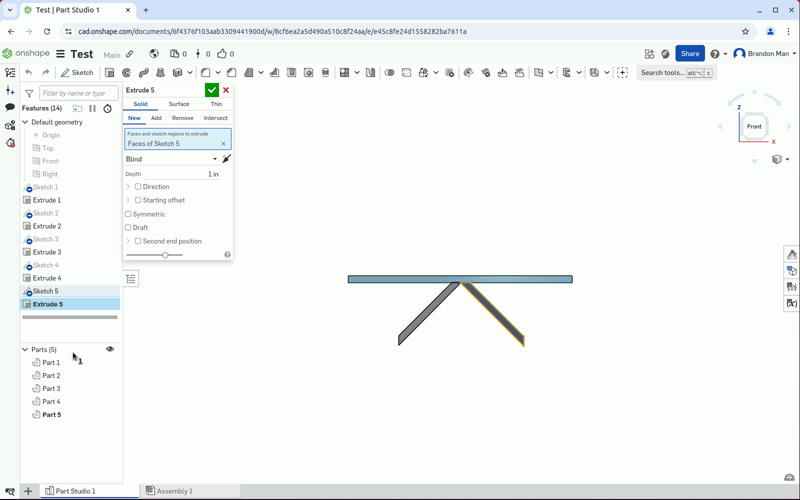
mouse_move(143, 106)
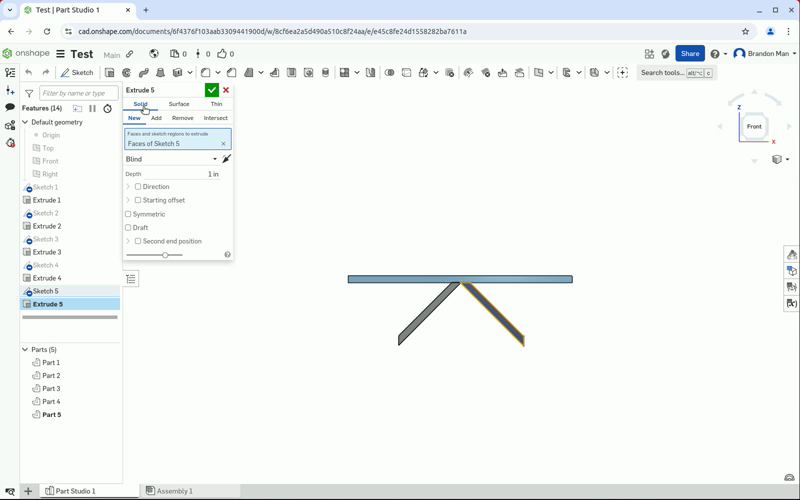
click(143, 106)
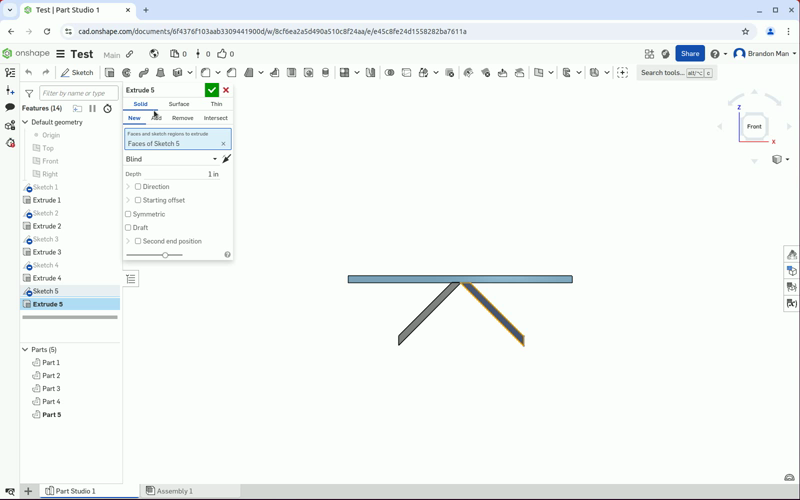
mouse_move(186, 120)
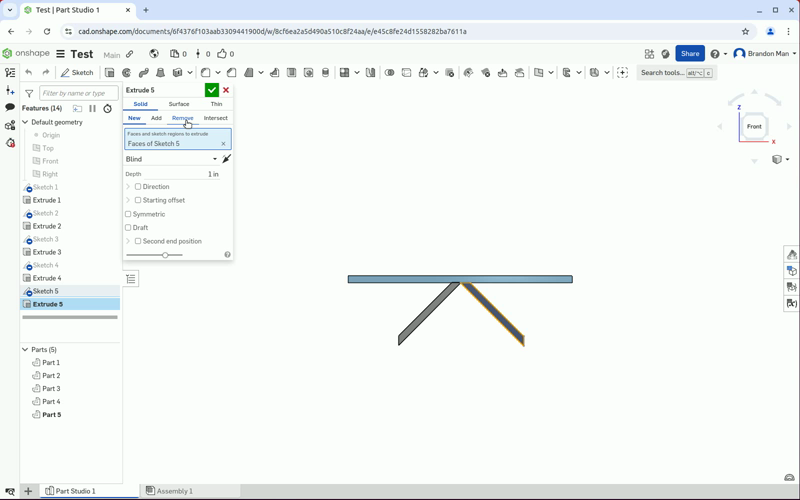
click(186, 120)
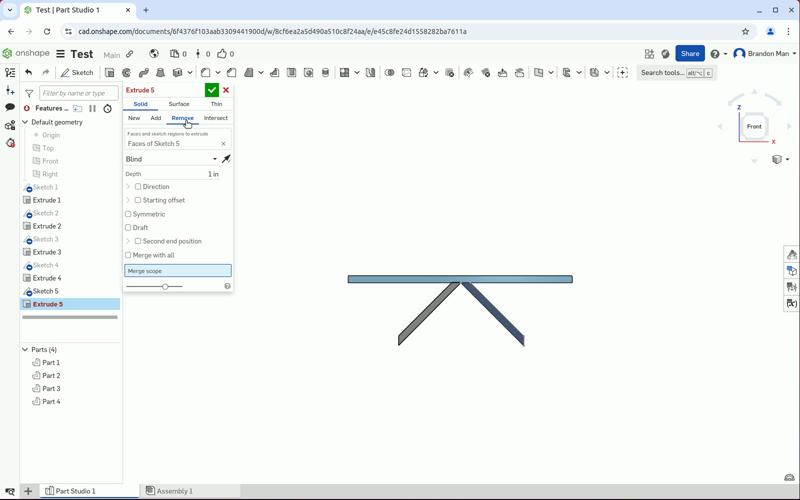
key(tab, 4)
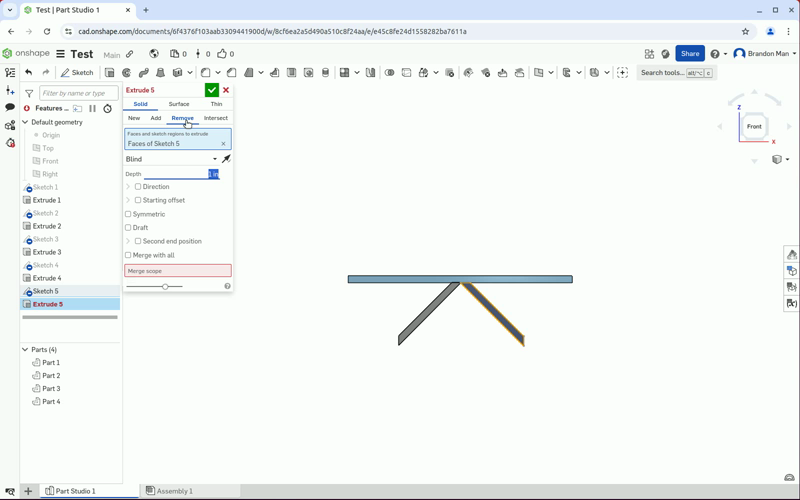
text(-30.81)
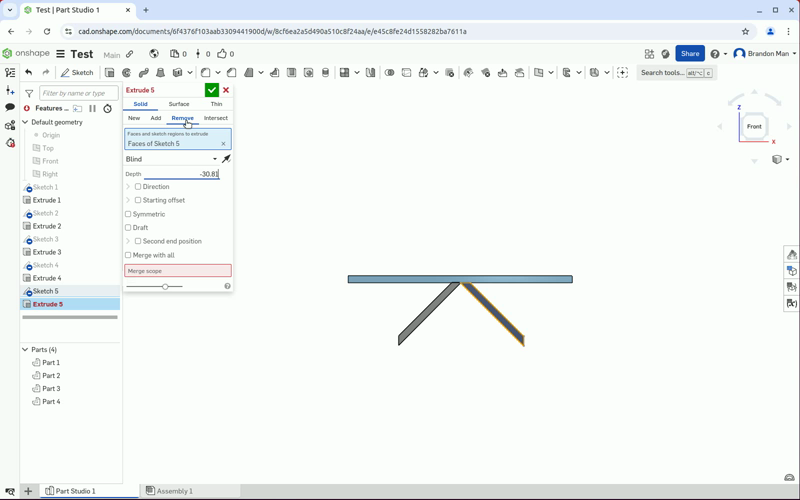
key(tab, 3)
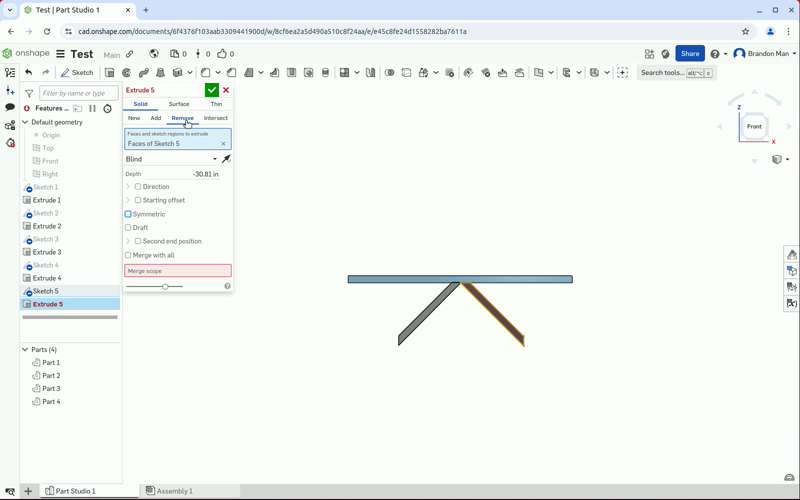
key(space)
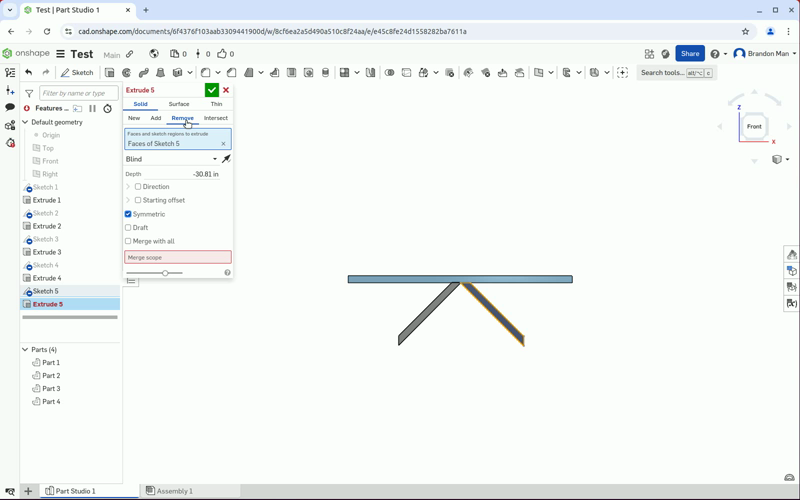
key(tab, 2)
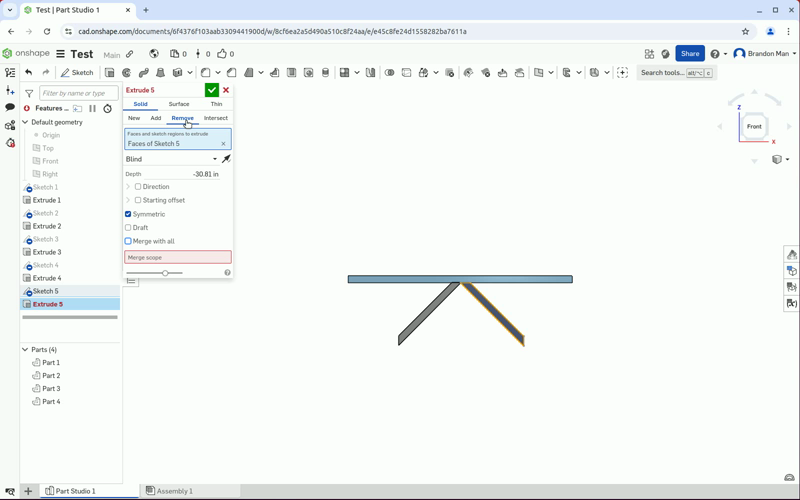
key(space)
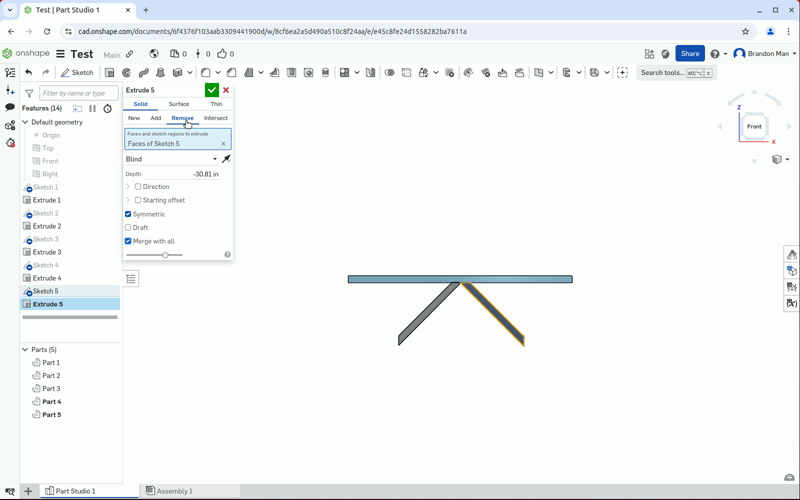
key(enter)
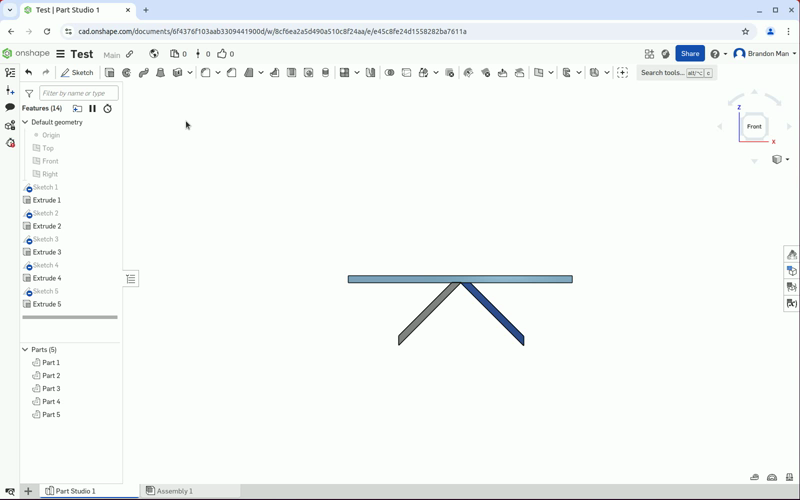
key(shift+h)
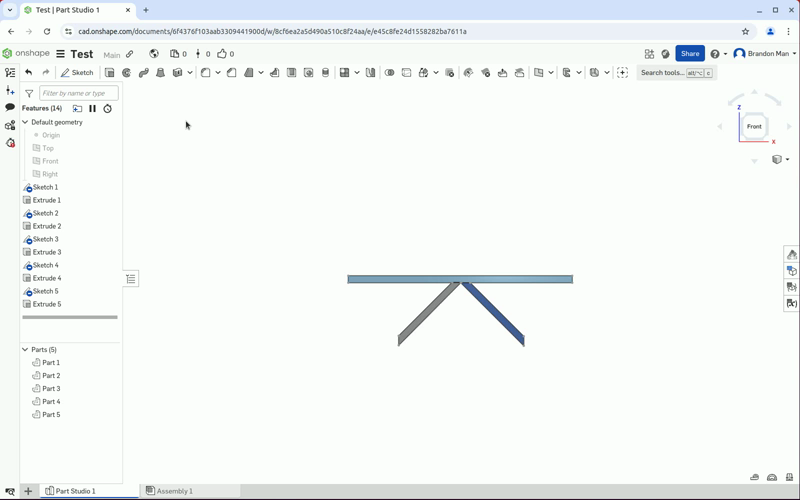
key(shift+h)
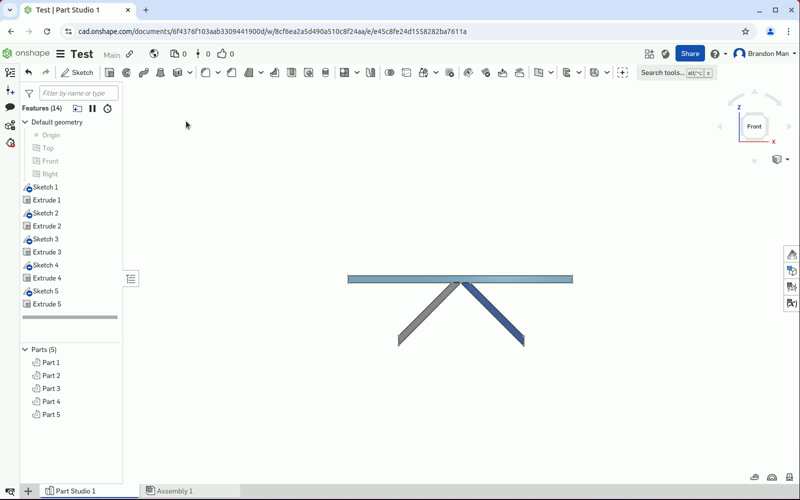
key(shift+7)
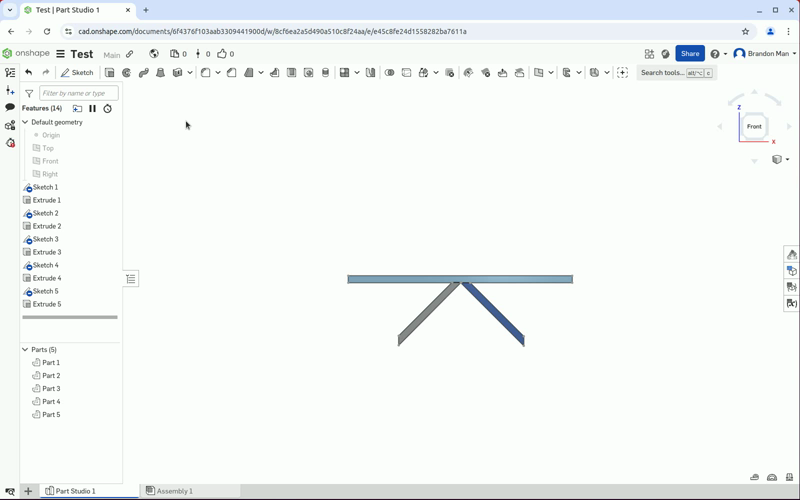
key(left, 2)
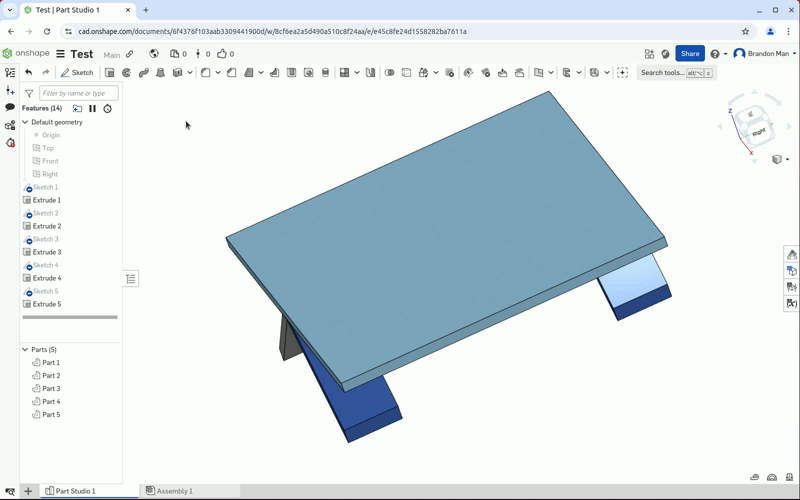
key(down, 2)
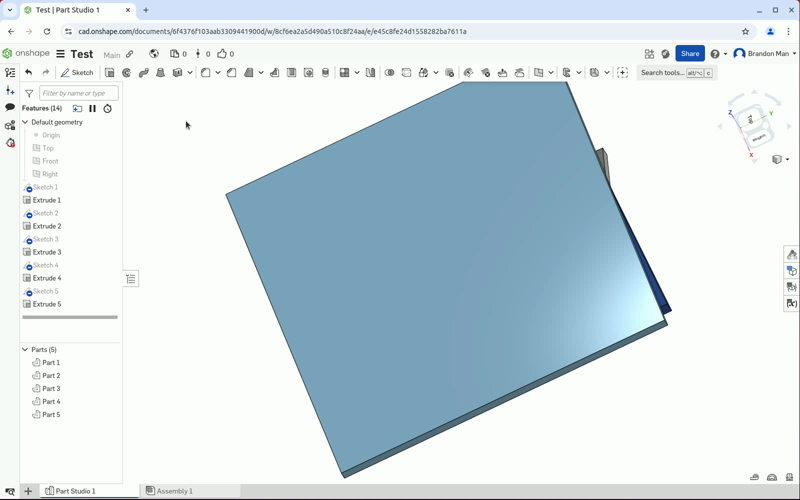
key(up, 2)
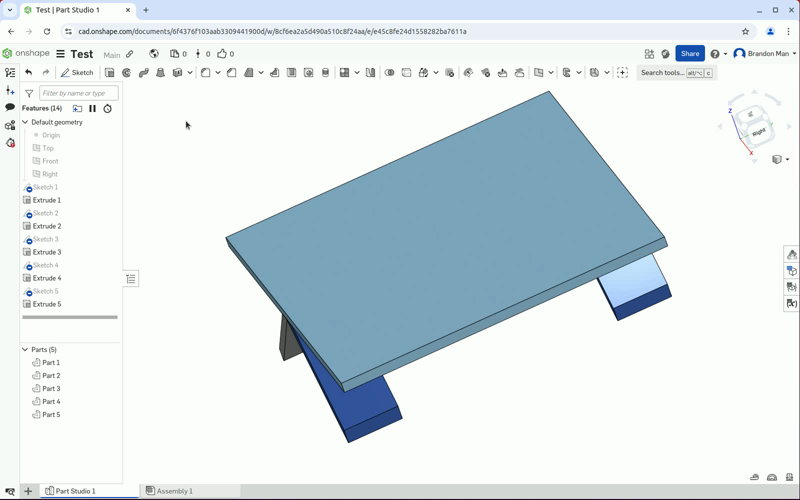
key(right, 2)
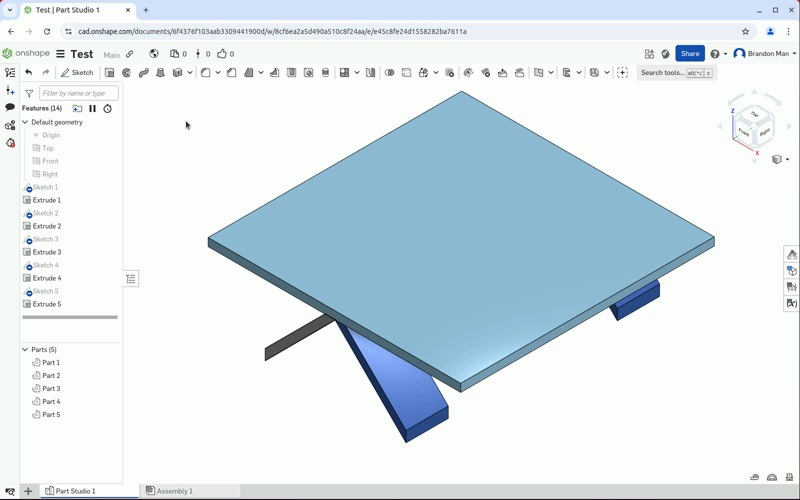
mouse_move(73, 189)
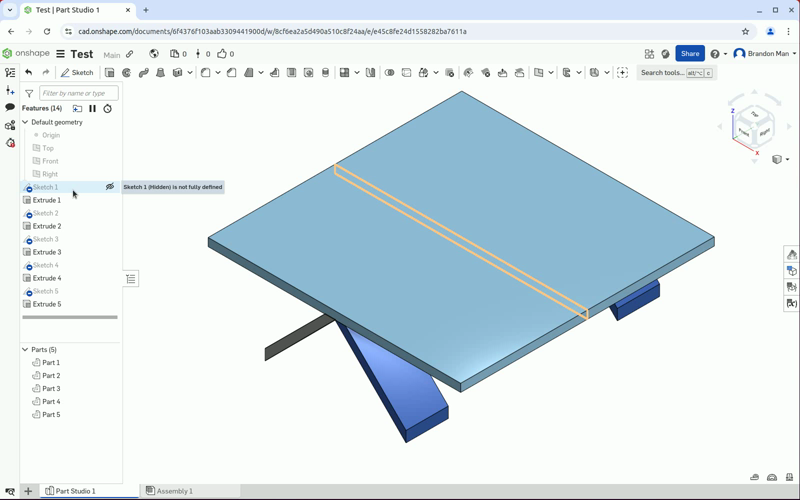
click(73, 189)